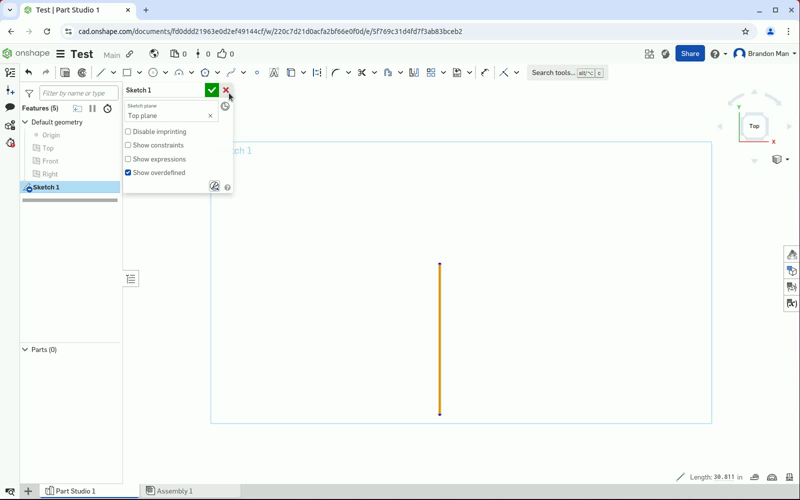
key(shift+h)
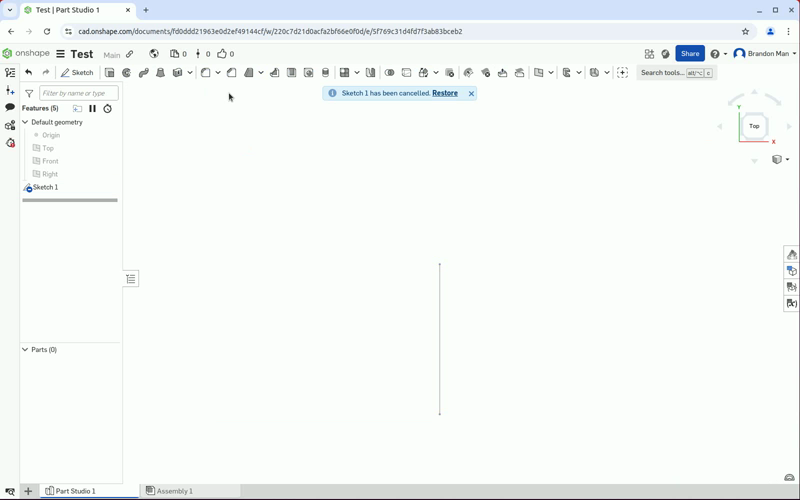
key(shift+s)
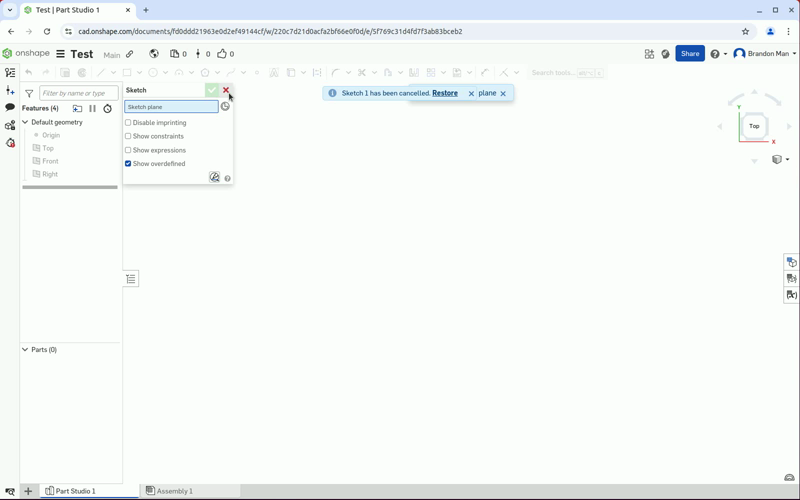
mouse_move(73, 150)
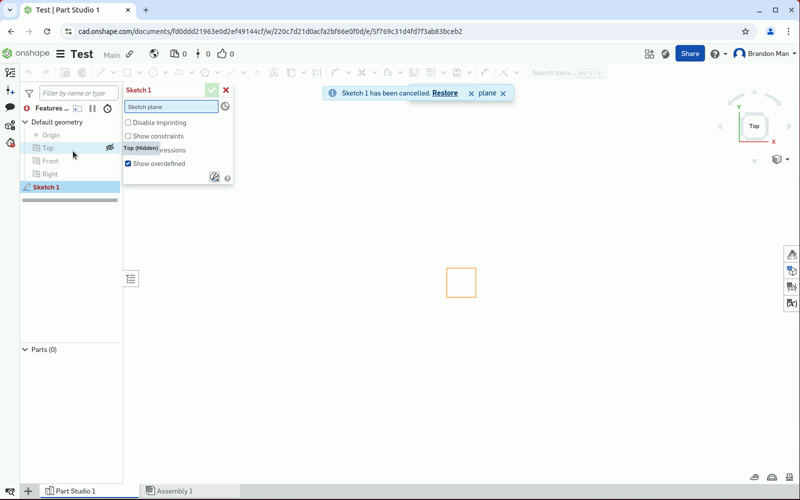
click(73, 150)
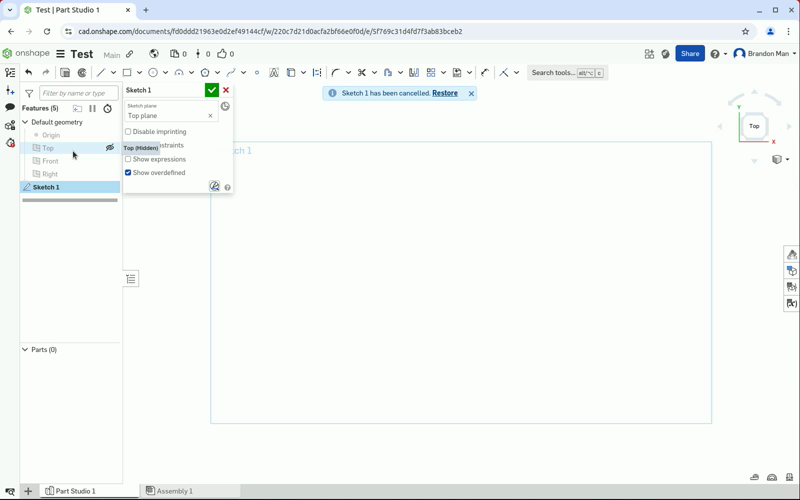
mouse_move(73, 352)
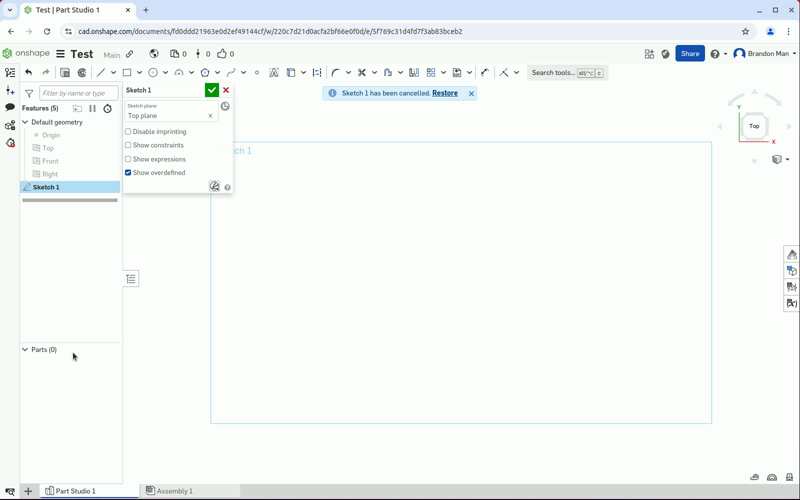
key(y)
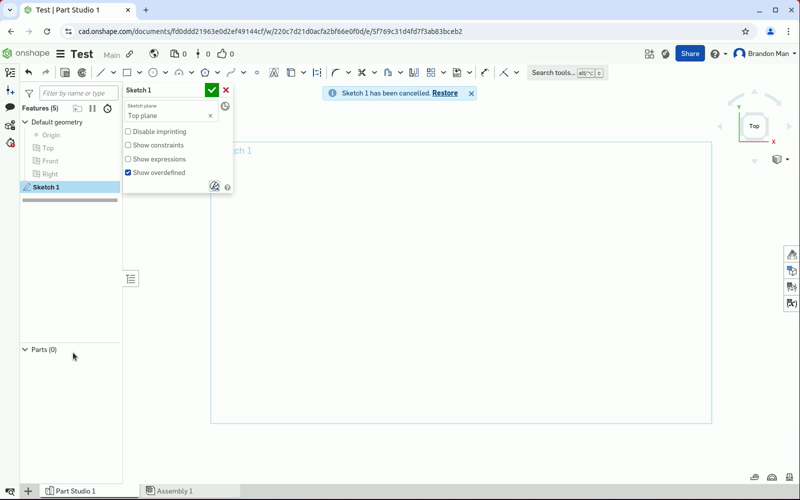
key(l)
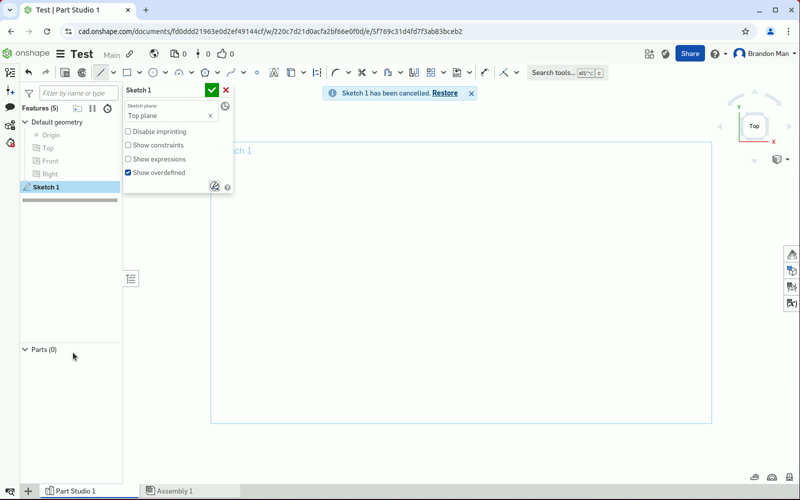
key_down(shift)
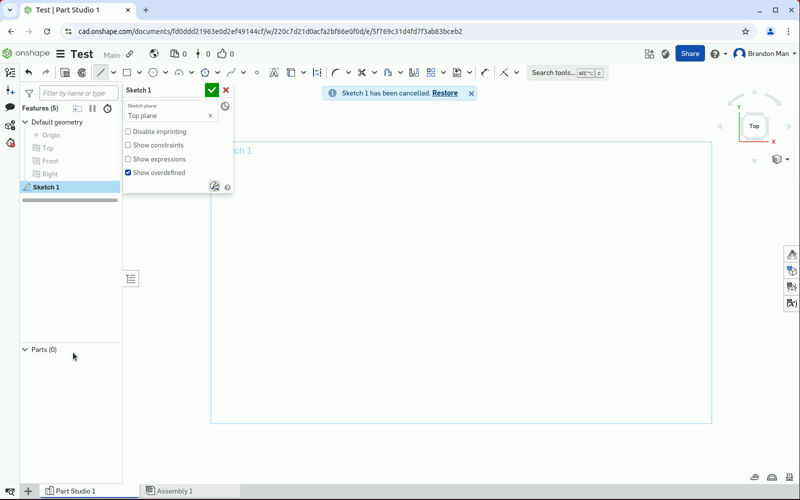
mouse_move(450, 282)
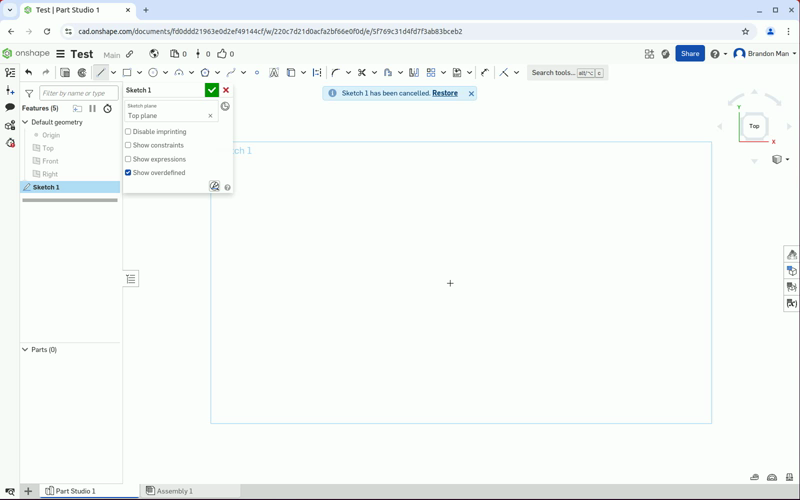
click(450, 282)
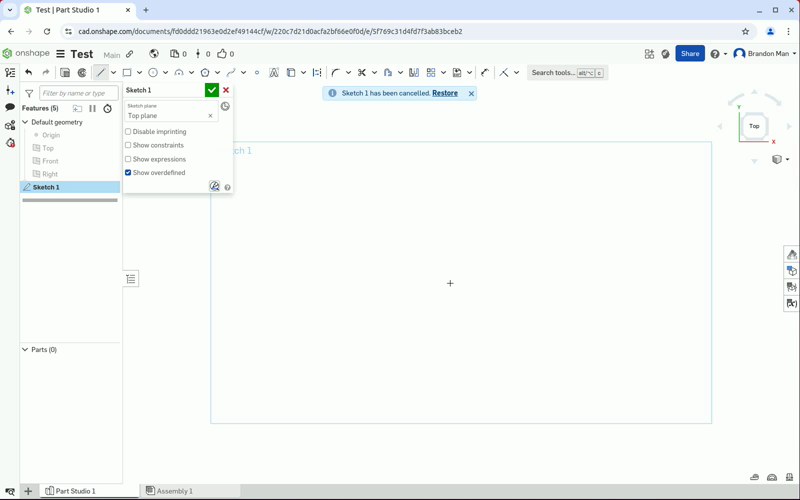
key_up(shift)
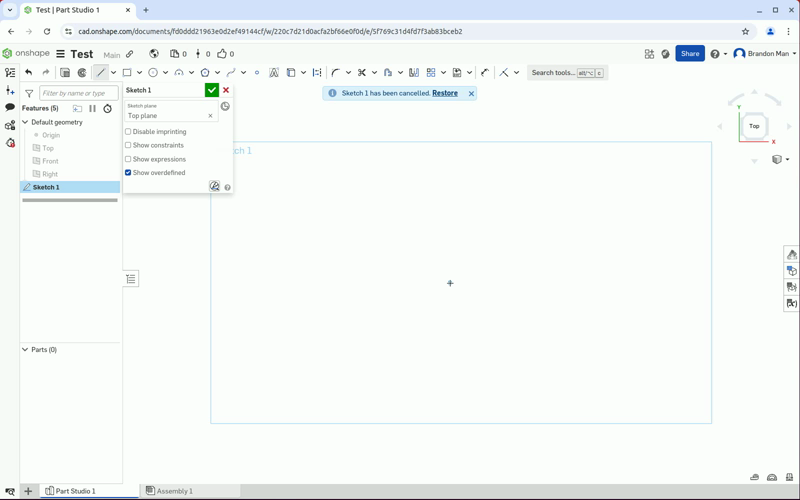
key_down(shift)
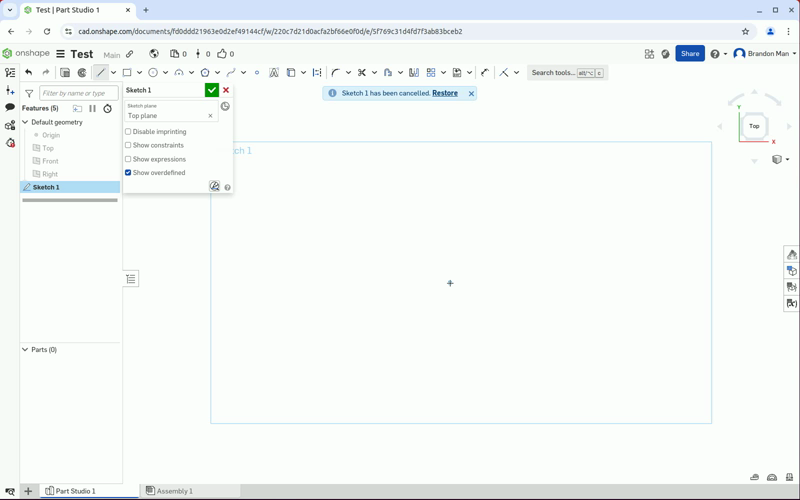
mouse_move(480, 282)
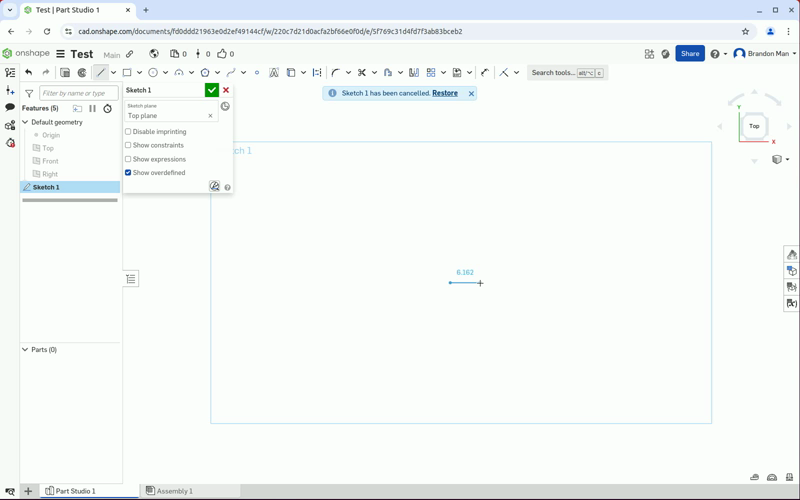
mouse_move(461, 282)
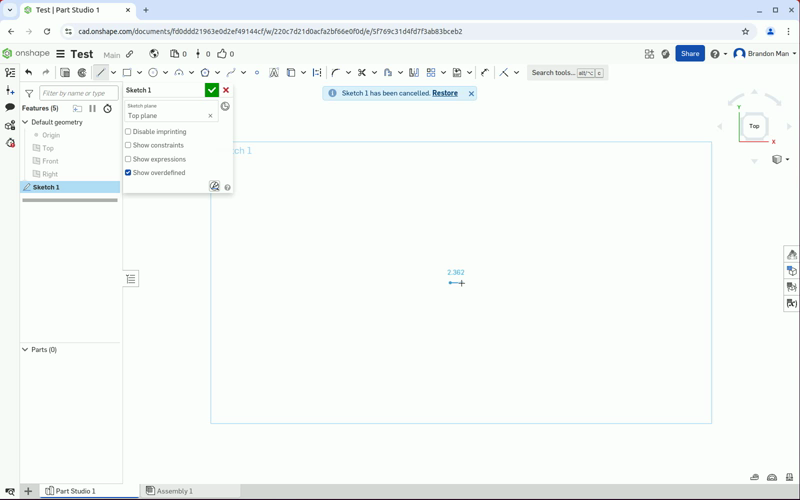
click(461, 282)
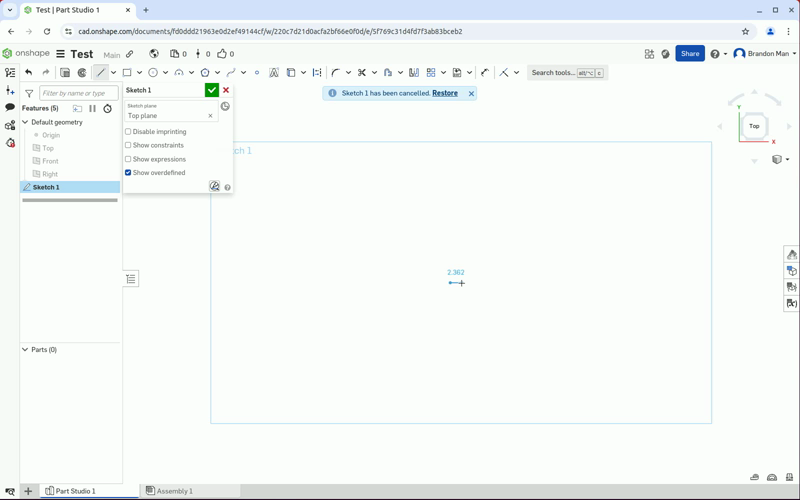
key_up(shift)
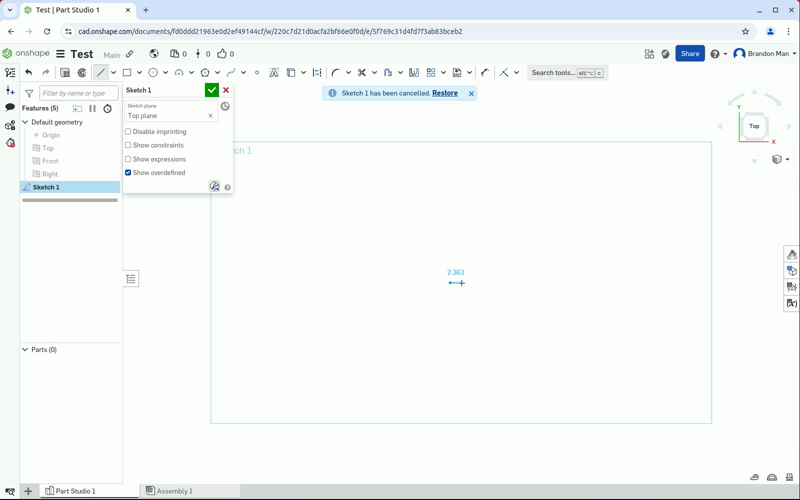
key_down(shift)
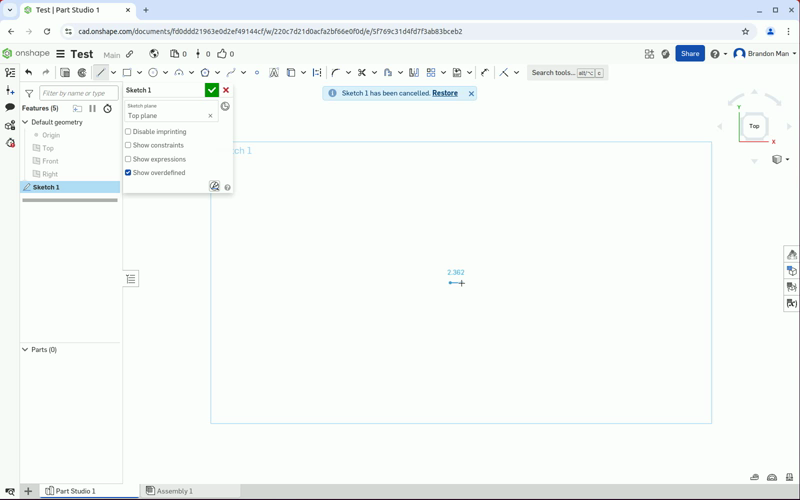
mouse_move(491, 282)
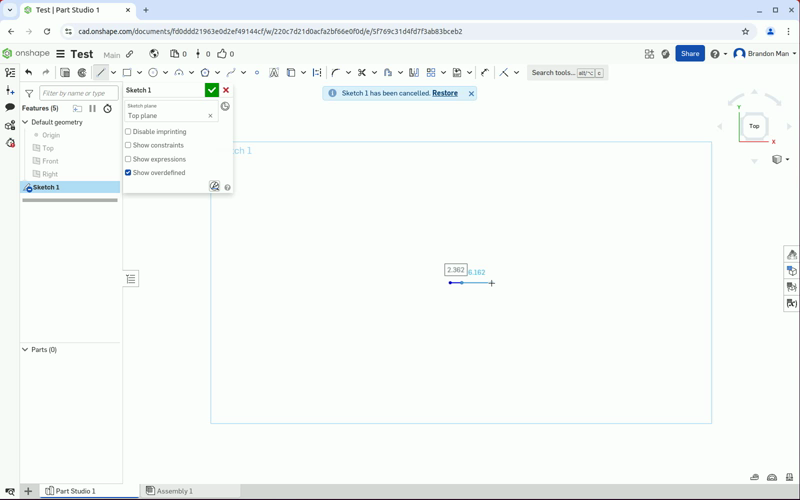
mouse_move(461, 271)
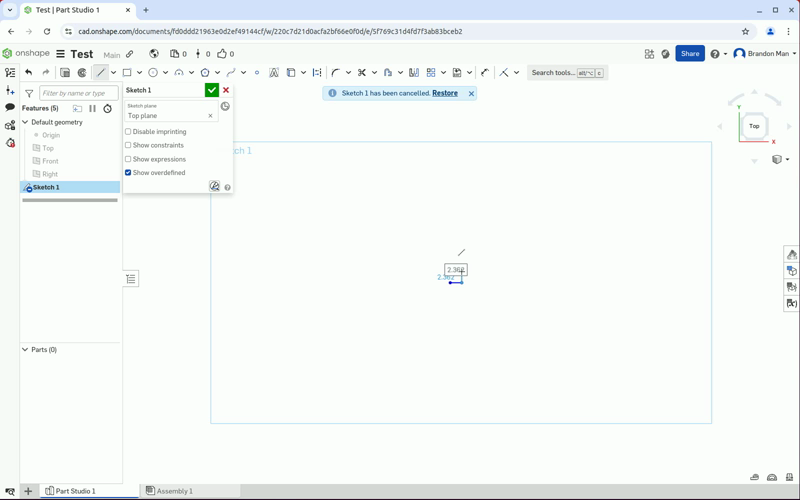
click(461, 271)
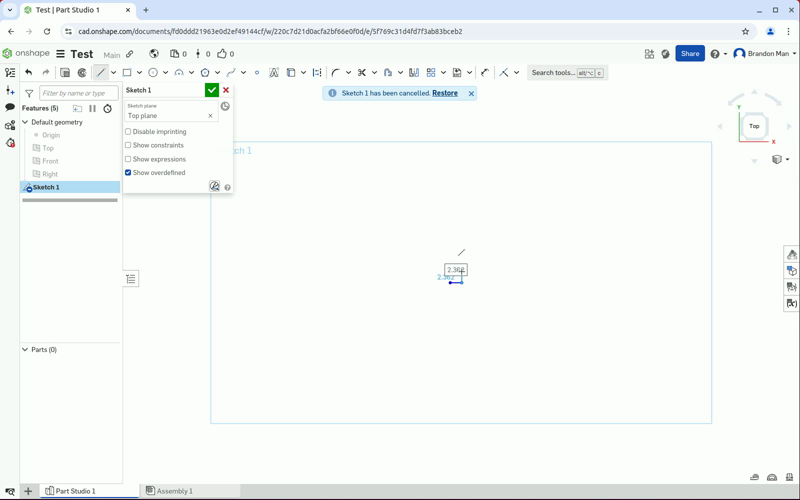
key_up(shift)
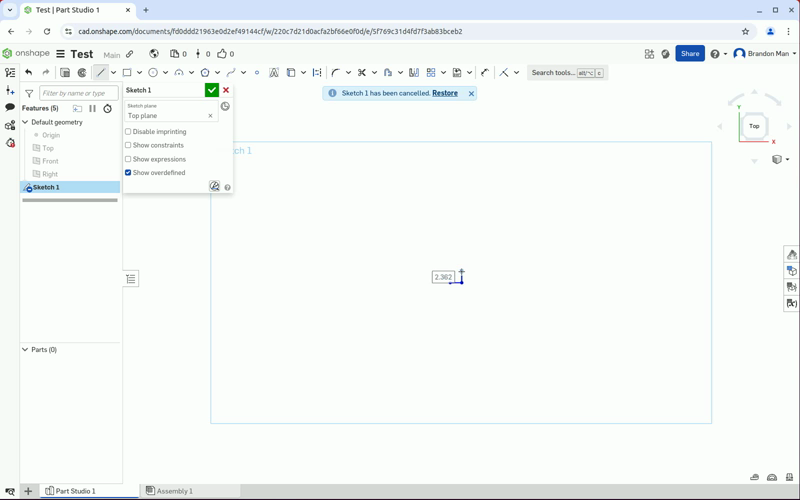
key_down(shift)
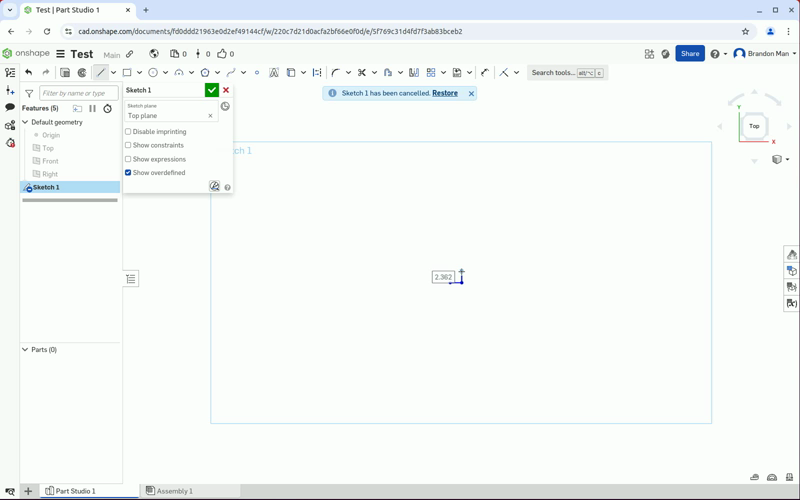
mouse_move(491, 271)
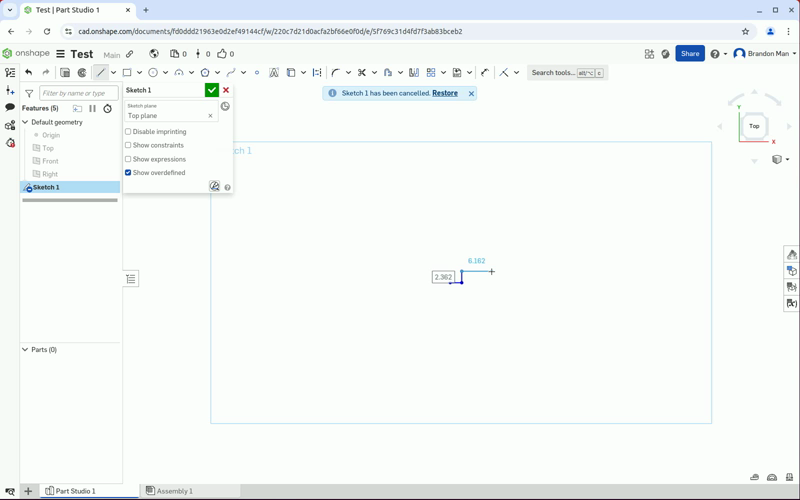
mouse_move(450, 271)
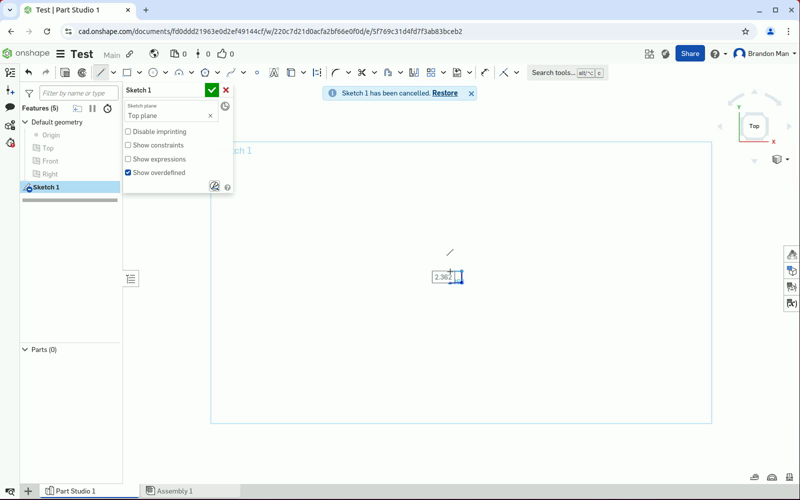
click(450, 271)
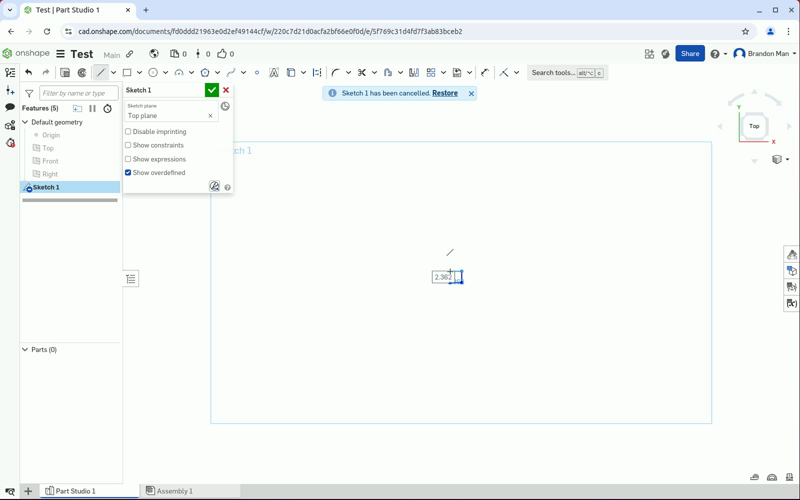
key_up(shift)
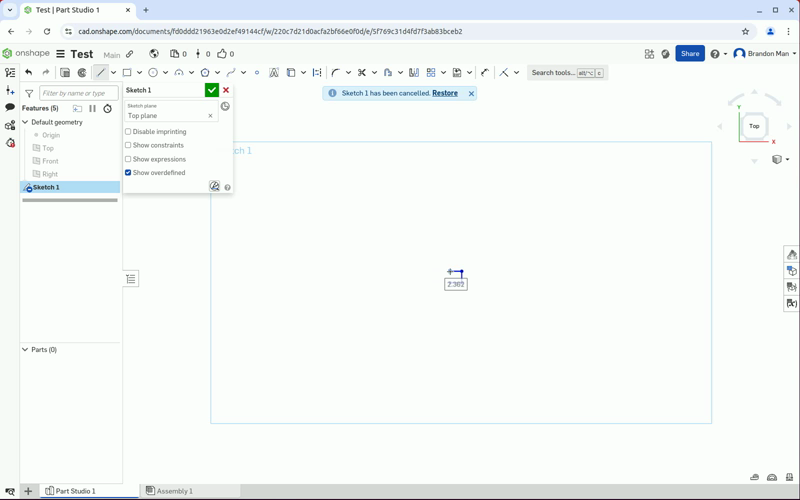
mouse_move(480, 271)
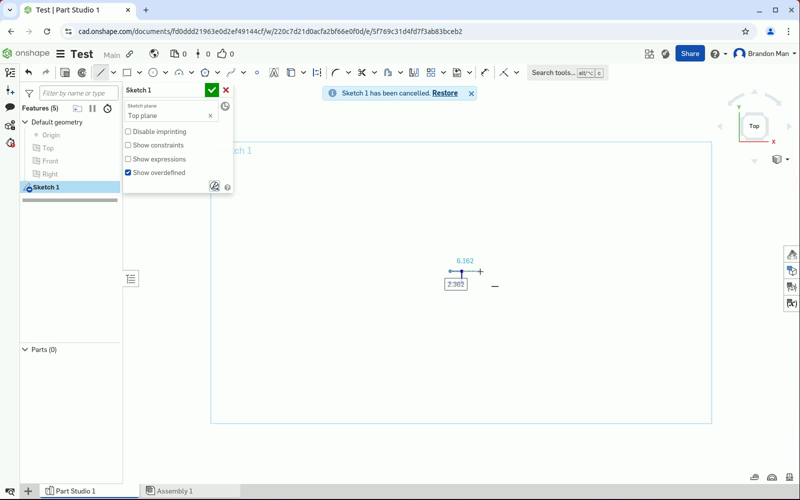
key_down(shift)
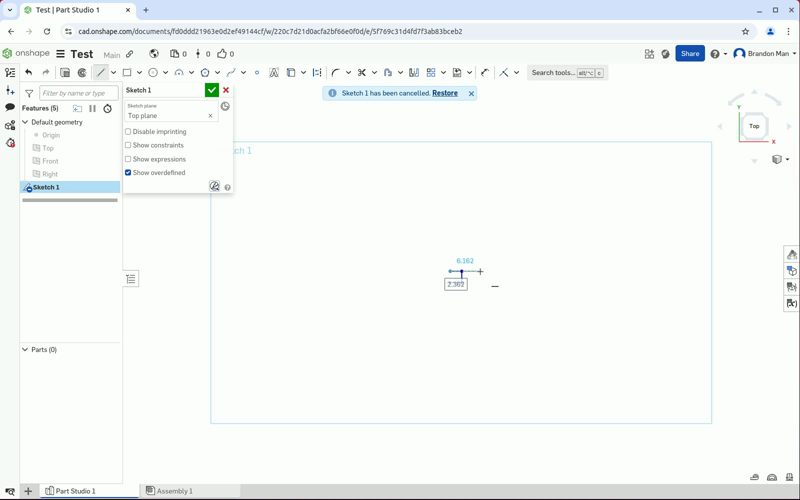
mouse_move(450, 282)
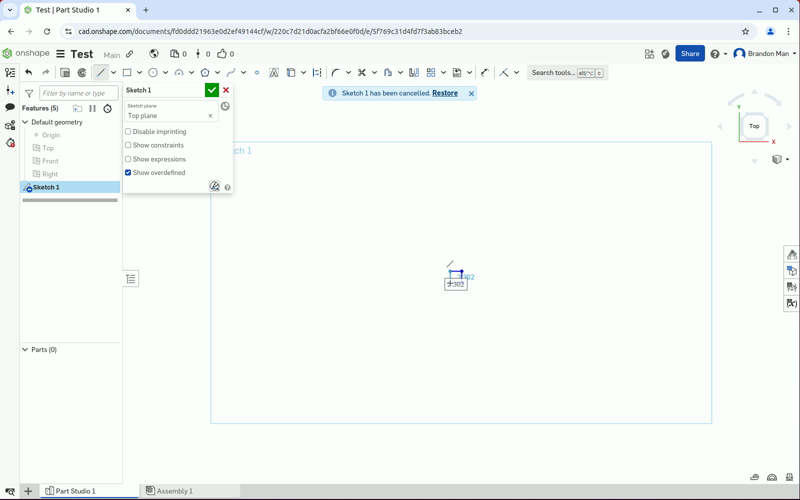
key_up(shift)
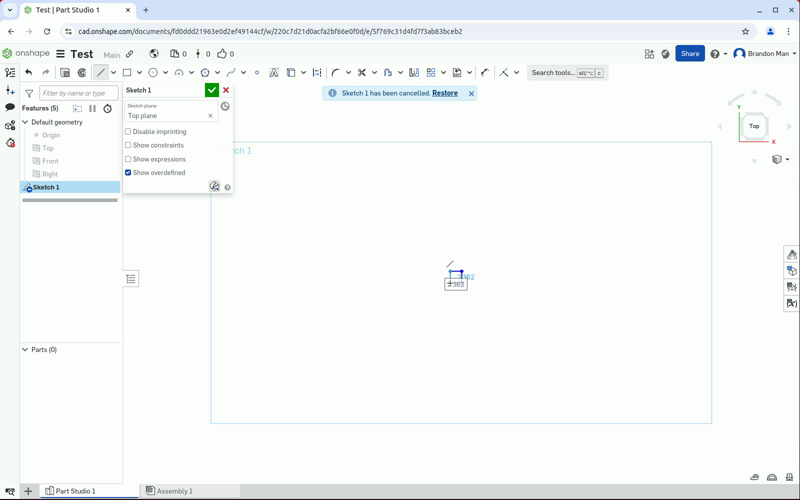
click(450, 282)
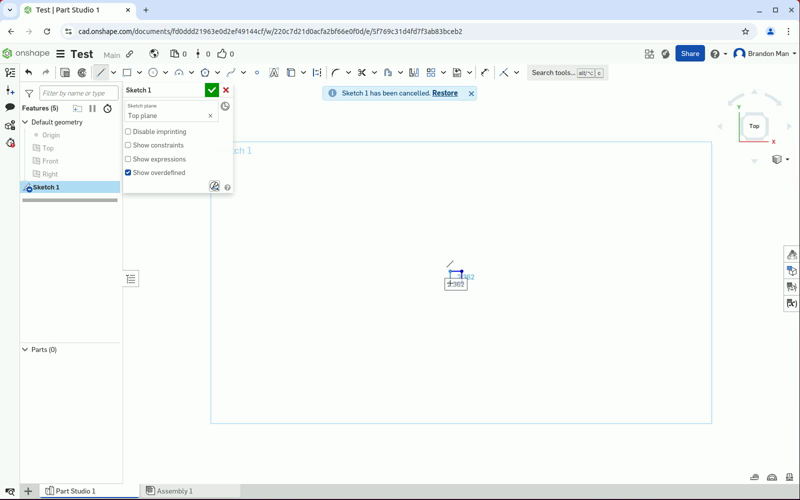
key(esc)
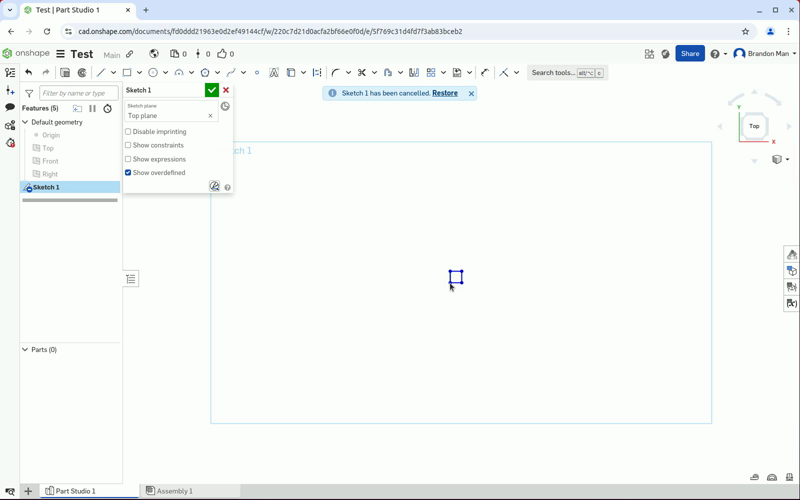
mouse_move(455, 274)
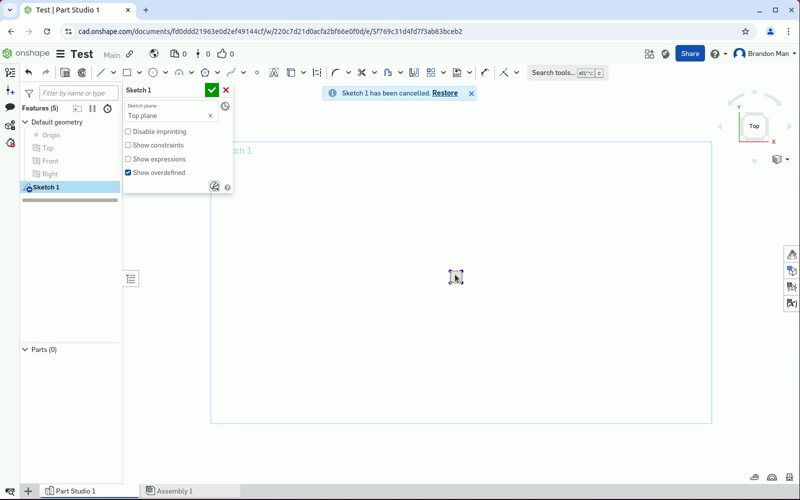
scroll(6)
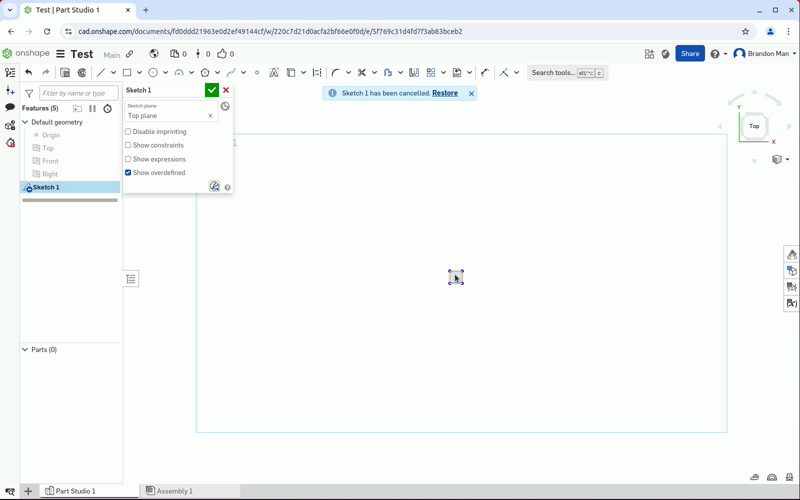
scroll(6)
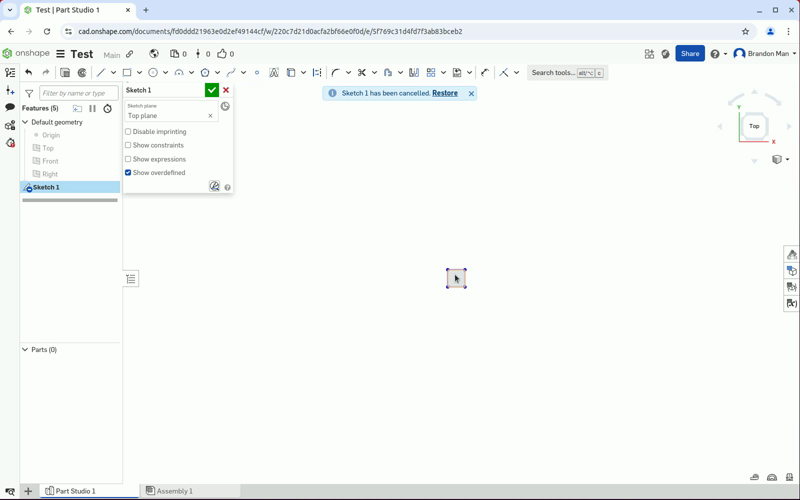
scroll(6)
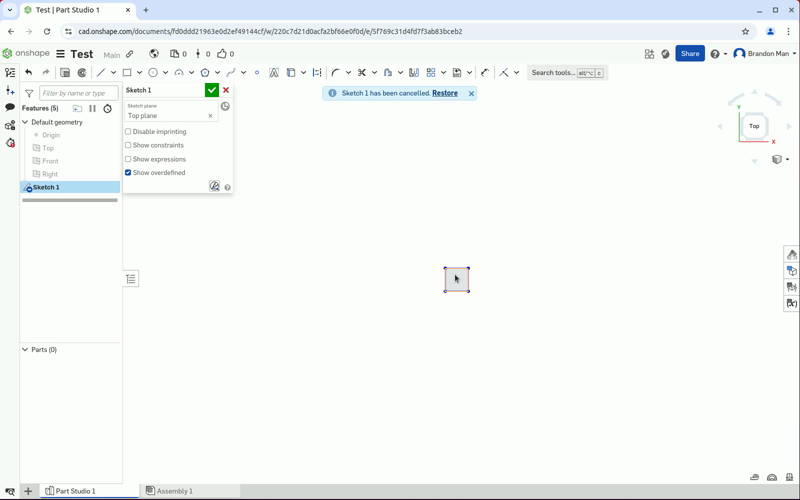
scroll(6)
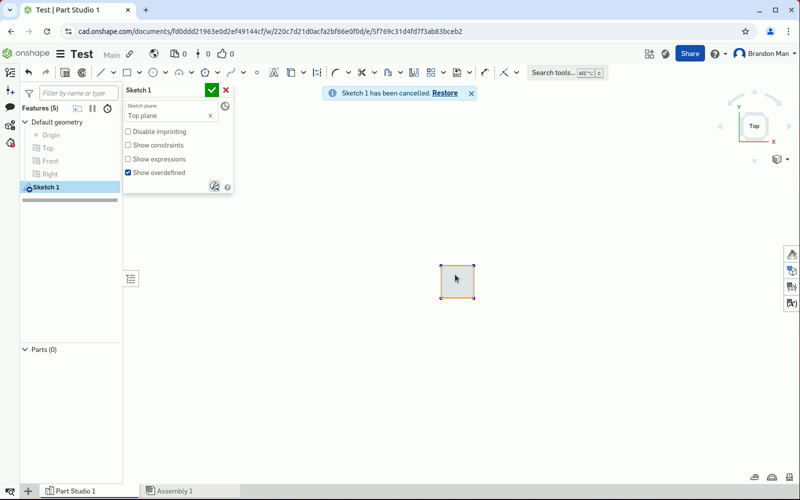
scroll(6)
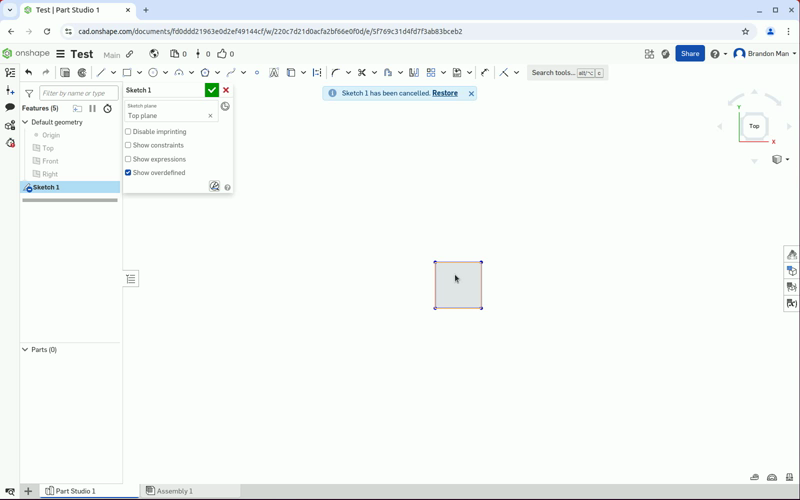
scroll(6)
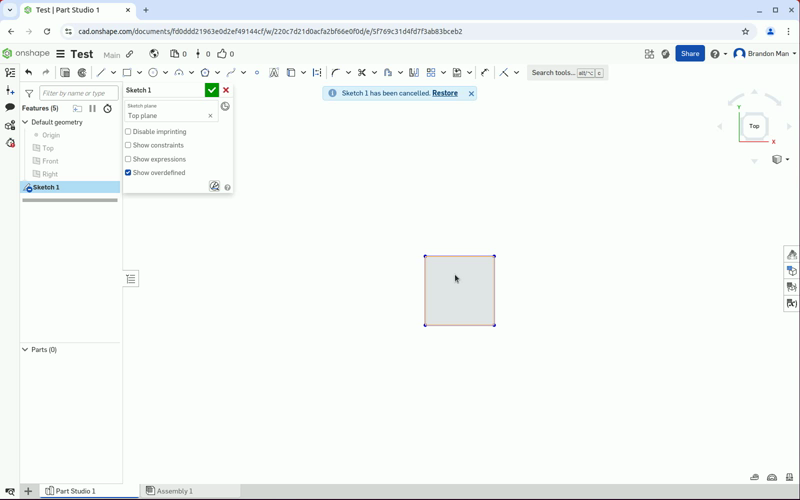
scroll(6)
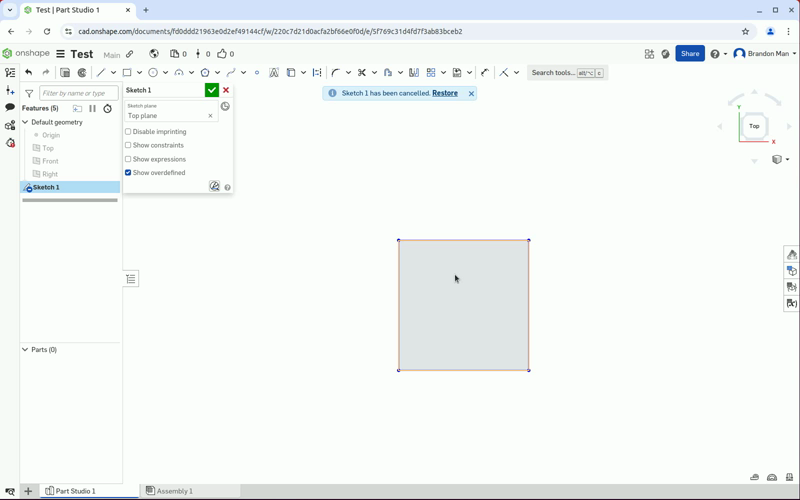
click(455, 274)
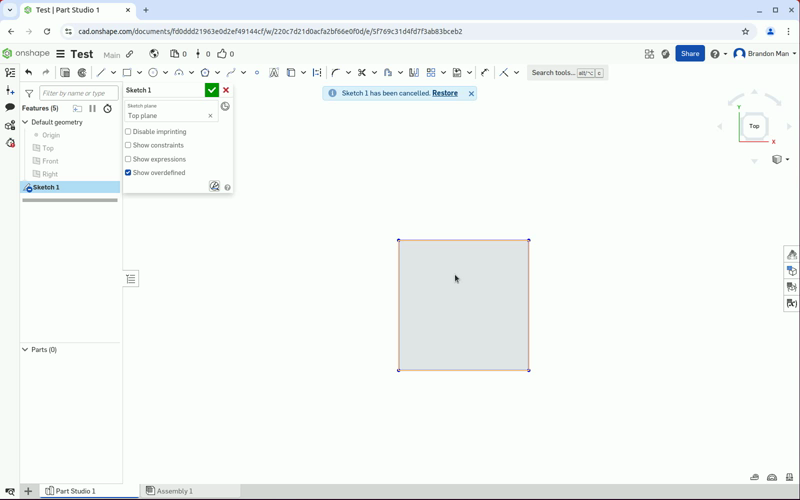
scroll(-6)
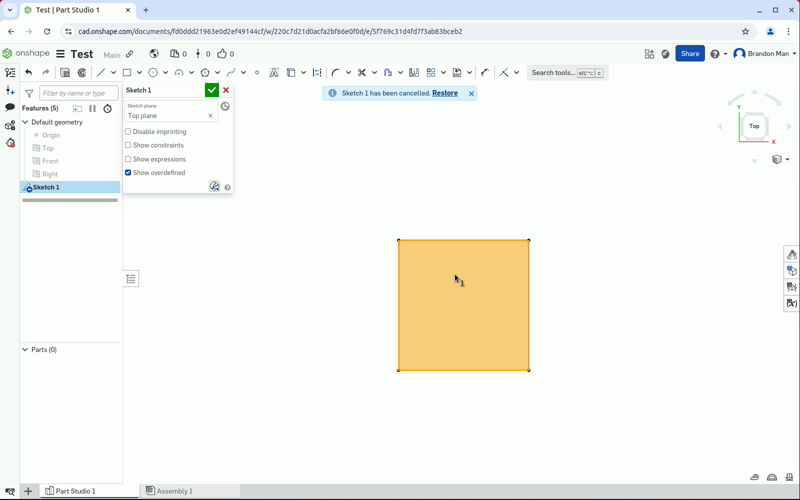
scroll(-6)
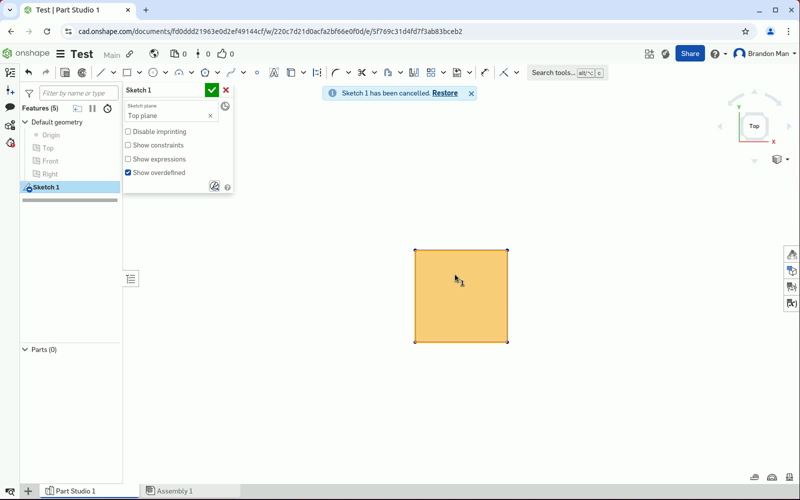
scroll(-6)
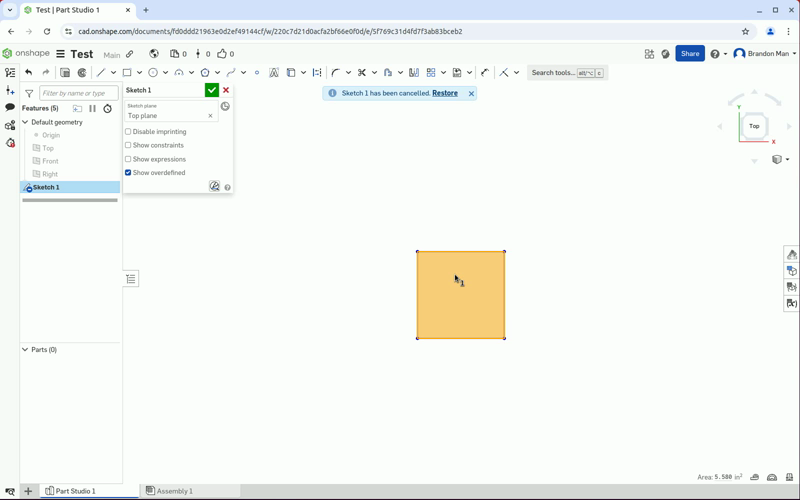
scroll(-6)
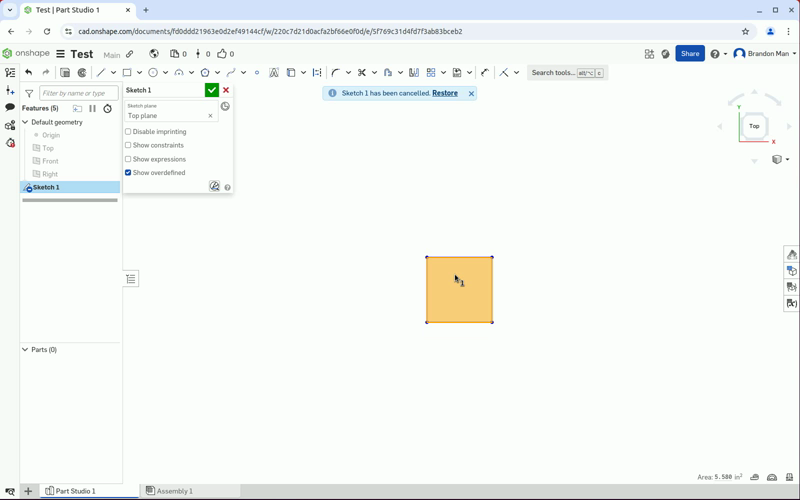
scroll(-6)
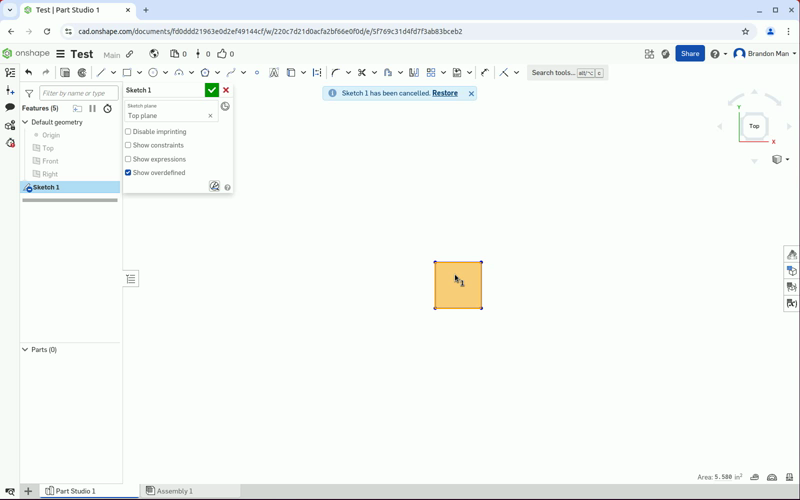
scroll(-6)
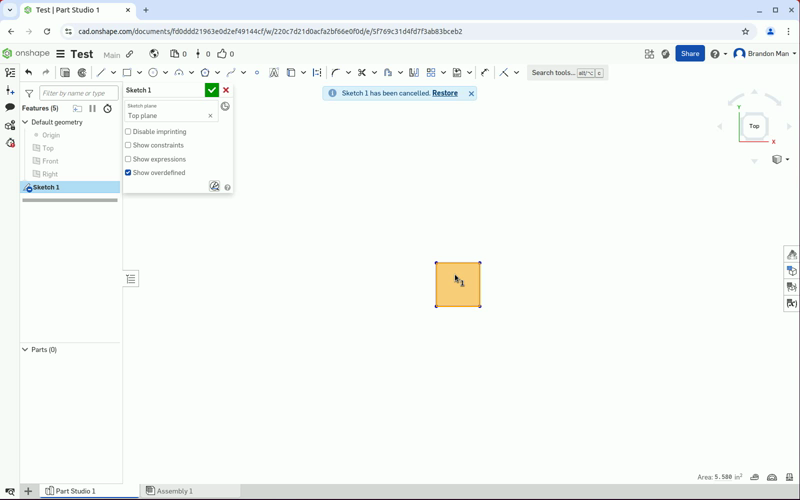
scroll(-6)
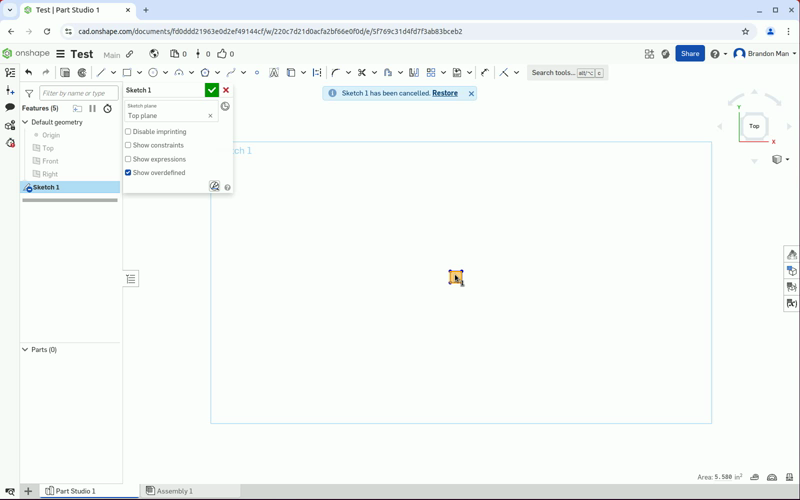
mouse_move(73, 352)
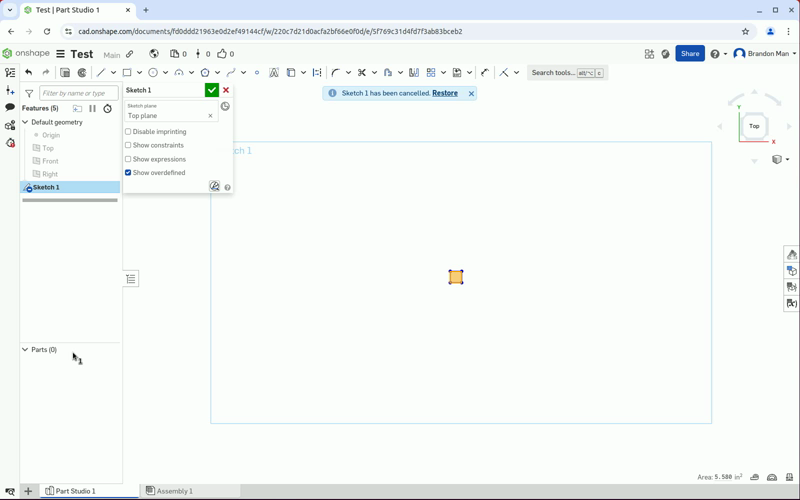
key(shift+y)
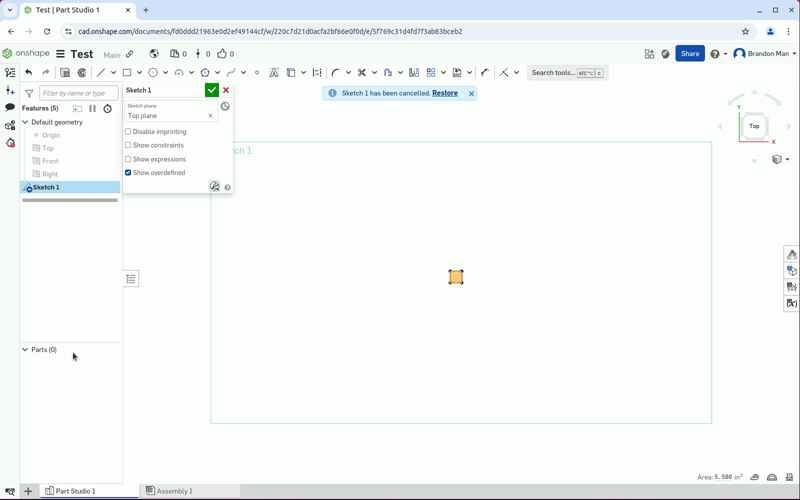
key(shift+e)
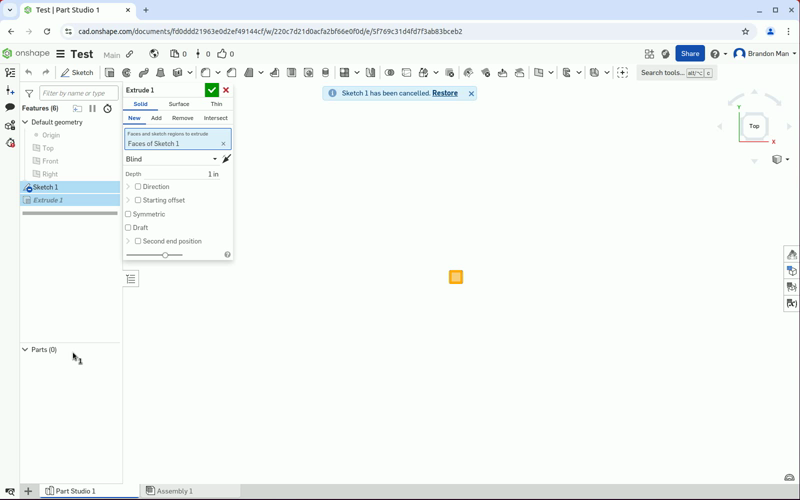
mouse_move(143, 106)
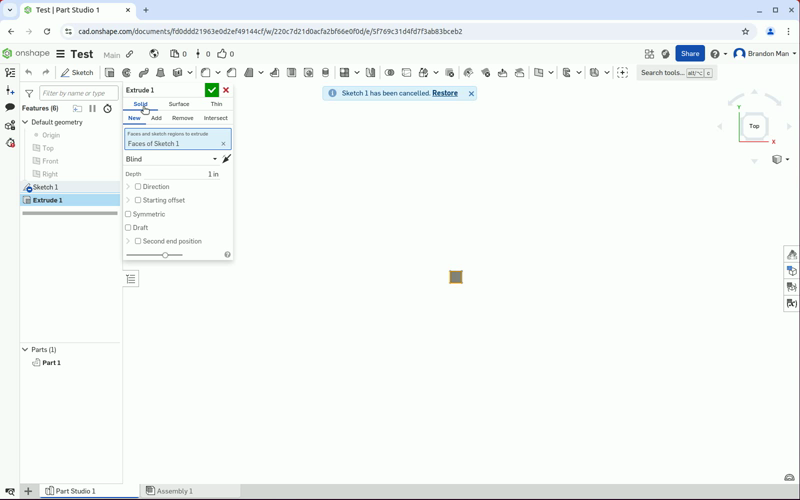
click(143, 106)
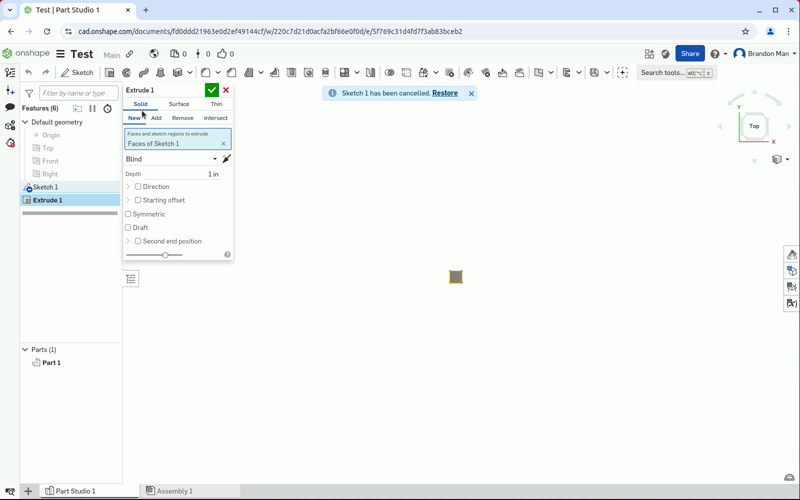
mouse_move(137, 120)
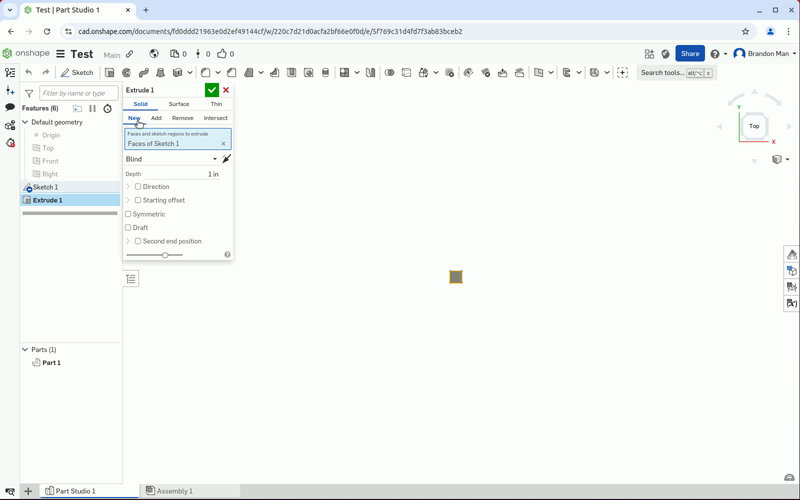
click(137, 120)
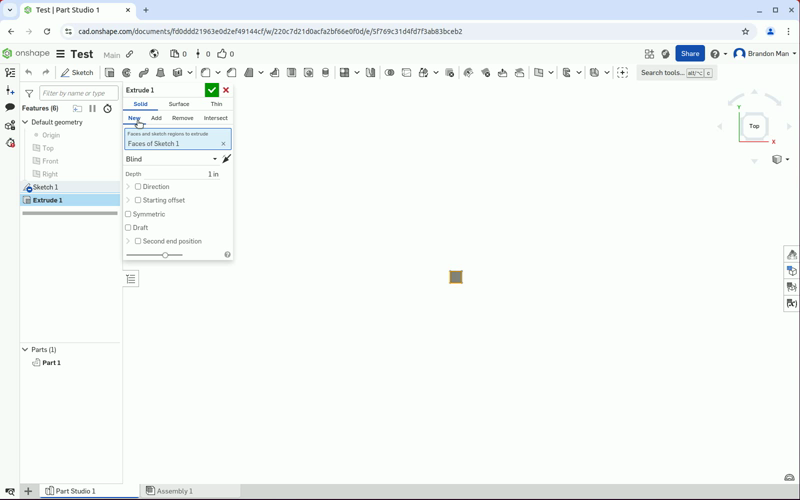
key(tab, 4)
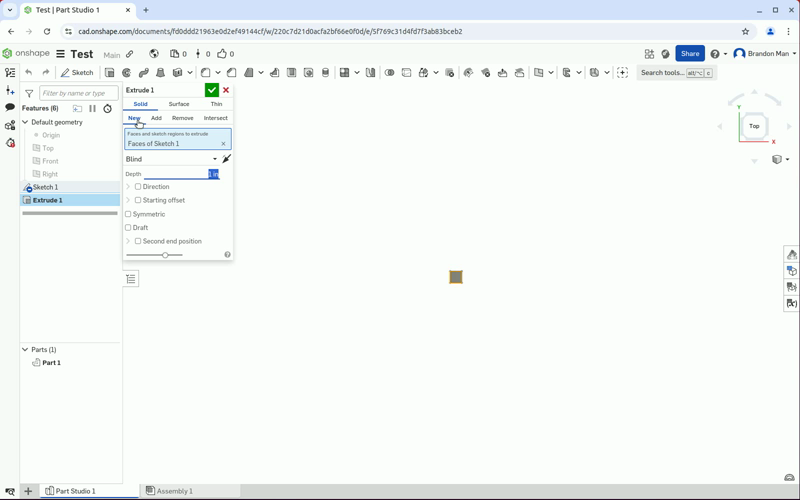
text(1.444)
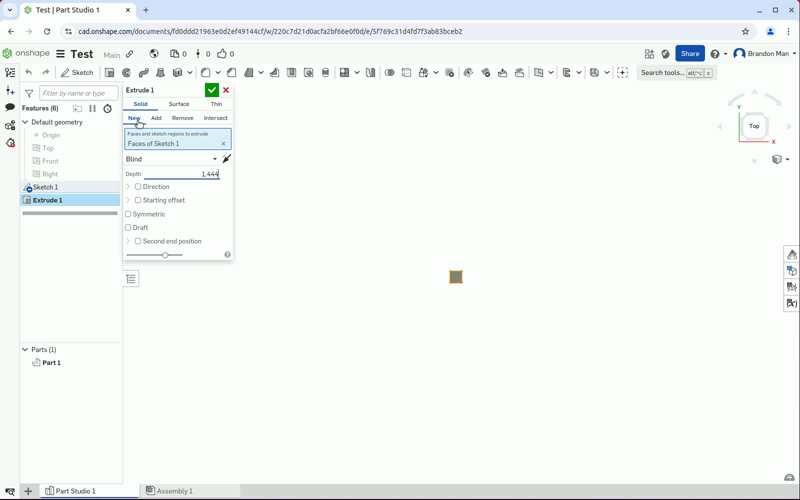
key(enter)
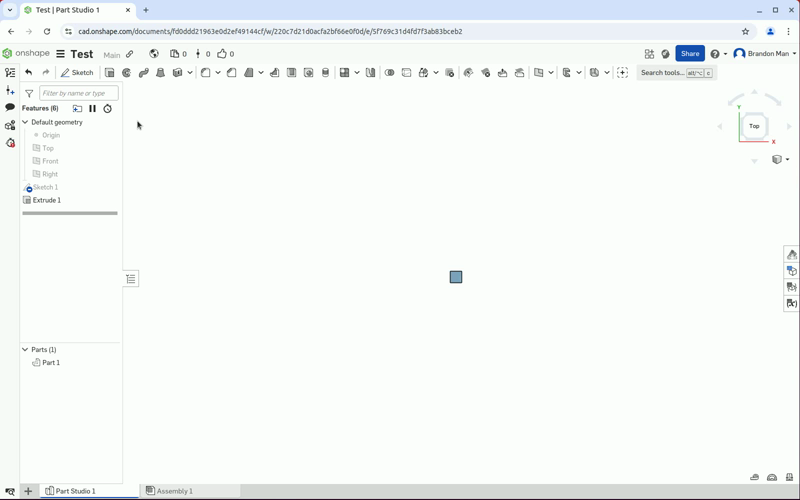
key(shift+h)
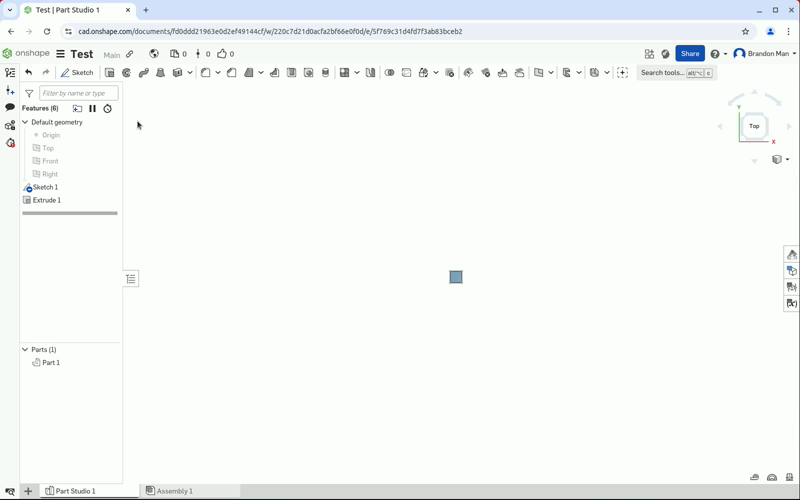
key(shift+h)
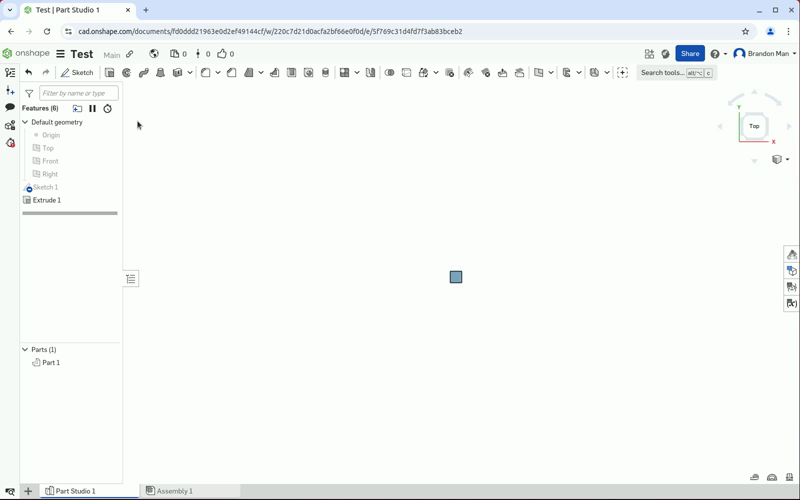
mouse_move(73, 189)
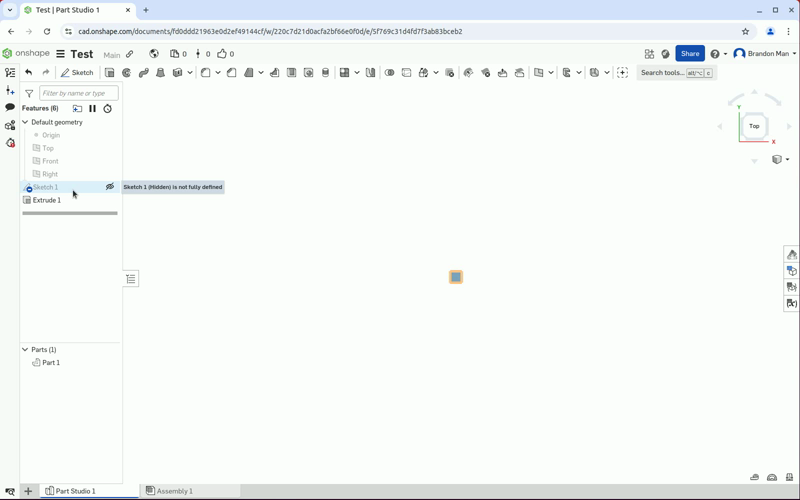
click(73, 189)
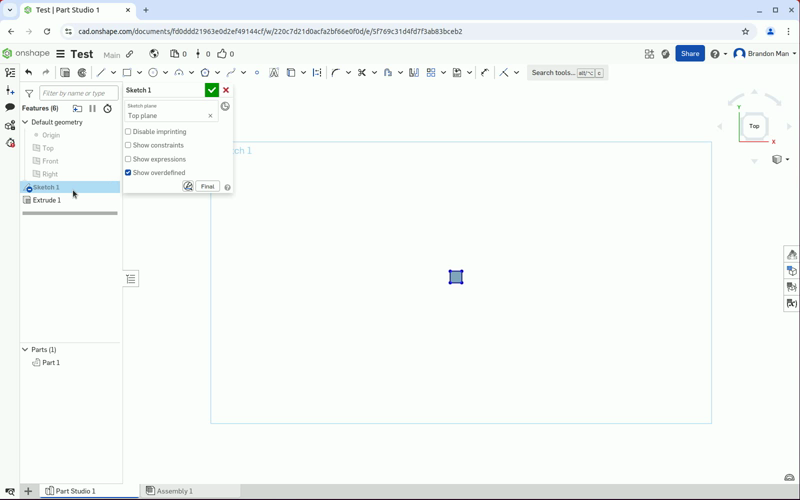
mouse_move(229, 92)
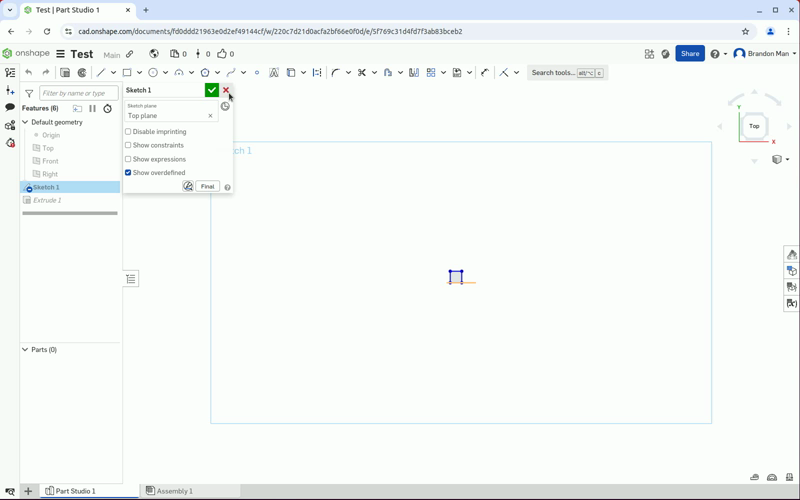
click(229, 92)
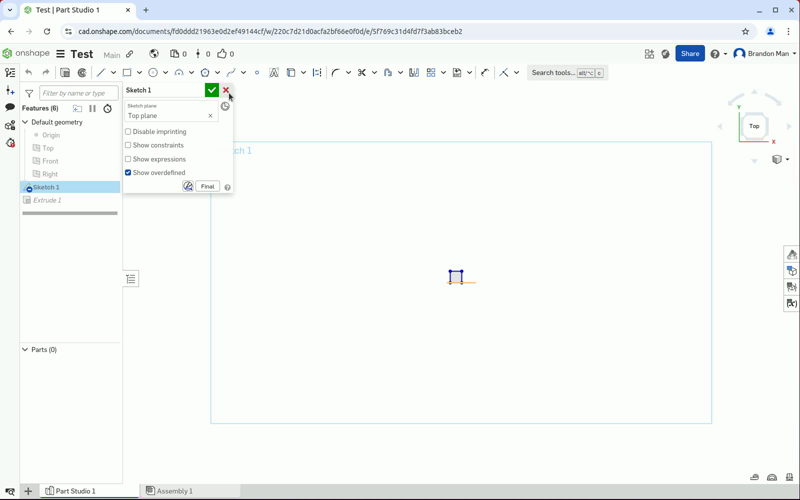
key(shift+s)
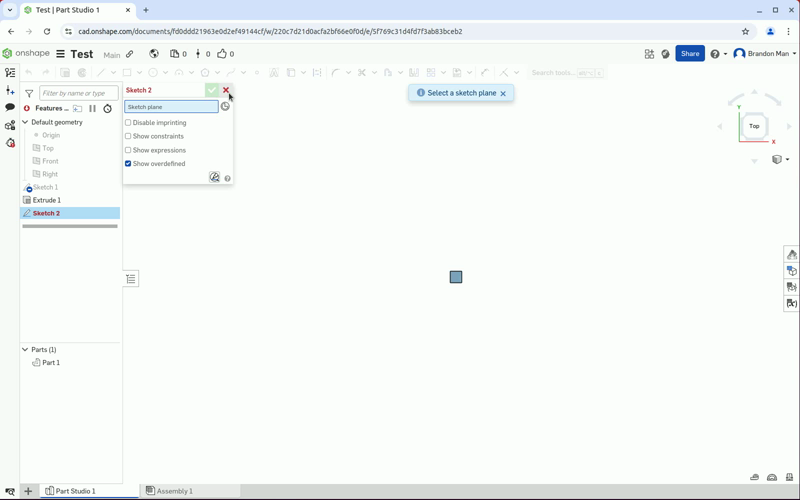
mouse_move(73, 150)
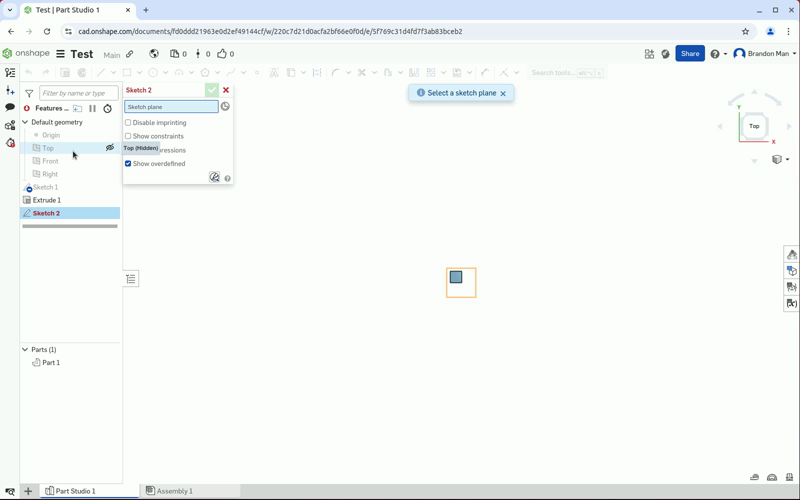
click(73, 150)
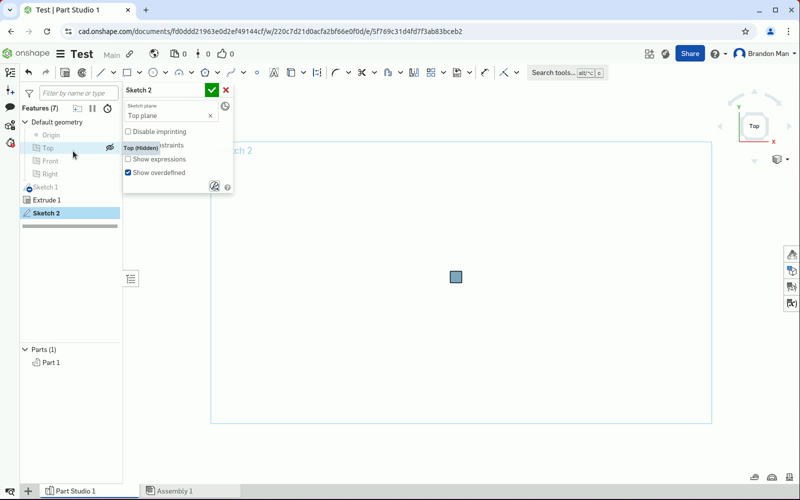
mouse_move(73, 352)
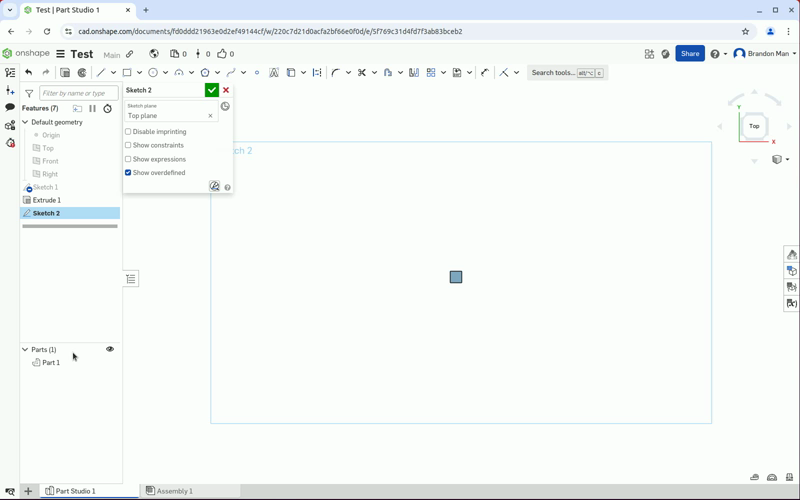
key(y)
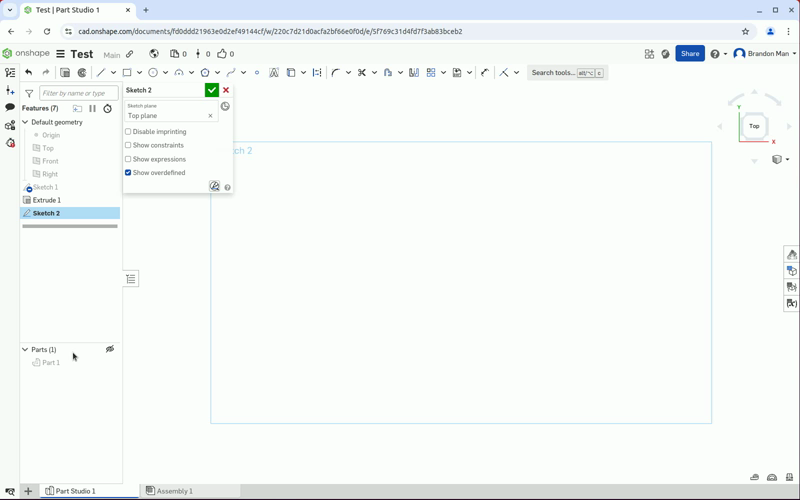
key(l)
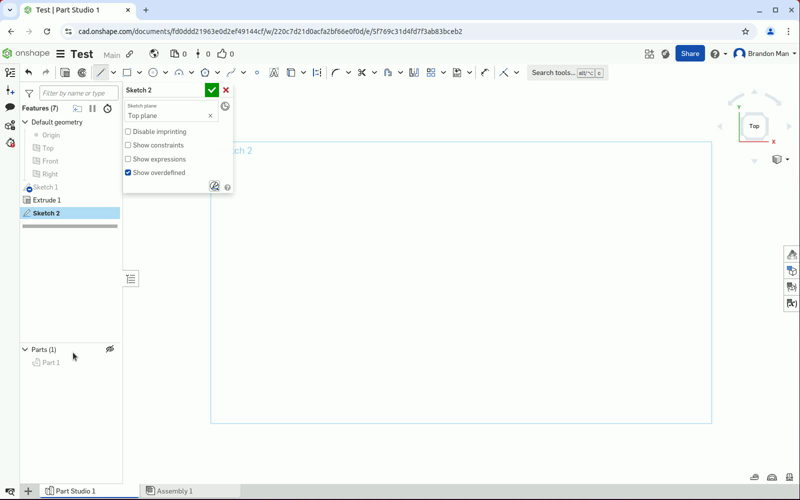
key_down(shift)
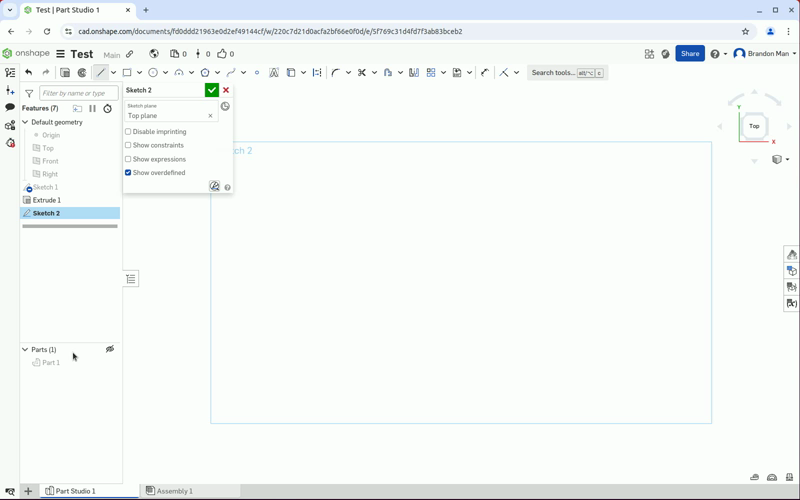
mouse_move(460, 282)
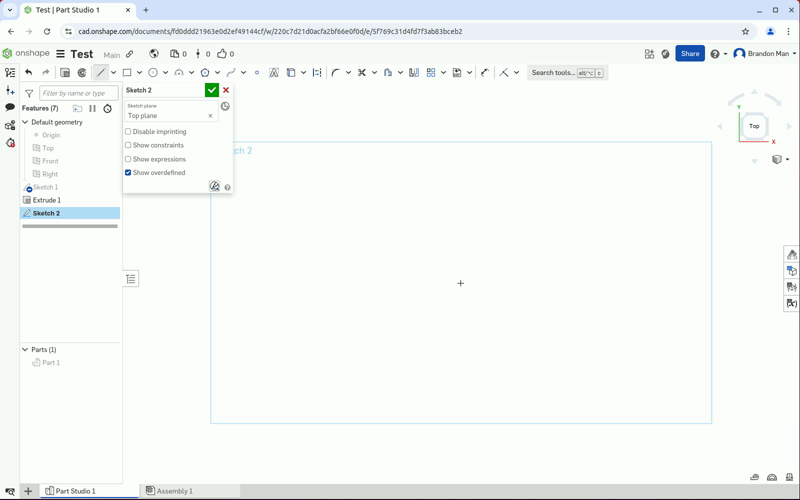
click(460, 282)
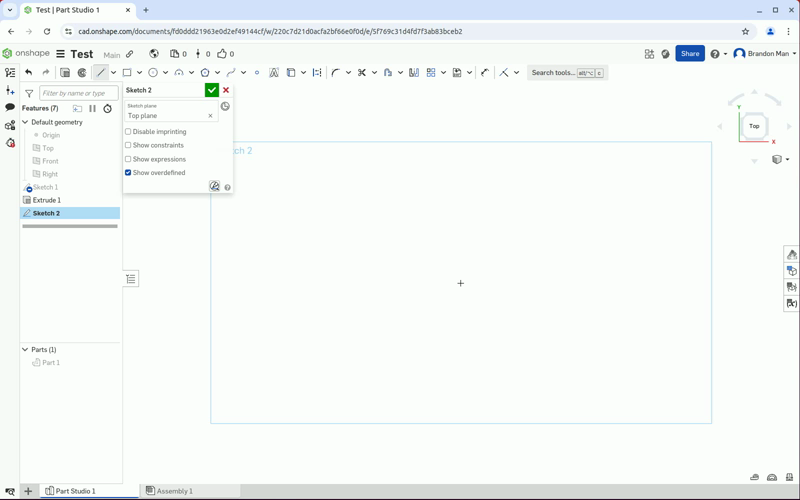
key_up(shift)
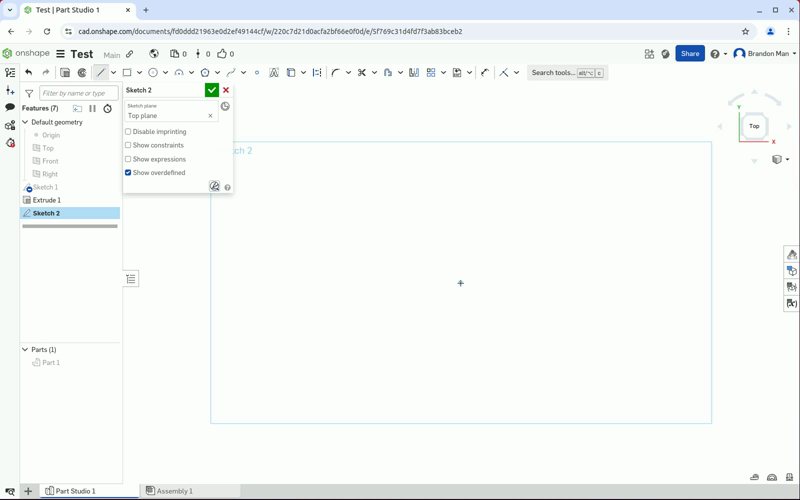
key_down(shift)
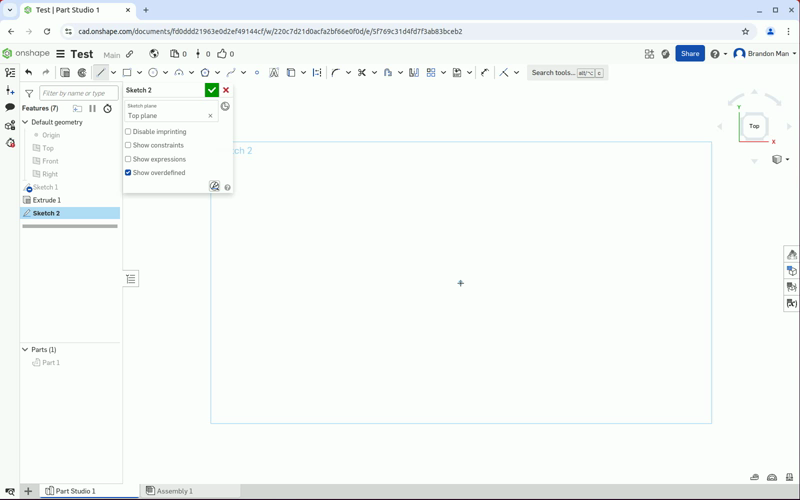
mouse_move(562, 282)
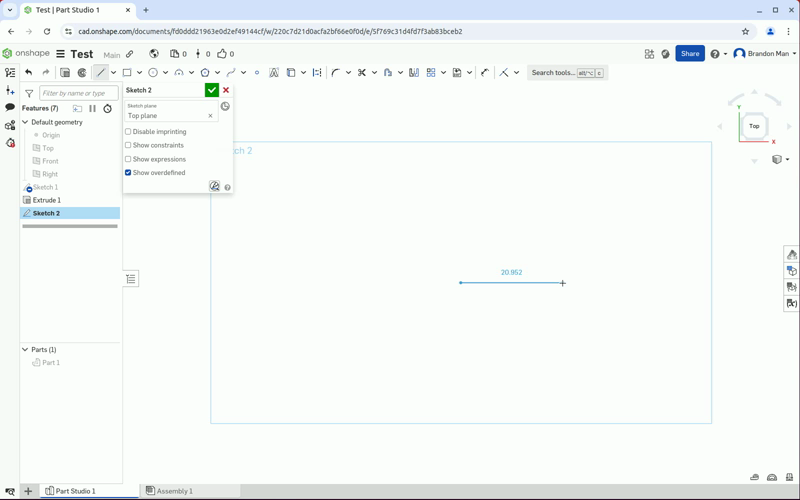
click(562, 282)
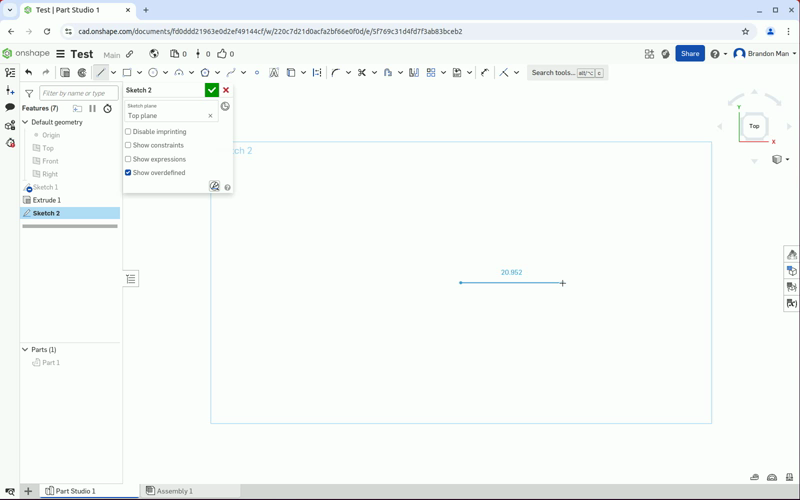
key_up(shift)
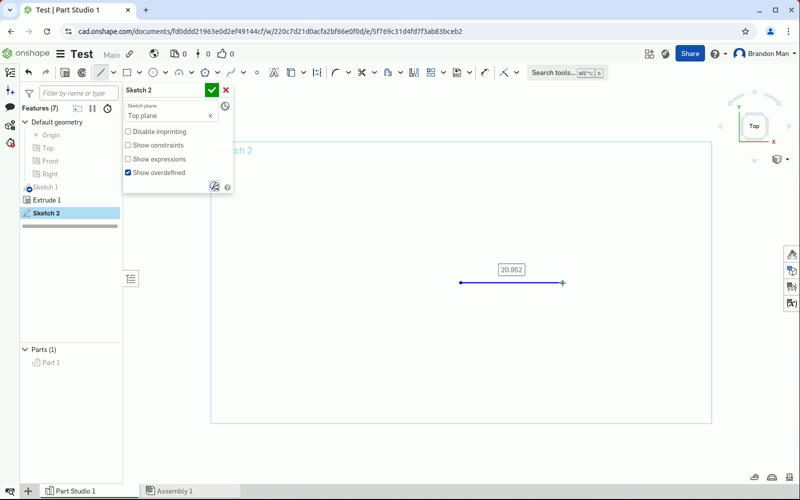
key_down(shift)
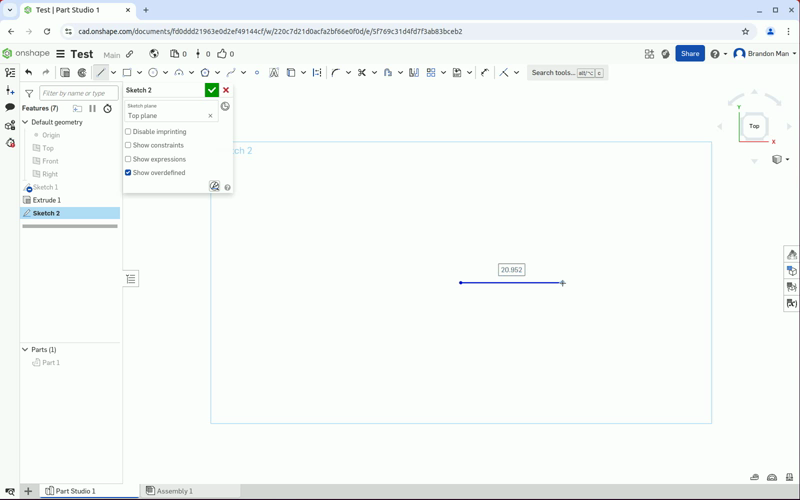
mouse_move(589, 282)
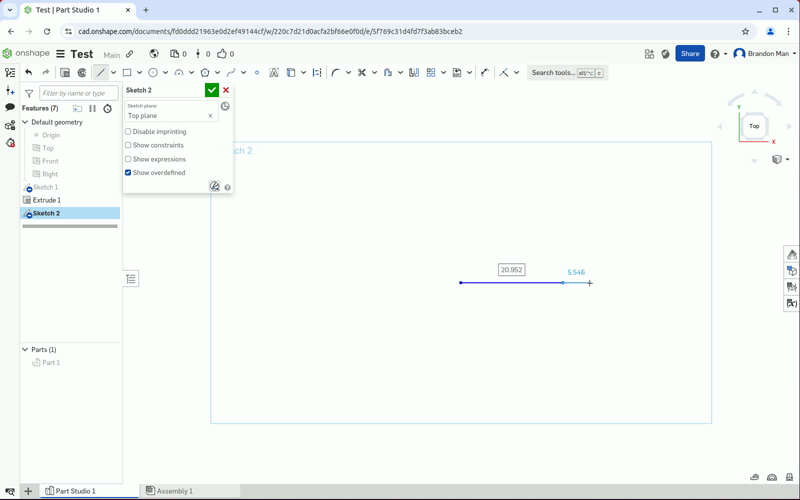
mouse_move(562, 272)
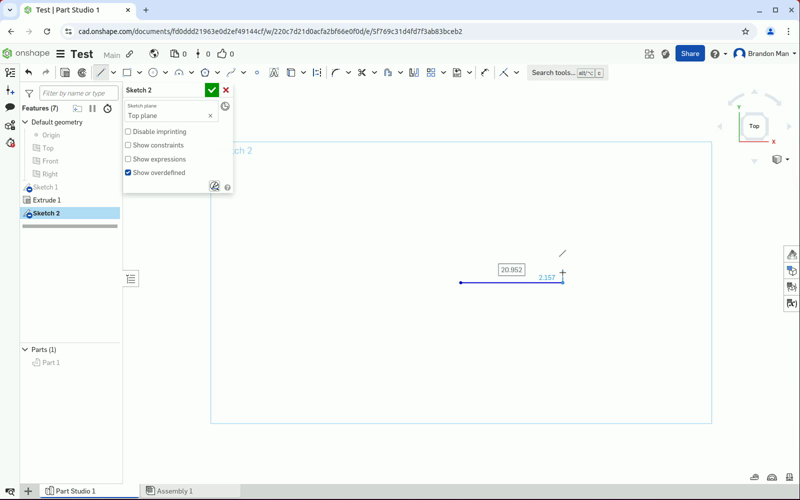
click(562, 272)
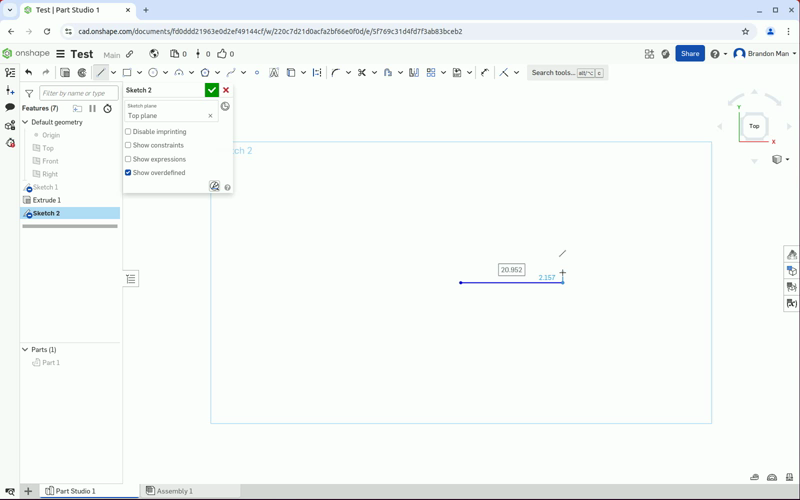
key_up(shift)
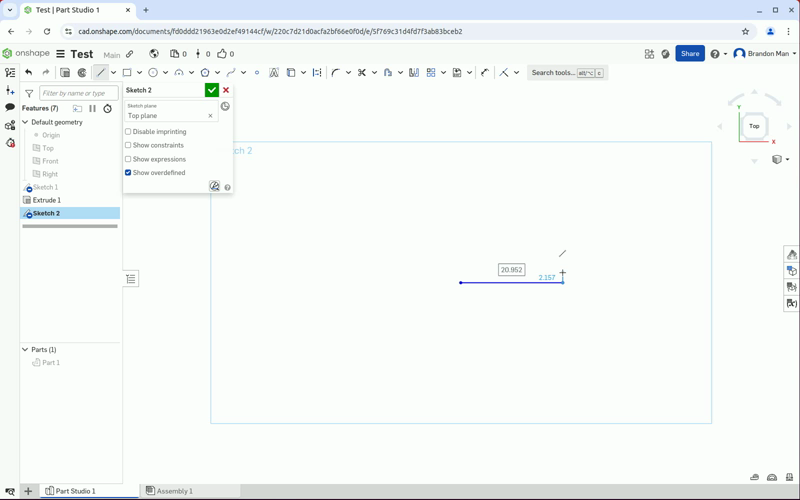
key_down(shift)
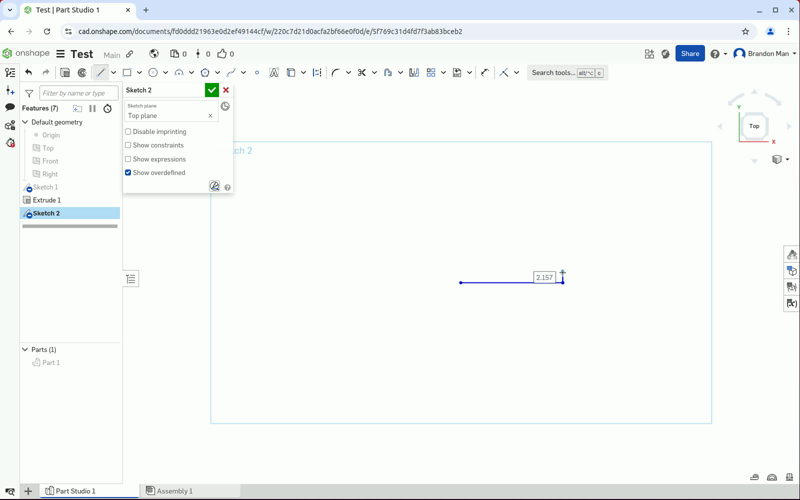
mouse_move(589, 272)
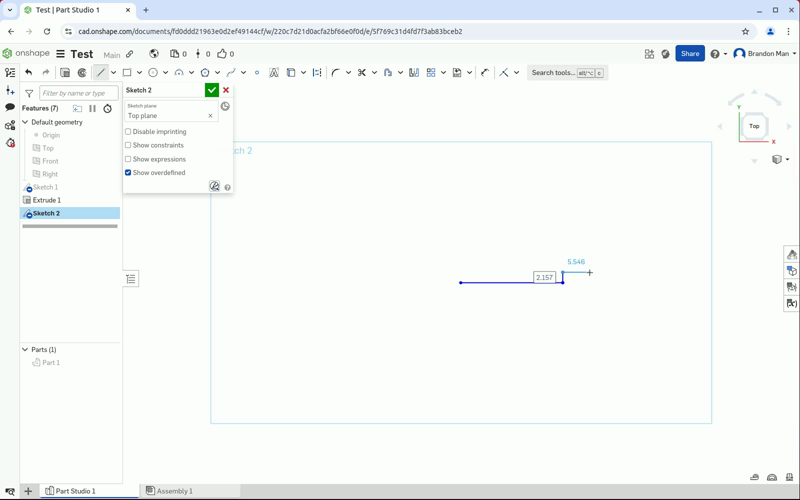
mouse_move(562, 261)
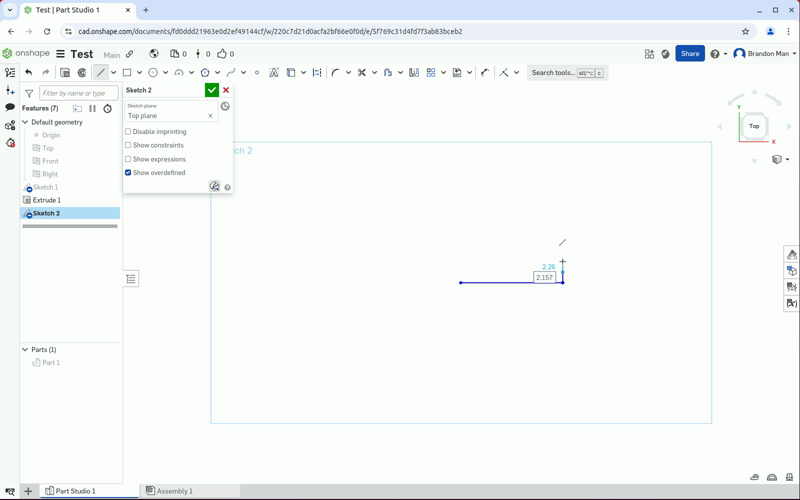
click(562, 261)
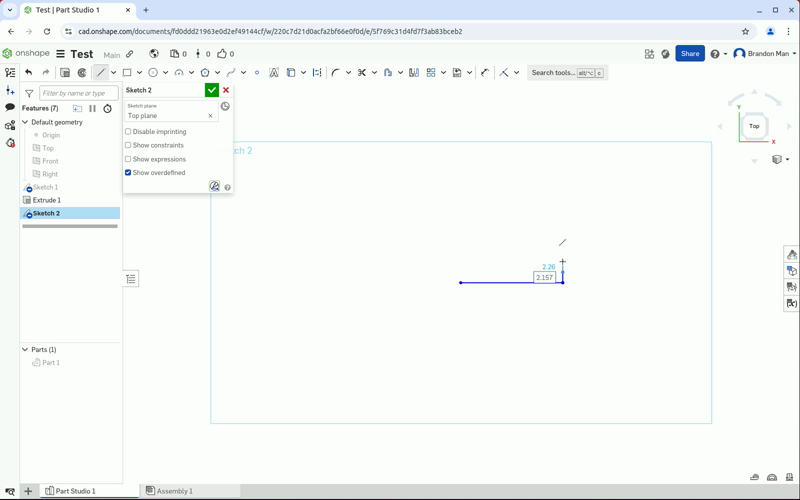
key_up(shift)
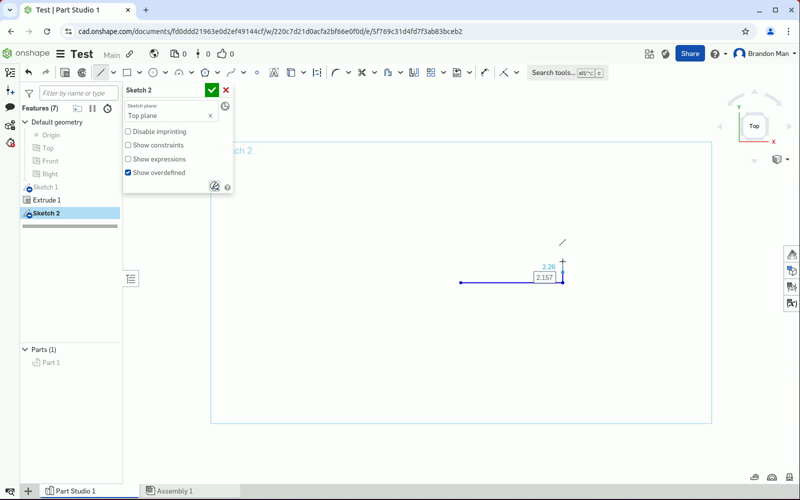
key_down(shift)
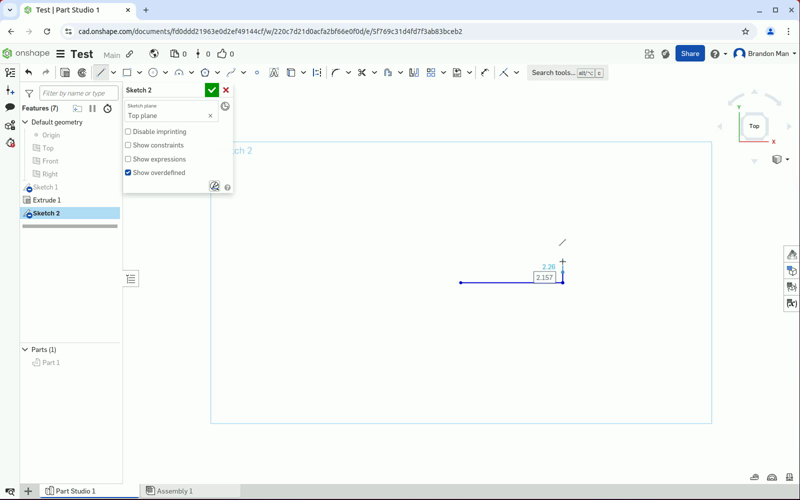
mouse_move(589, 261)
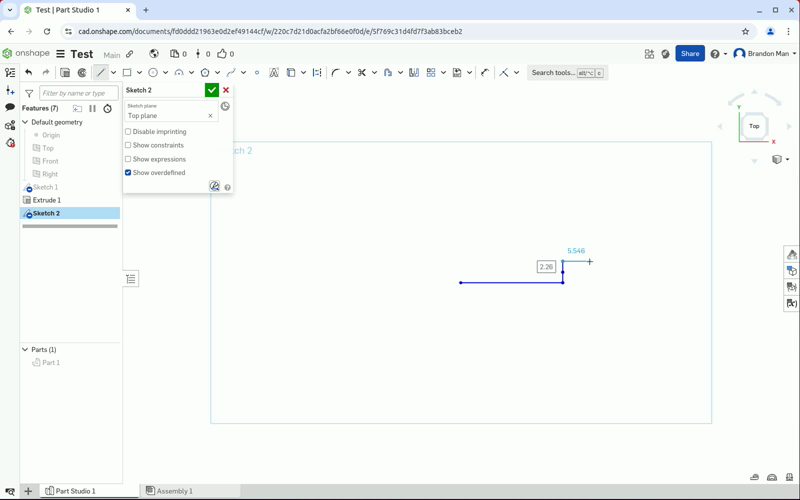
mouse_move(562, 223)
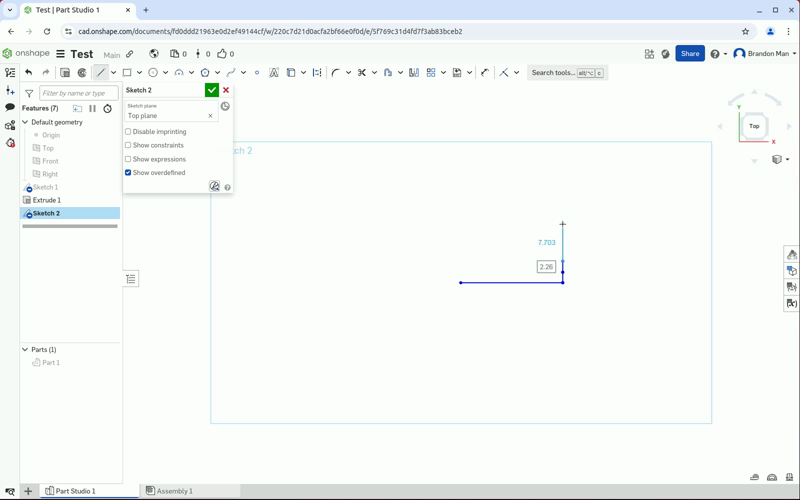
click(562, 223)
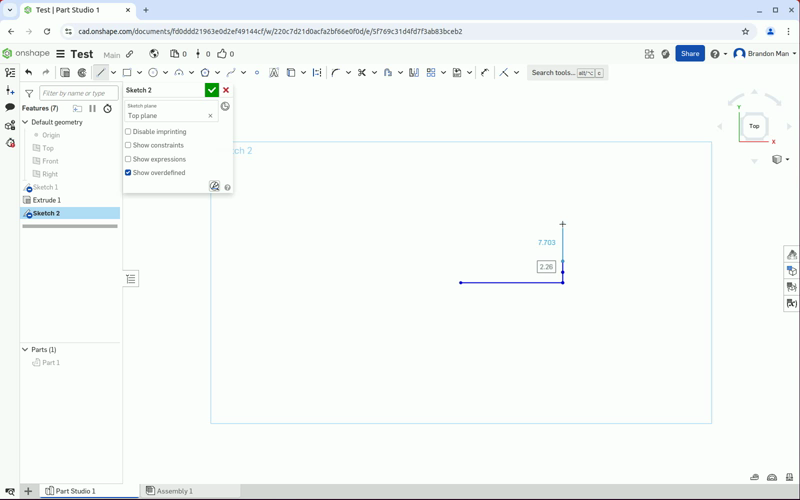
key_up(shift)
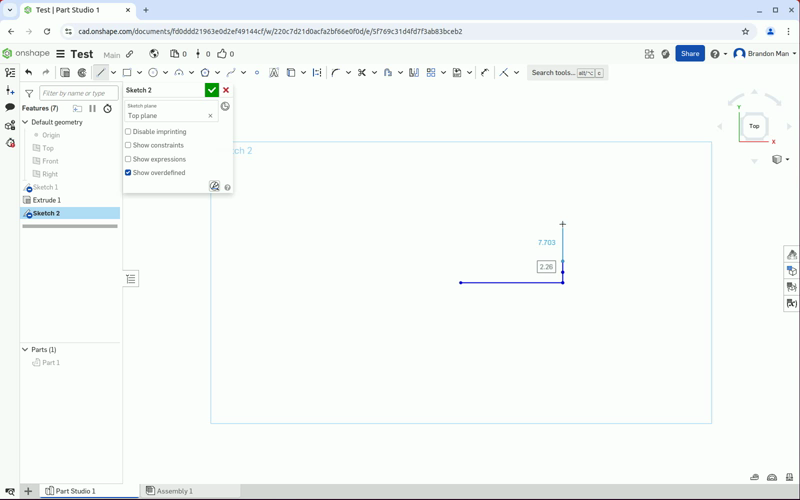
key(esc)
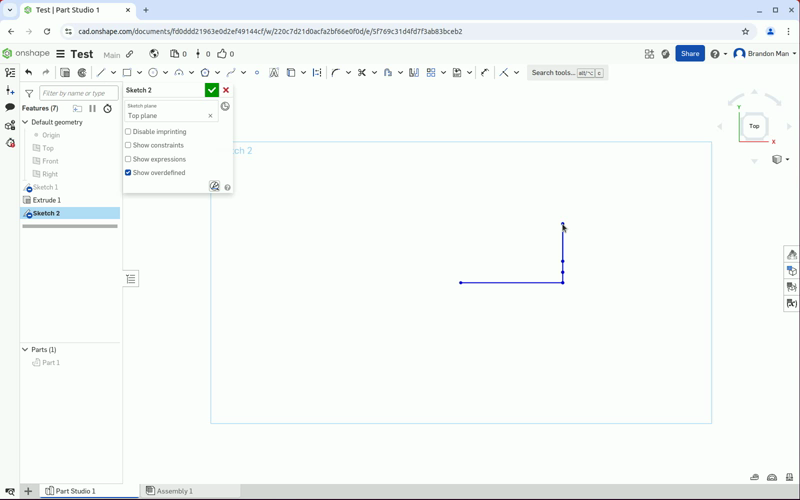
key(a)
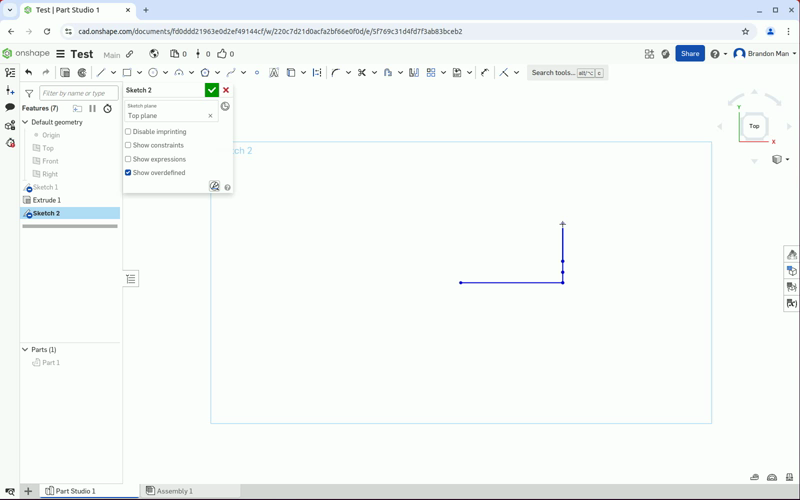
mouse_move(562, 223)
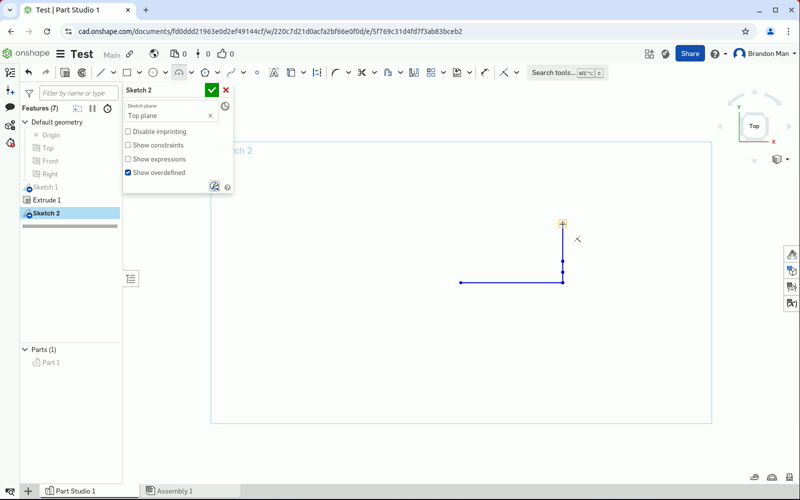
click(562, 223)
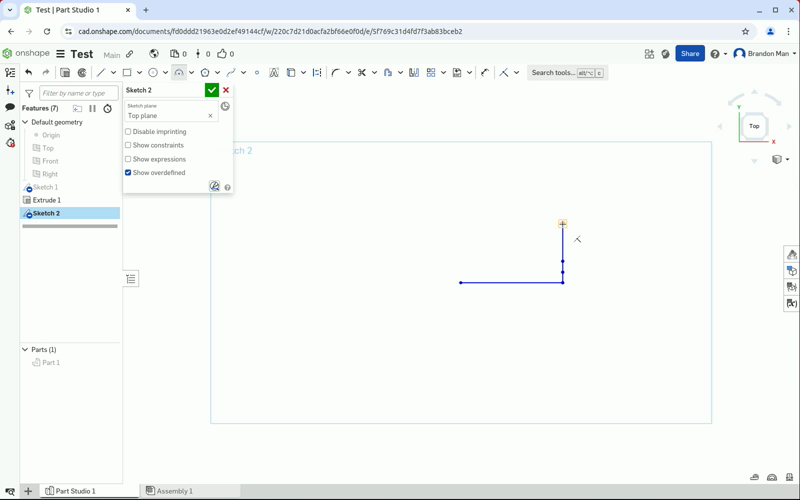
key_down(shift)
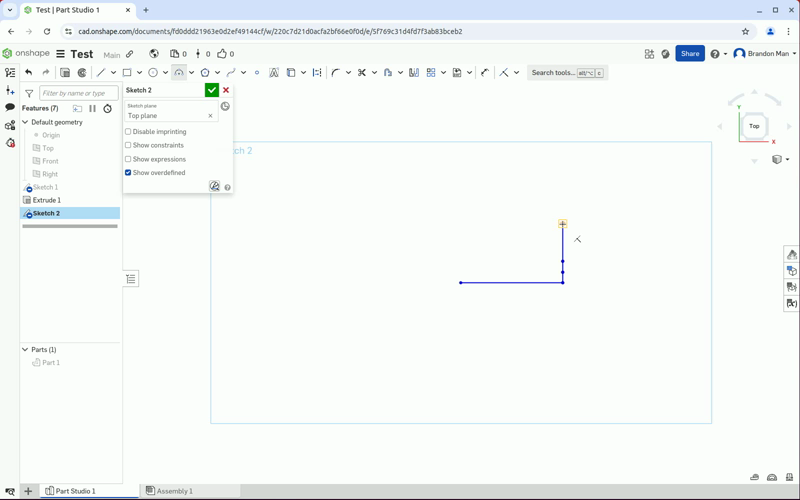
mouse_move(473, 216)
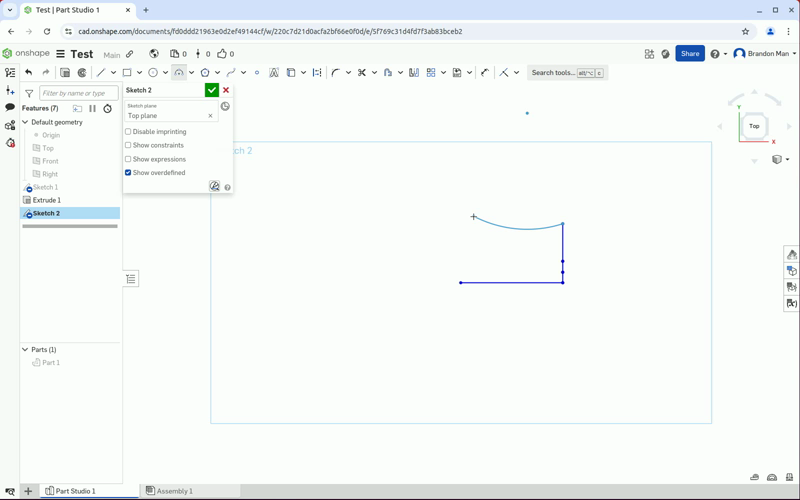
click(473, 216)
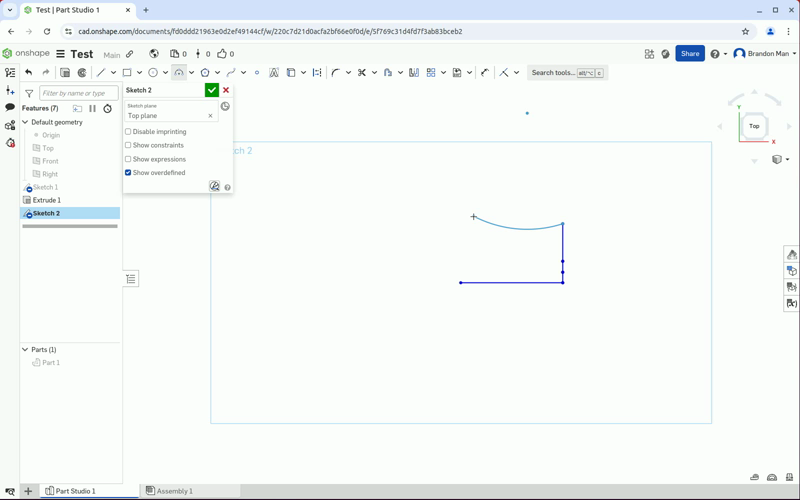
mouse_move(518, 215)
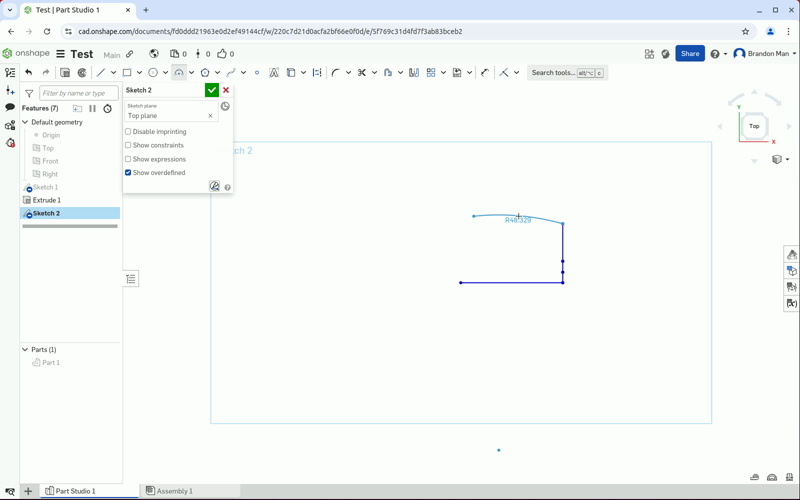
click(518, 215)
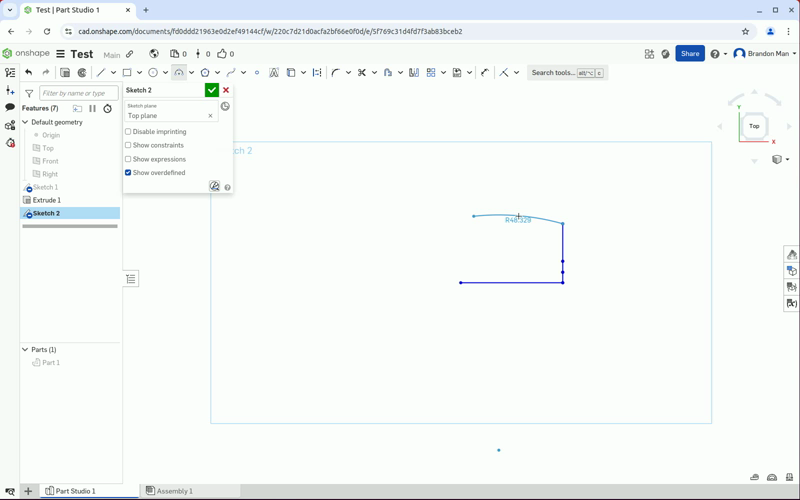
key_up(shift)
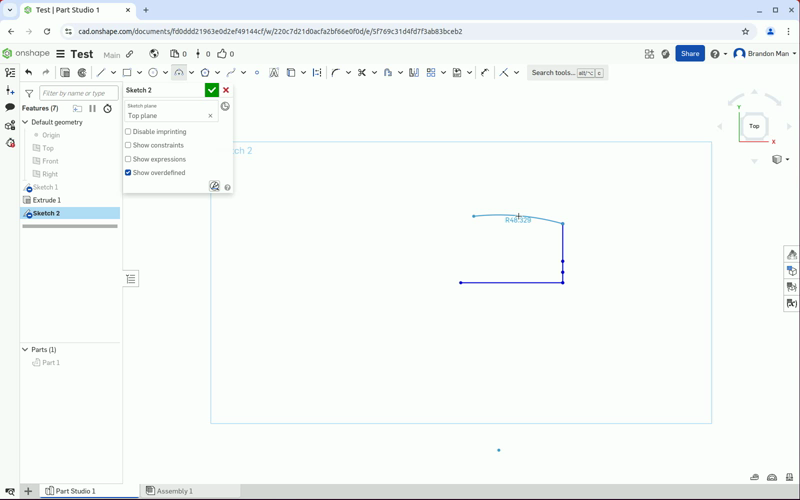
mouse_move(473, 216)
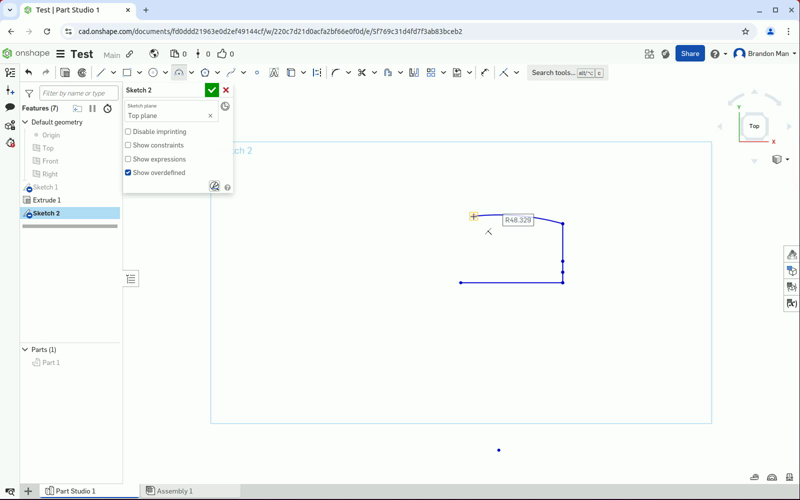
click(473, 216)
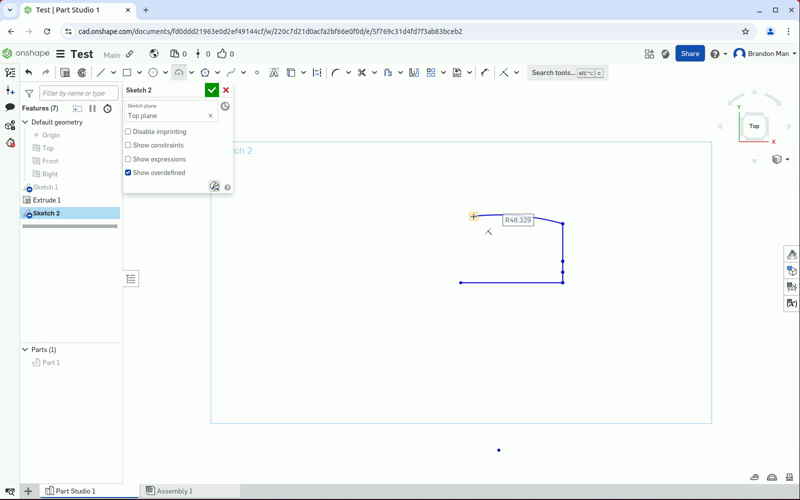
key_down(shift)
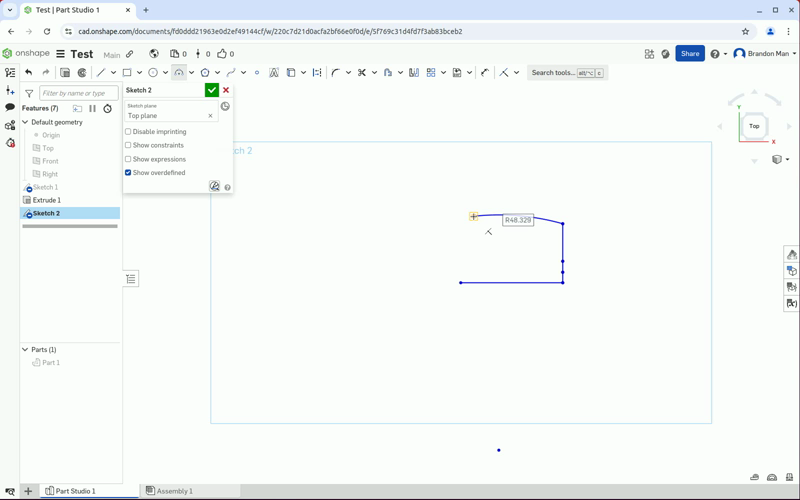
mouse_move(460, 225)
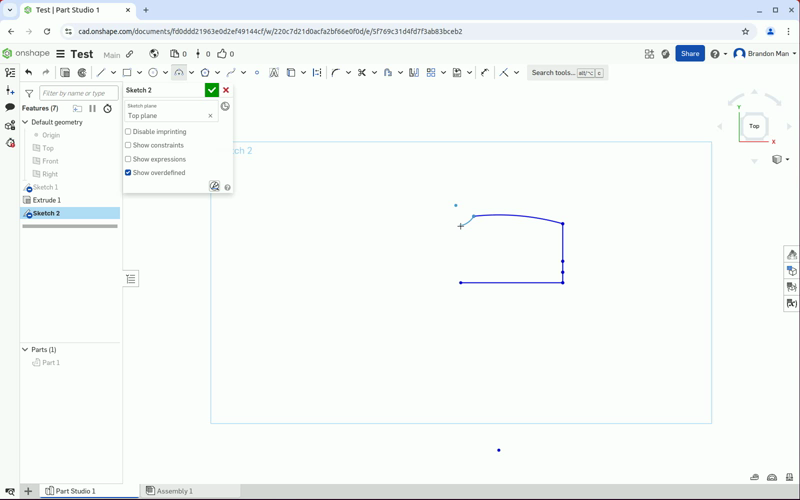
click(460, 225)
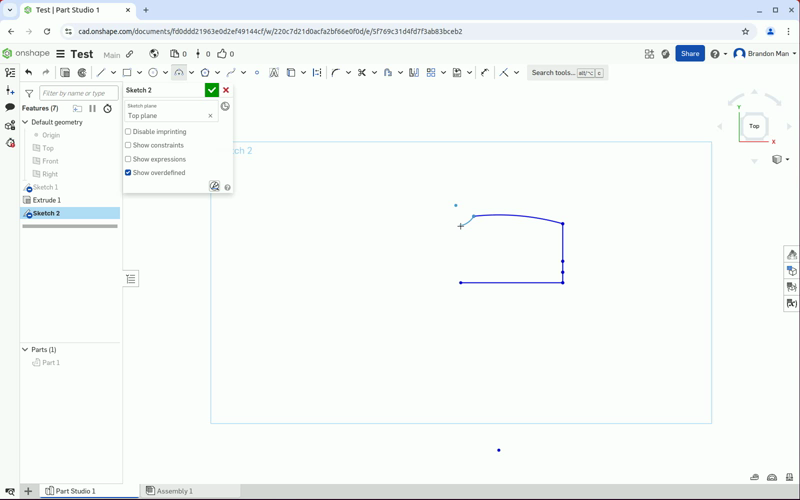
mouse_move(465, 219)
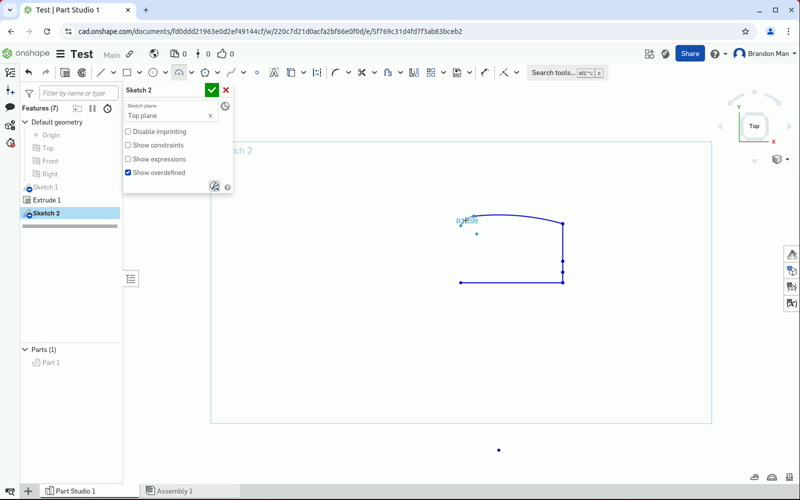
click(465, 219)
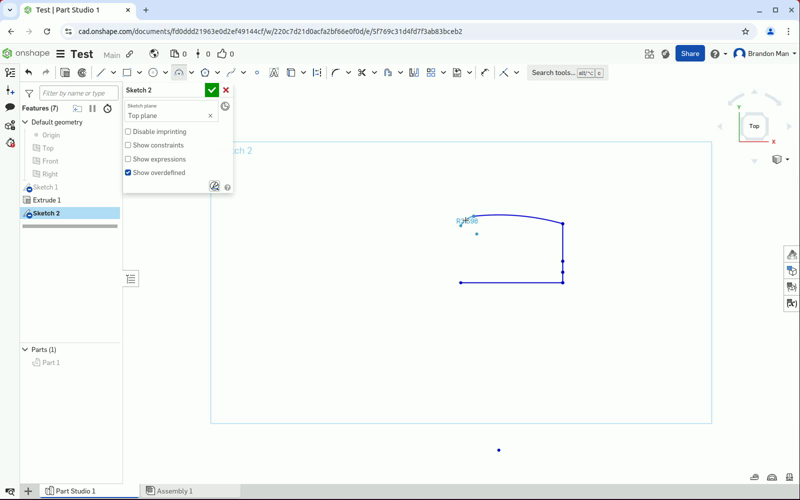
key_up(shift)
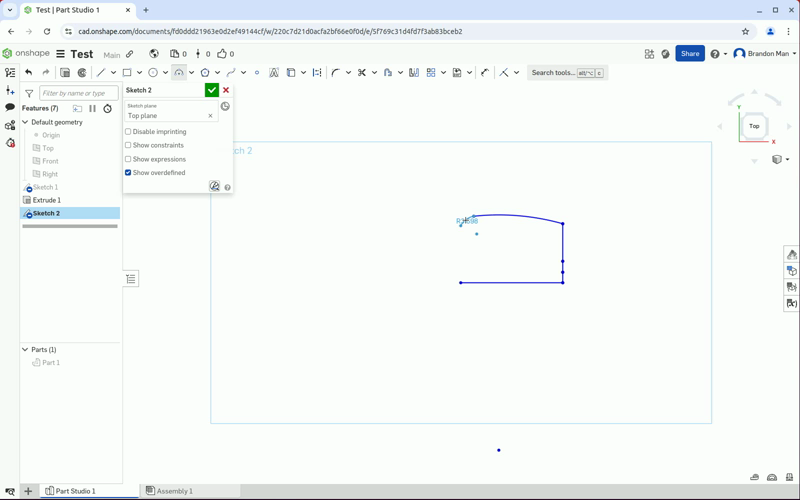
key(esc)
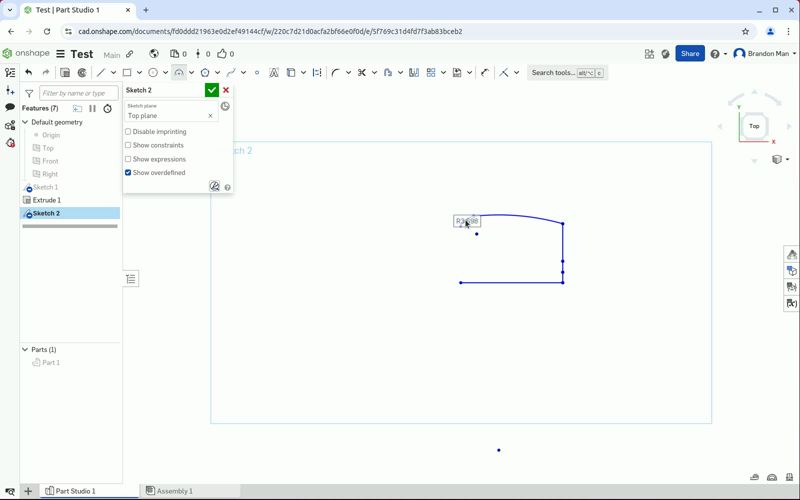
key(l)
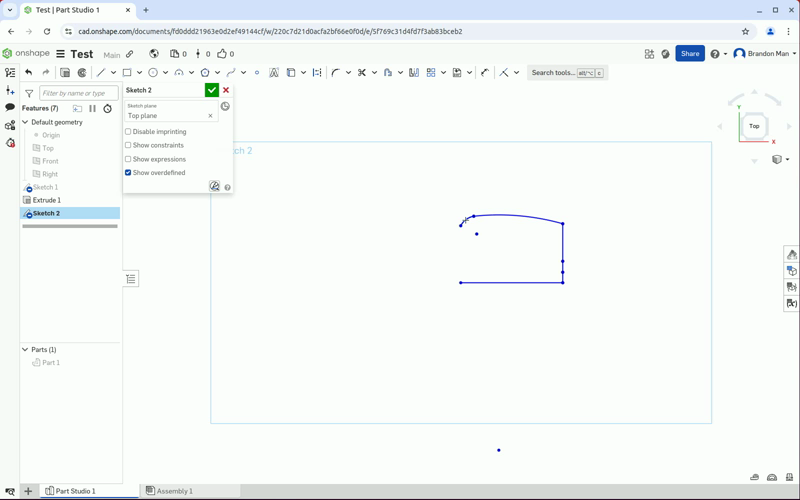
mouse_move(460, 225)
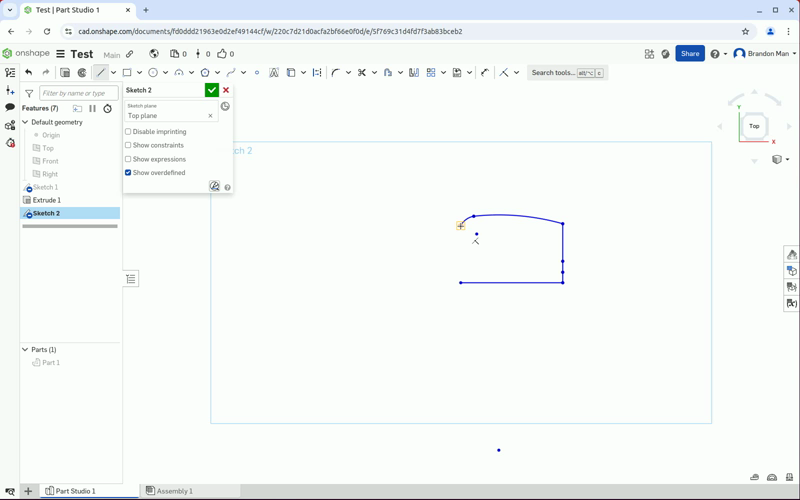
click(460, 225)
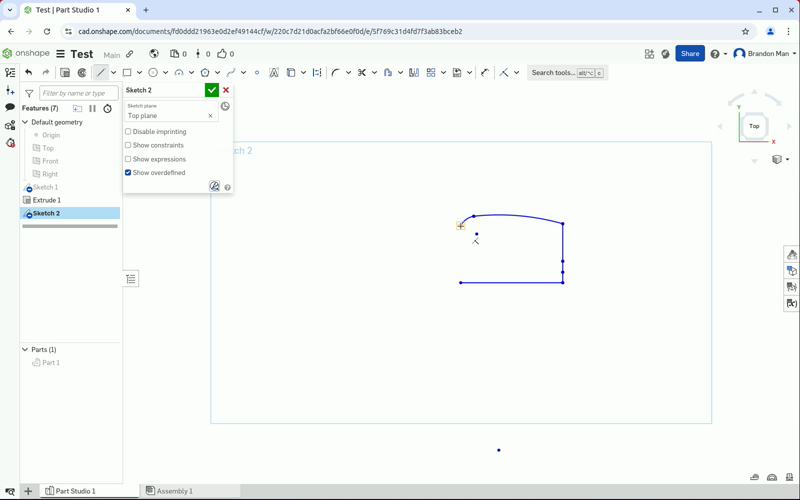
key_down(shift)
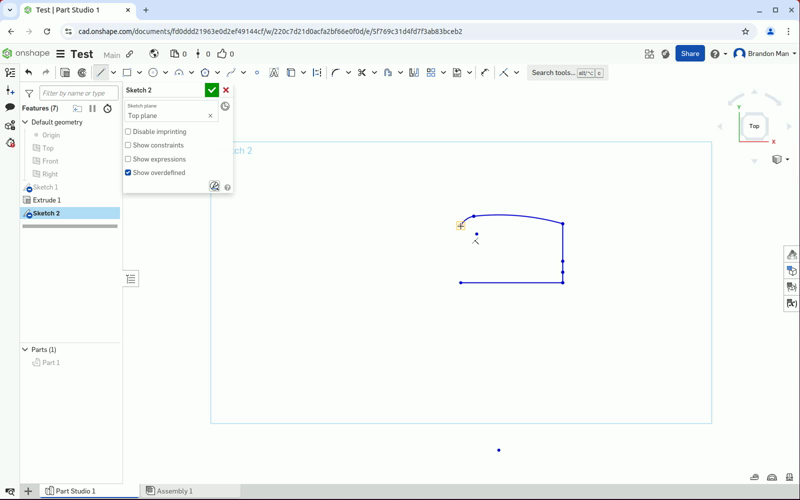
mouse_move(490, 225)
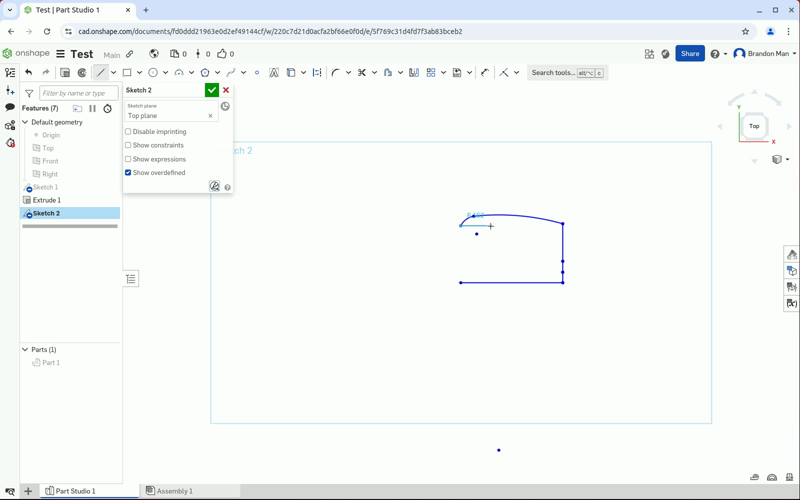
mouse_move(460, 261)
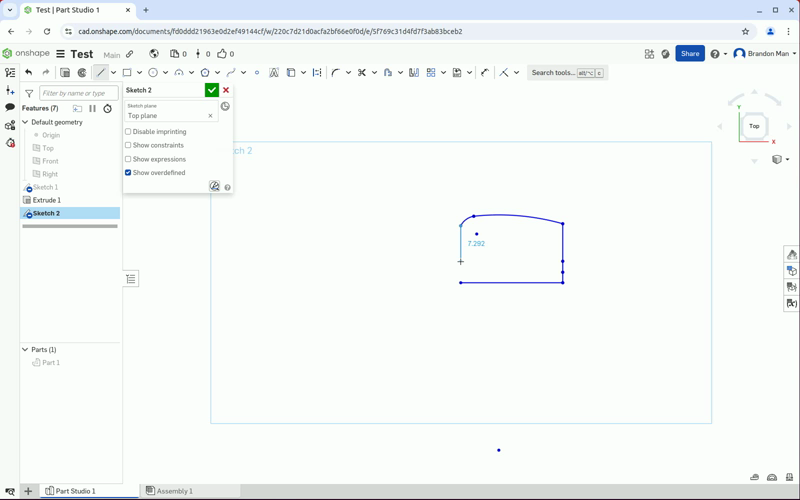
click(460, 261)
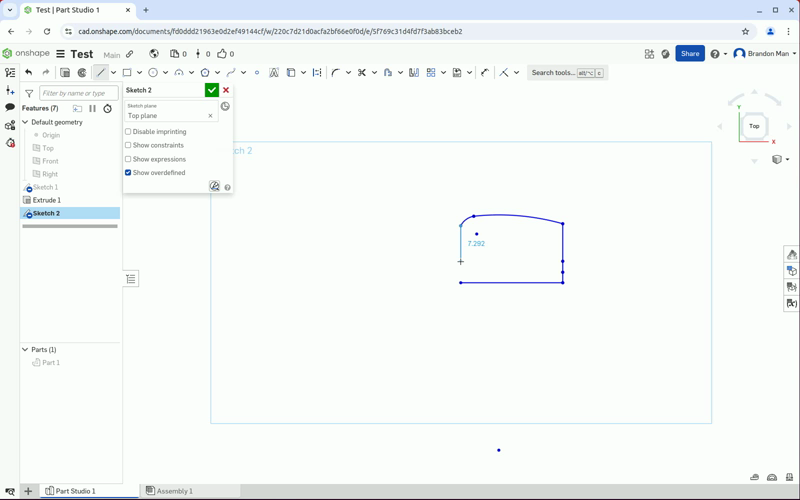
key_up(shift)
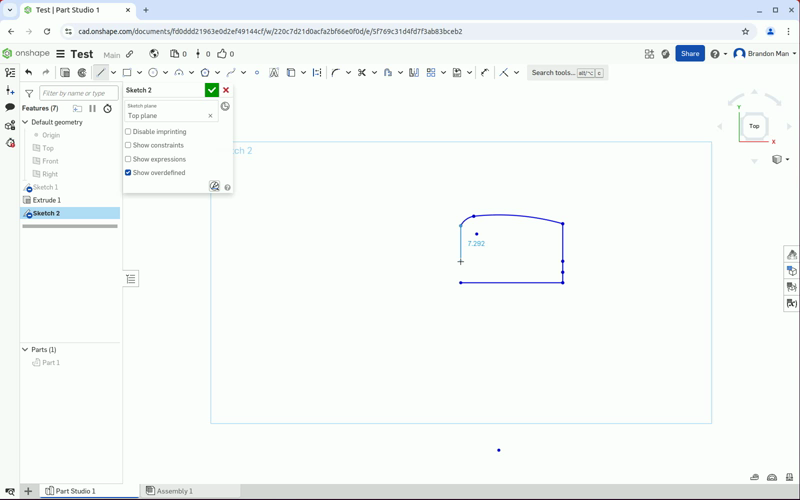
key_down(shift)
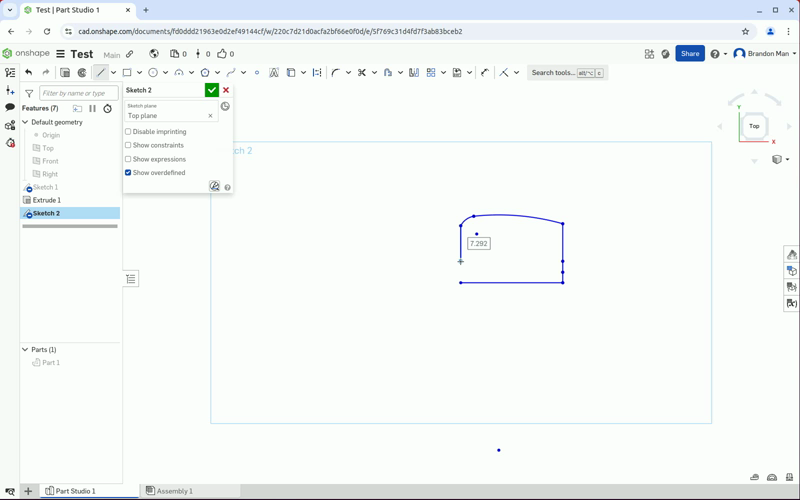
mouse_move(490, 261)
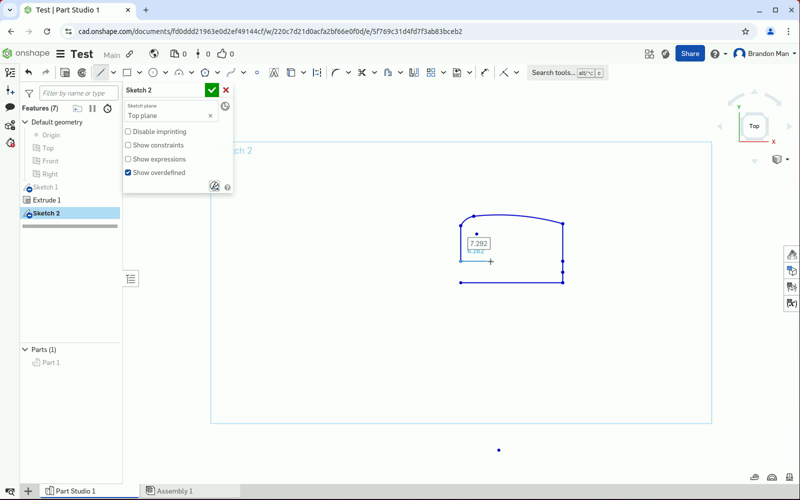
mouse_move(460, 272)
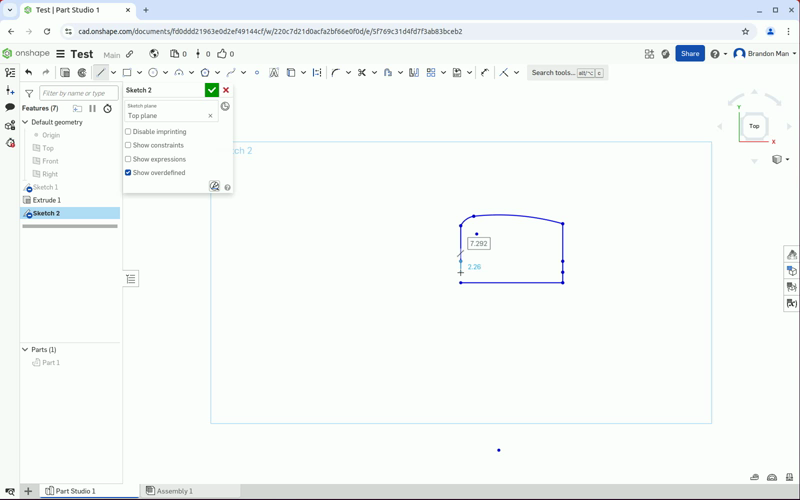
click(460, 272)
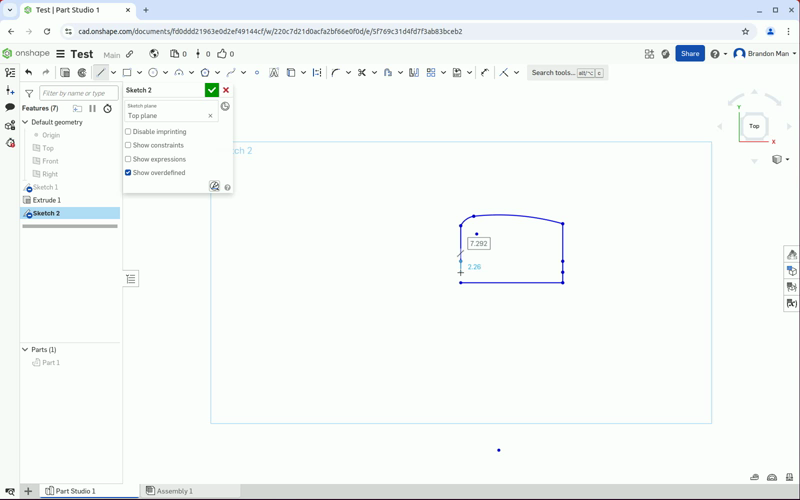
key_up(shift)
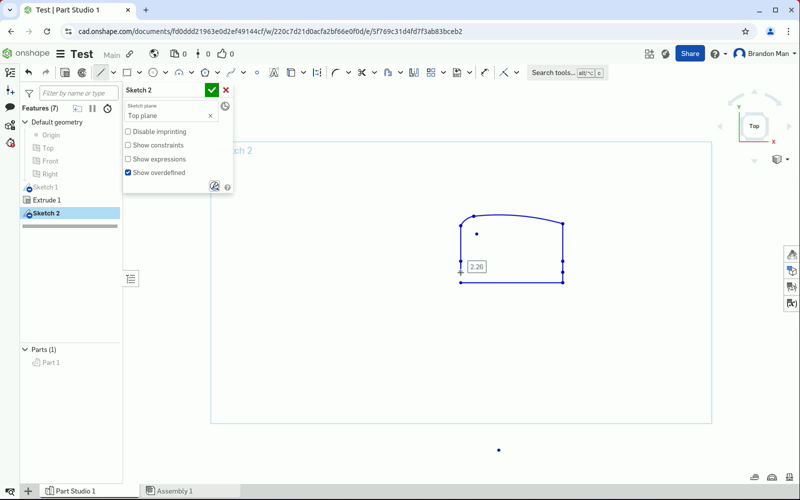
mouse_move(490, 272)
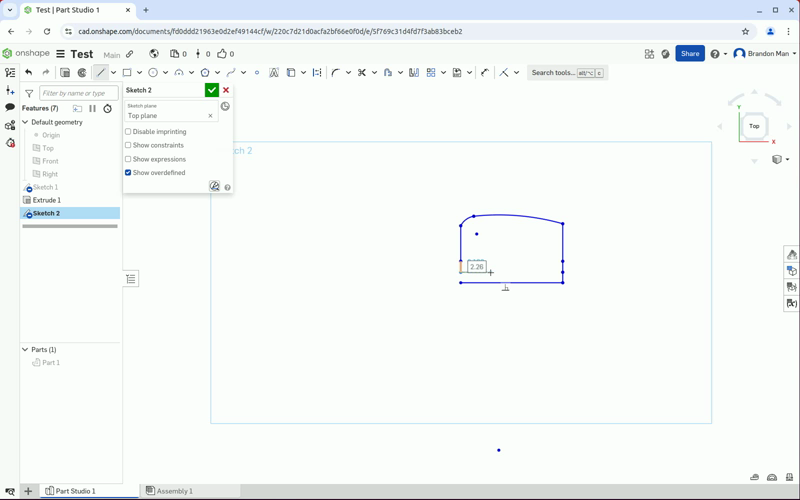
key_down(shift)
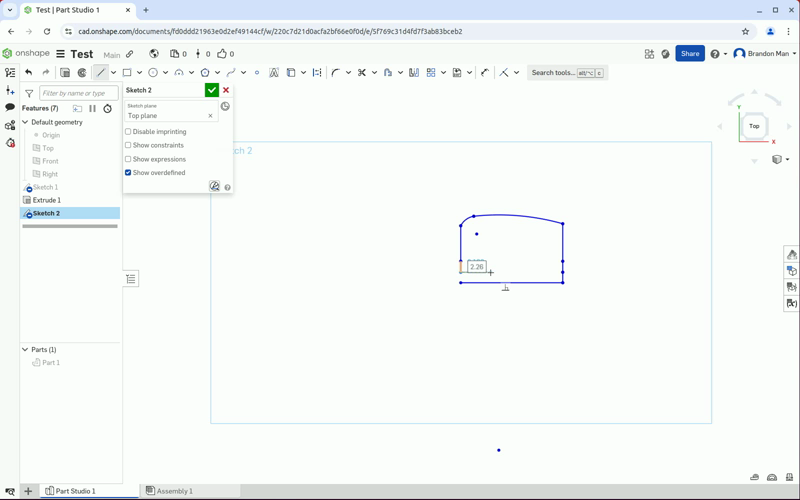
mouse_move(460, 282)
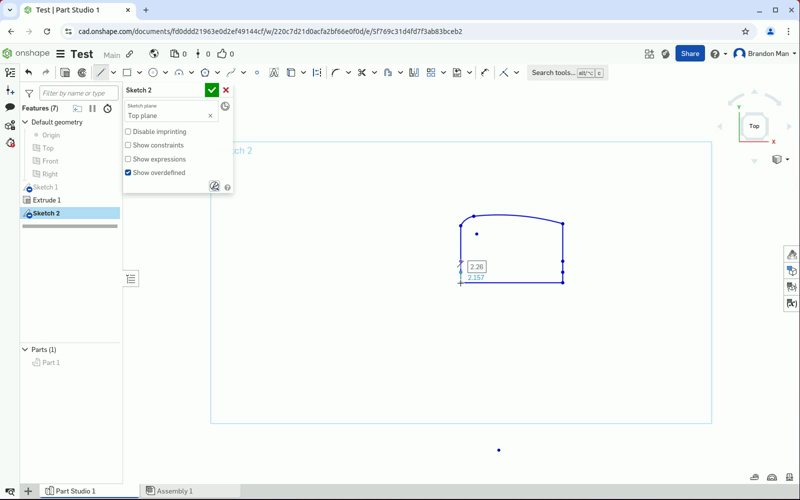
key_up(shift)
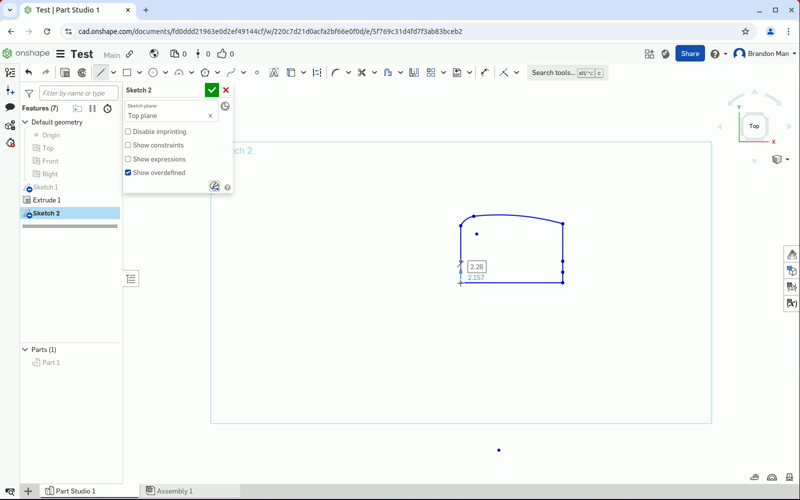
click(460, 282)
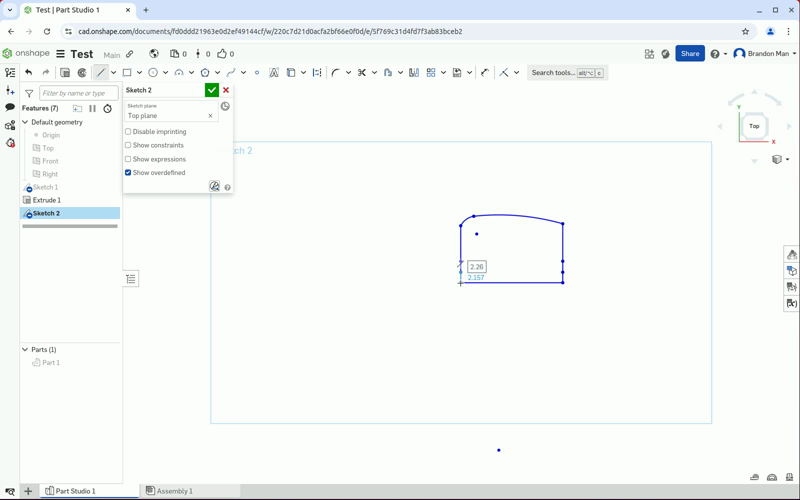
key(esc)
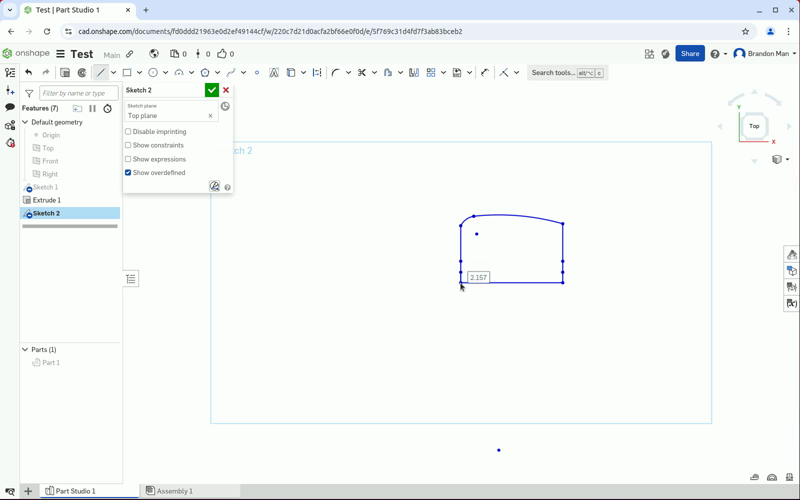
key(l)
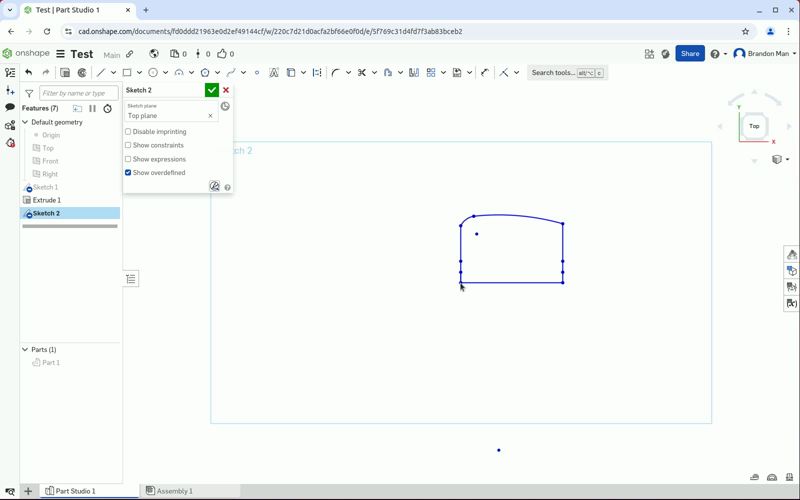
key_down(shift)
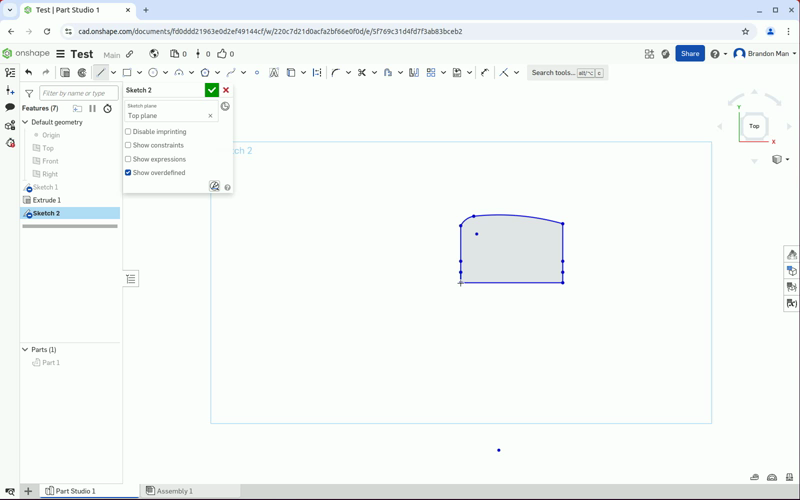
mouse_move(471, 261)
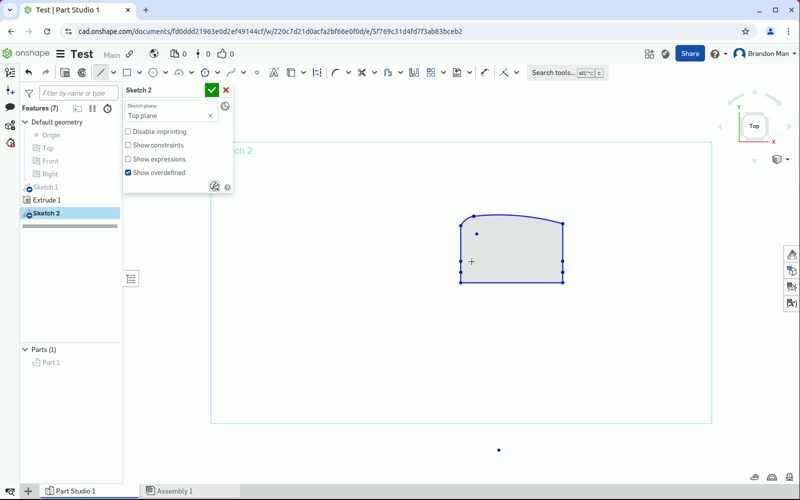
click(471, 261)
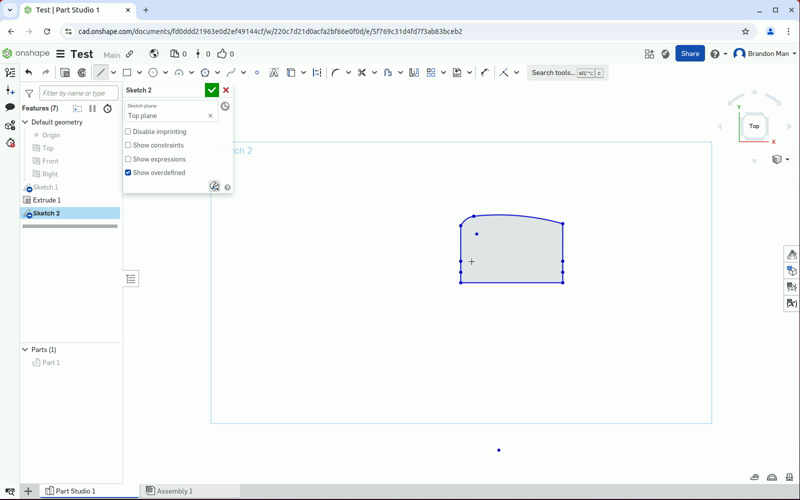
key_up(shift)
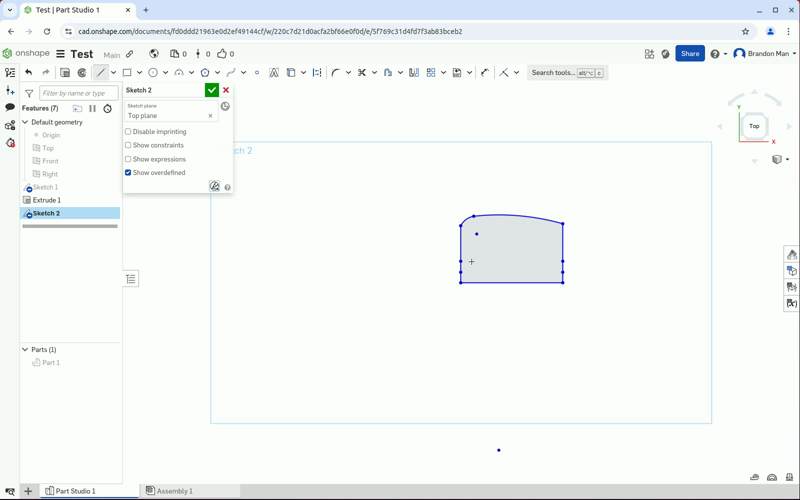
key_down(shift)
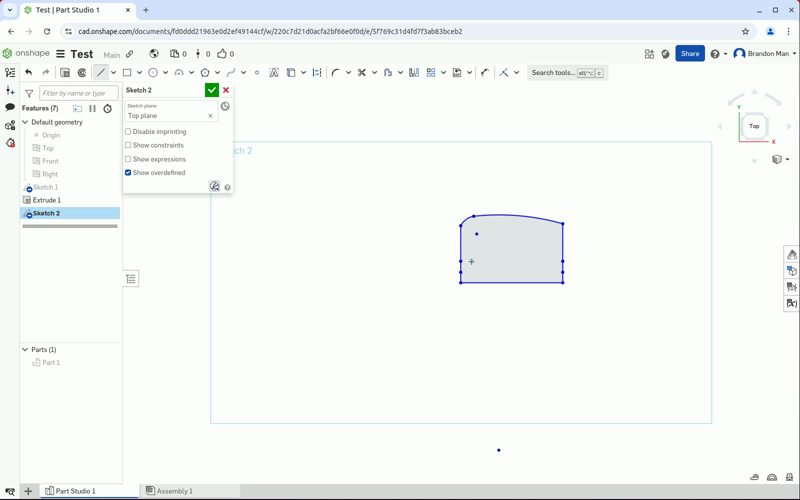
mouse_move(552, 261)
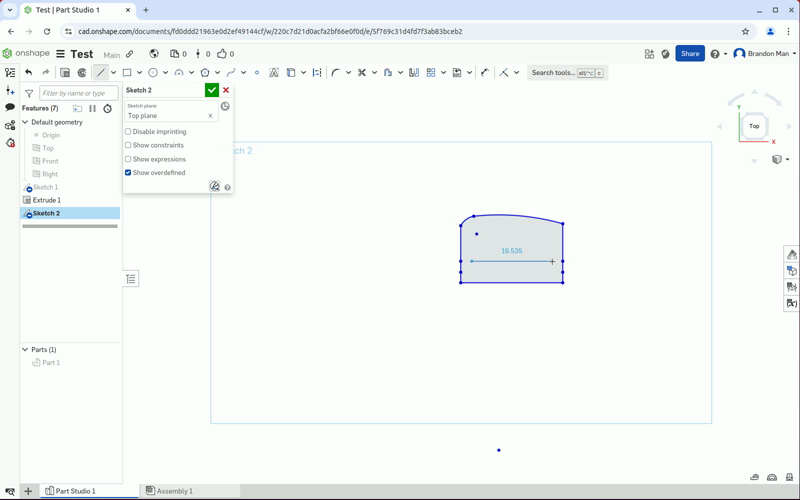
click(552, 261)
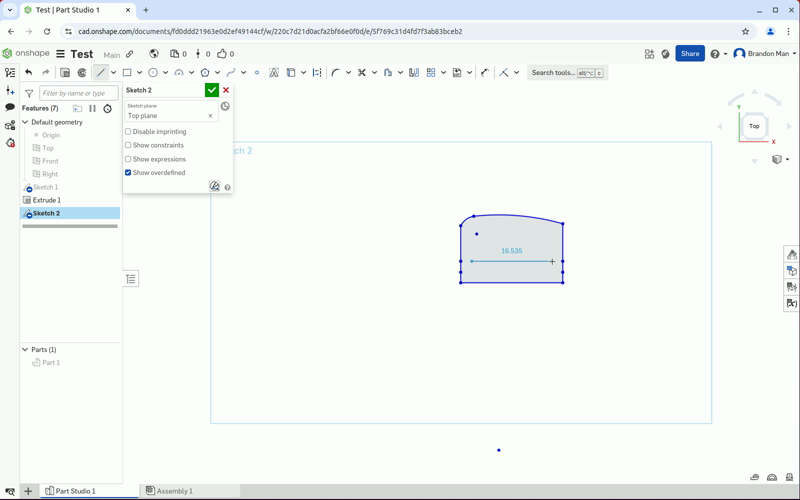
key_up(shift)
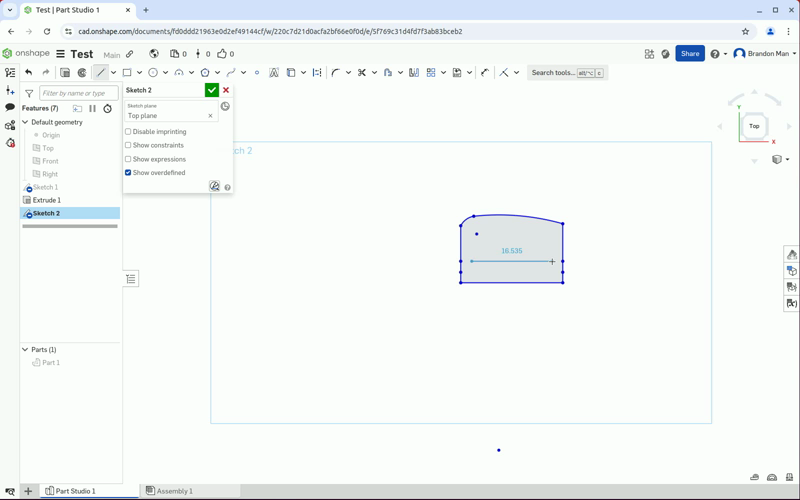
key_down(shift)
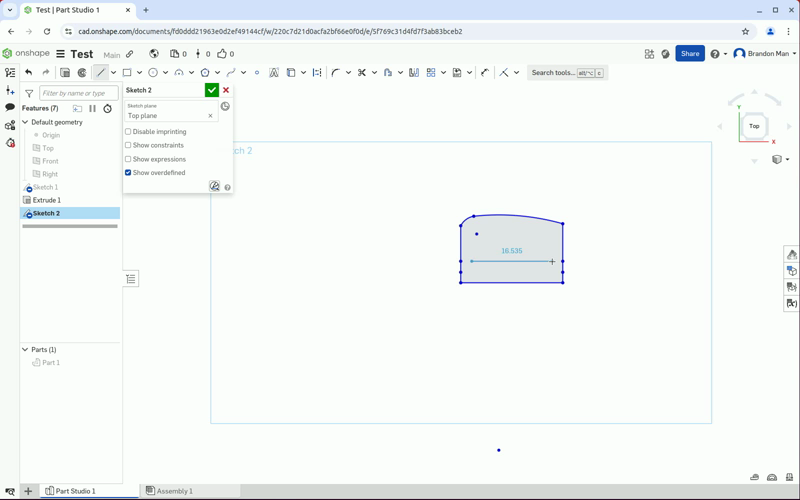
mouse_move(582, 261)
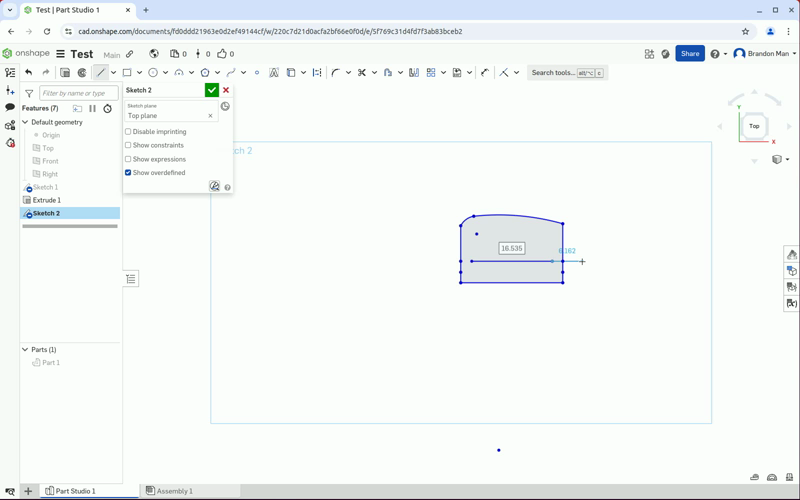
mouse_move(552, 225)
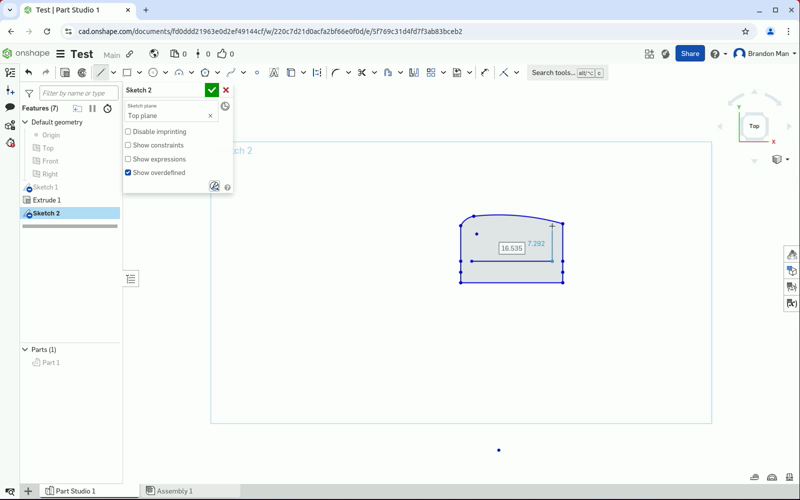
click(552, 225)
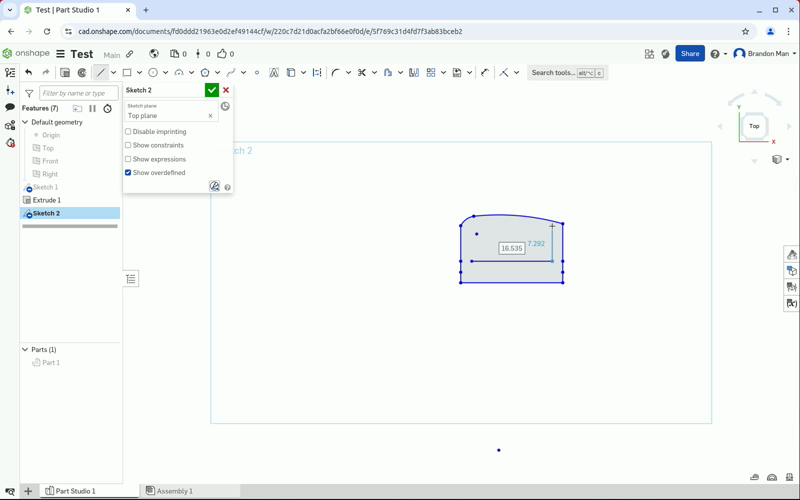
key_up(shift)
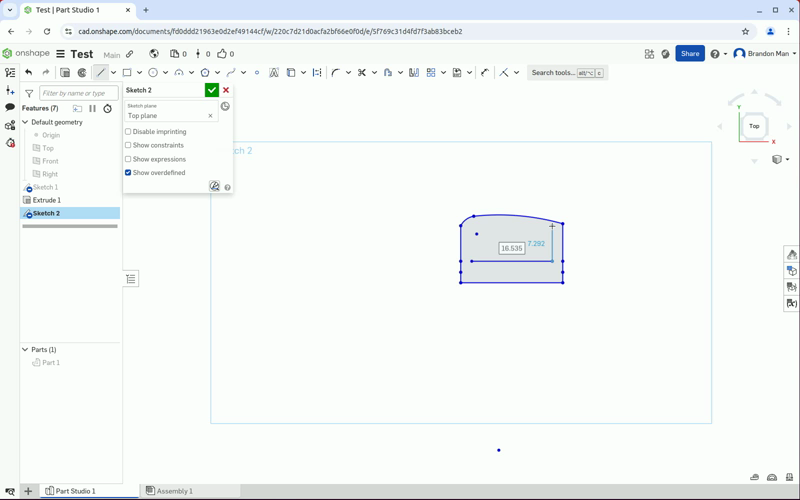
key(esc)
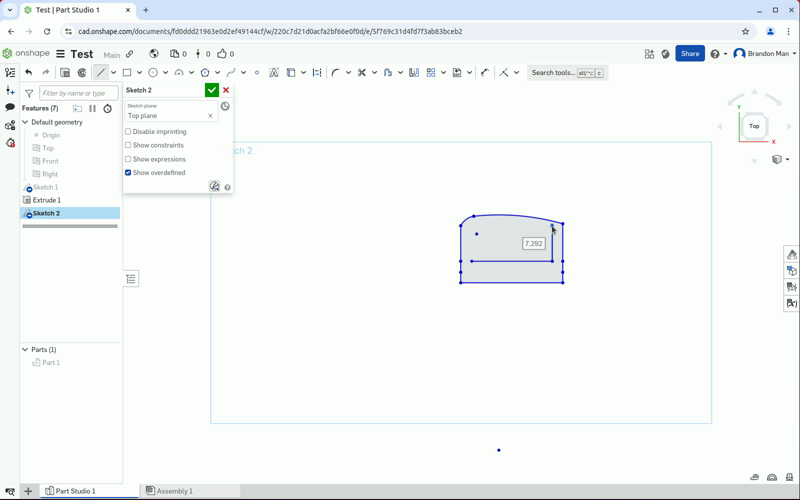
key(a)
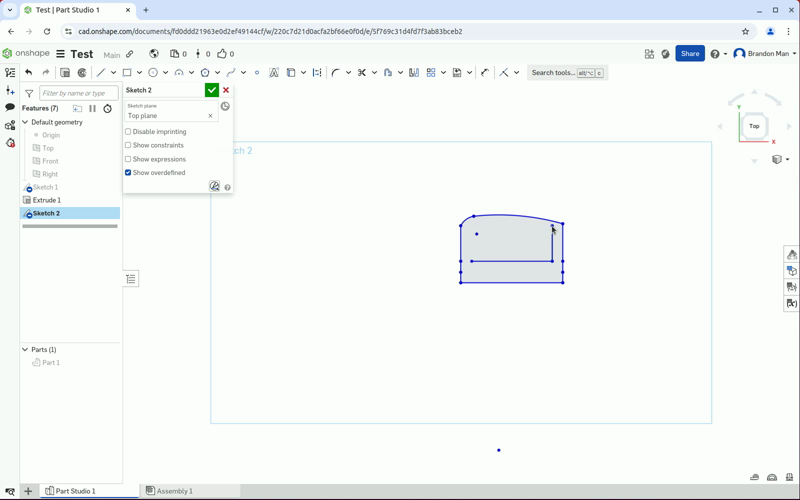
mouse_move(552, 225)
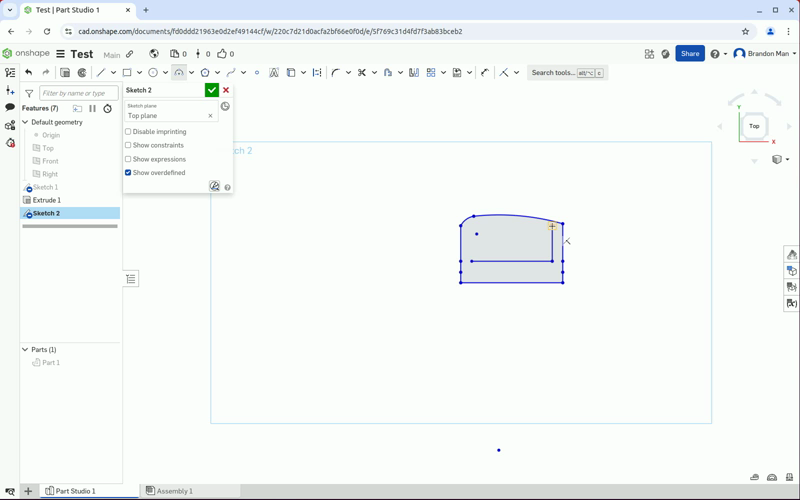
click(552, 225)
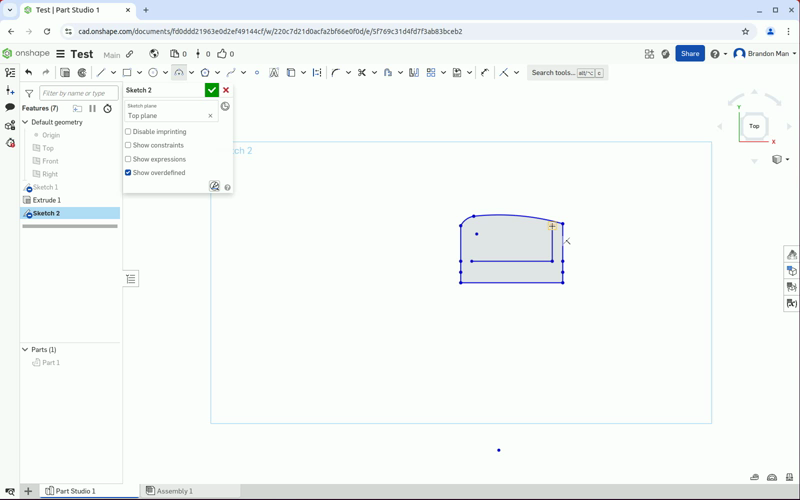
key_down(shift)
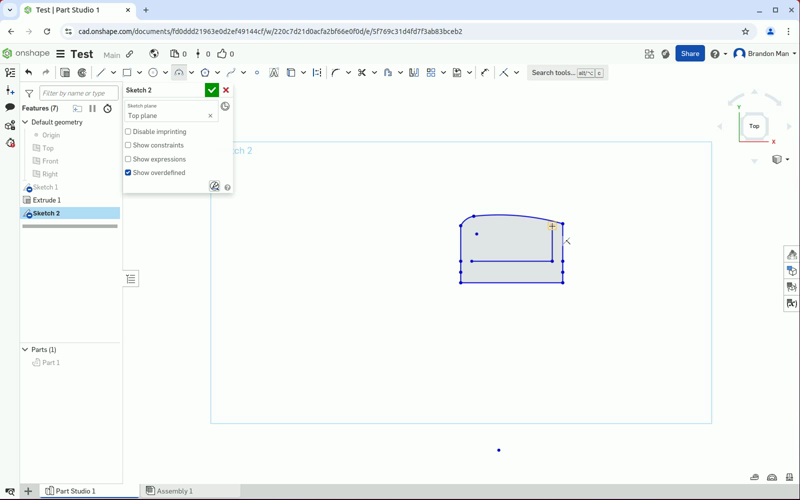
mouse_move(482, 220)
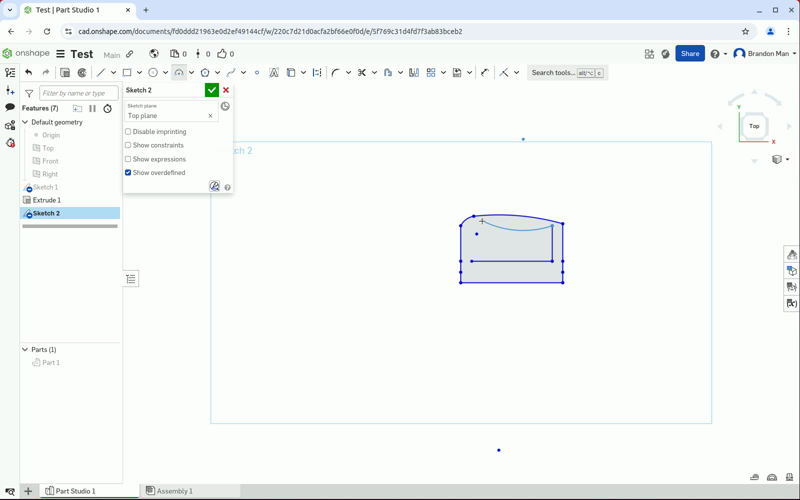
click(482, 220)
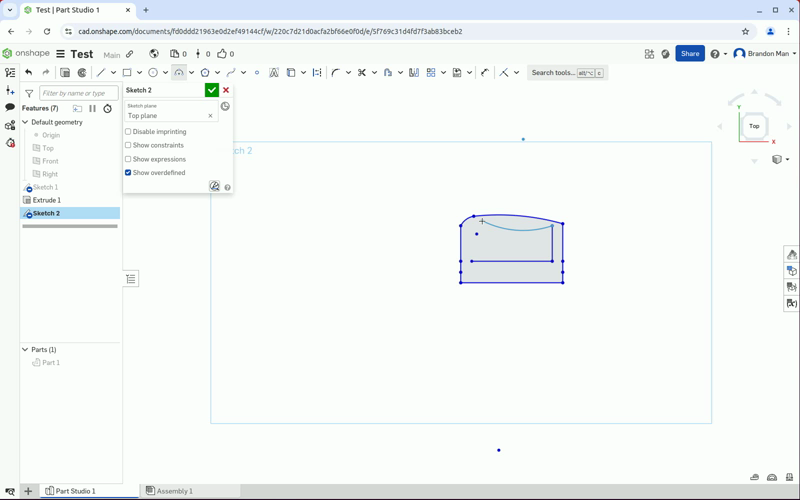
mouse_move(517, 220)
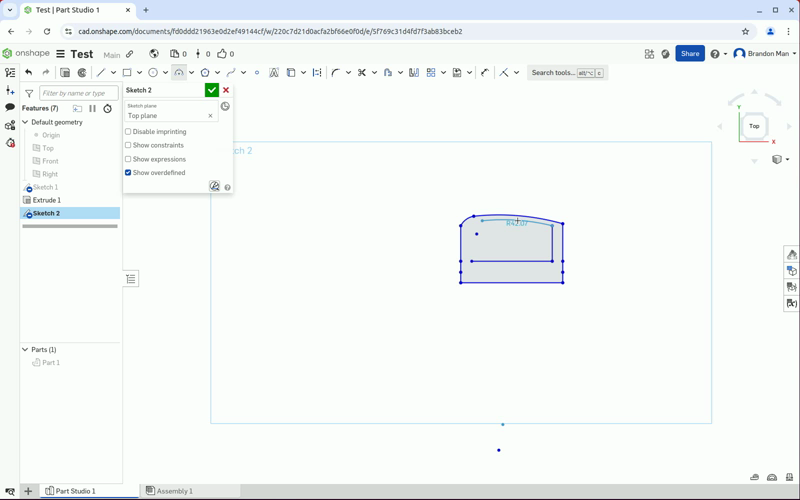
click(517, 220)
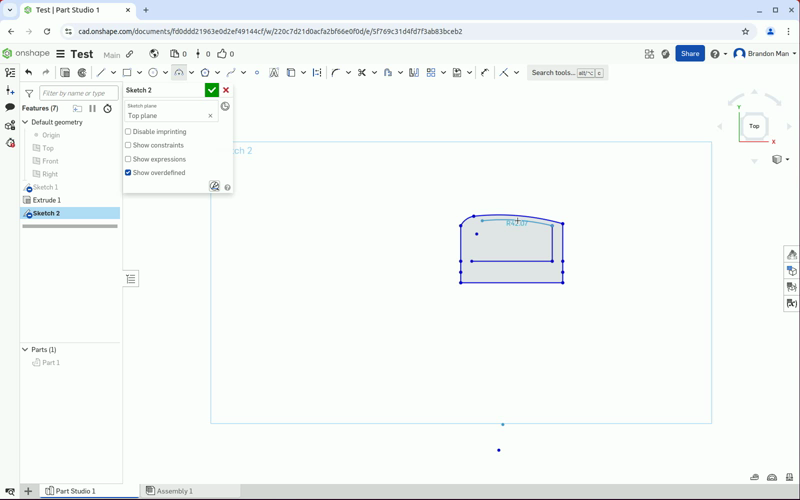
key_up(shift)
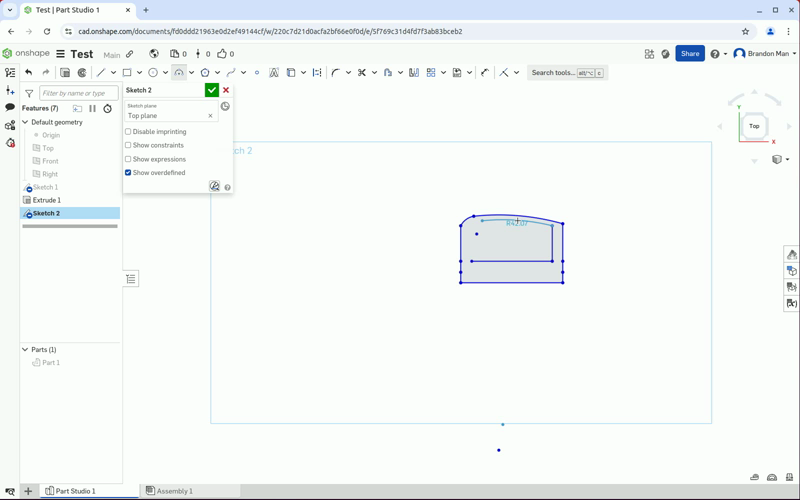
mouse_move(482, 220)
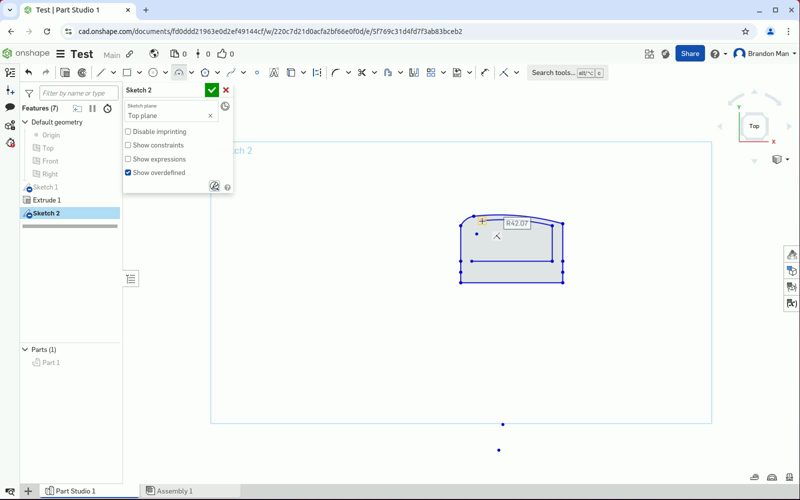
click(482, 220)
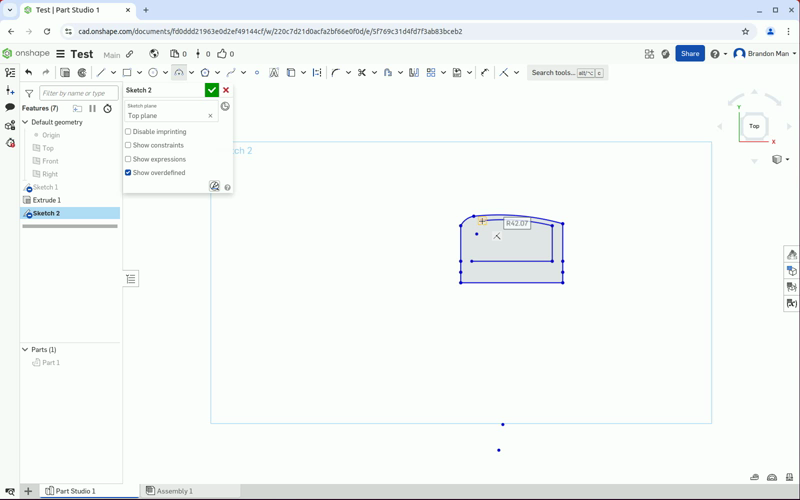
key_down(shift)
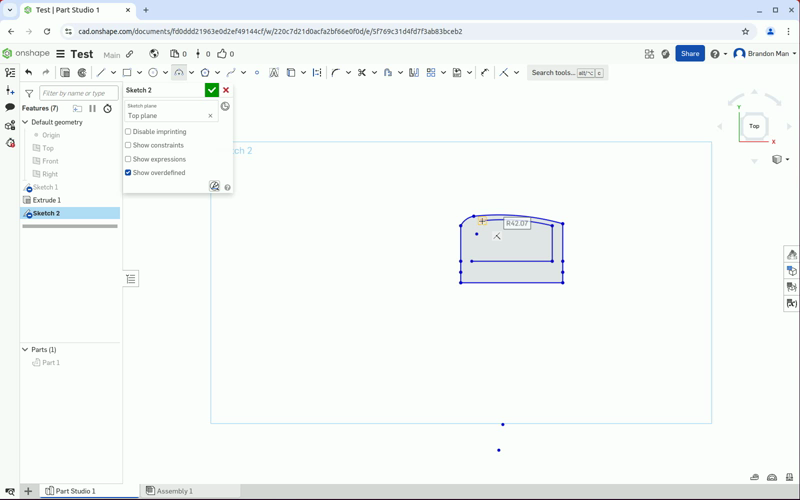
mouse_move(471, 230)
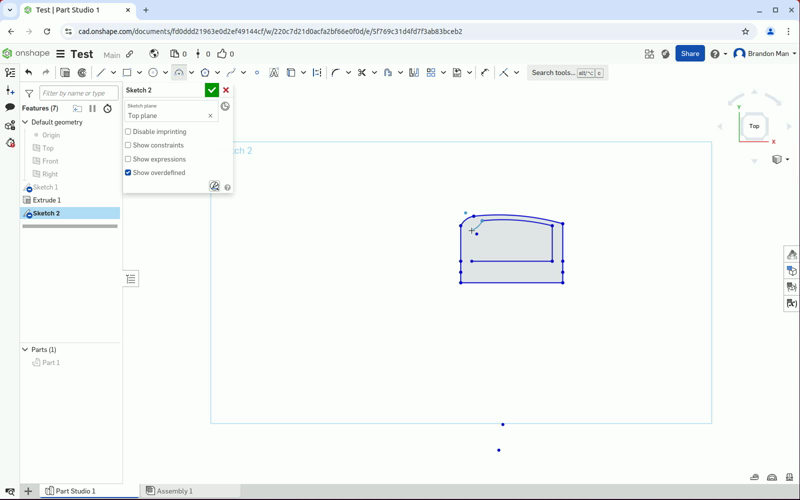
click(471, 230)
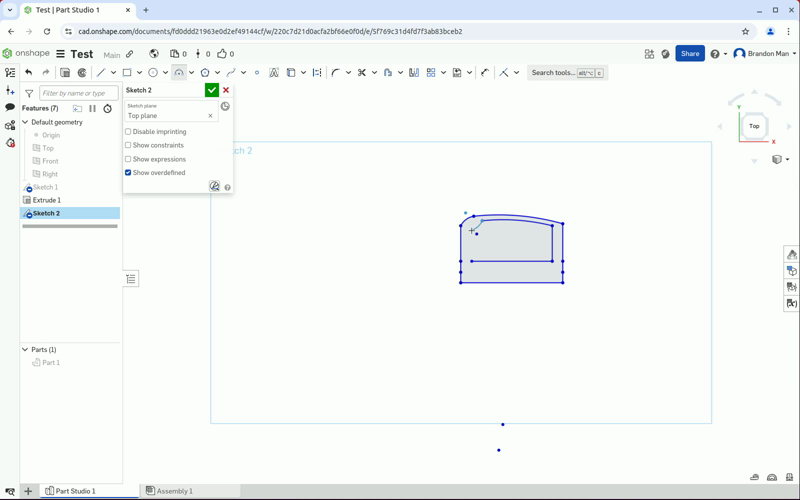
mouse_move(474, 223)
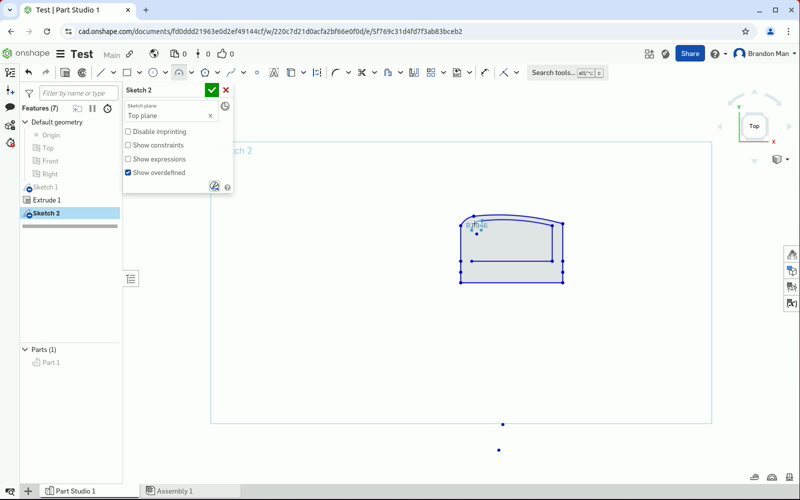
click(474, 223)
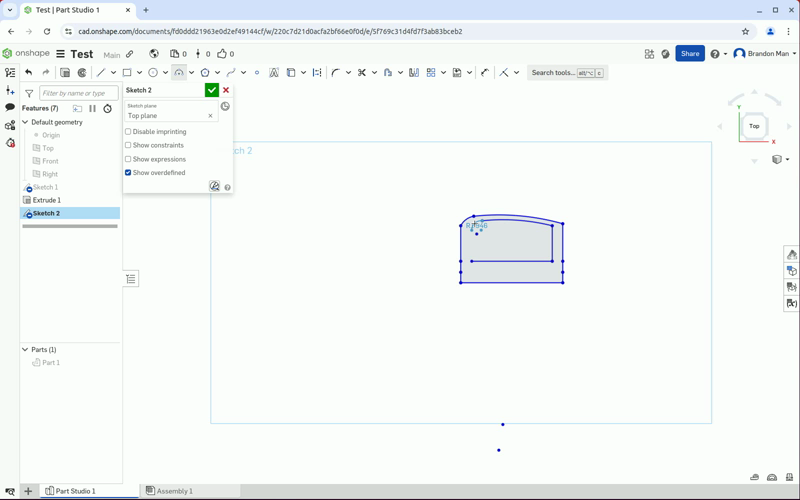
key_up(shift)
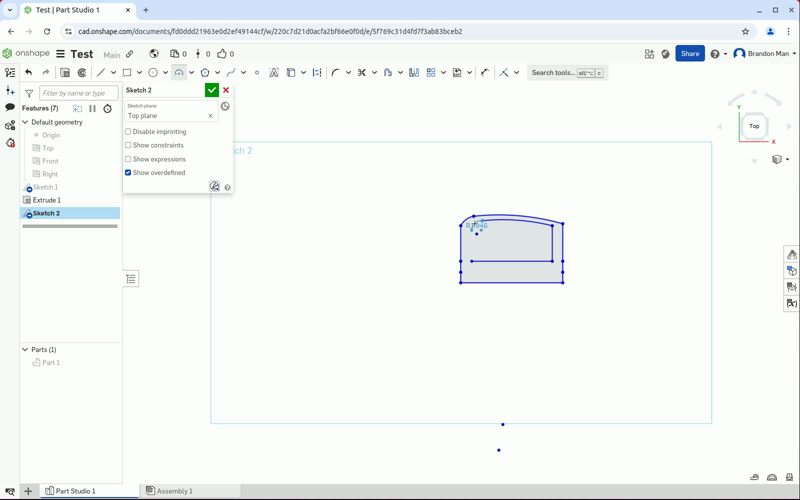
key(esc)
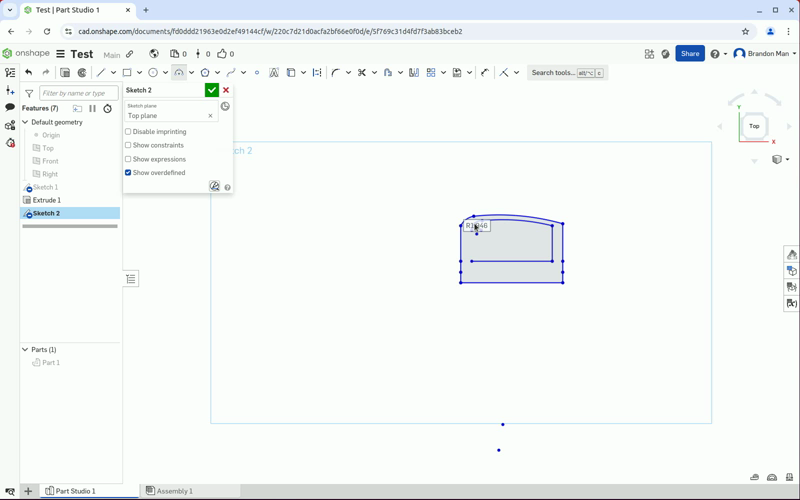
key(l)
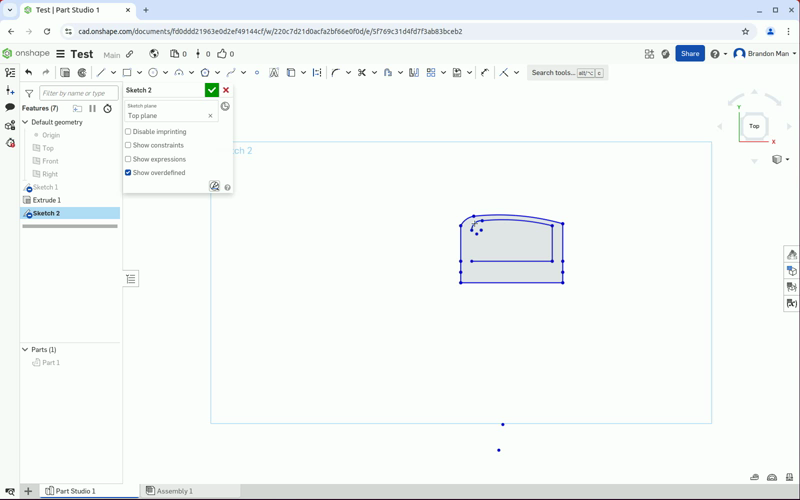
mouse_move(471, 230)
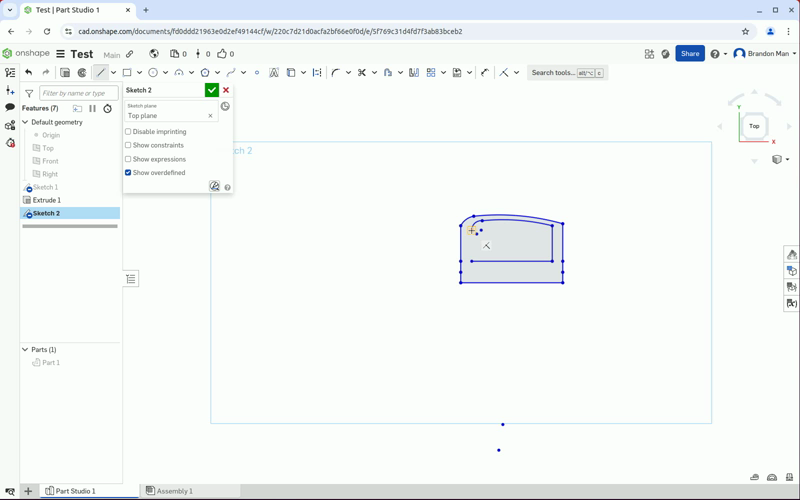
click(471, 230)
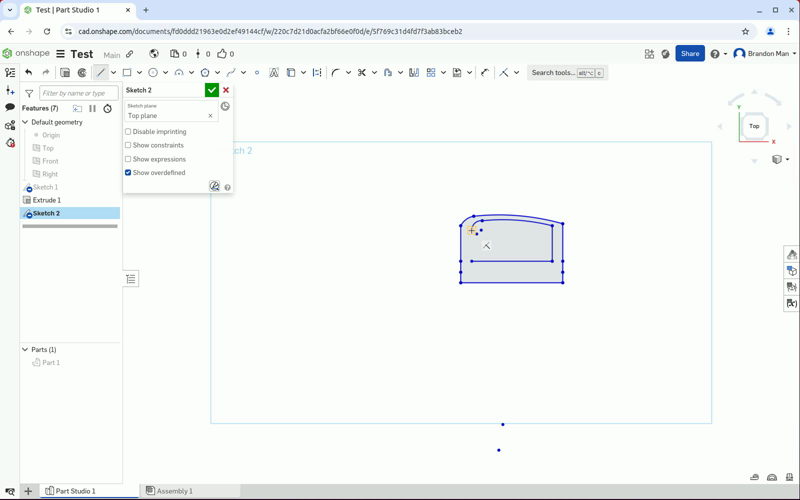
mouse_move(501, 230)
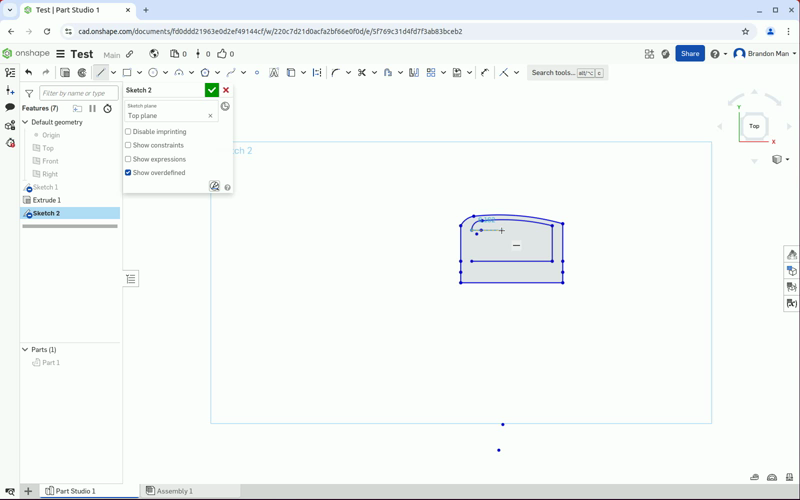
key_down(shift)
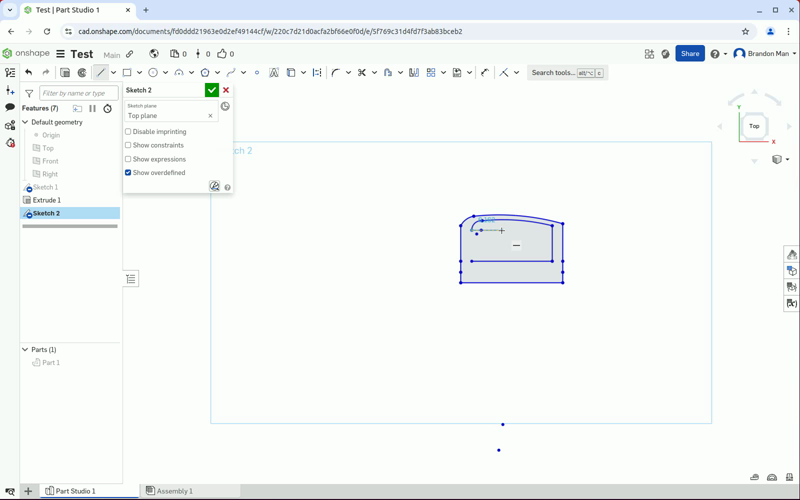
mouse_move(471, 261)
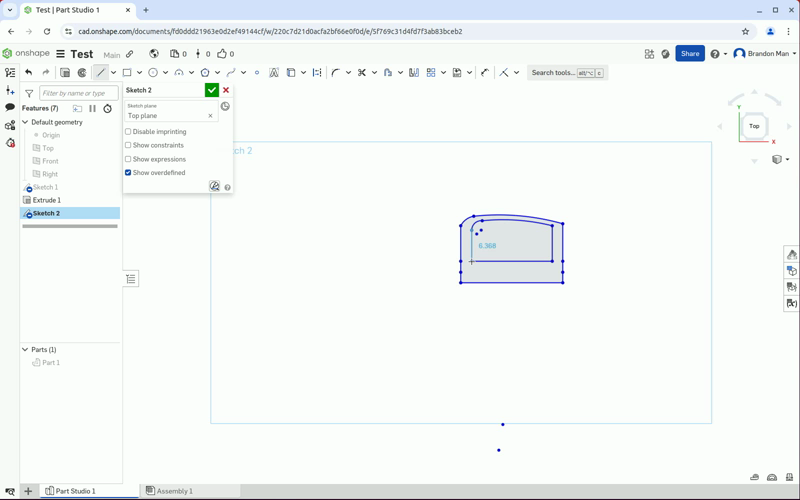
key_up(shift)
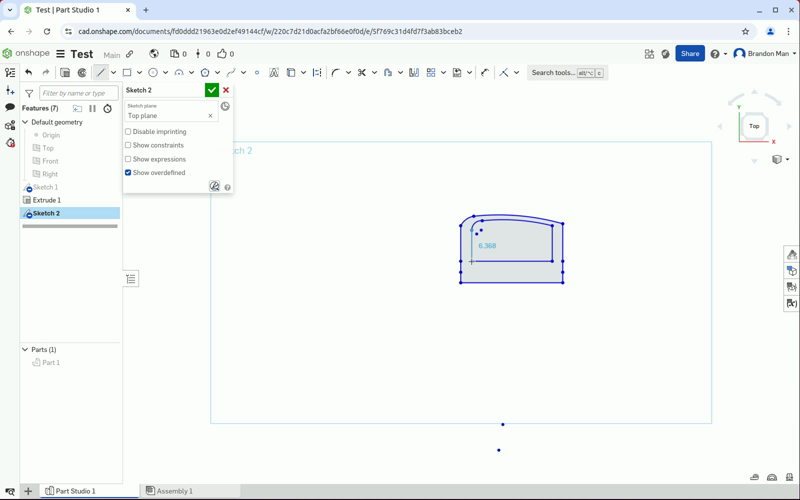
click(471, 261)
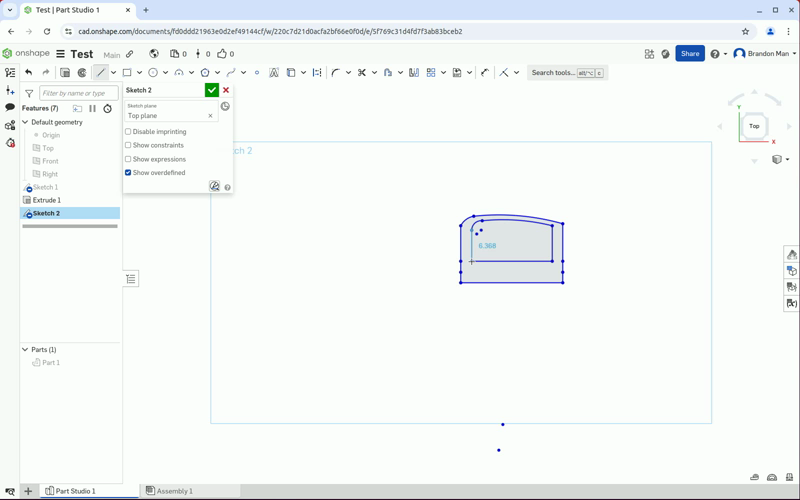
key(esc)
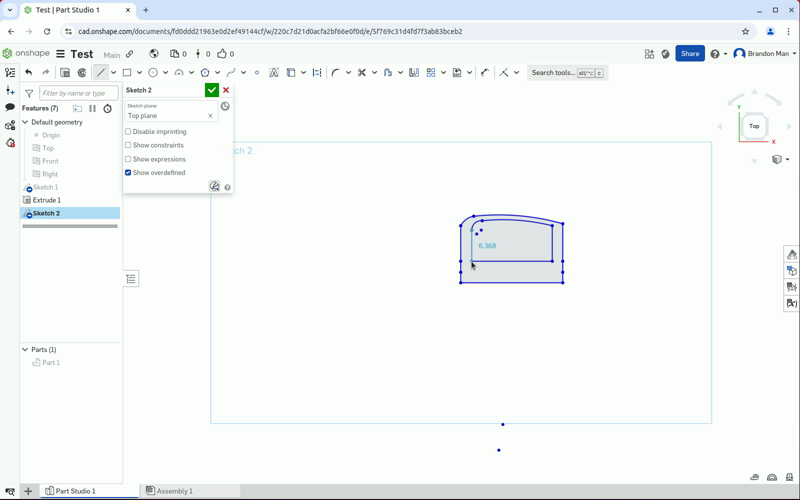
mouse_move(553, 268)
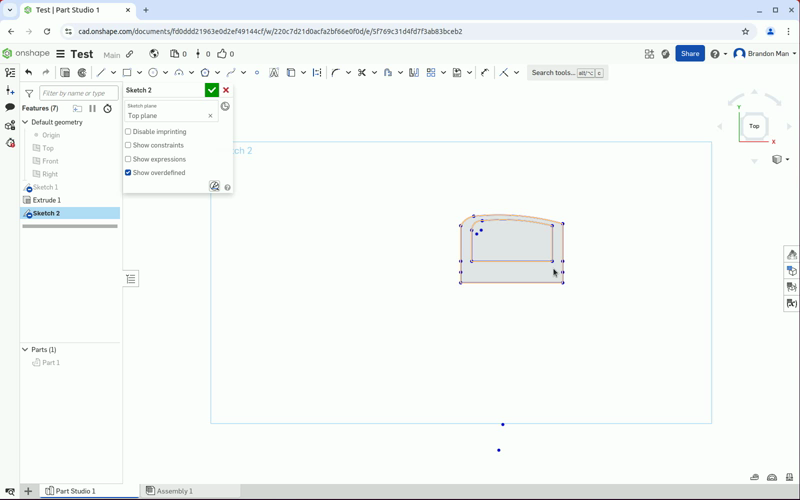
click(553, 268)
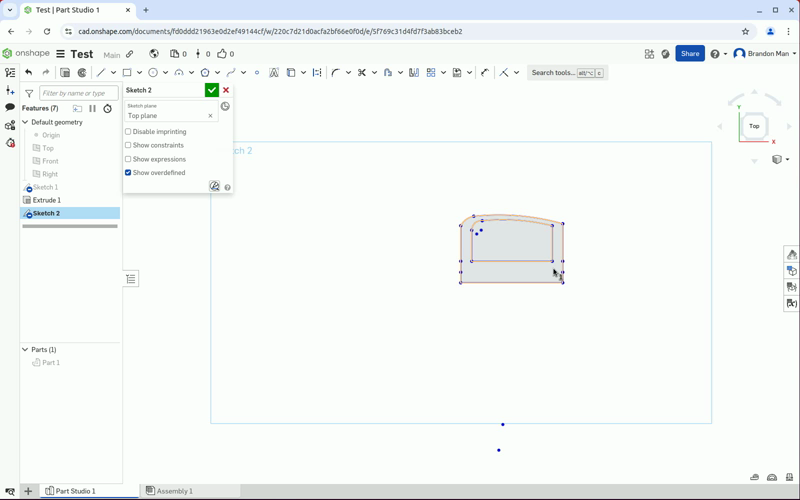
mouse_move(73, 352)
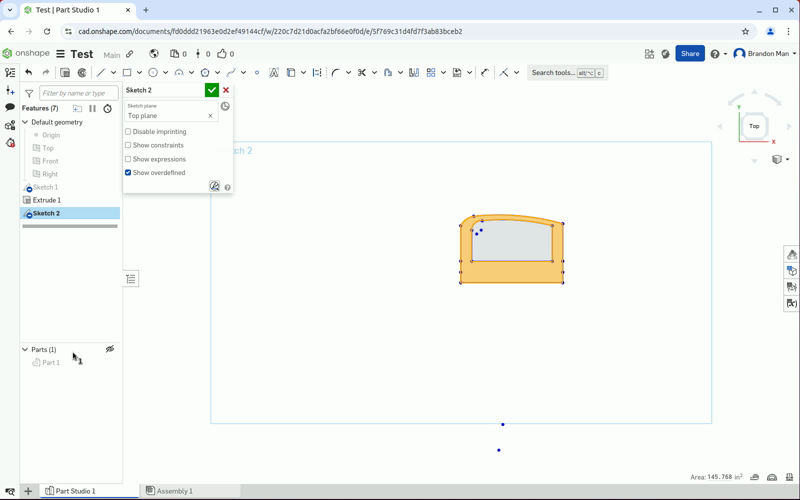
key(shift+y)
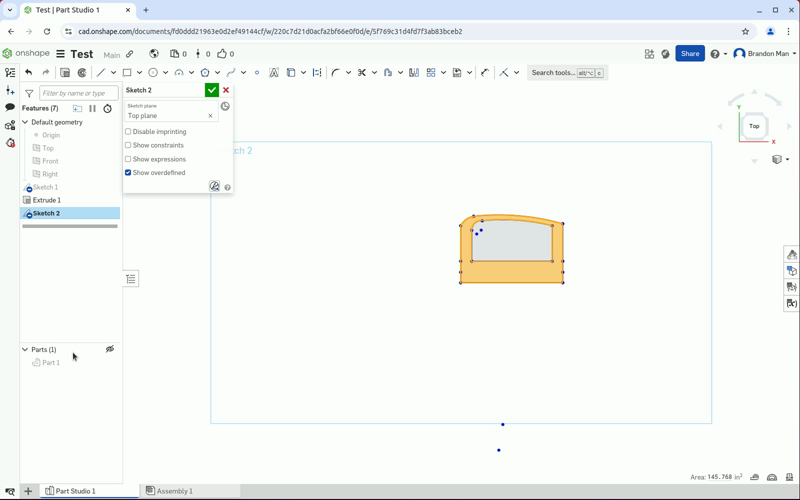
key(shift+e)
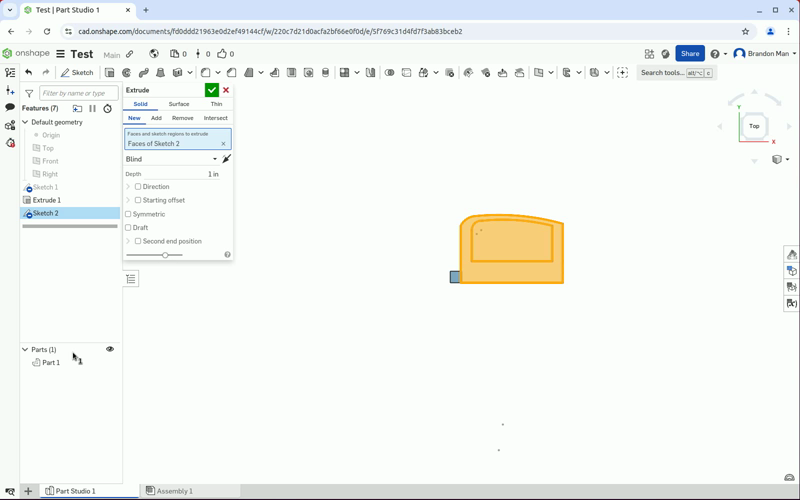
mouse_move(143, 106)
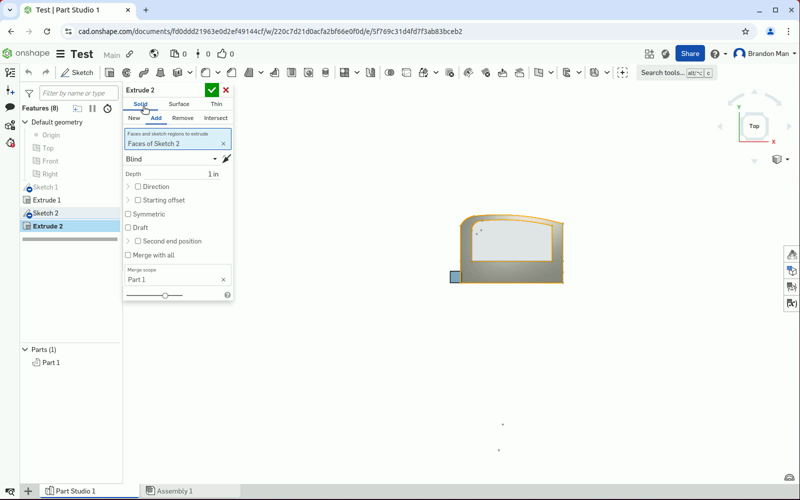
click(143, 106)
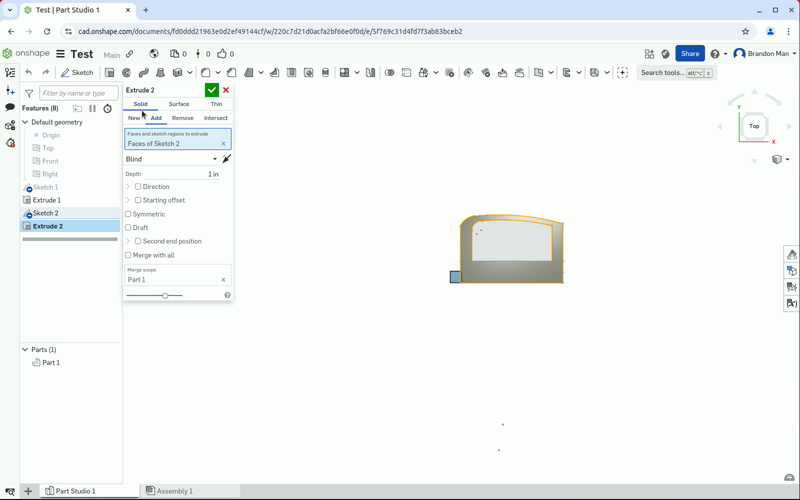
mouse_move(137, 120)
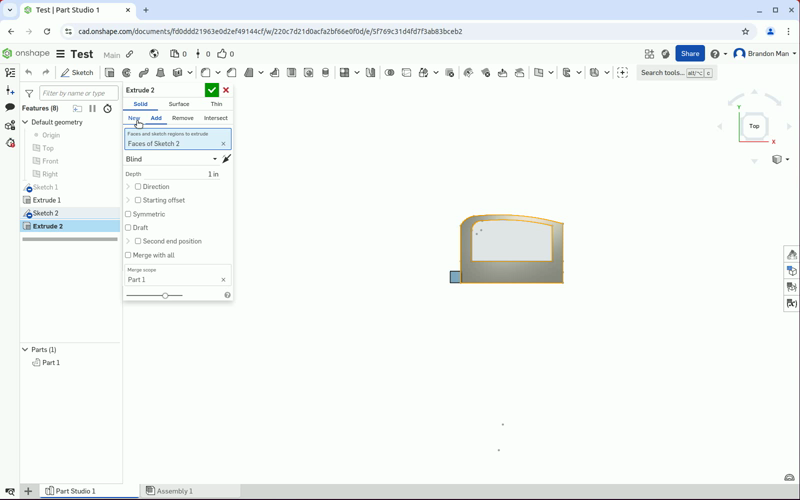
click(137, 120)
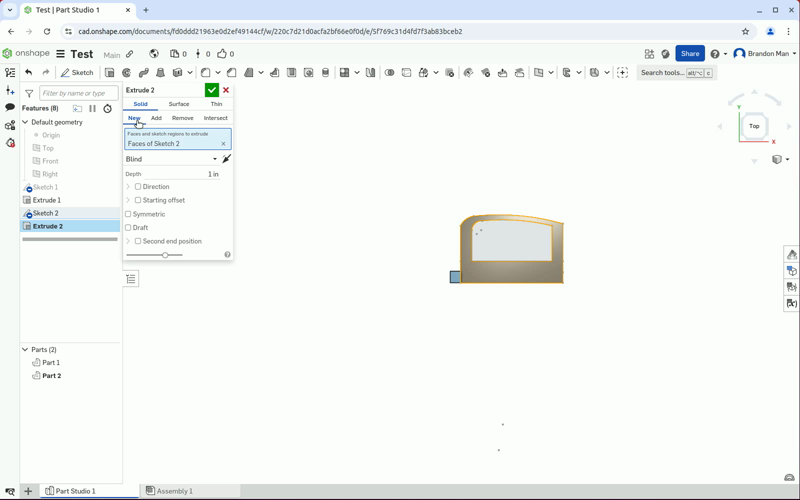
key(tab, 4)
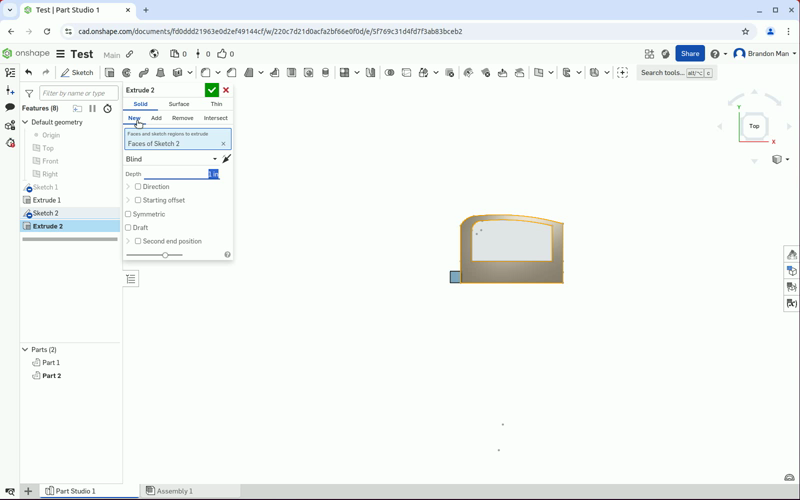
text(1.444)
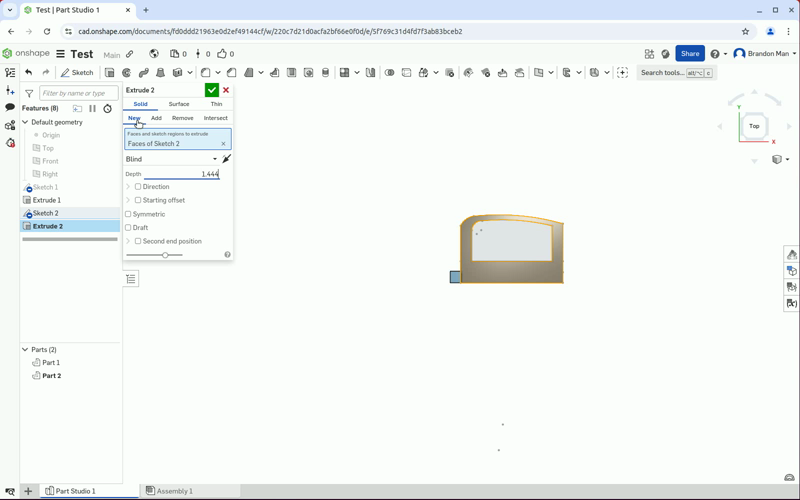
key(enter)
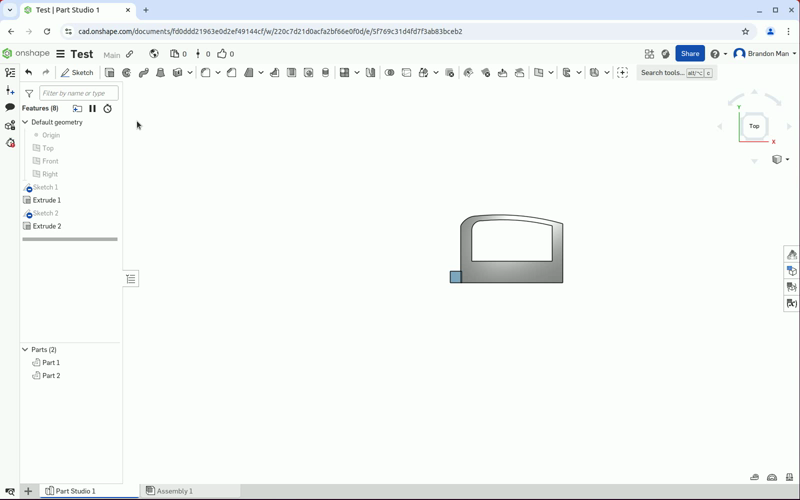
key(shift+h)
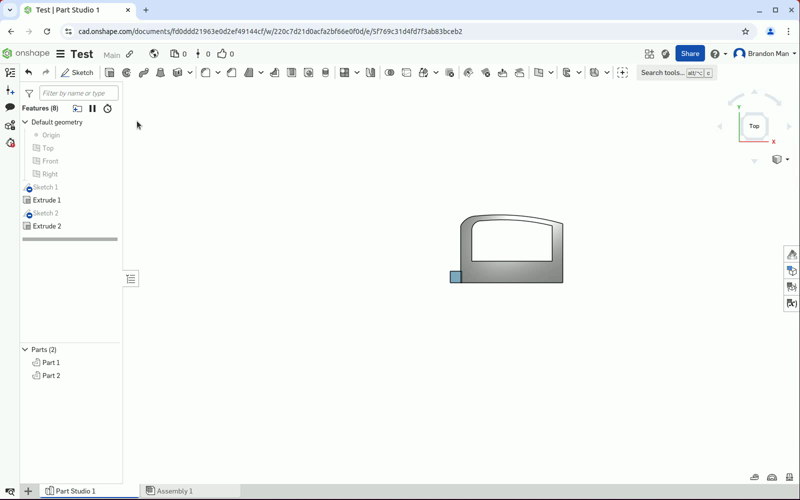
key(shift+h)
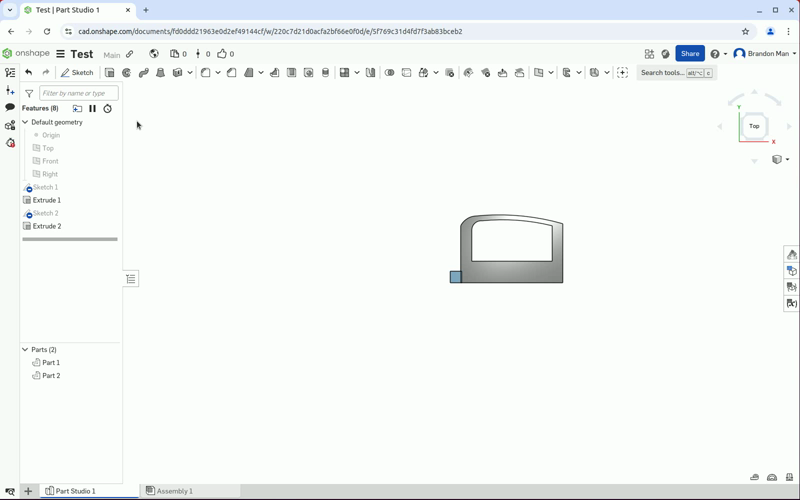
mouse_move(73, 189)
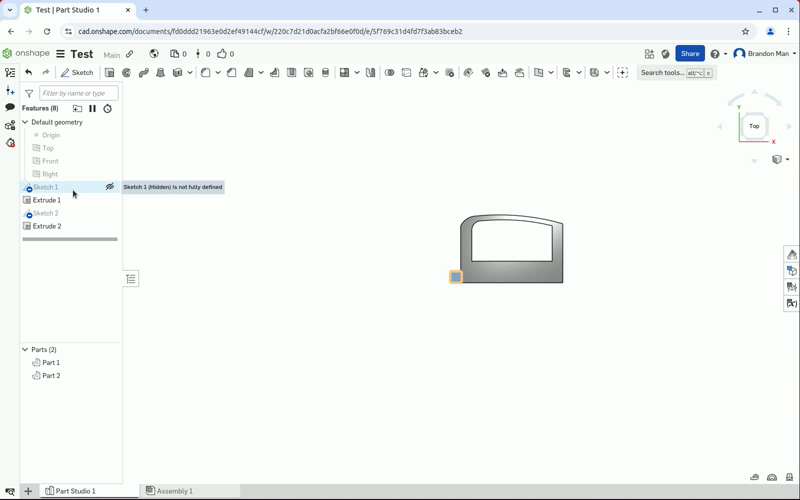
click(73, 189)
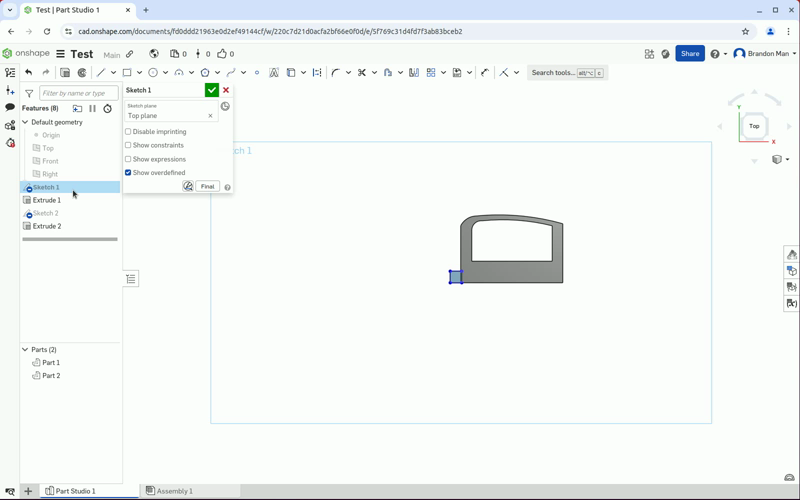
mouse_move(229, 92)
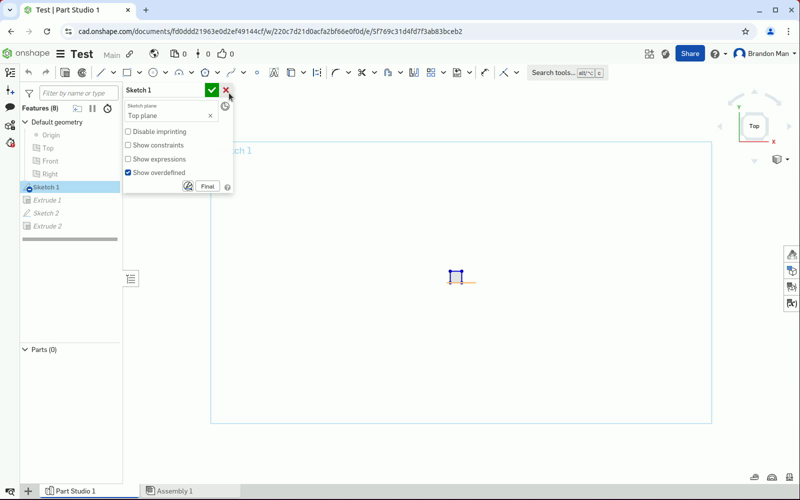
click(229, 92)
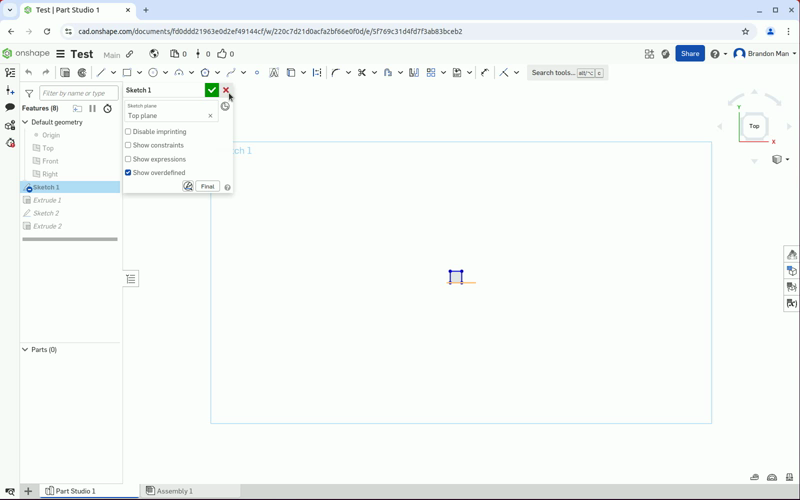
key(shift+s)
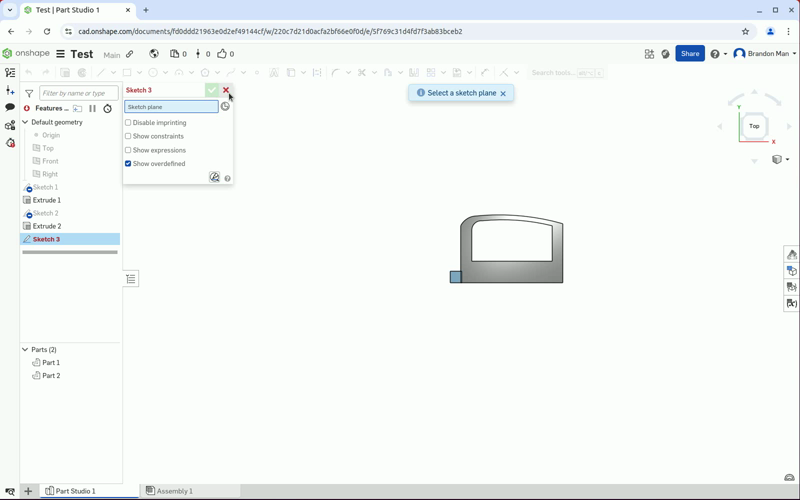
mouse_move(73, 150)
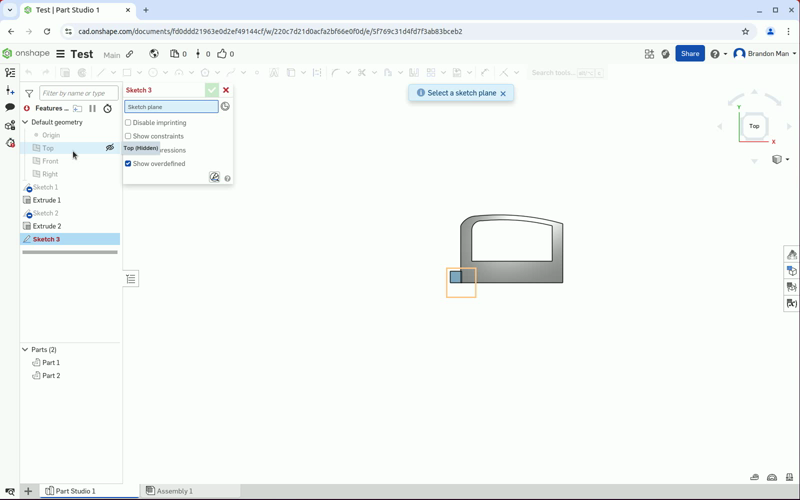
click(73, 150)
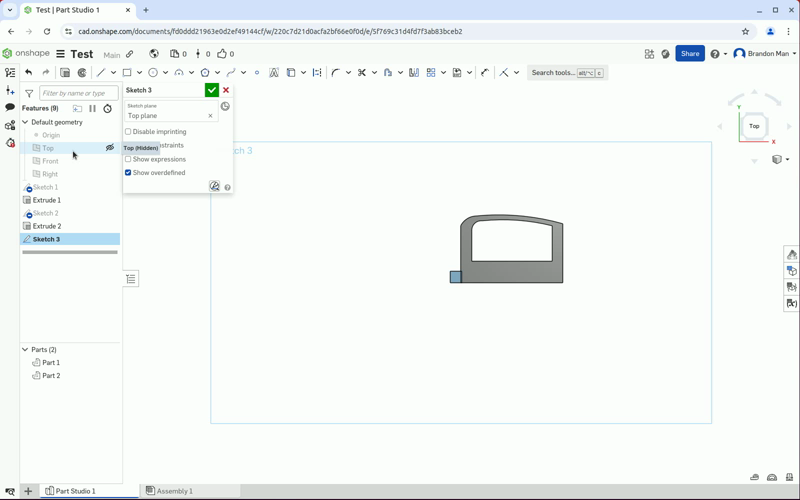
mouse_move(73, 352)
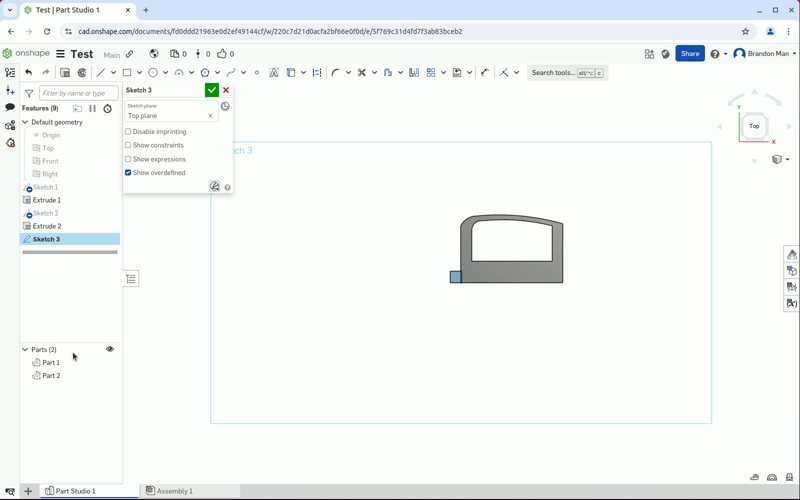
key(y)
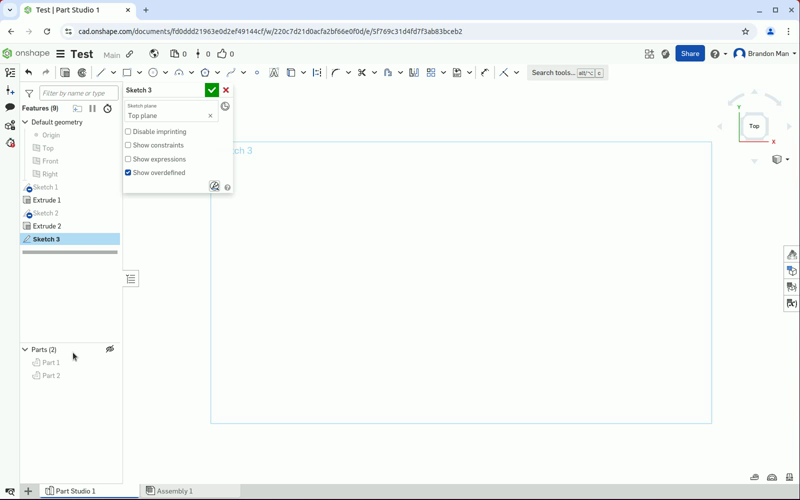
key(l)
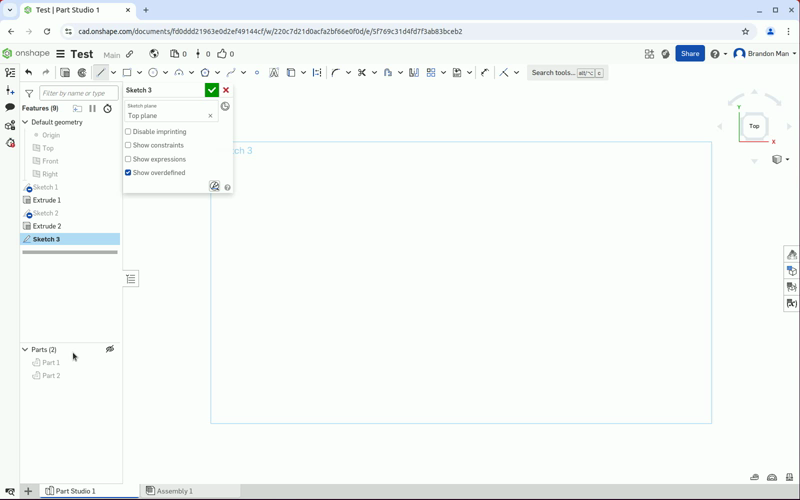
key_down(shift)
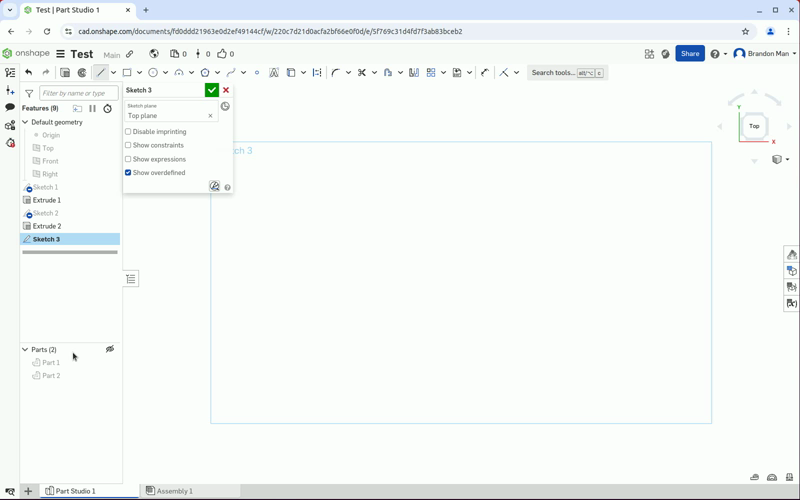
mouse_move(562, 282)
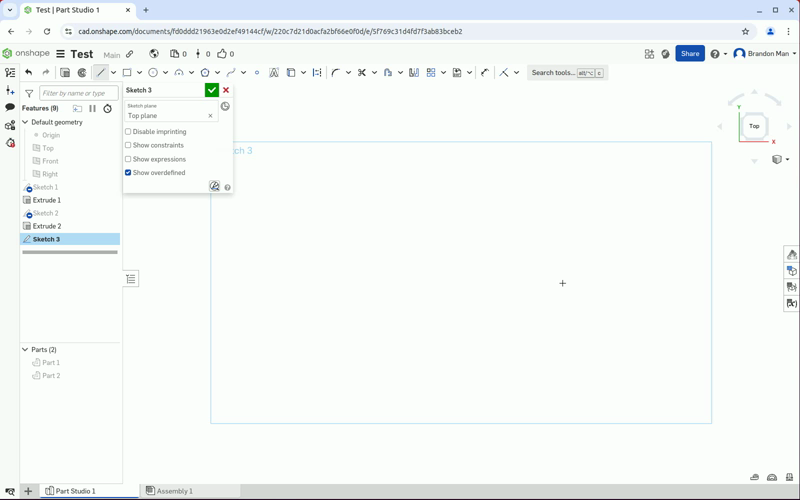
click(562, 282)
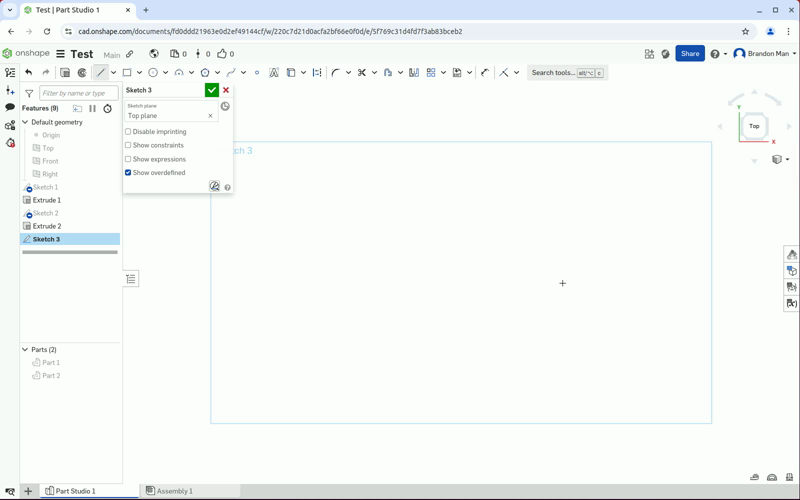
key_up(shift)
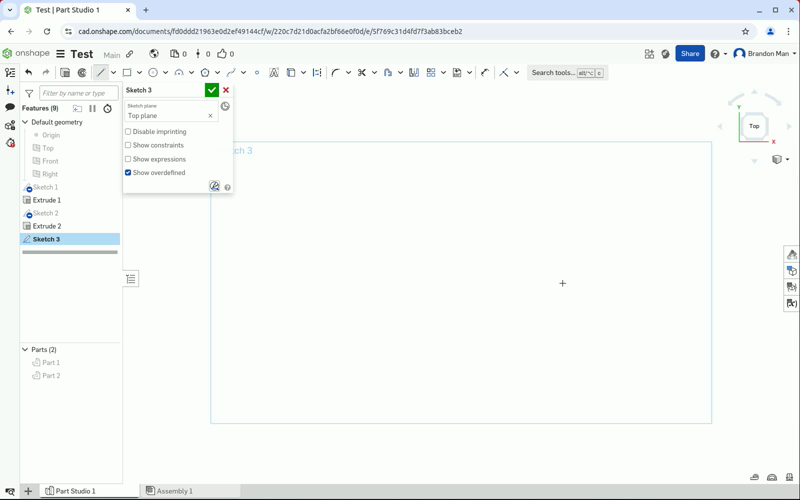
key_down(shift)
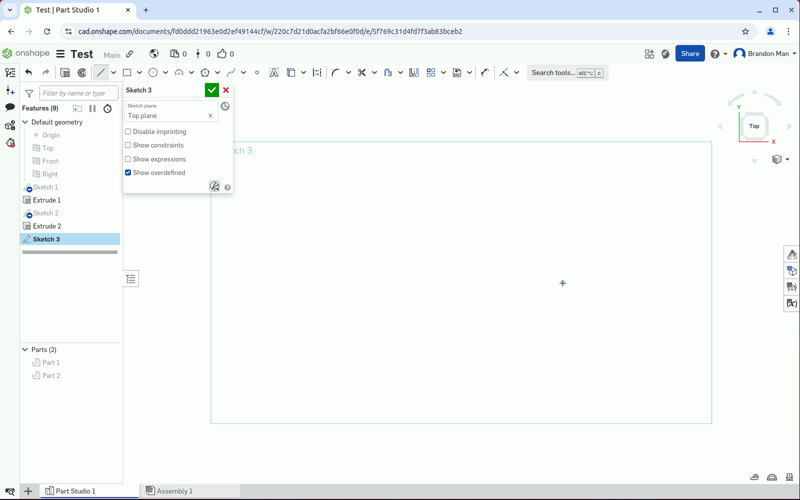
mouse_move(589, 282)
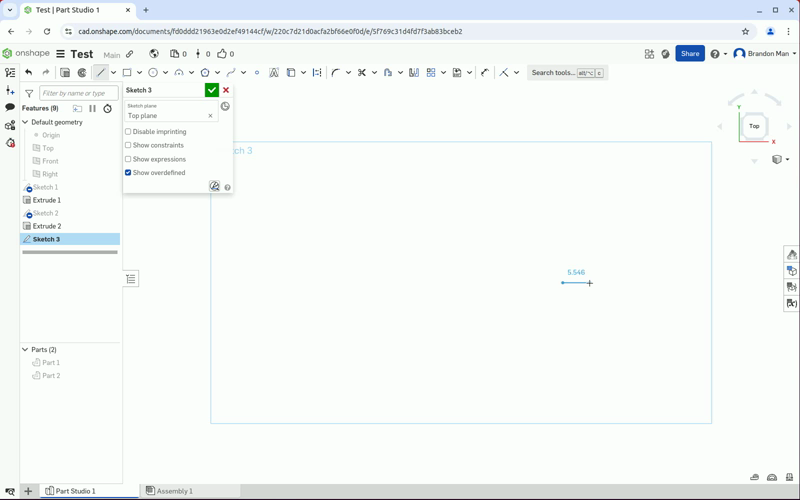
mouse_move(574, 282)
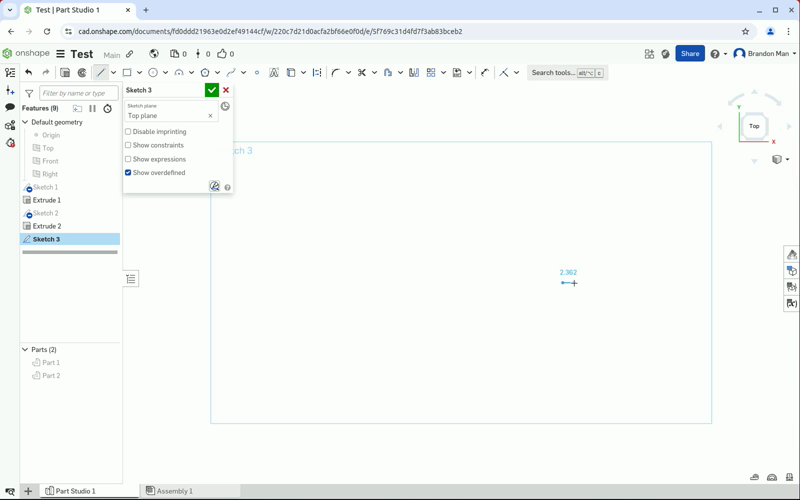
click(574, 282)
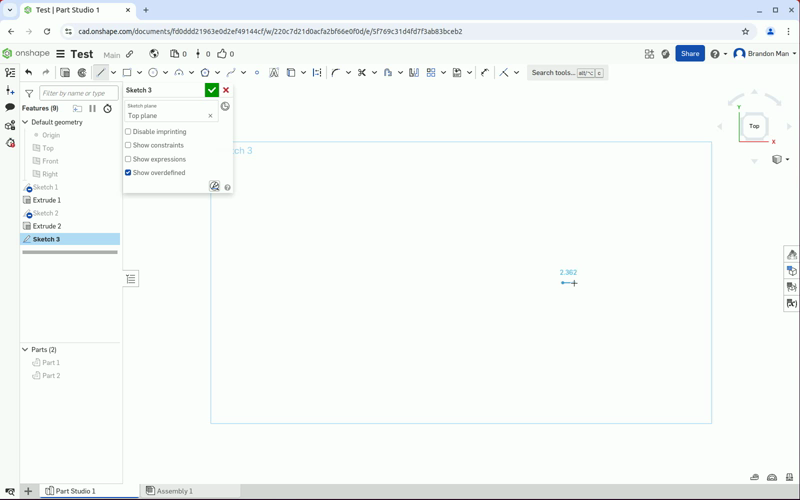
key_up(shift)
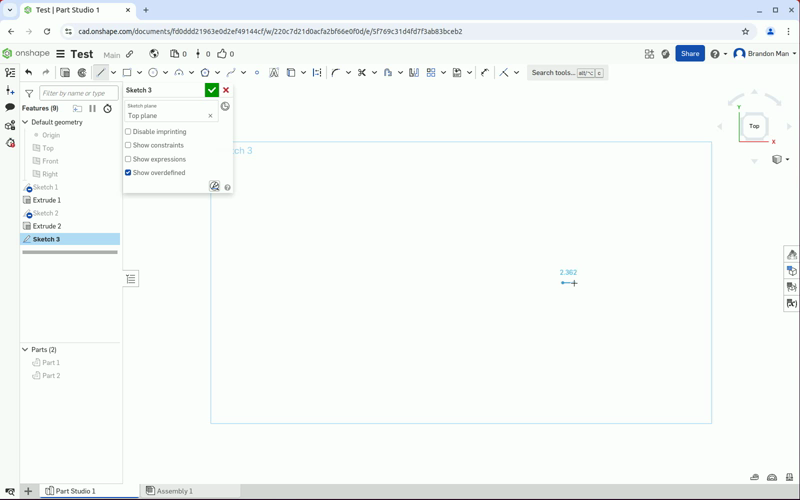
key_down(shift)
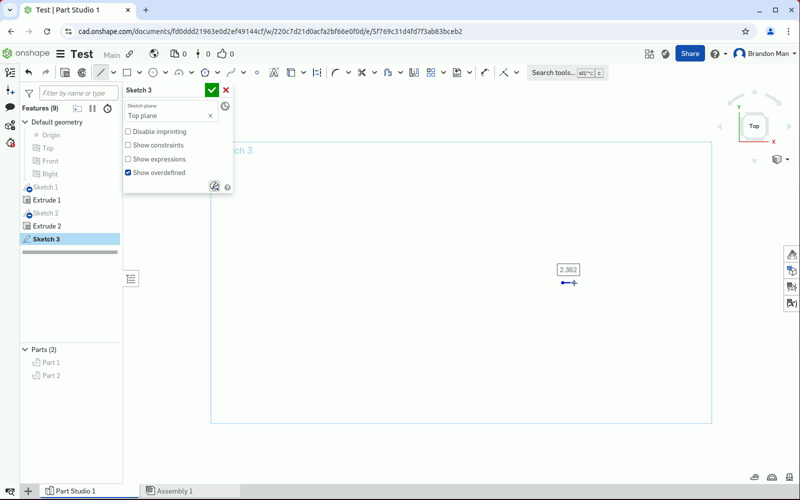
mouse_move(589, 282)
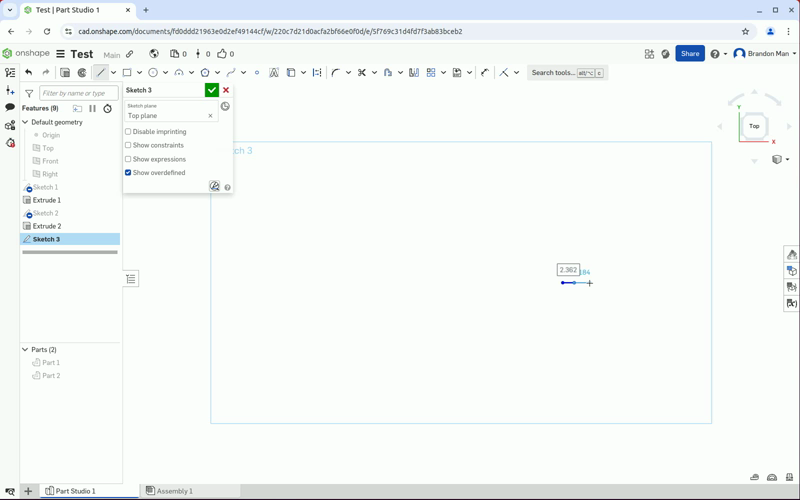
mouse_move(574, 271)
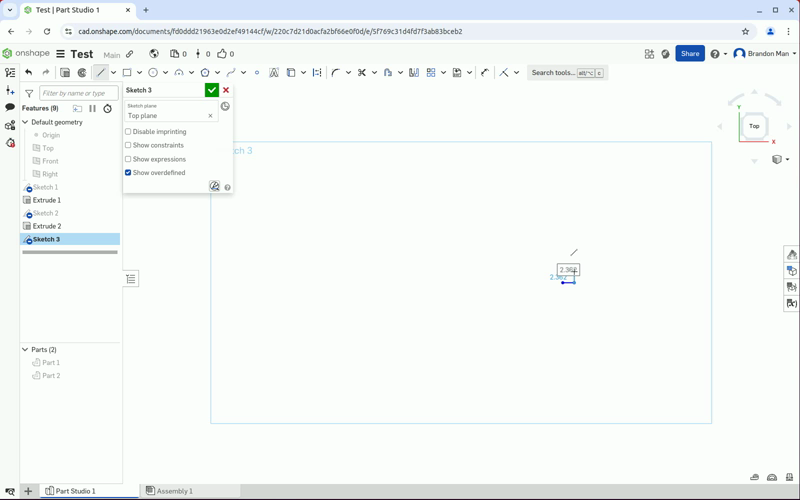
click(574, 271)
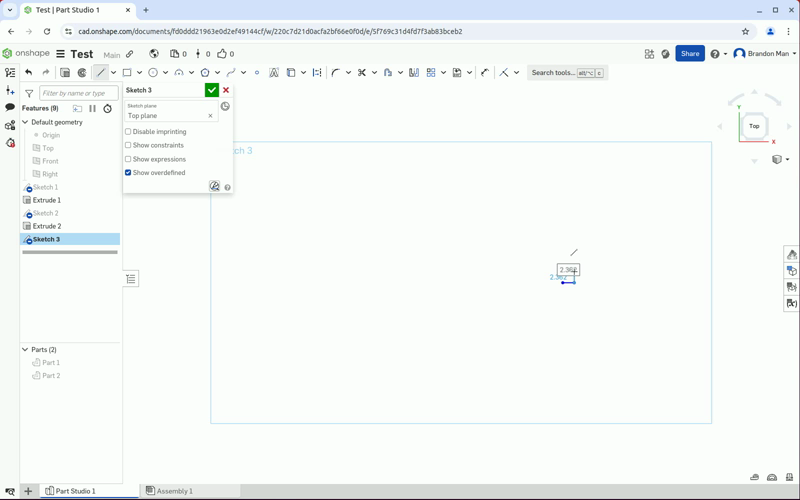
key_up(shift)
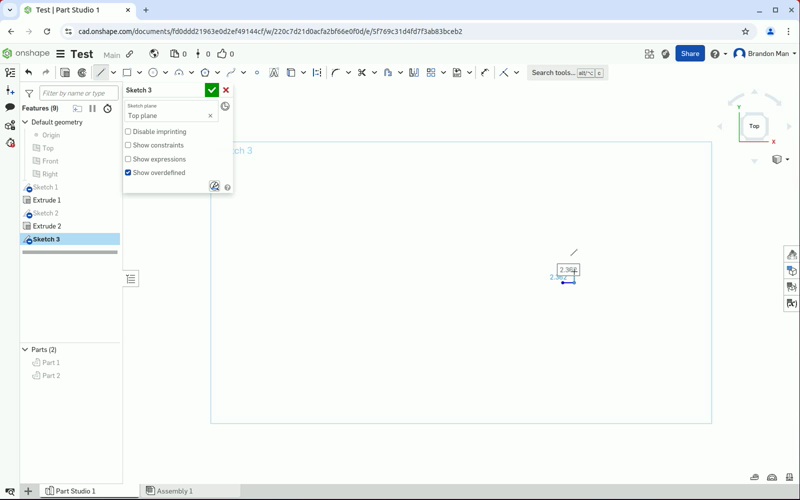
key_down(shift)
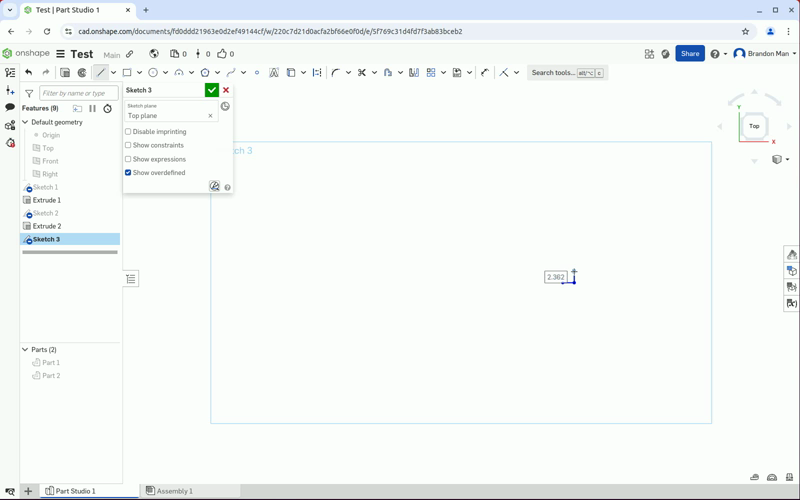
mouse_move(589, 271)
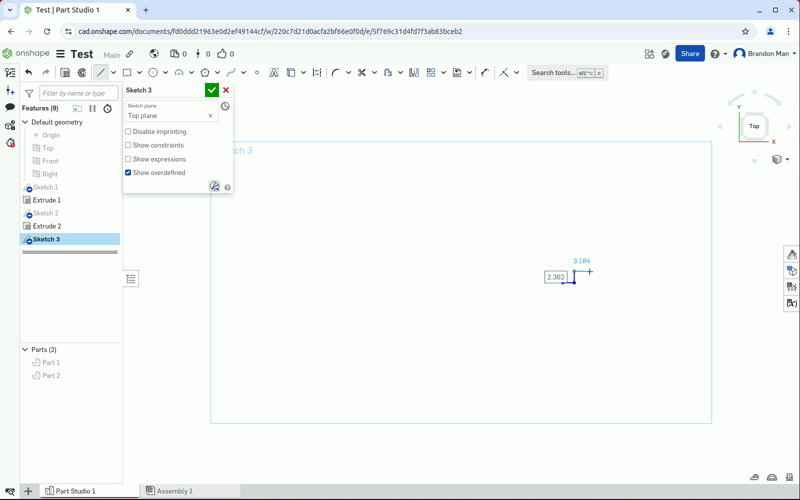
mouse_move(562, 271)
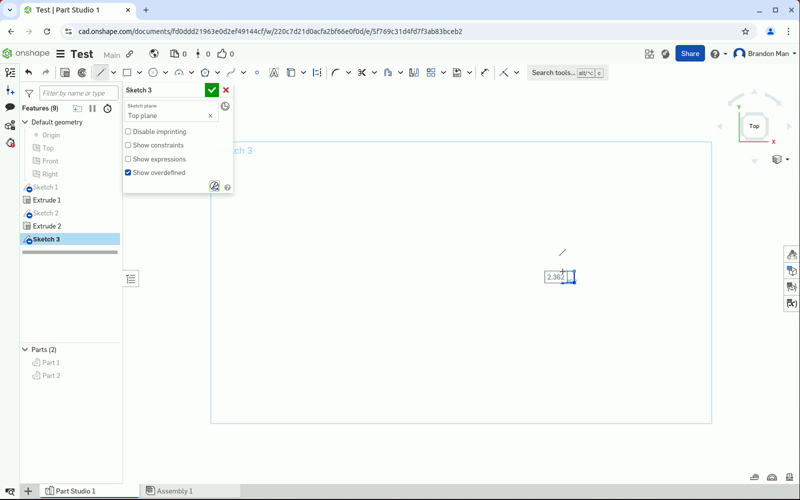
click(562, 271)
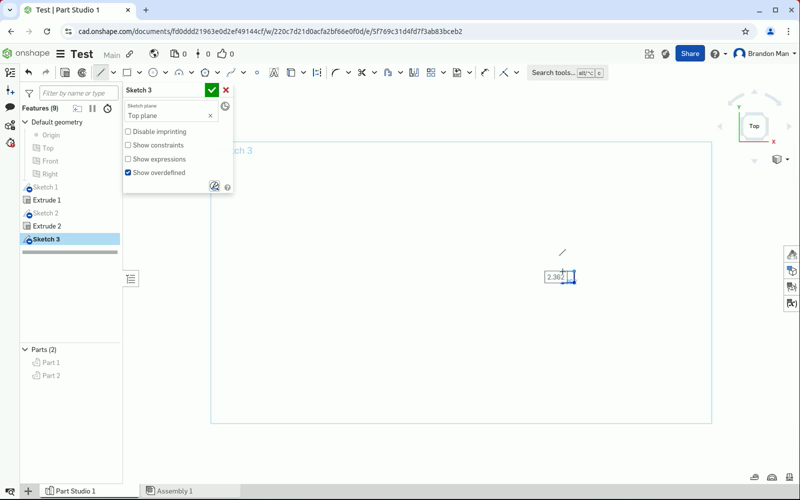
key_up(shift)
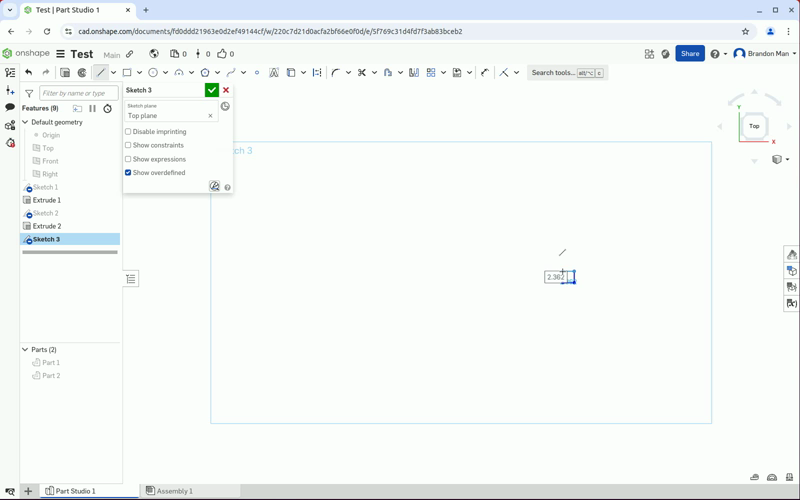
mouse_move(589, 271)
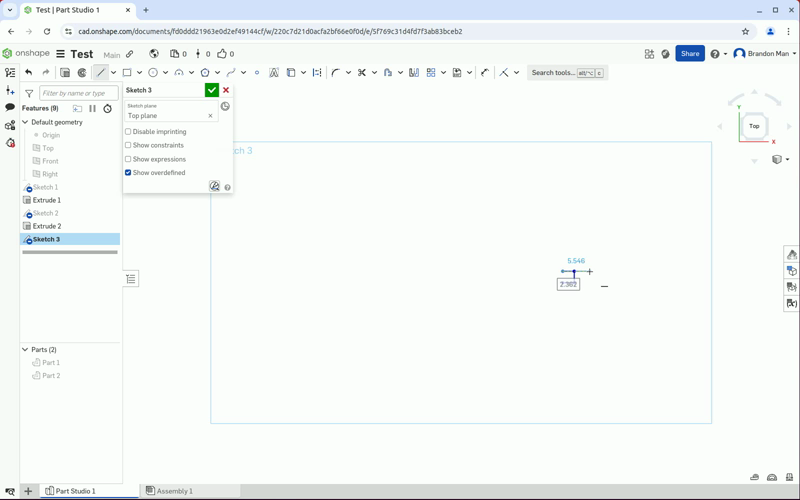
key_down(shift)
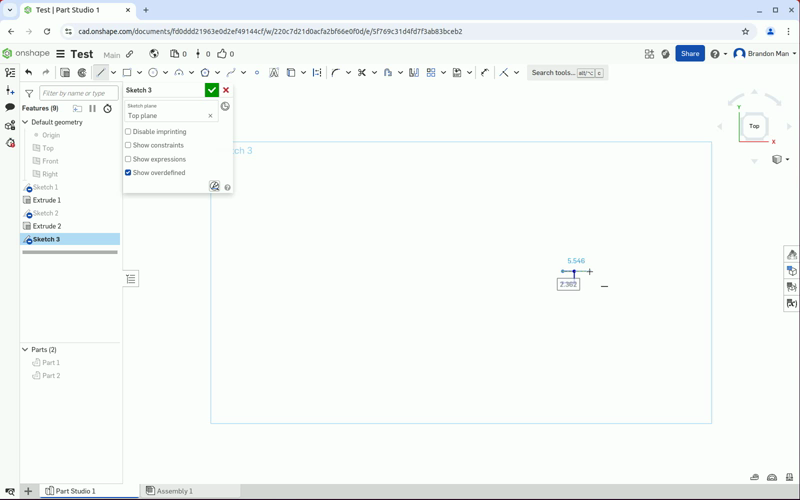
mouse_move(562, 282)
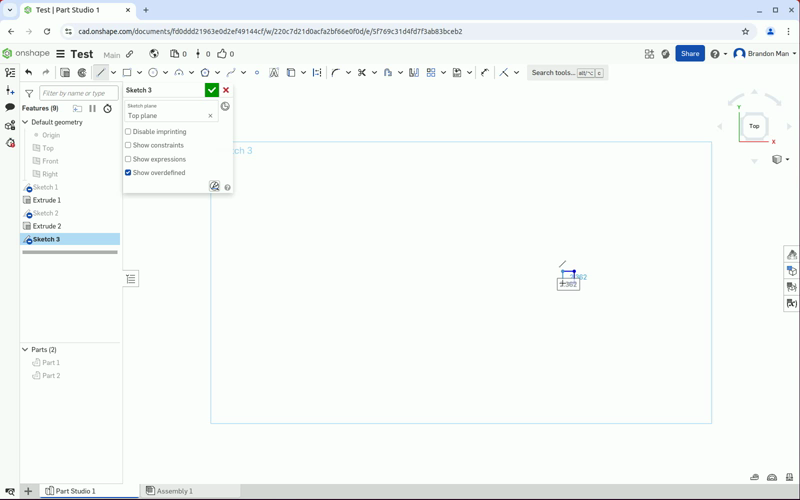
key_up(shift)
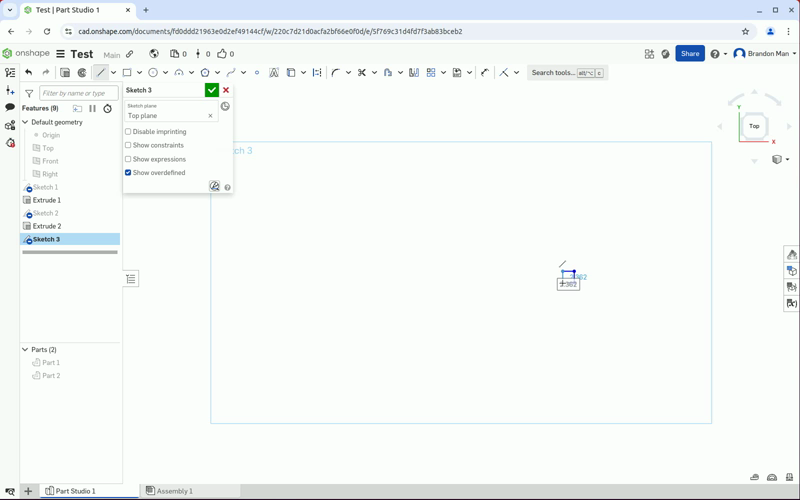
click(562, 282)
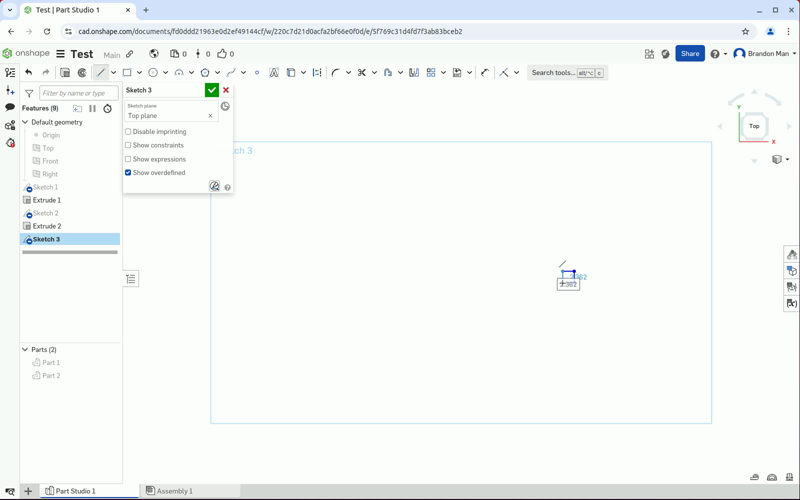
key(esc)
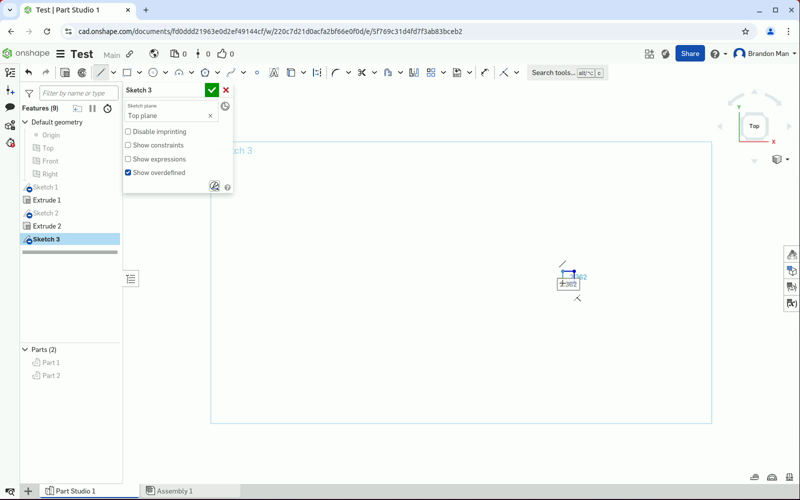
mouse_move(567, 275)
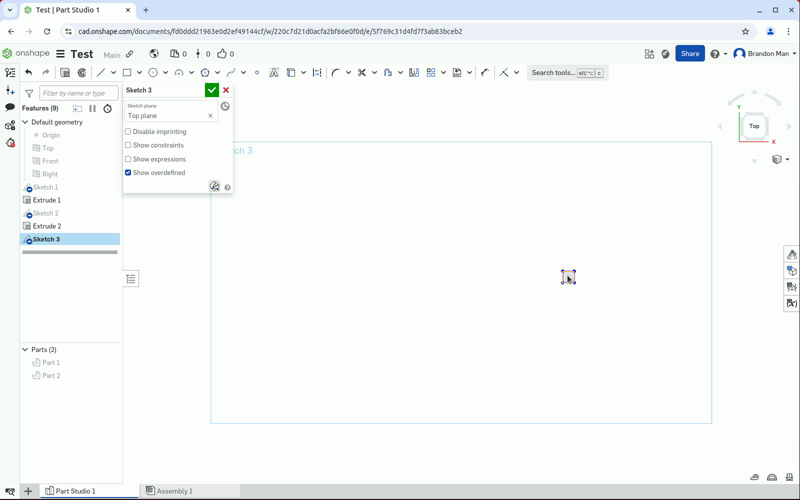
scroll(6)
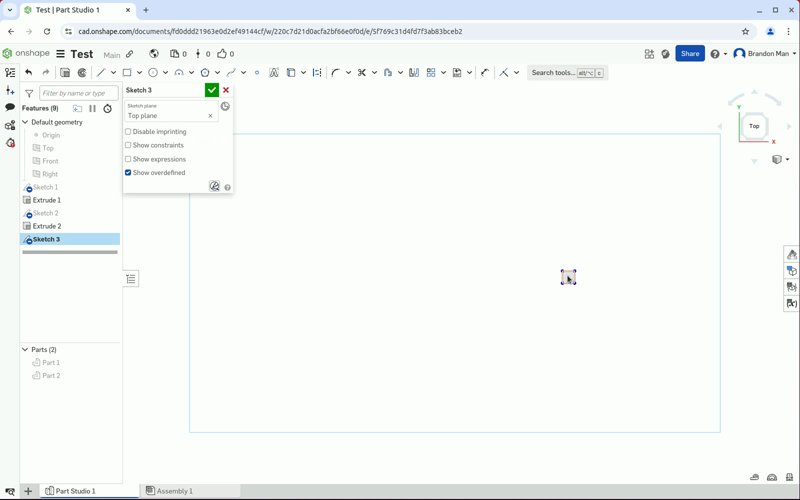
scroll(6)
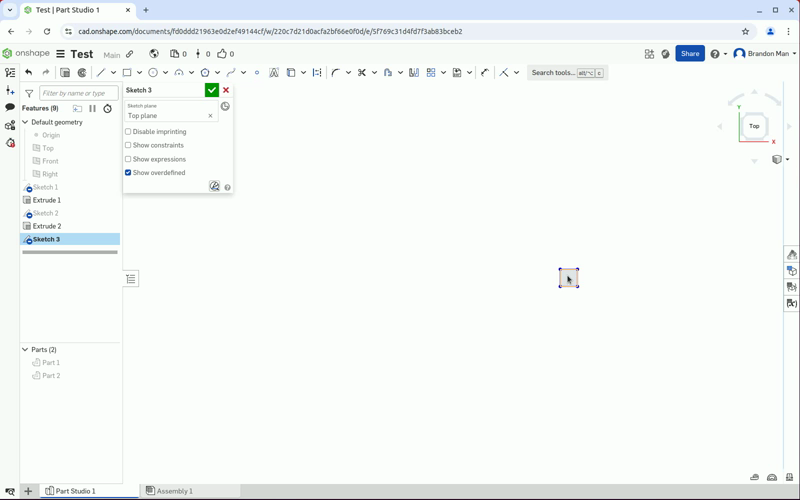
scroll(6)
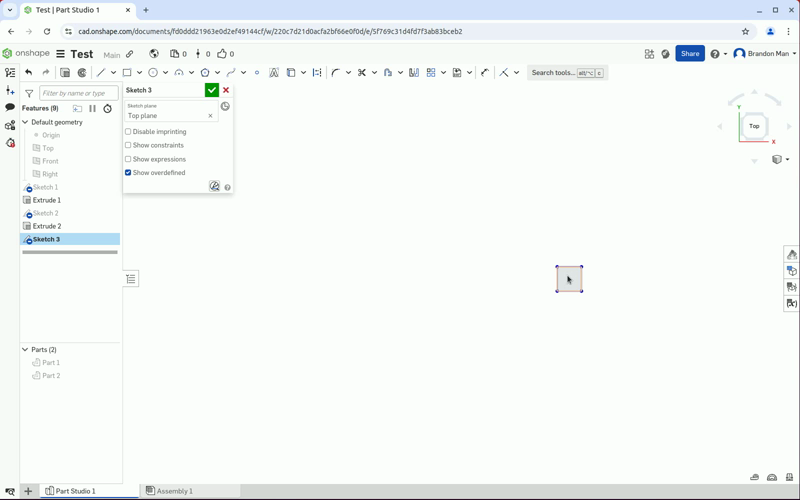
scroll(6)
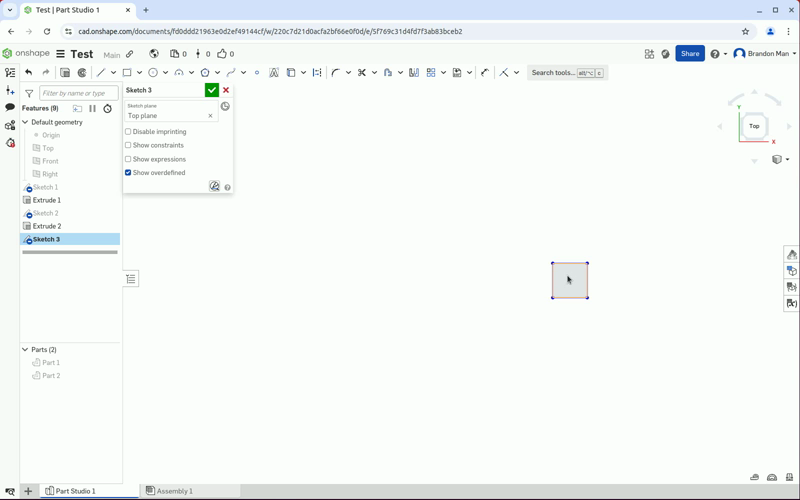
scroll(6)
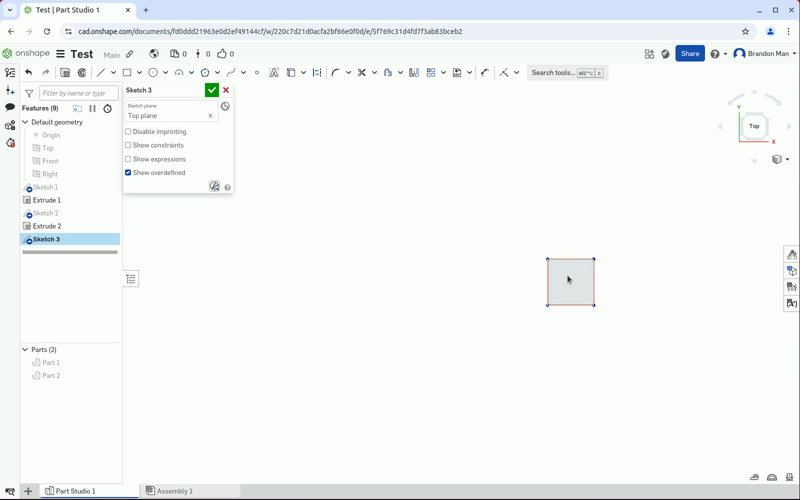
scroll(6)
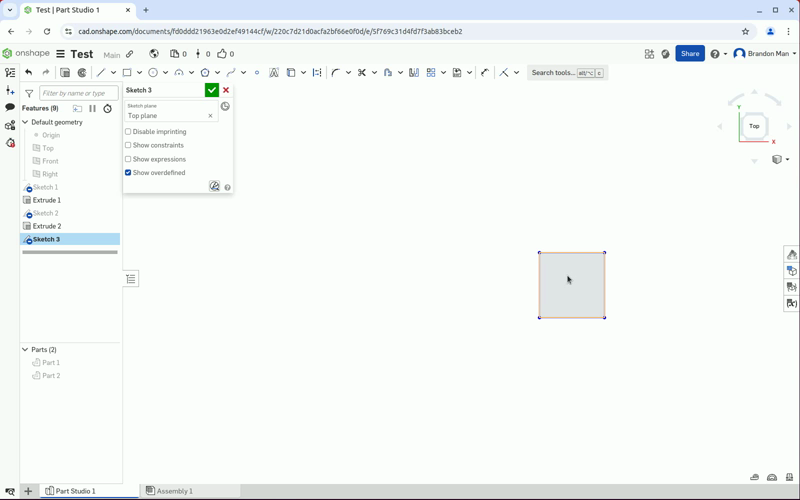
scroll(6)
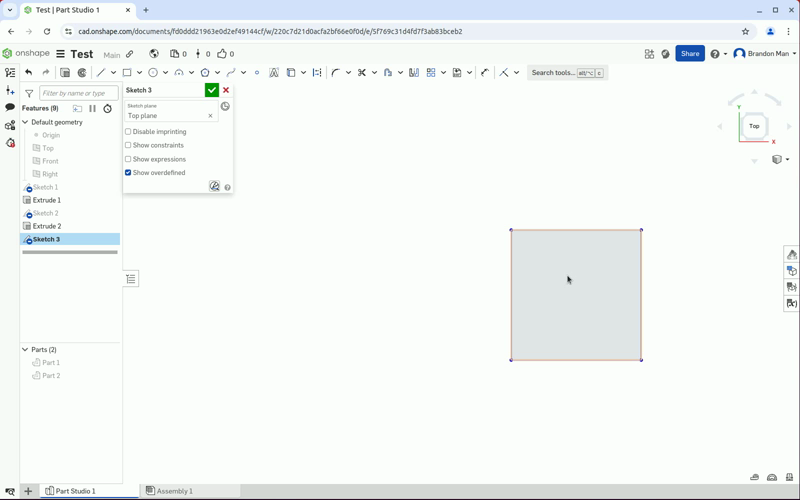
click(567, 275)
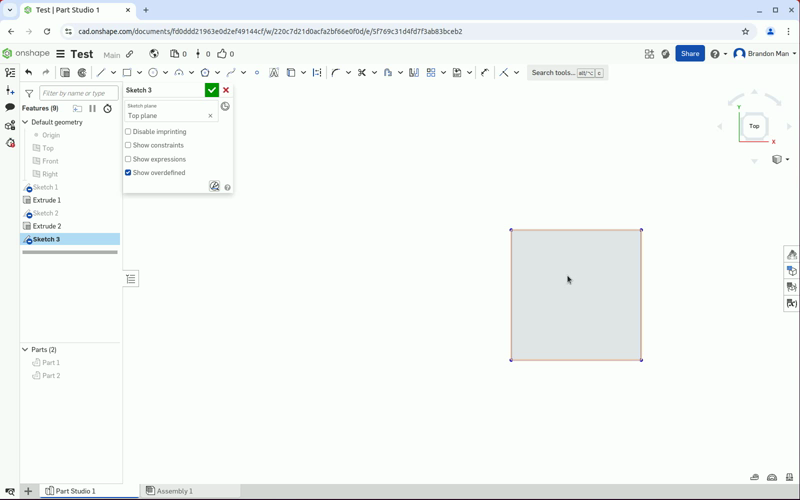
scroll(-6)
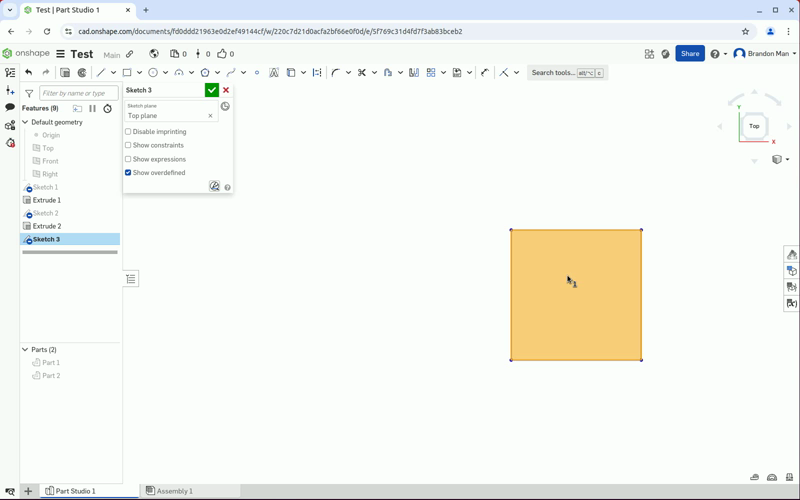
scroll(-6)
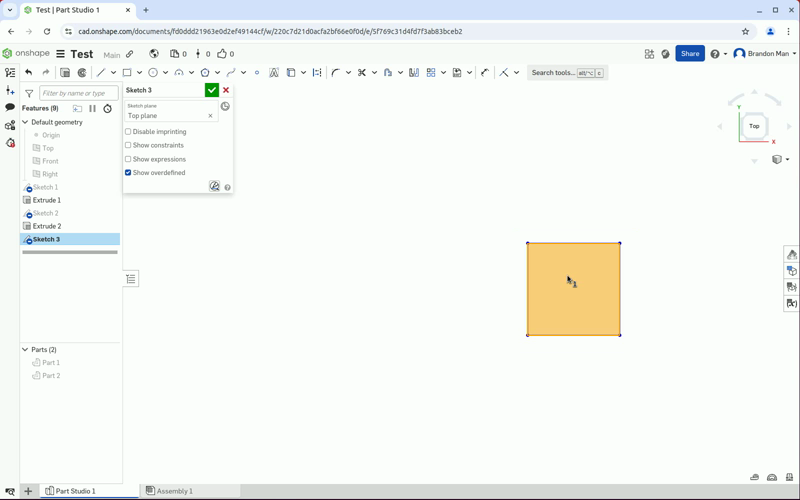
scroll(-6)
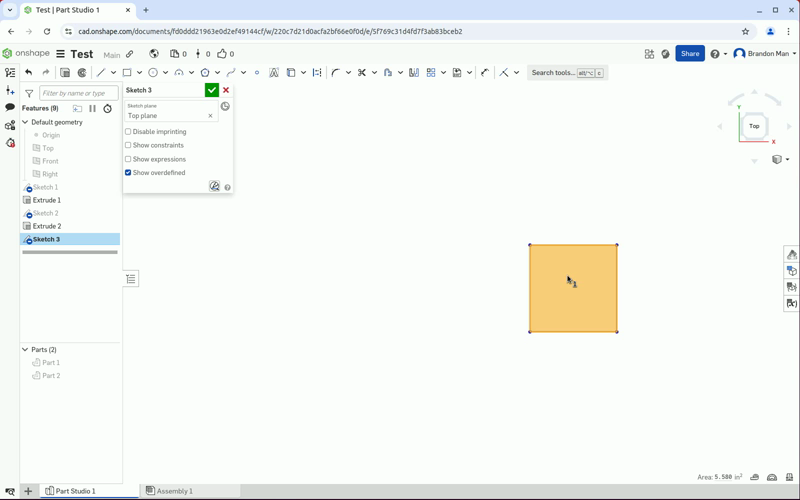
scroll(-6)
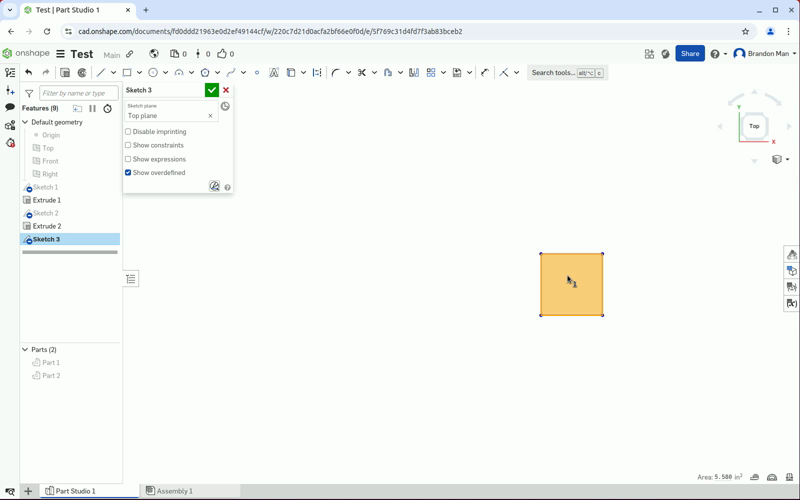
scroll(-6)
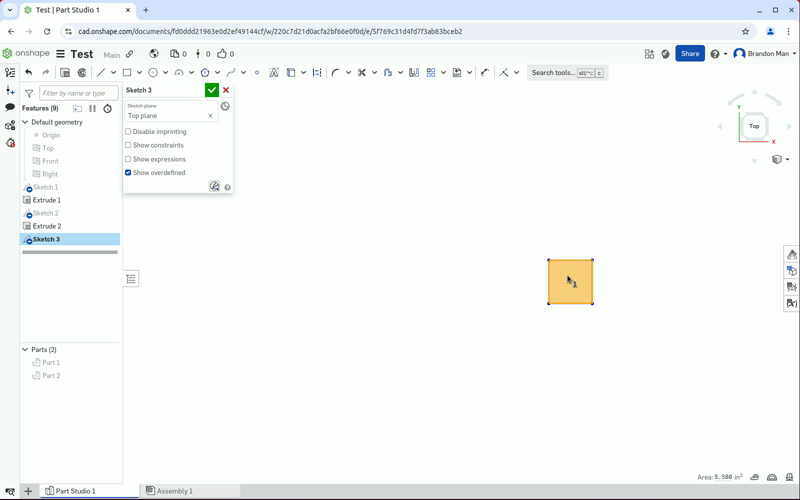
scroll(-6)
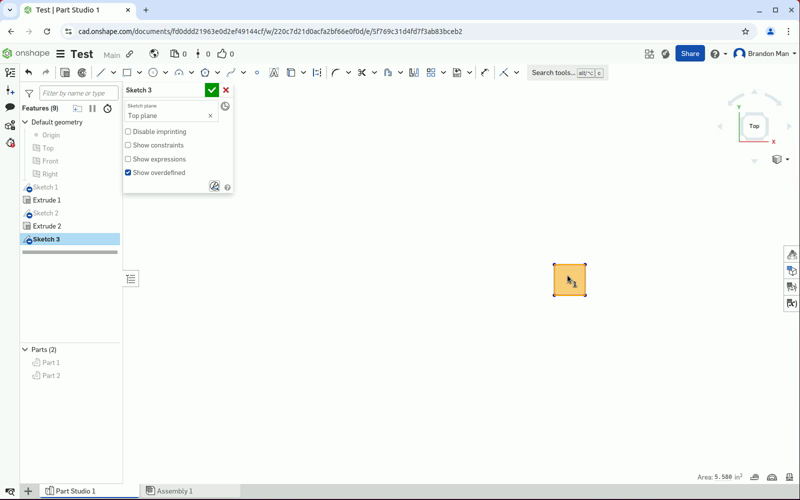
scroll(-6)
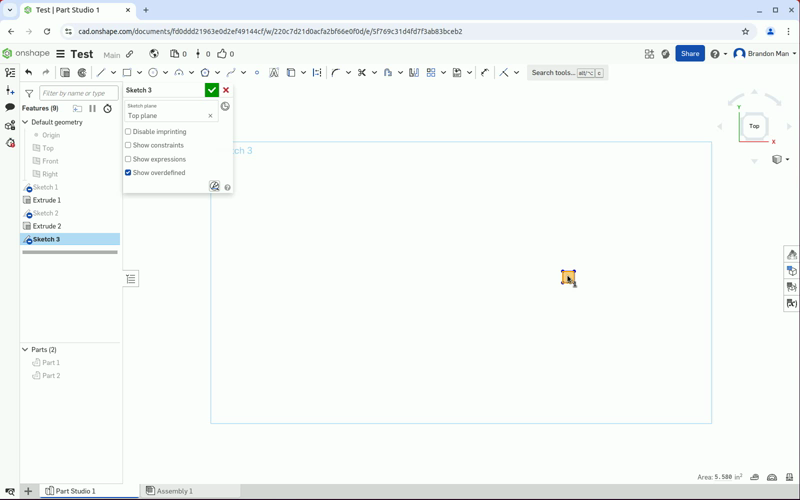
mouse_move(73, 352)
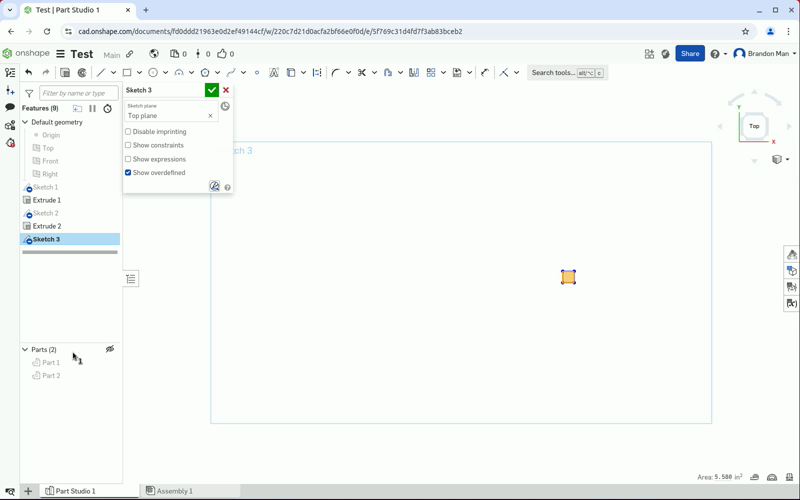
key(shift+y)
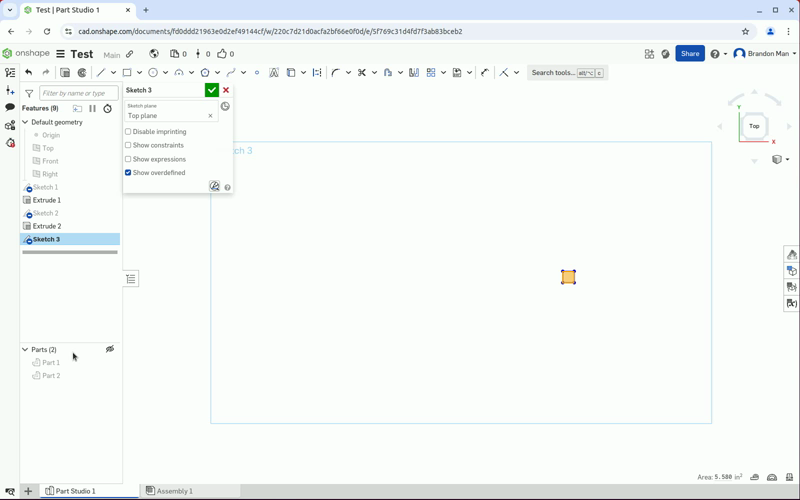
key(shift+e)
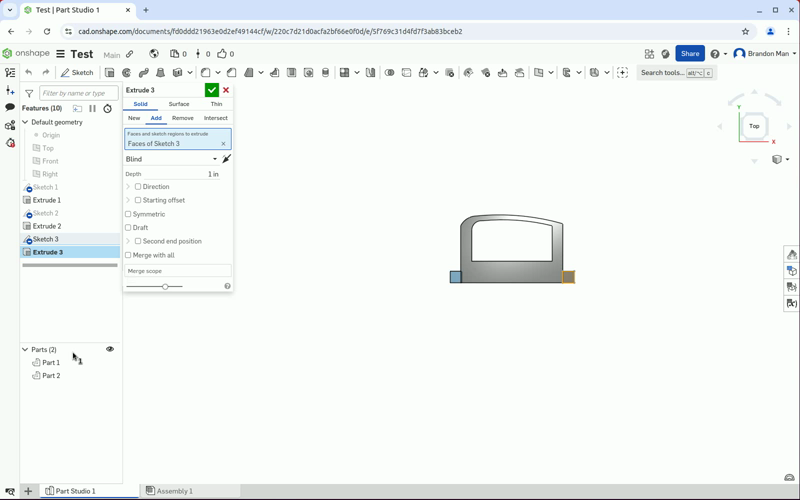
mouse_move(143, 106)
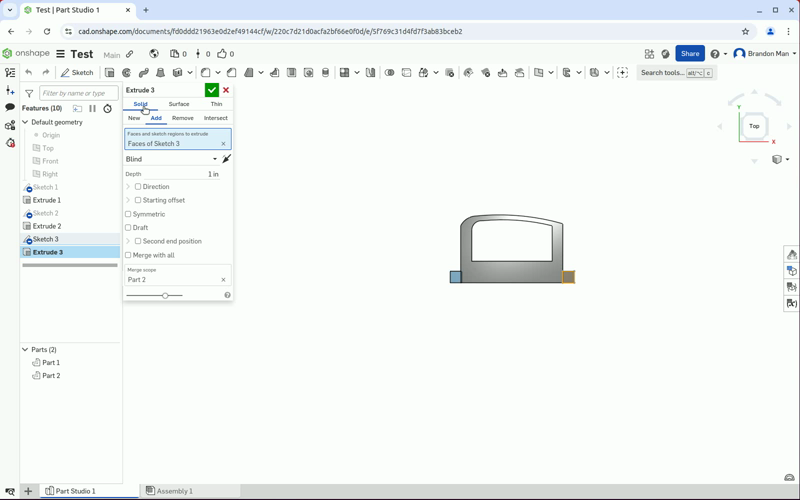
click(143, 106)
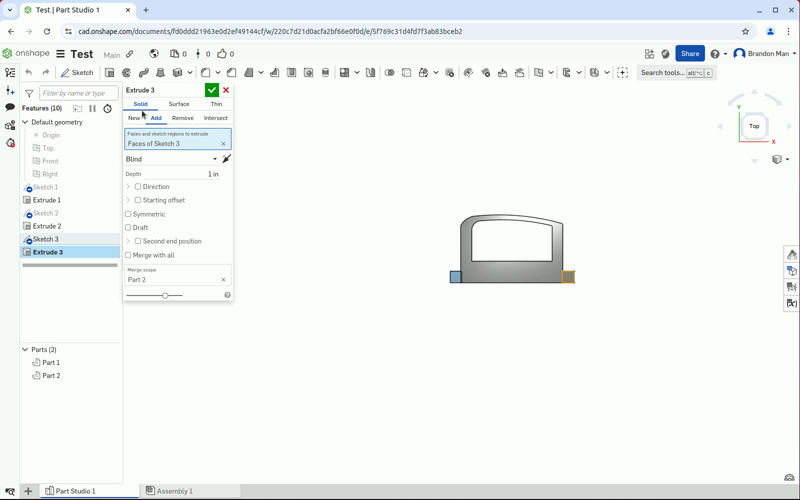
mouse_move(137, 120)
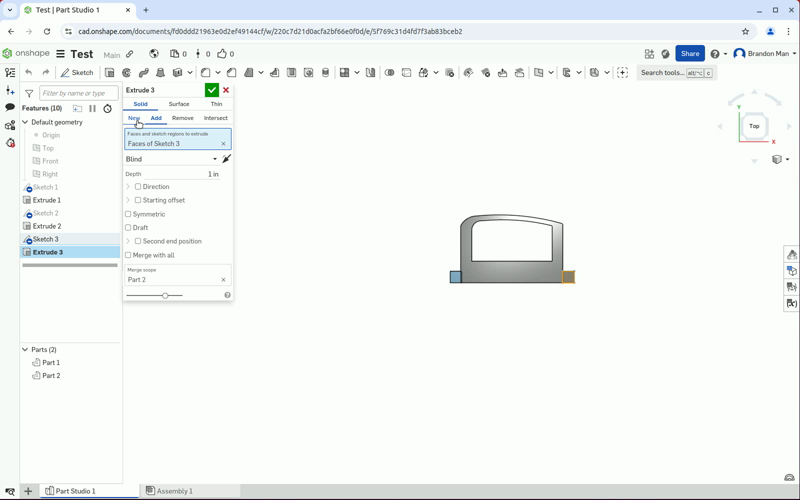
click(137, 120)
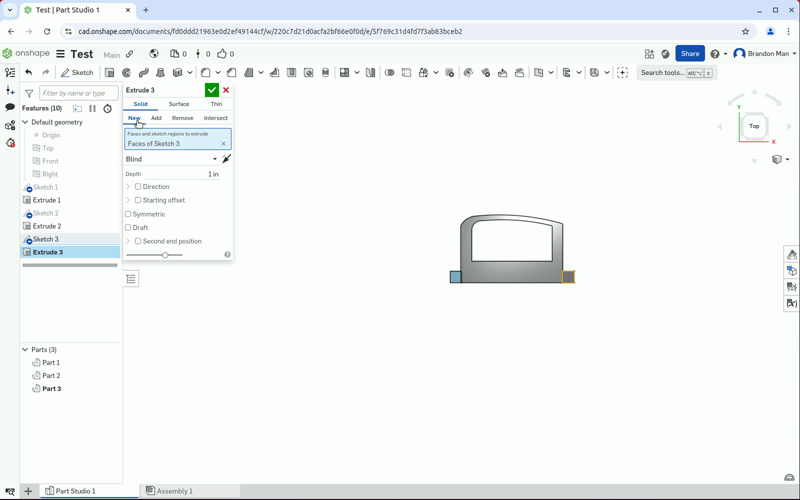
key(tab, 4)
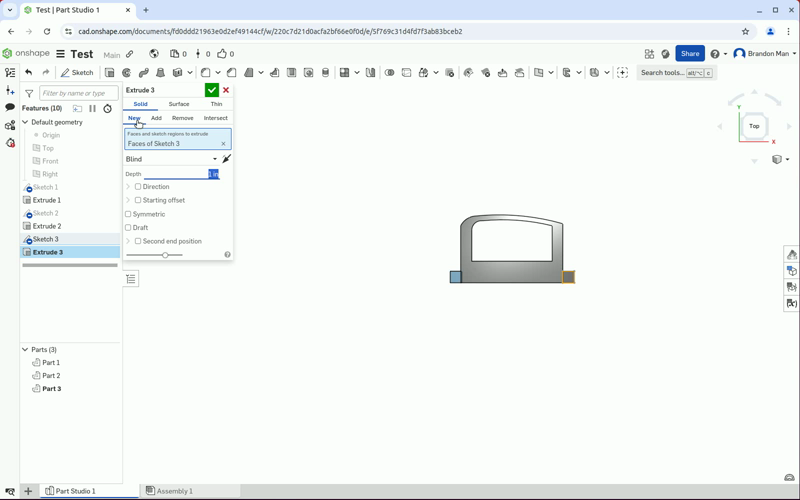
text(1.444)
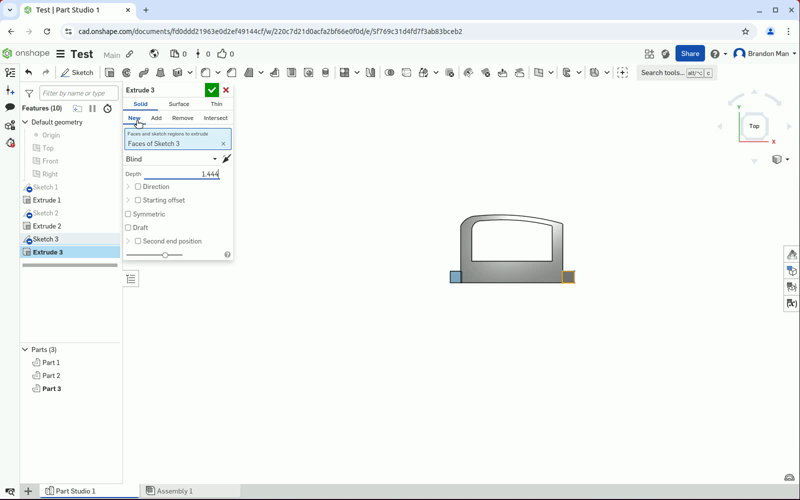
key(enter)
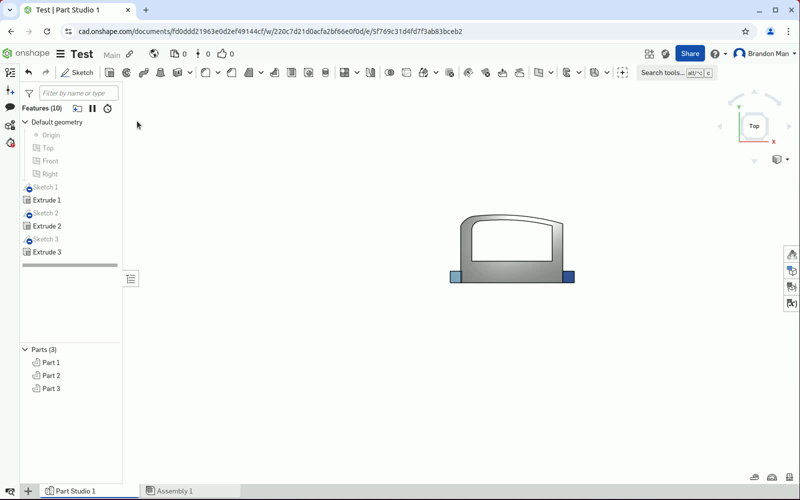
key(shift+h)
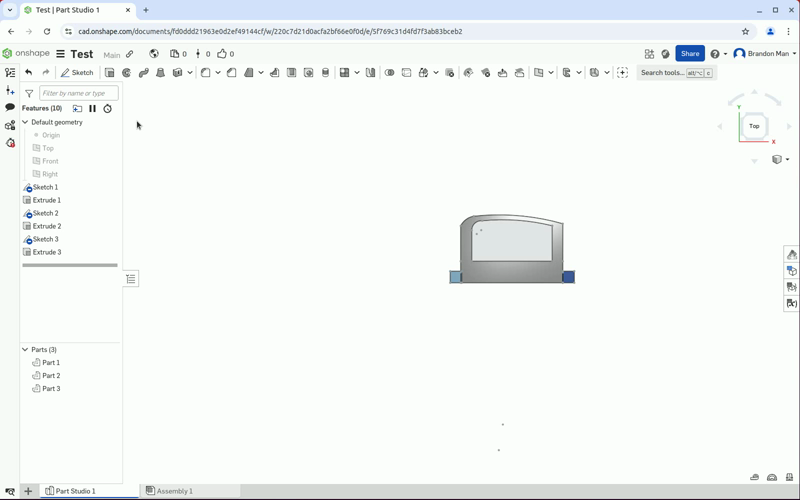
key(shift+h)
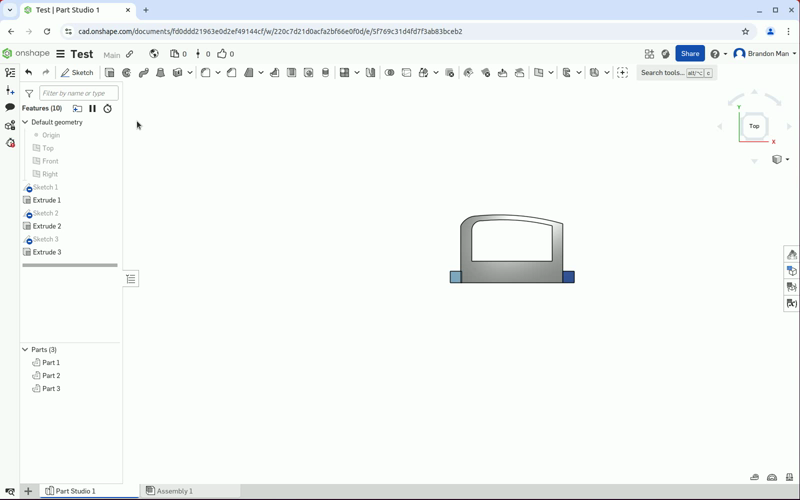
mouse_move(73, 189)
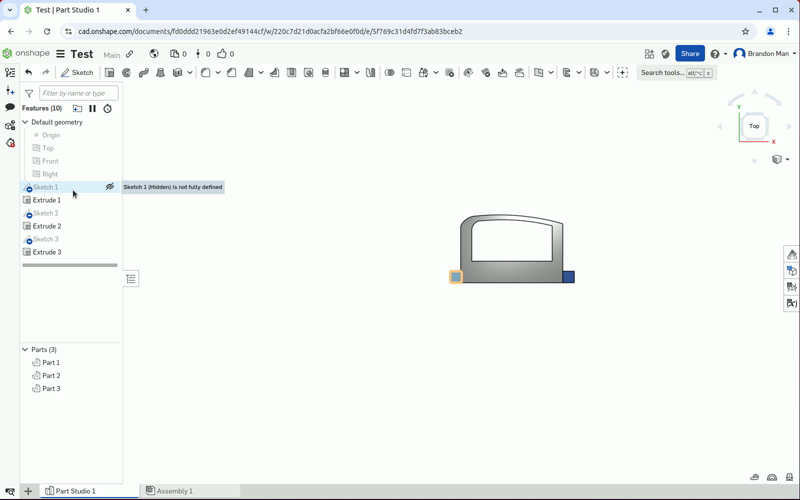
click(73, 189)
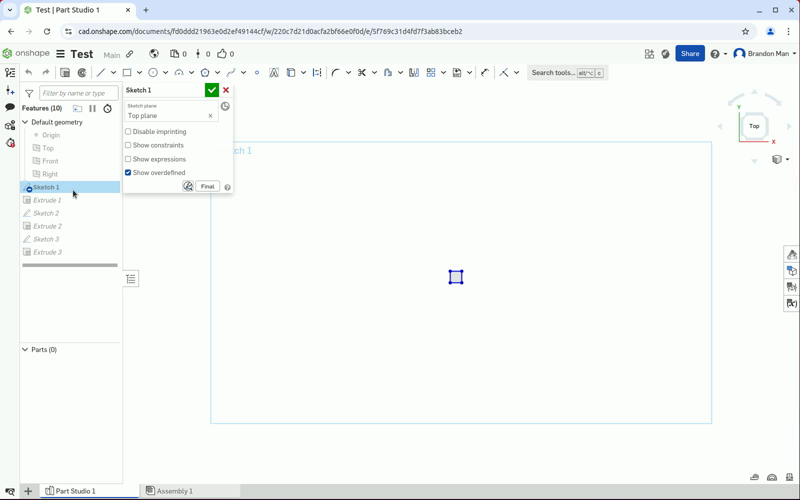
mouse_move(229, 92)
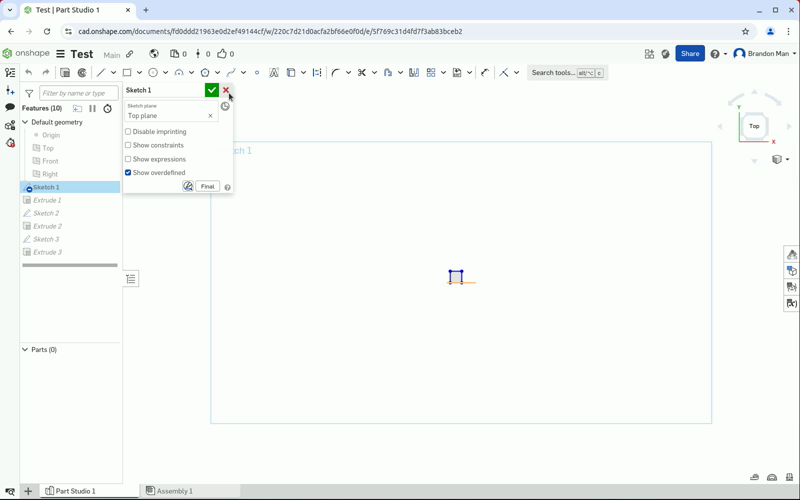
click(229, 92)
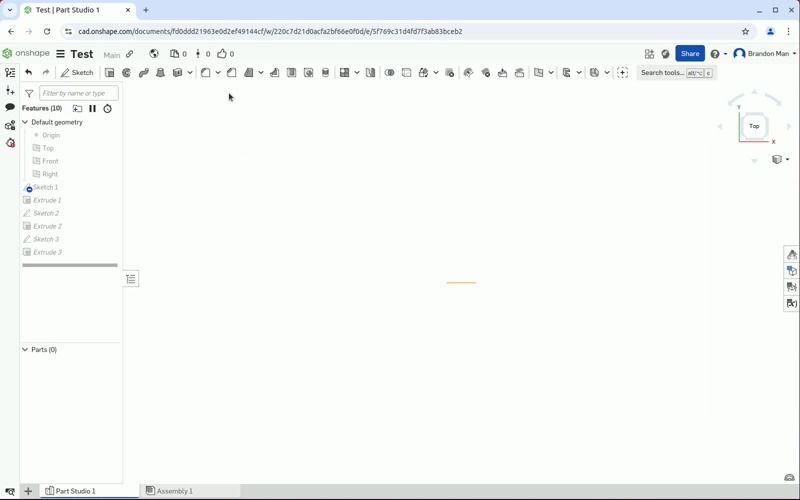
mouse_move(73, 352)
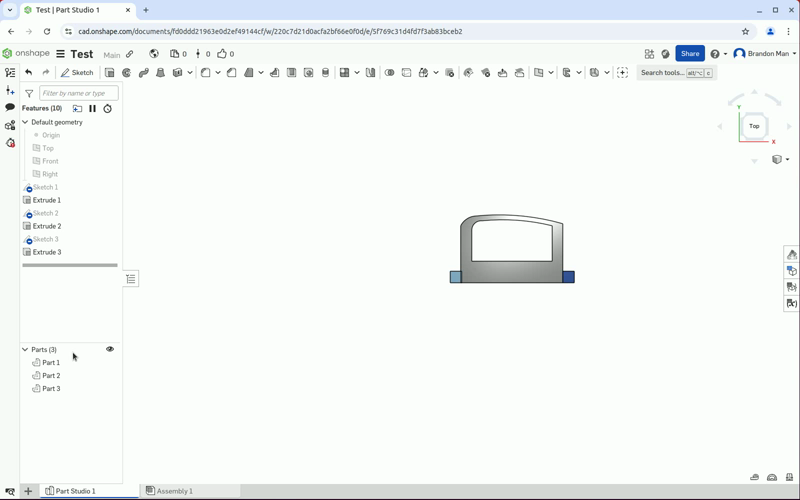
key(y)
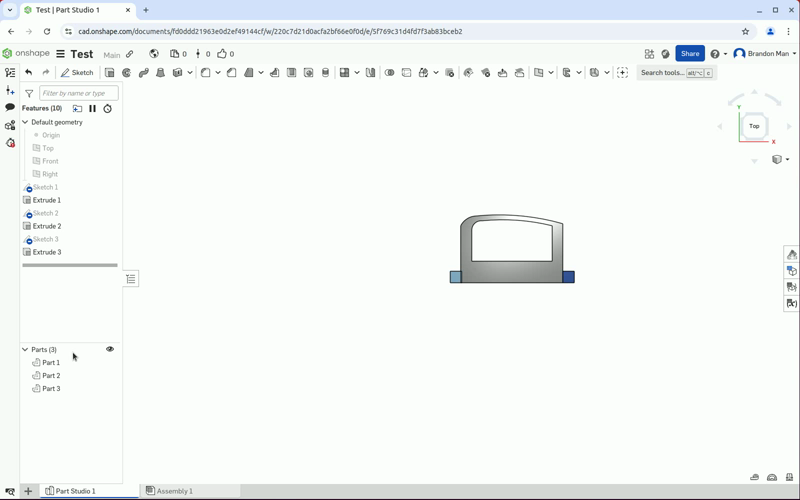
key(shift+p)
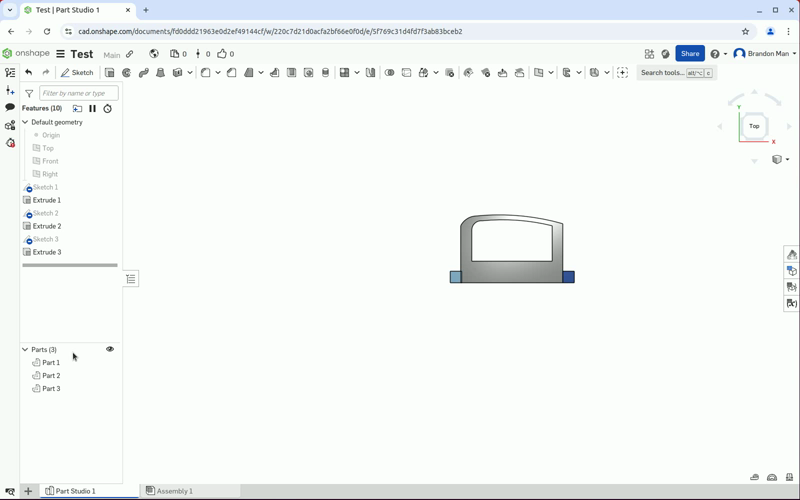
key(space)
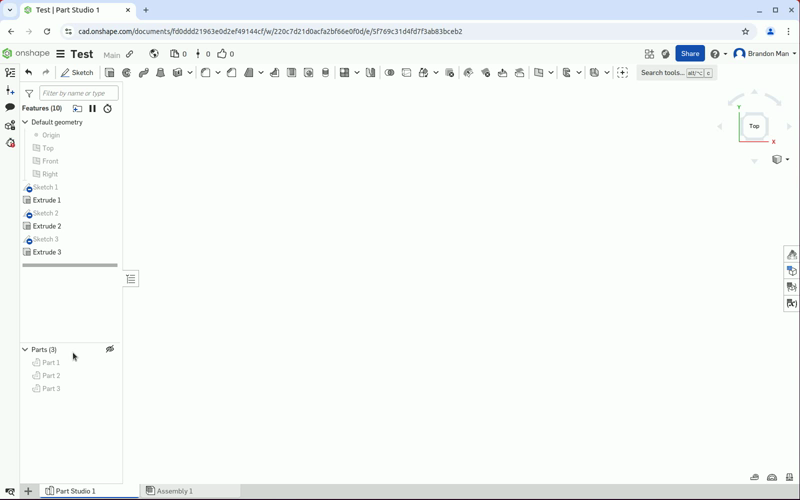
key_down(shift)
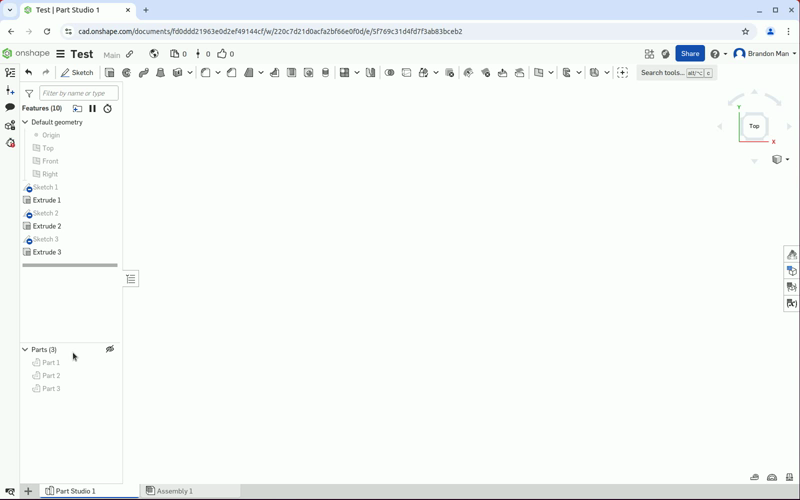
key(up)
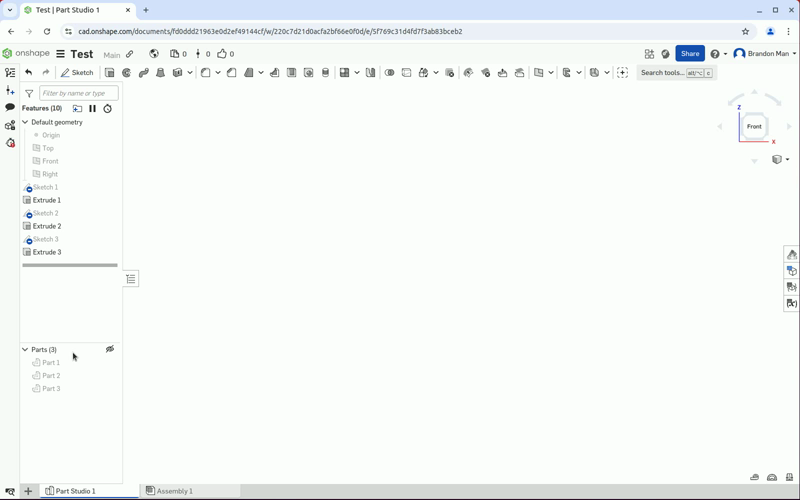
key_up(shift)
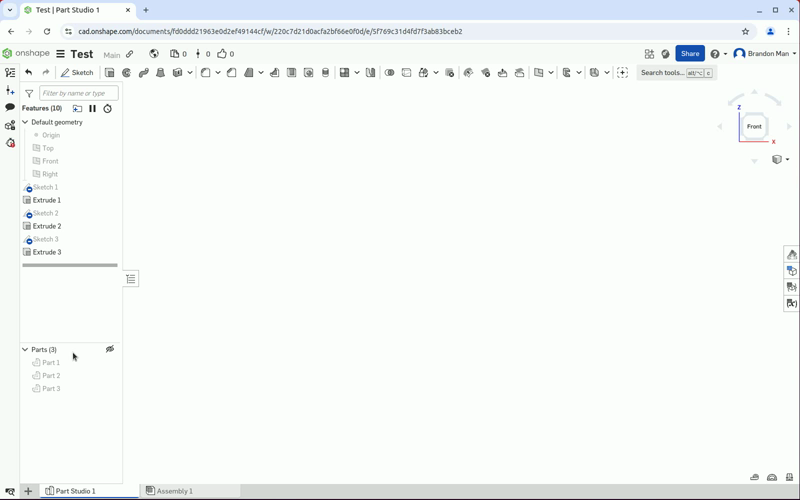
mouse_move(73, 352)
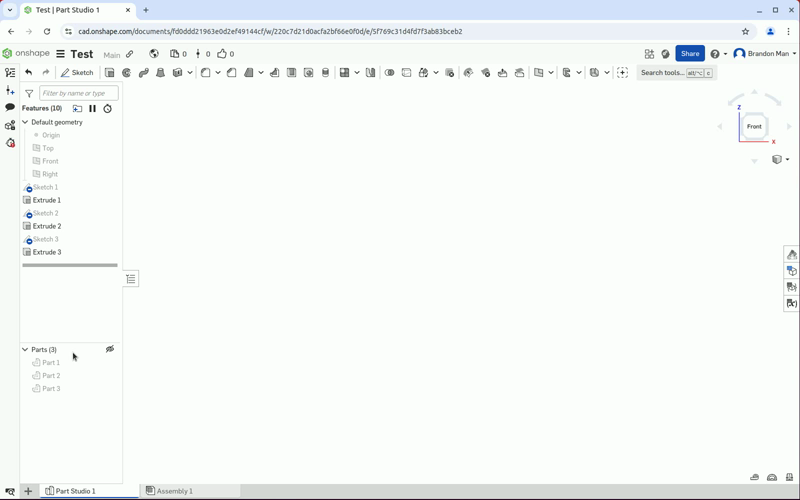
key(shift+y)
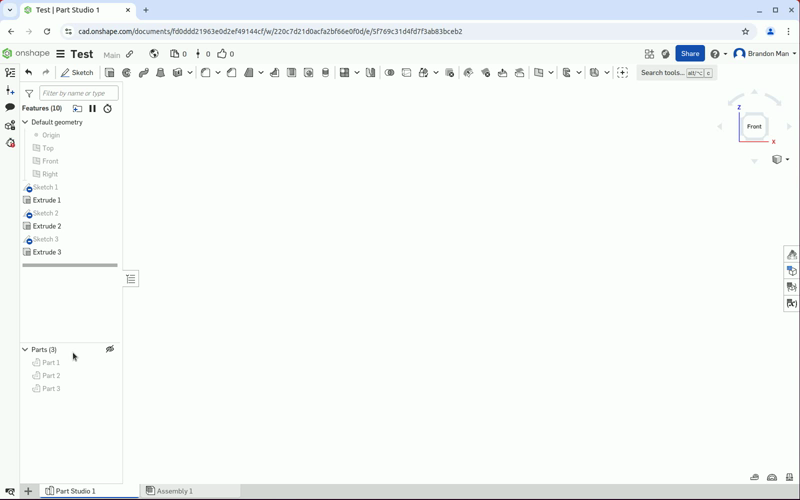
key(shift+s)
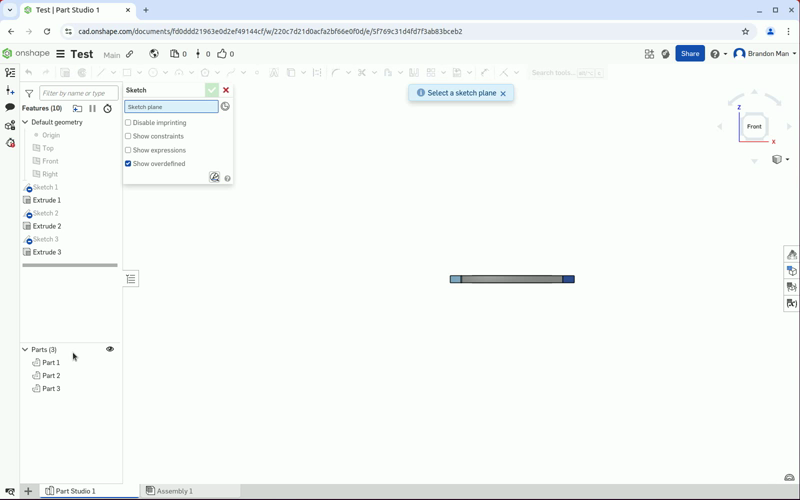
mouse_move(73, 163)
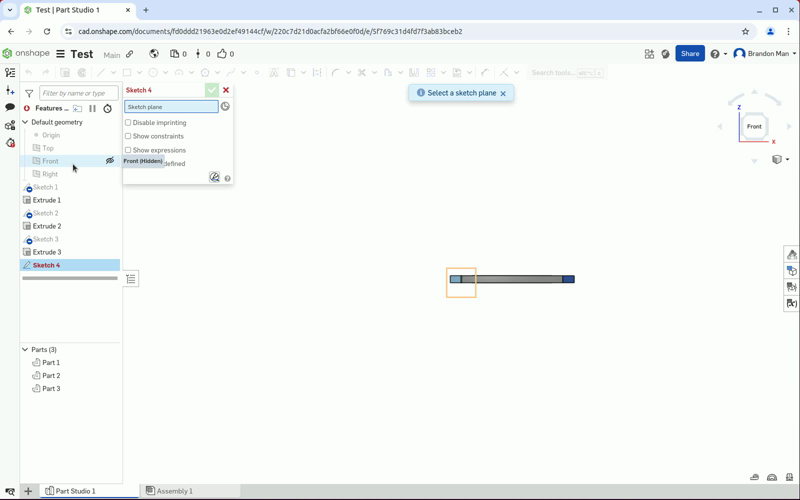
click(73, 163)
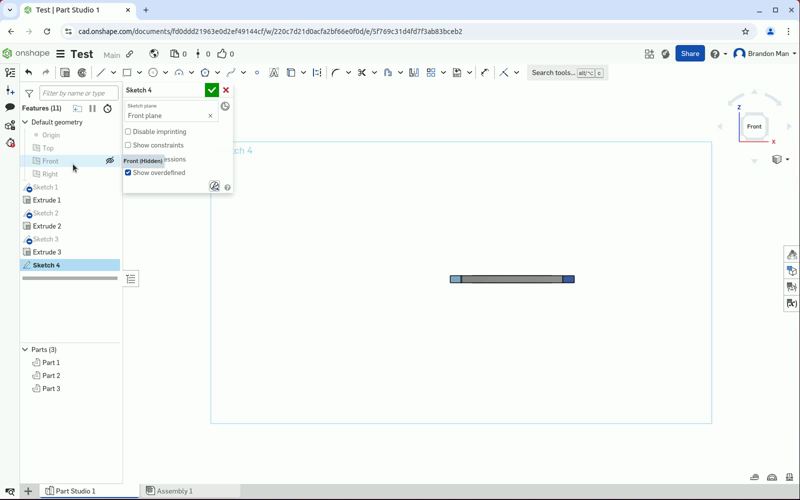
mouse_move(73, 352)
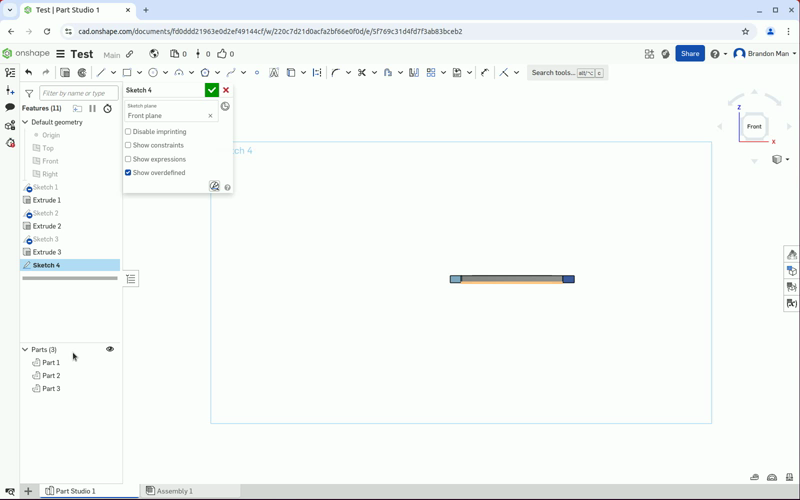
key(y)
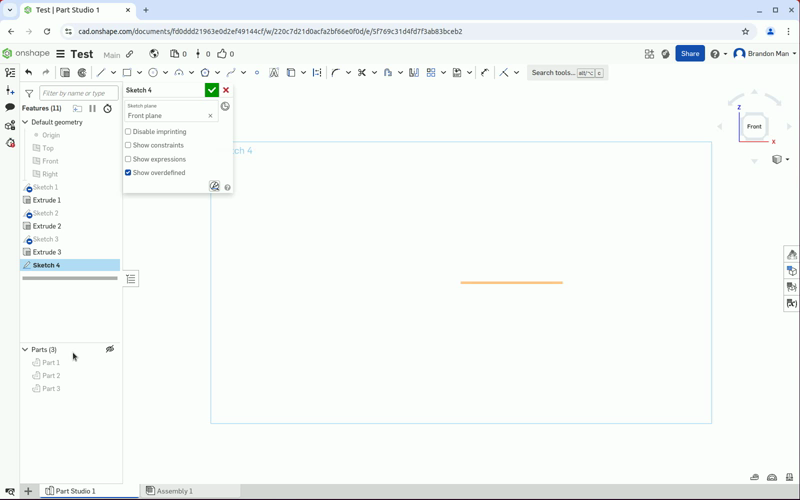
key(l)
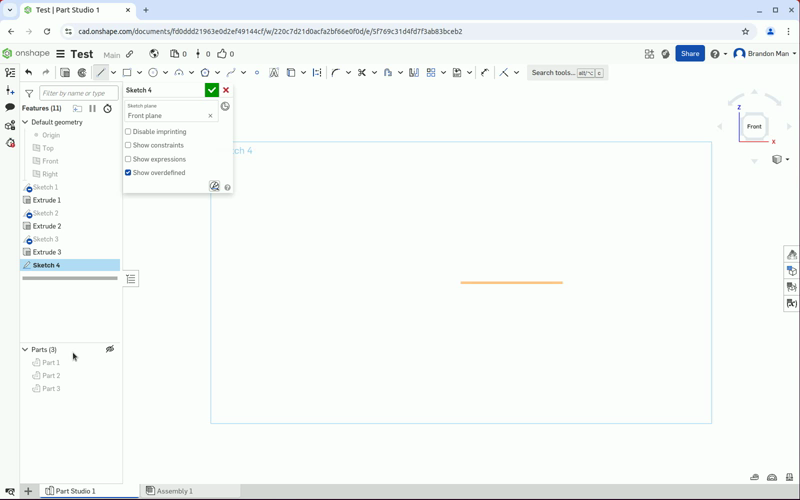
key_down(shift)
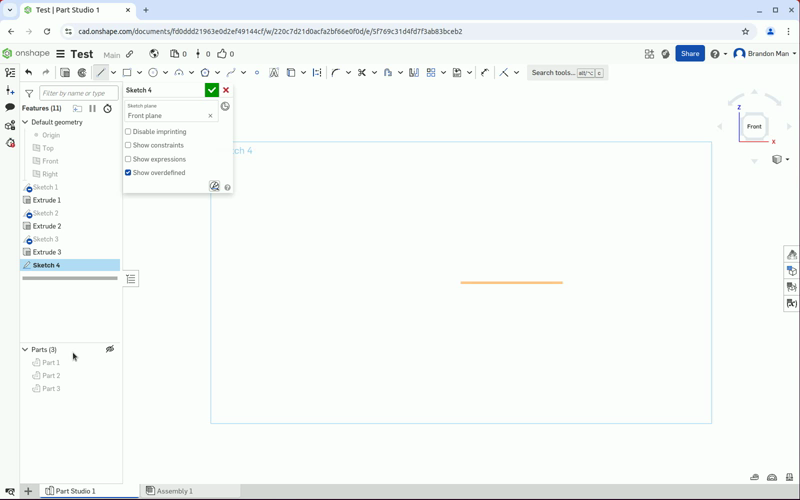
mouse_move(450, 280)
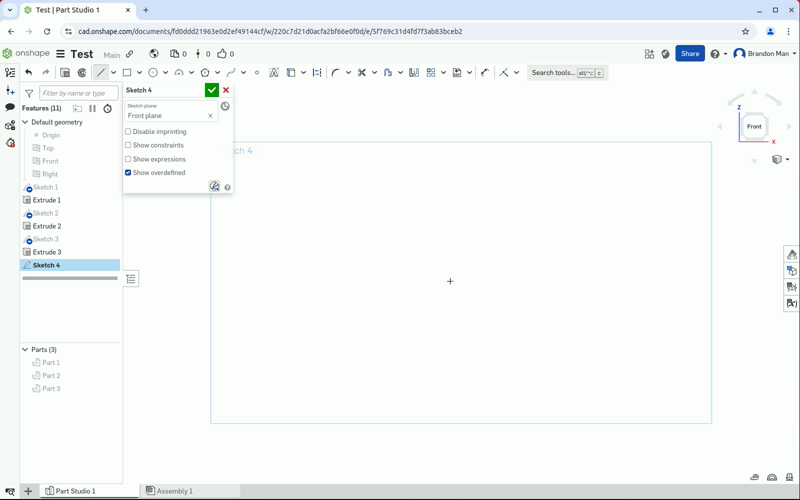
click(450, 280)
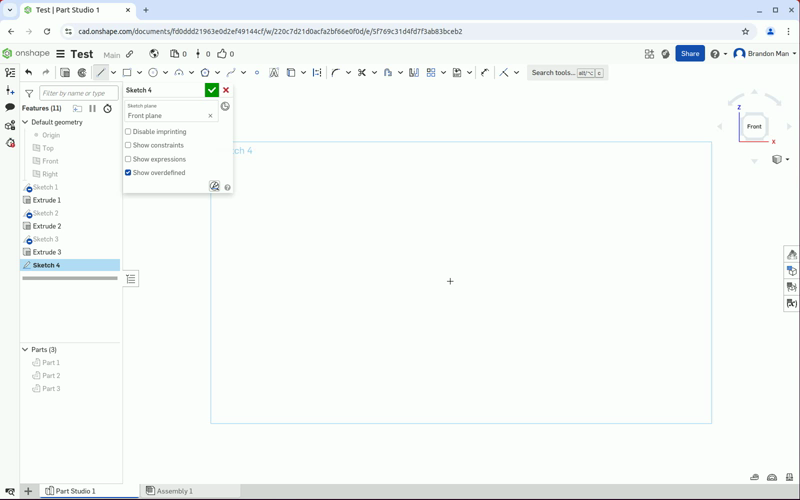
key_up(shift)
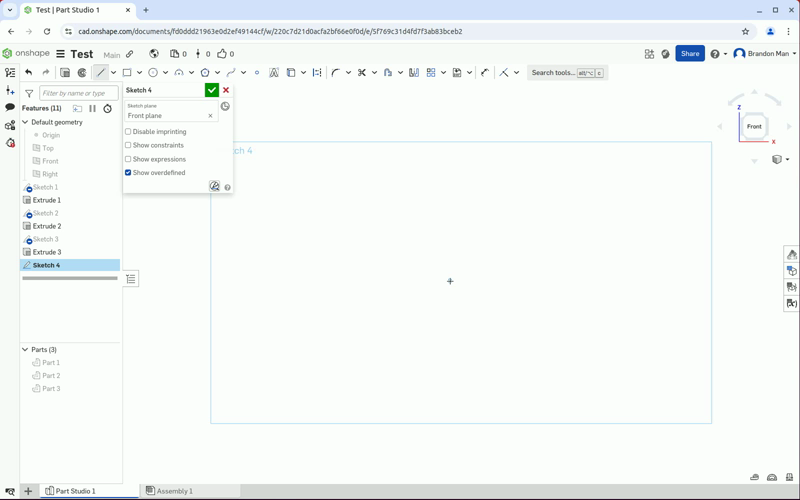
key_down(shift)
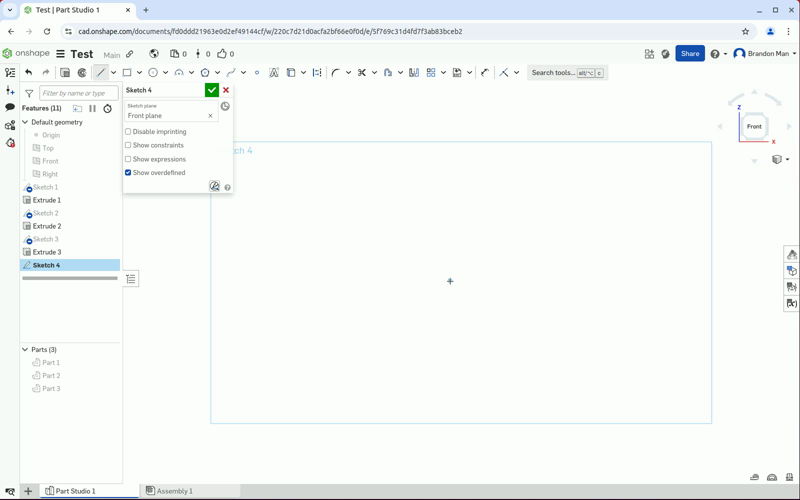
mouse_move(573, 280)
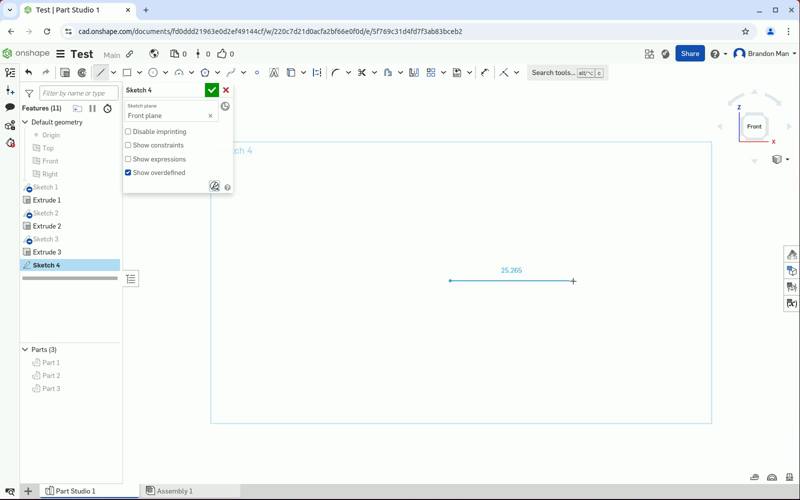
click(573, 280)
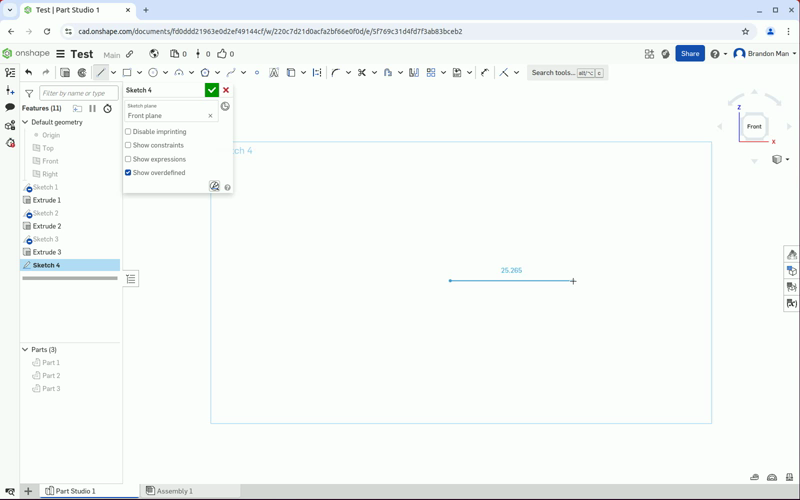
key_up(shift)
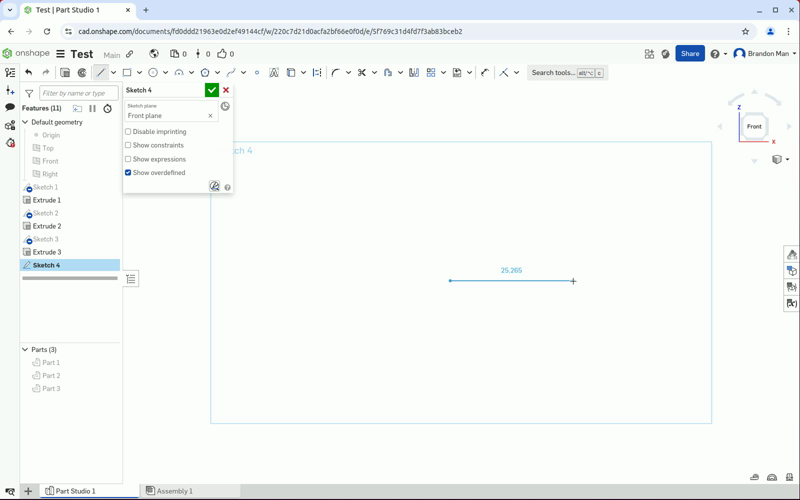
key_down(shift)
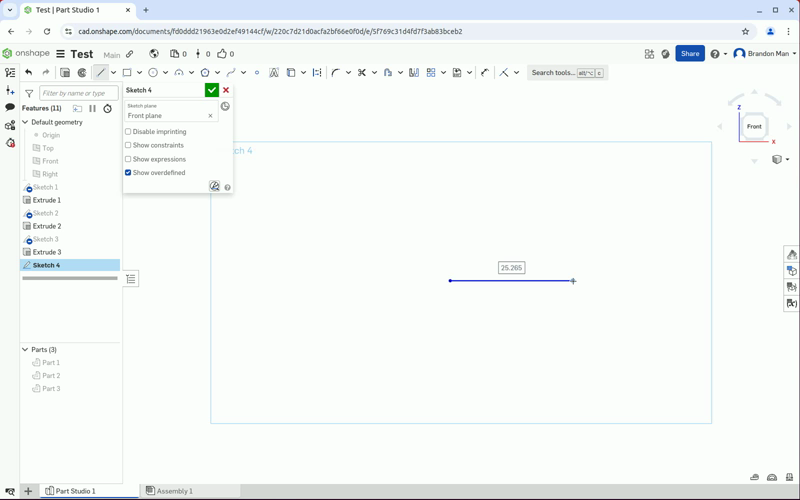
mouse_move(589, 280)
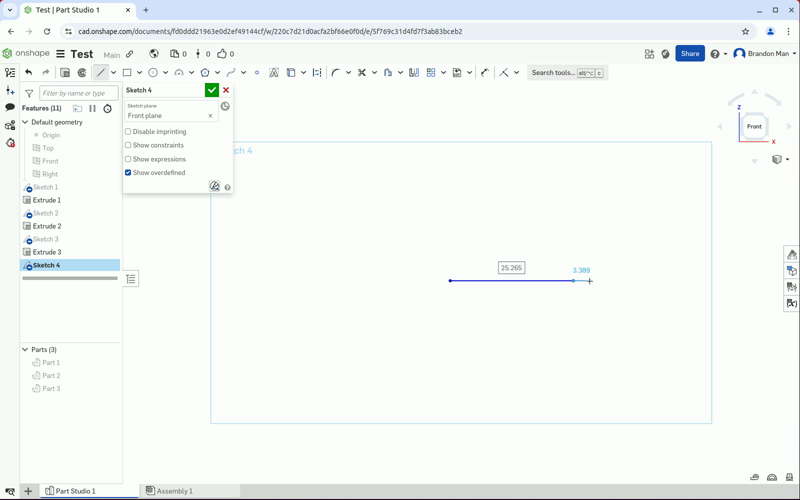
mouse_move(573, 276)
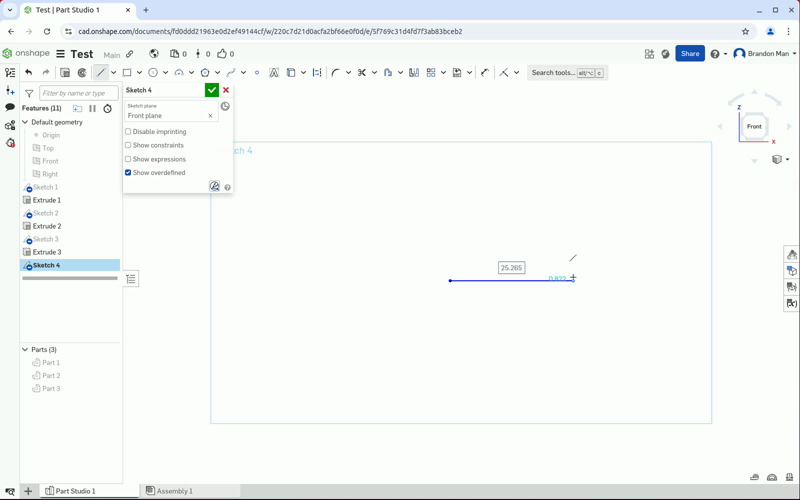
scroll(6)
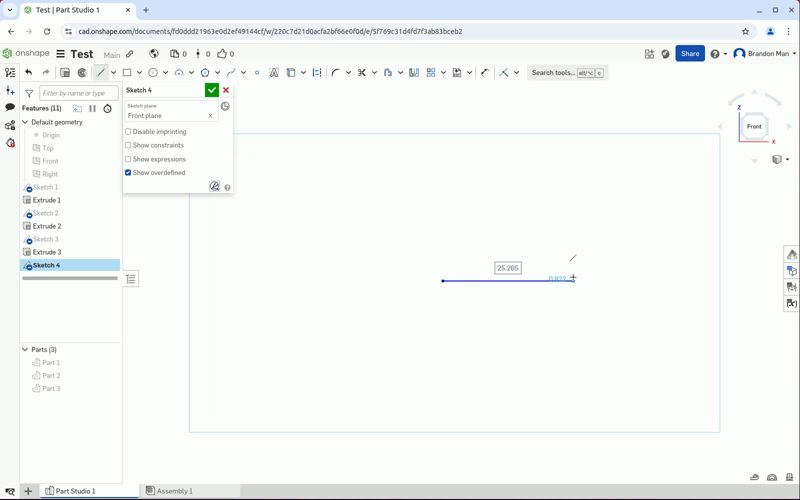
scroll(6)
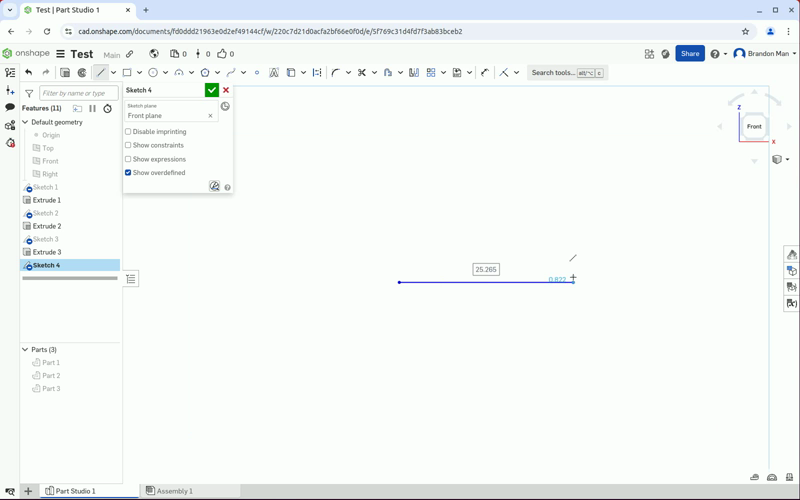
scroll(6)
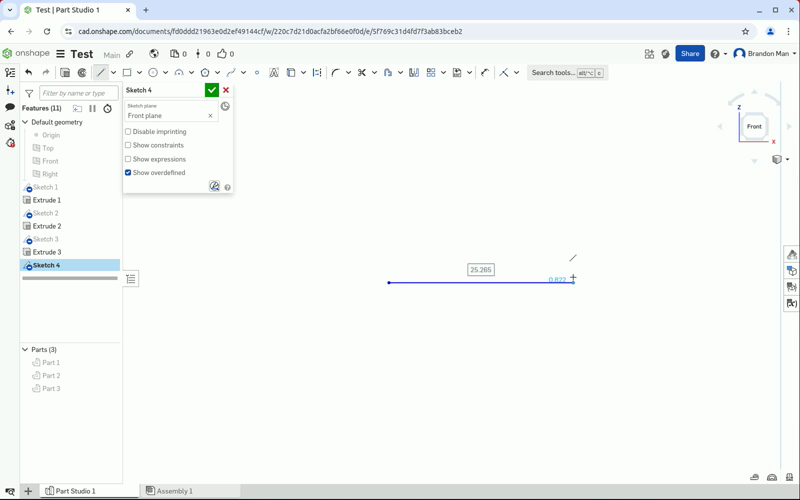
scroll(6)
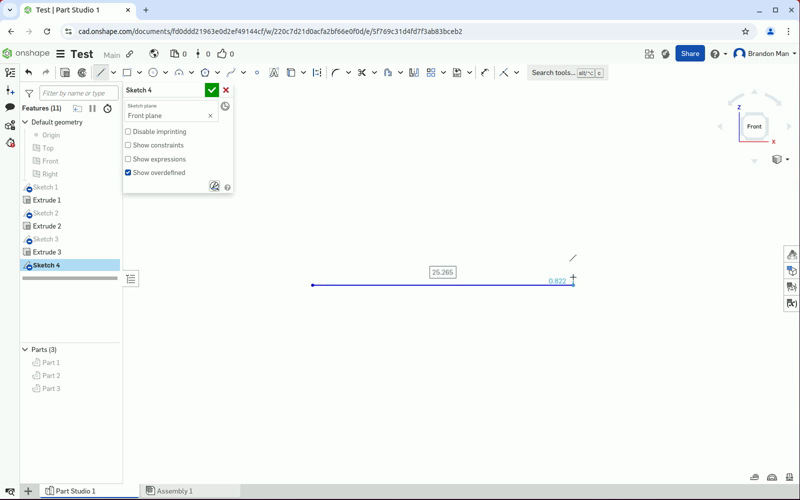
scroll(6)
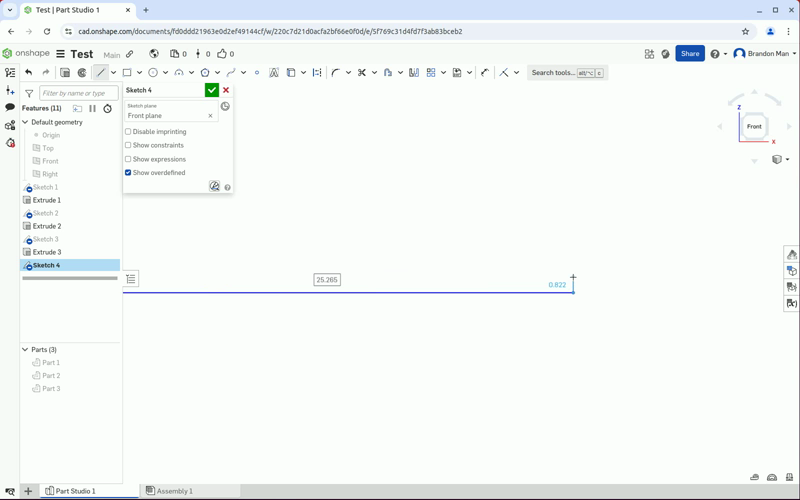
scroll(6)
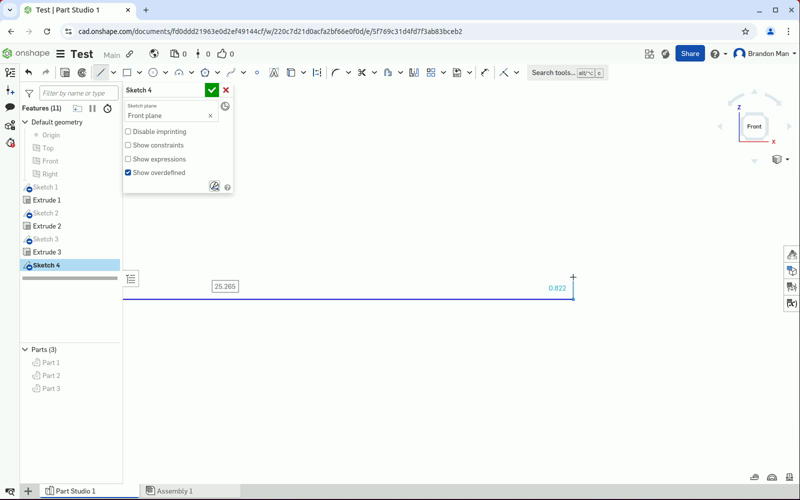
scroll(6)
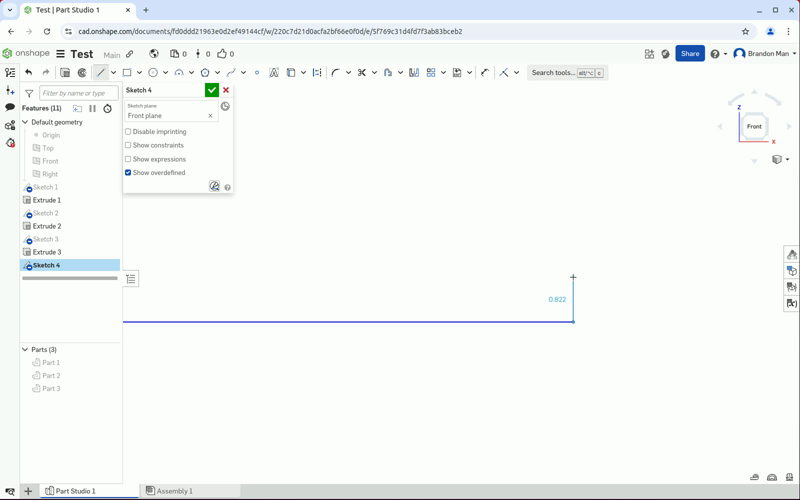
click(573, 276)
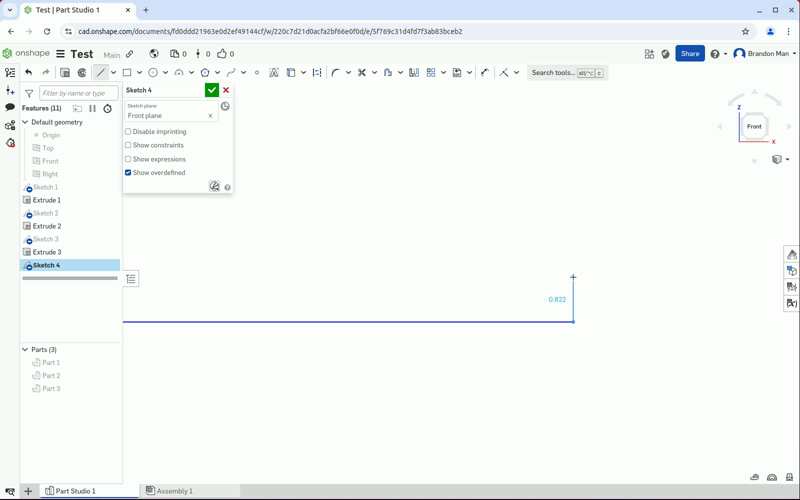
scroll(-6)
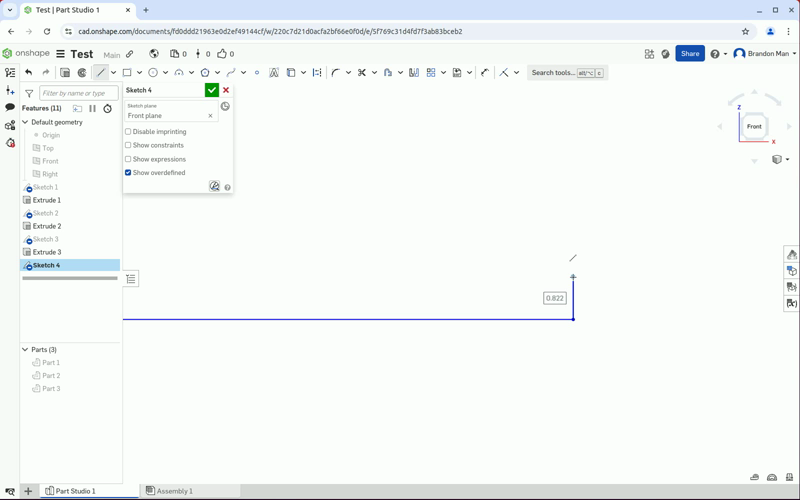
scroll(-6)
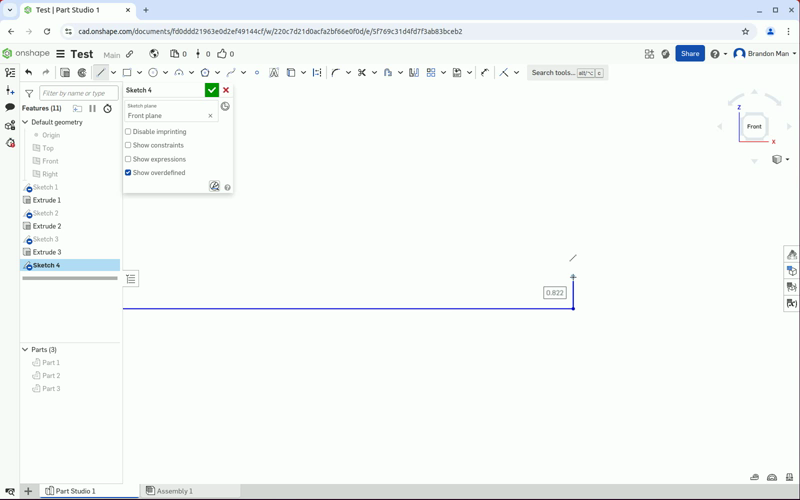
scroll(-6)
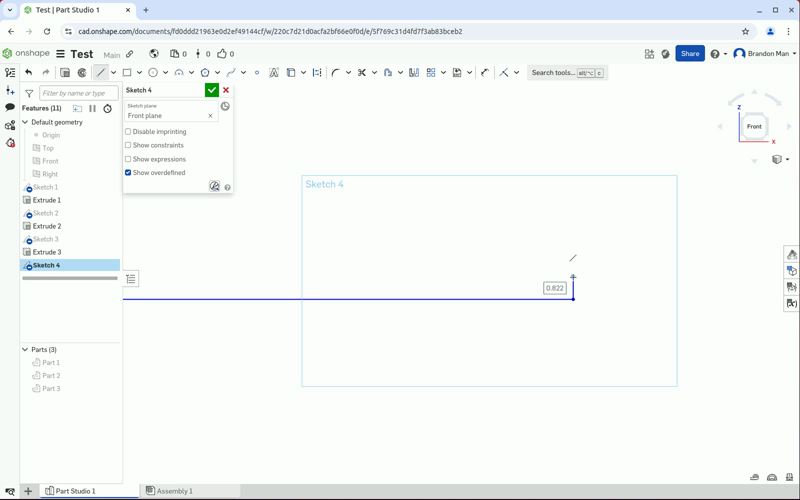
scroll(-6)
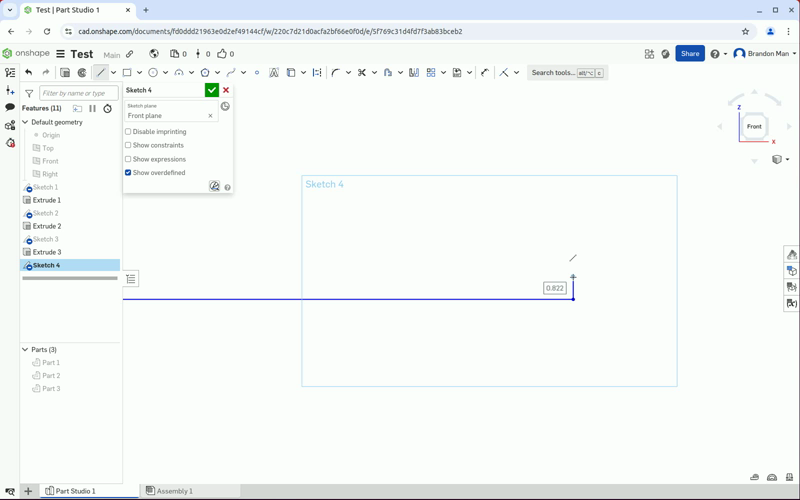
scroll(-6)
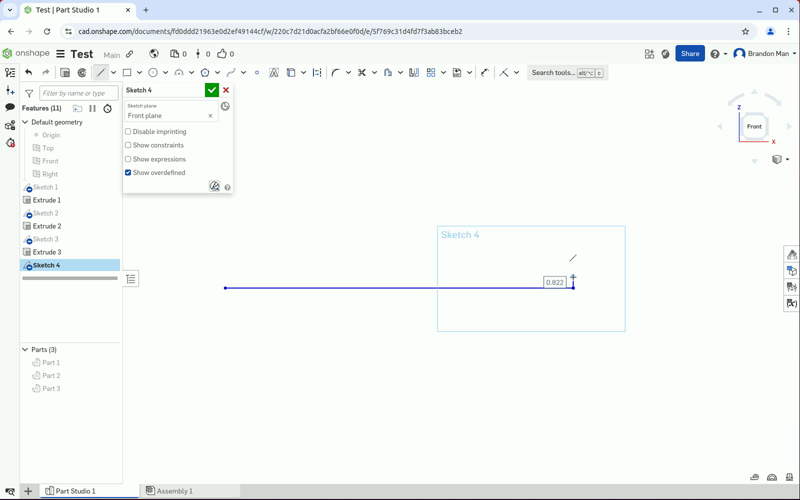
scroll(-6)
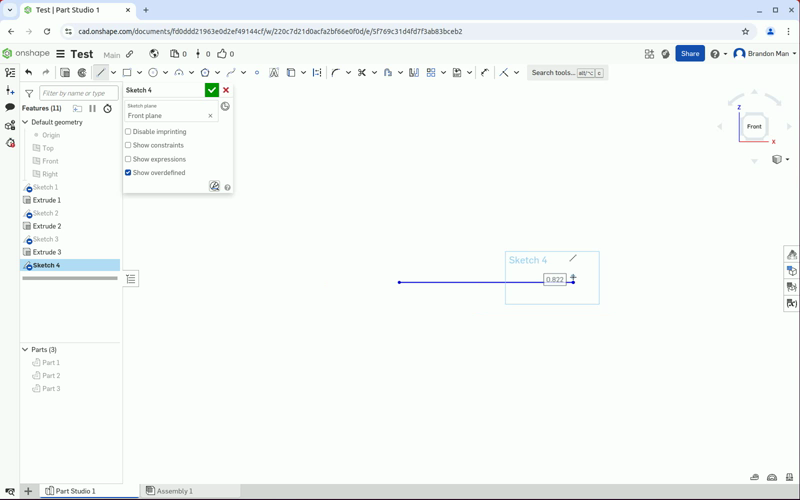
scroll(-6)
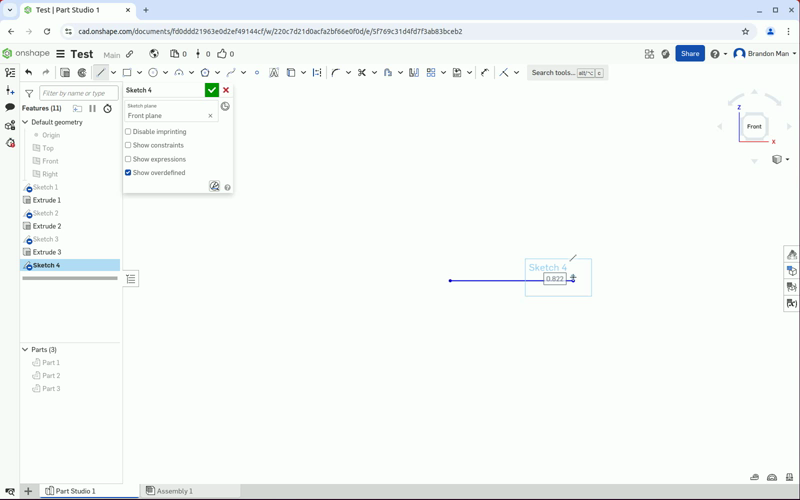
key_up(shift)
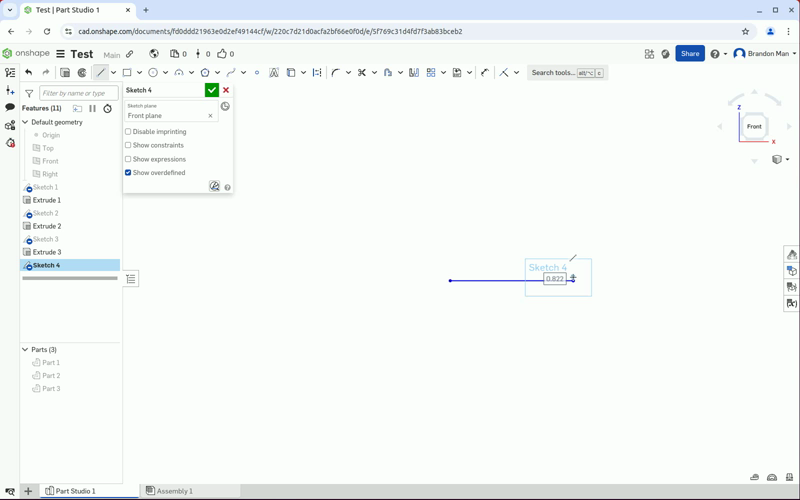
key_down(shift)
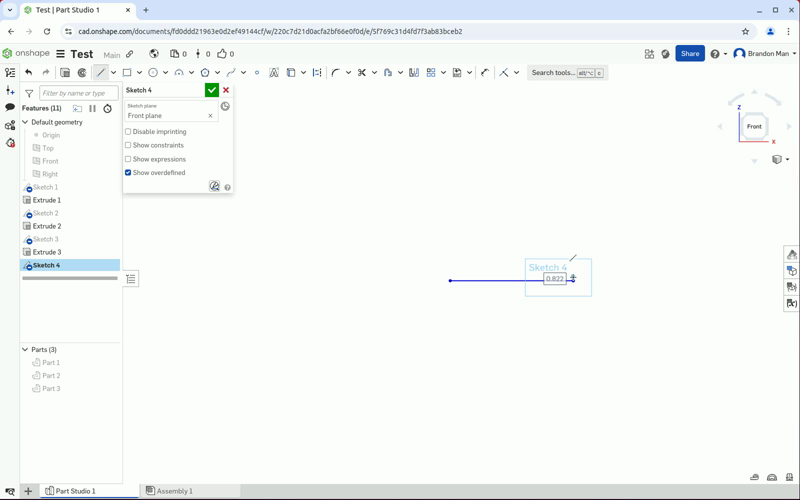
mouse_move(450, 276)
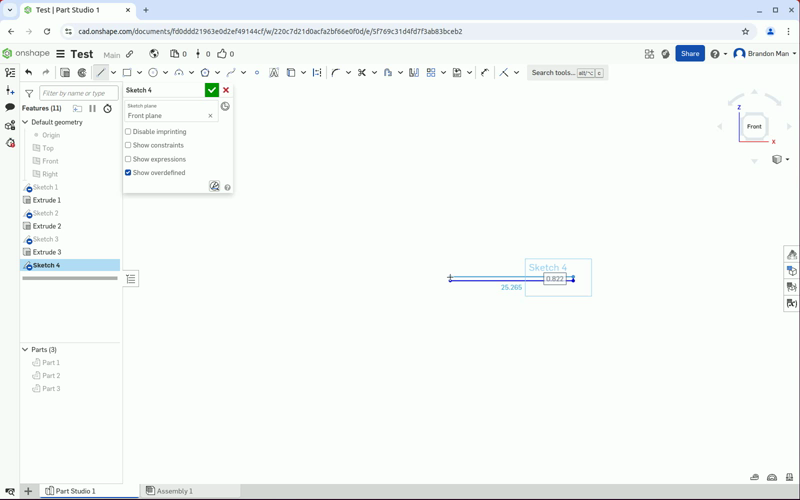
scroll(6)
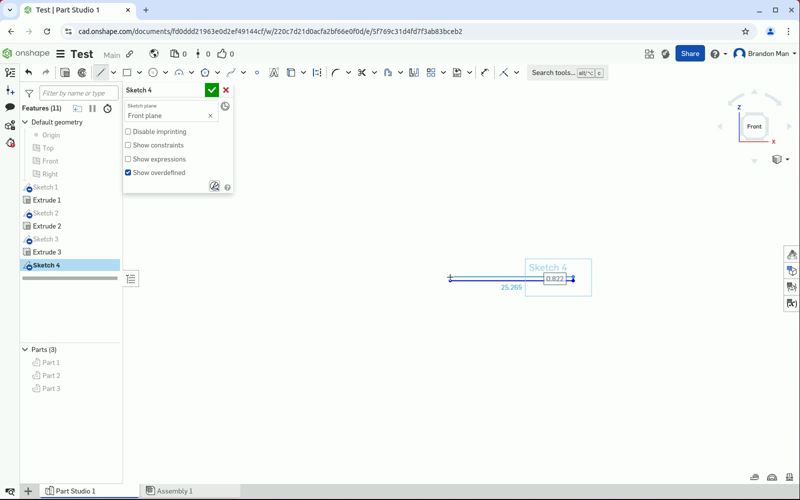
scroll(6)
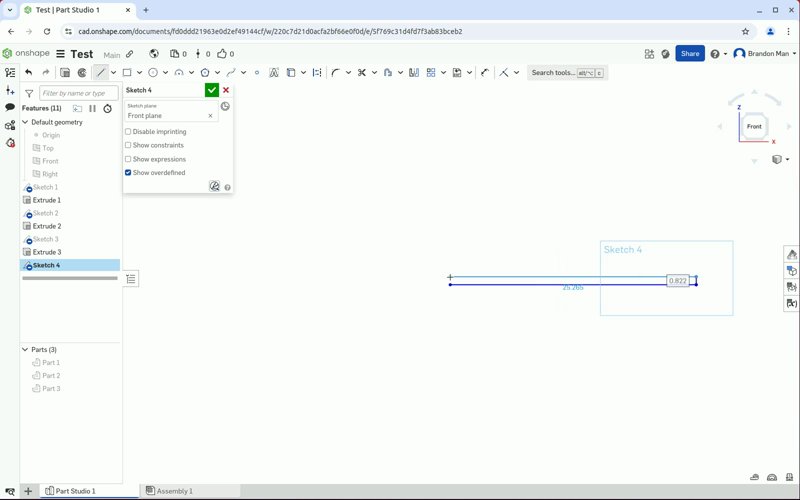
scroll(6)
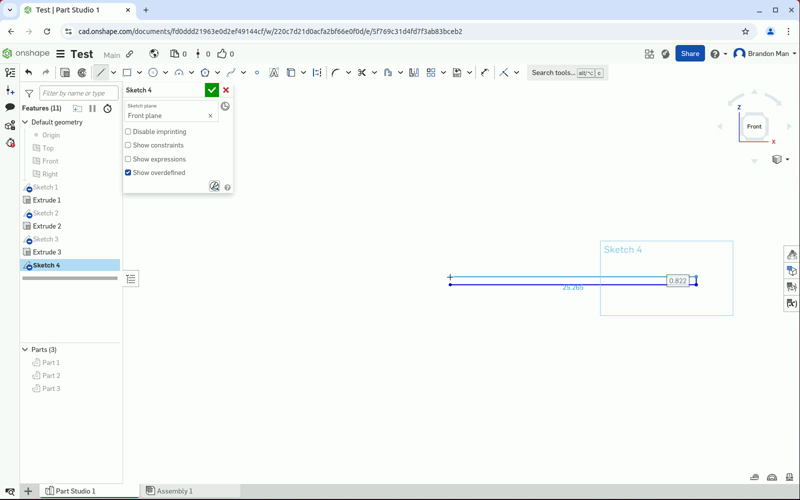
scroll(6)
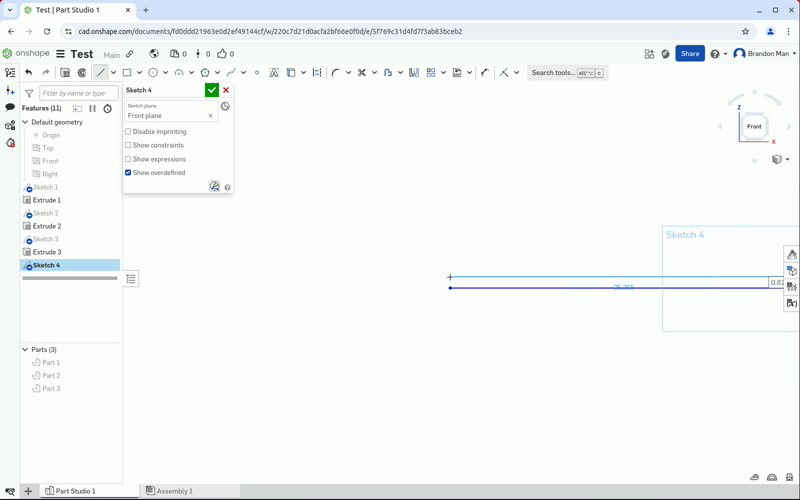
scroll(6)
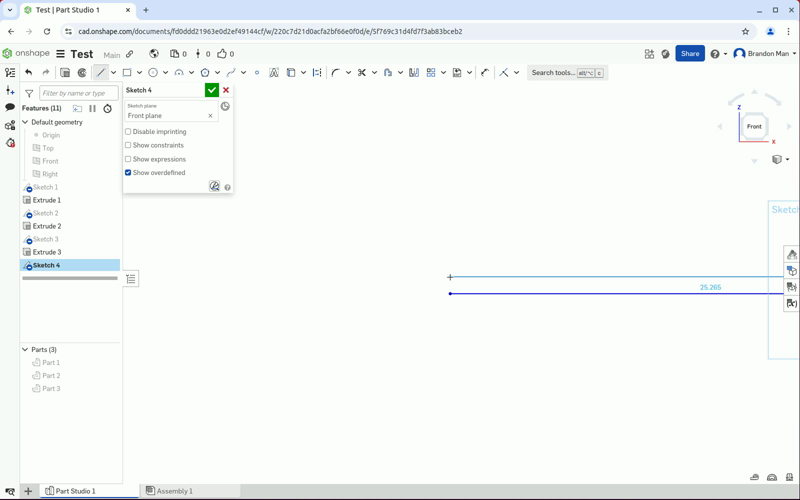
scroll(6)
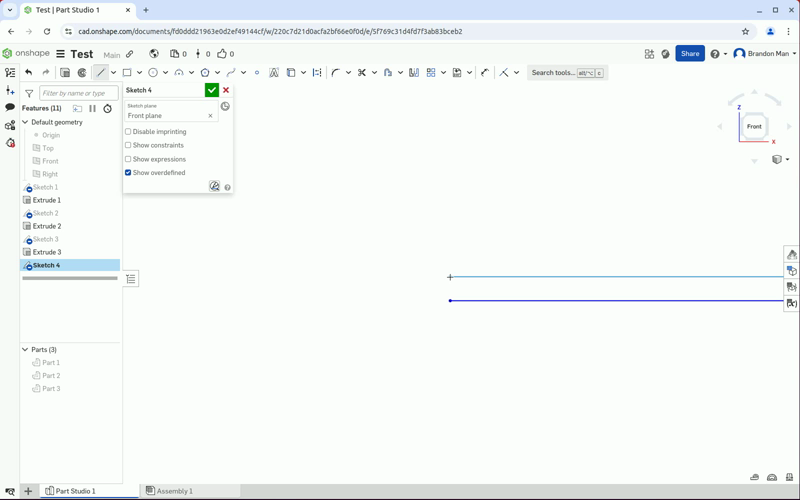
scroll(6)
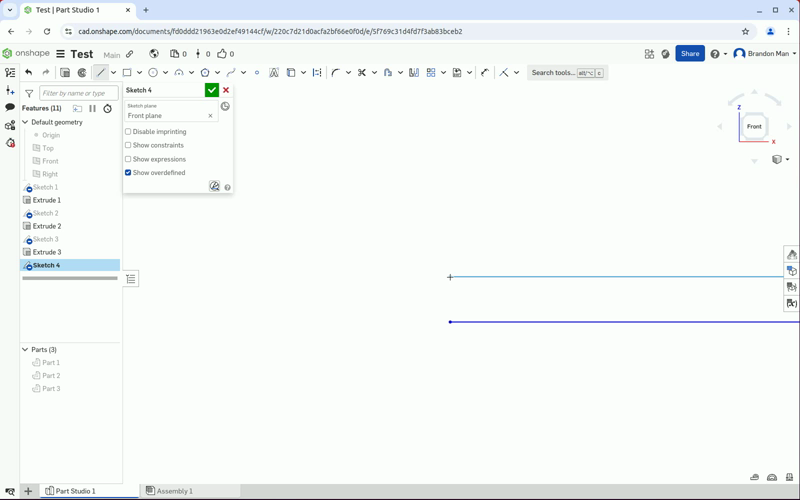
click(450, 276)
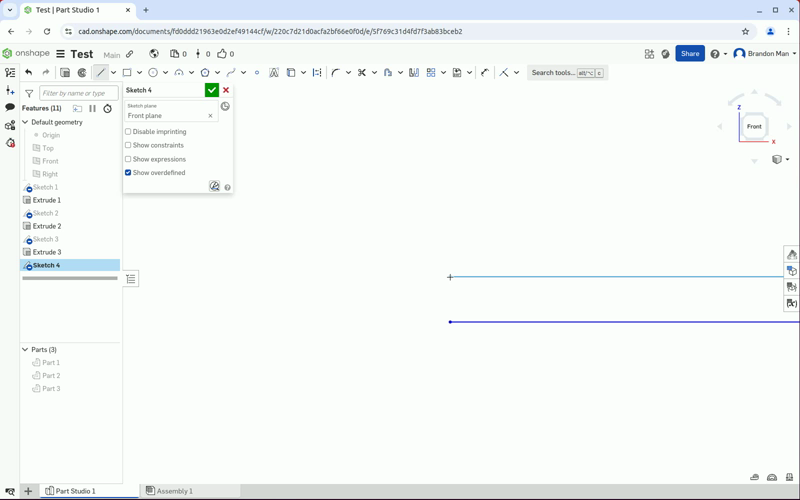
scroll(-6)
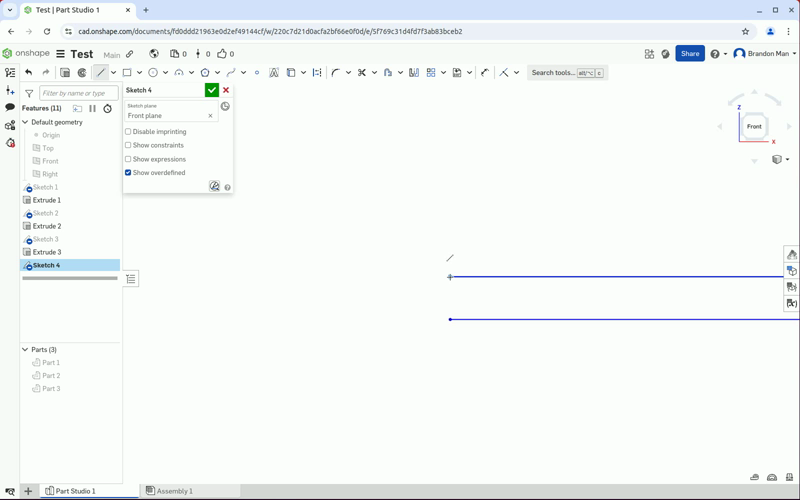
scroll(-6)
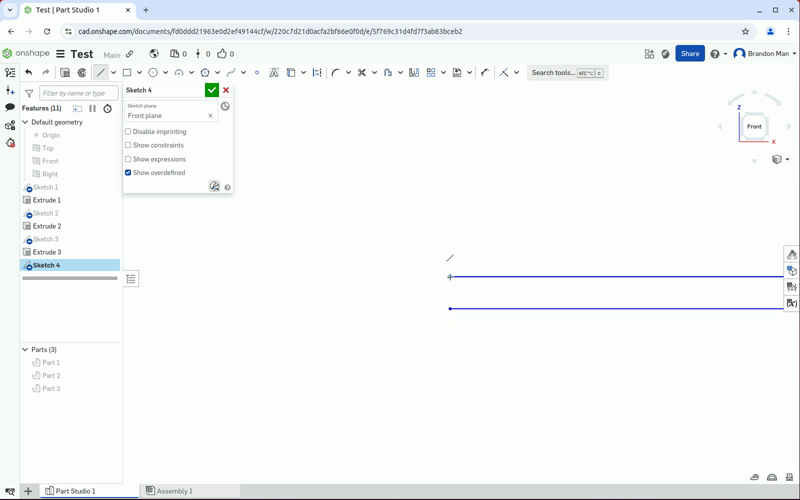
scroll(-6)
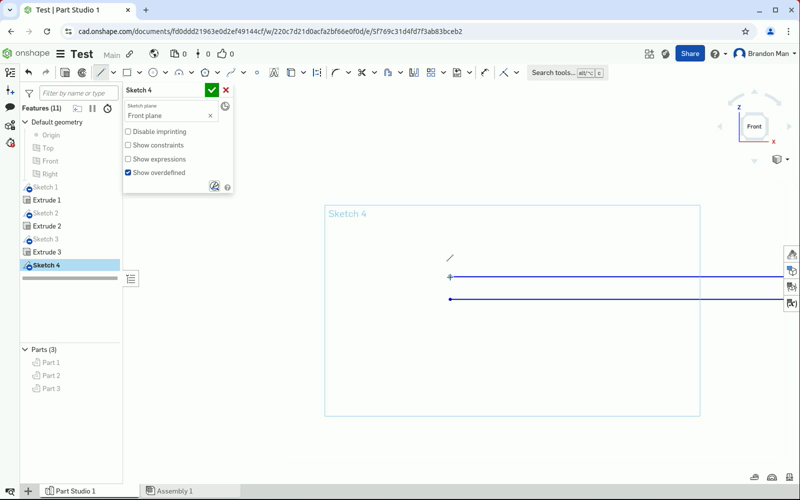
scroll(-6)
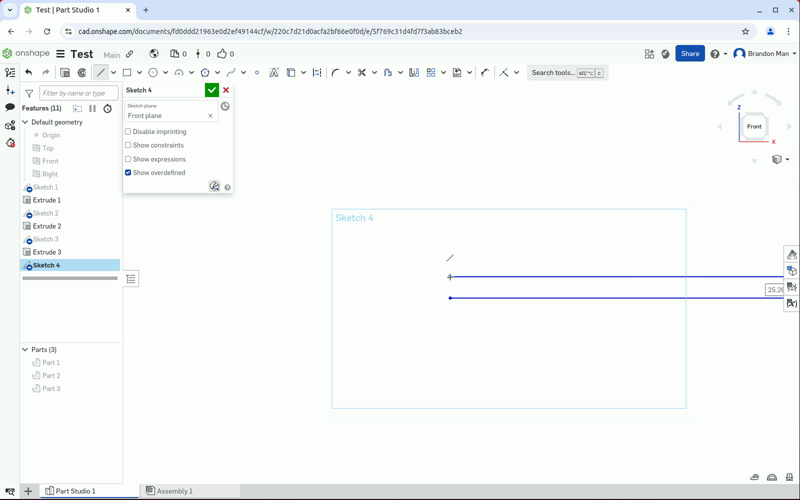
scroll(-6)
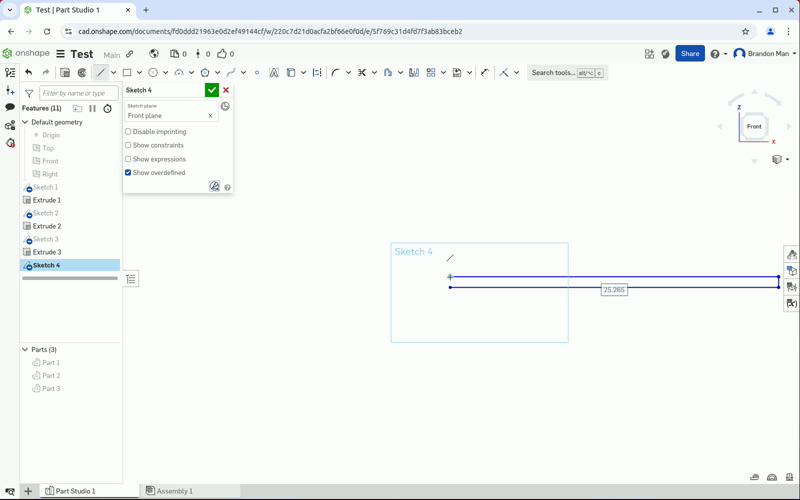
scroll(-6)
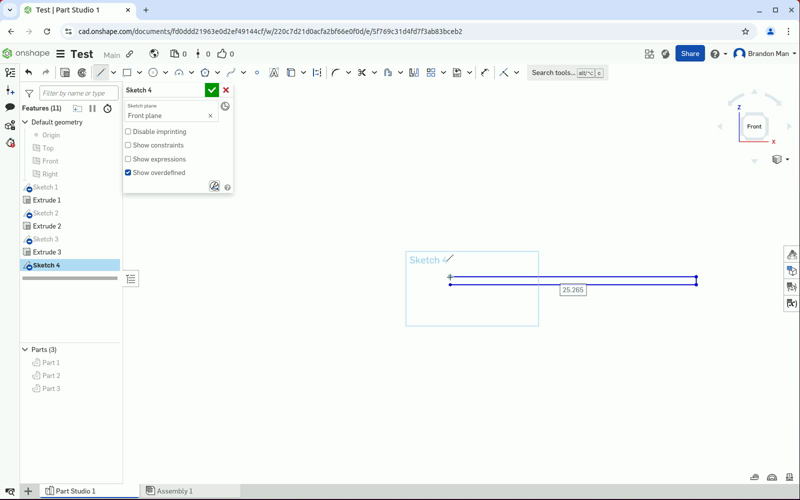
scroll(-6)
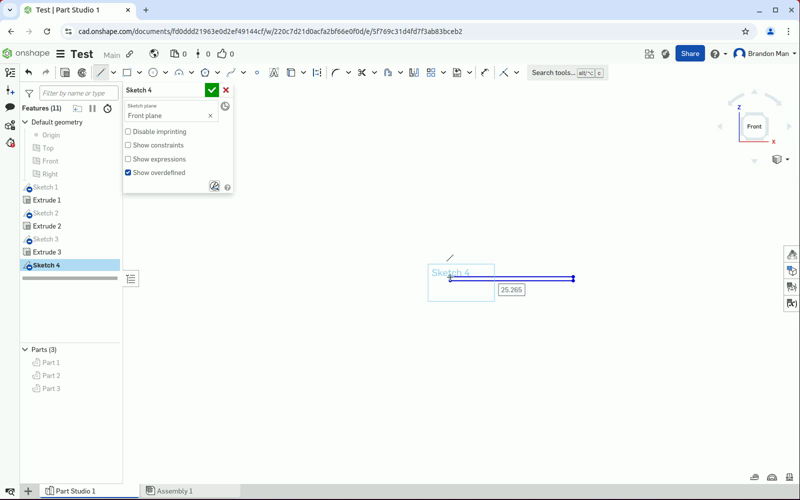
key_up(shift)
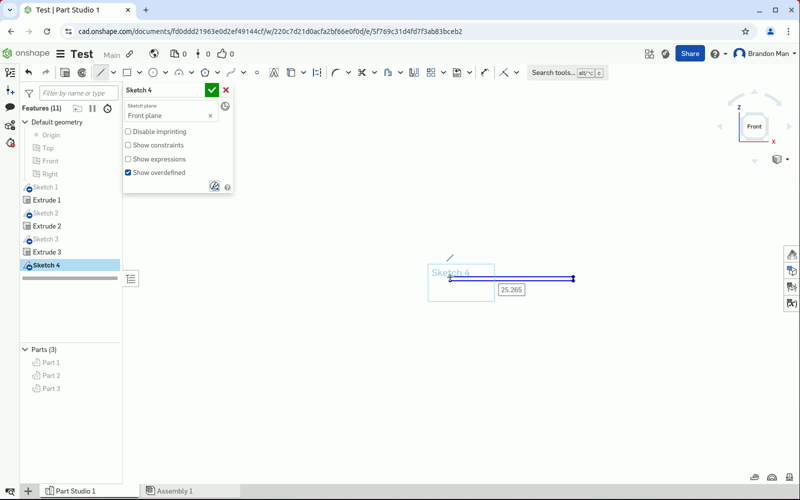
mouse_move(480, 276)
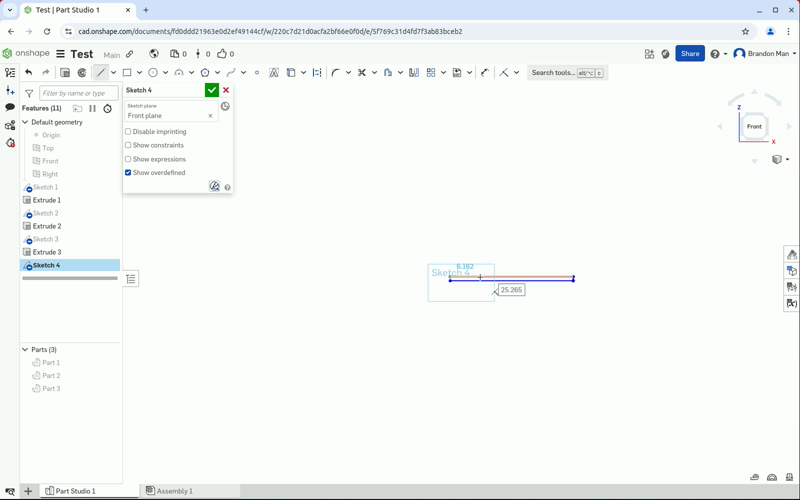
key_down(shift)
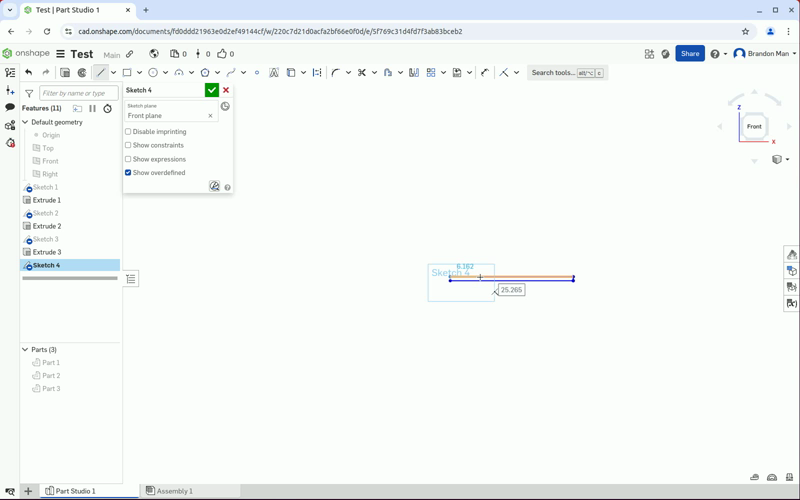
mouse_move(450, 280)
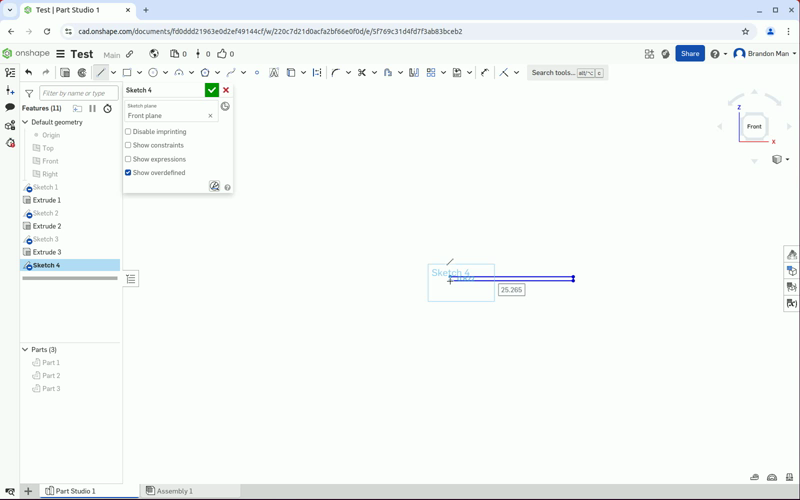
scroll(6)
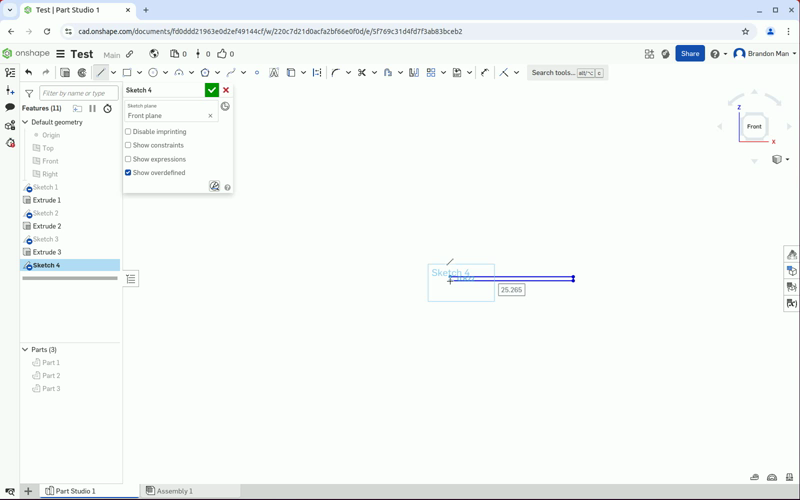
scroll(6)
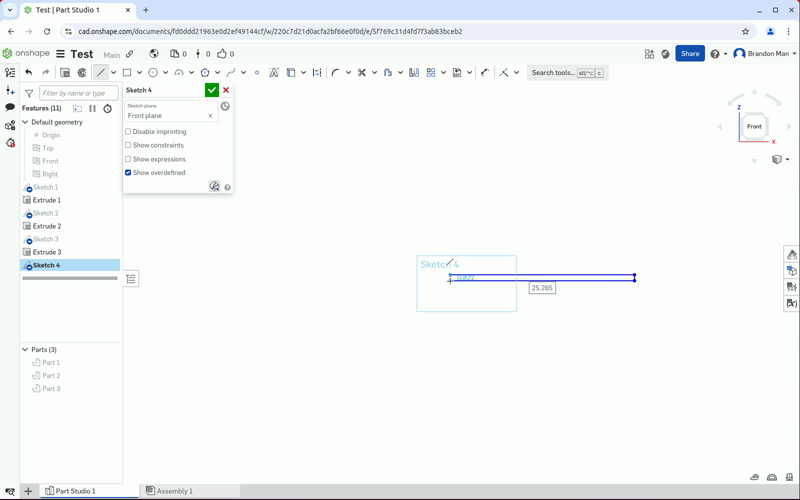
scroll(6)
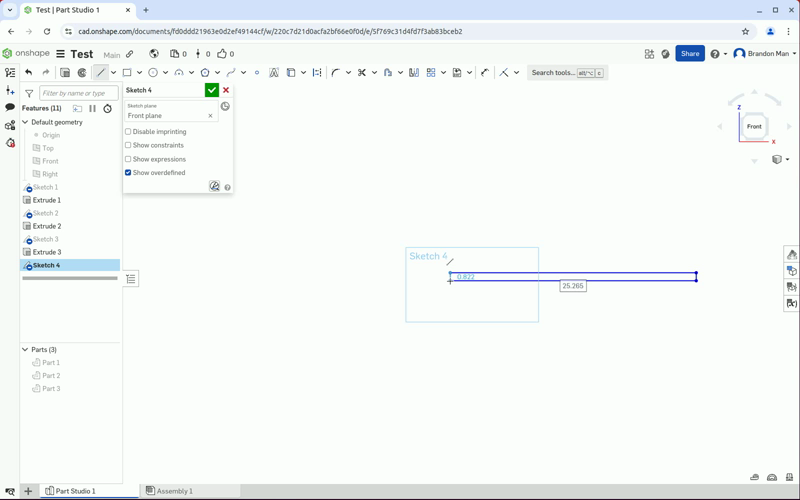
scroll(6)
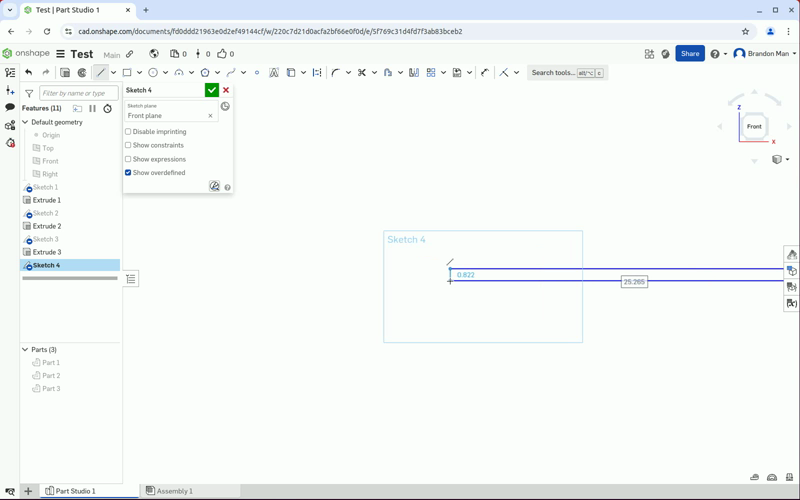
scroll(6)
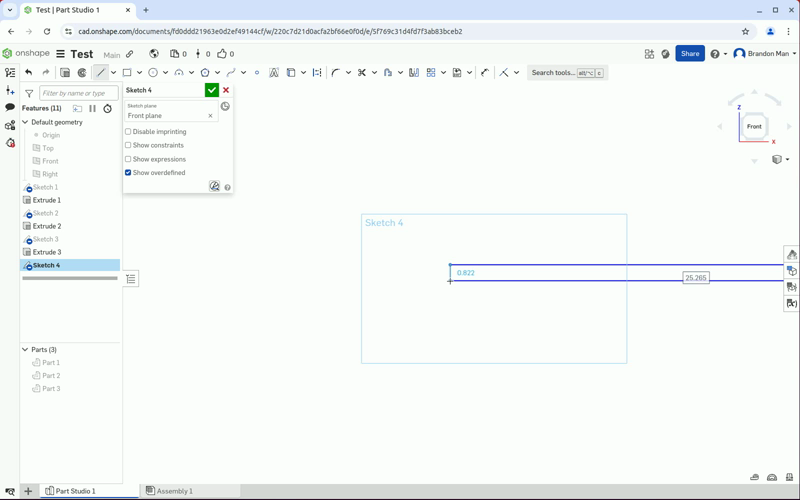
scroll(6)
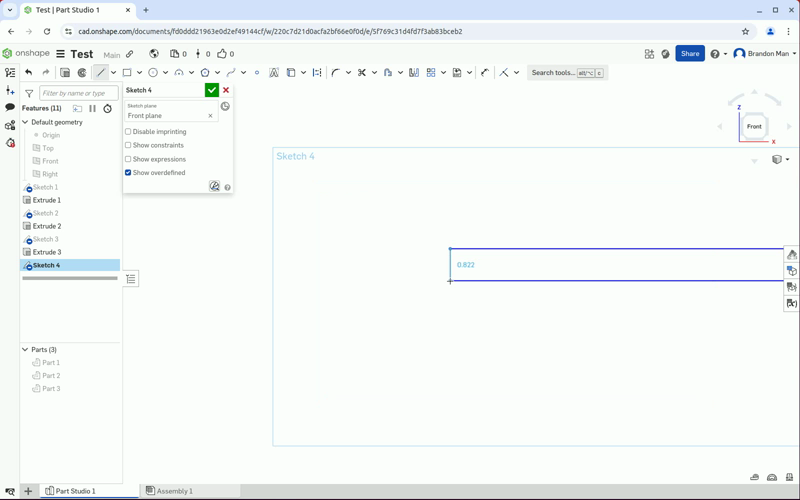
scroll(6)
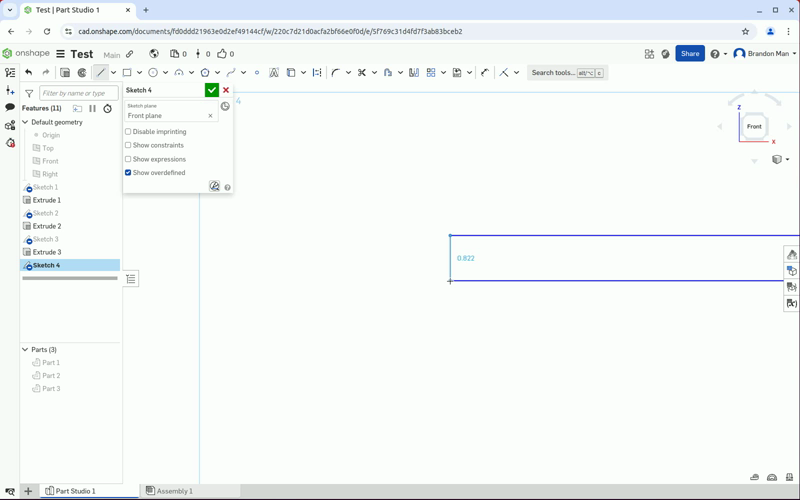
key_up(shift)
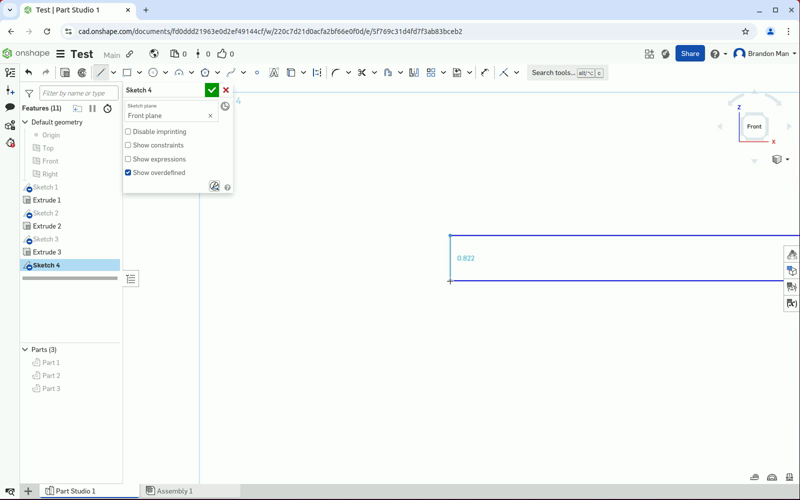
click(450, 280)
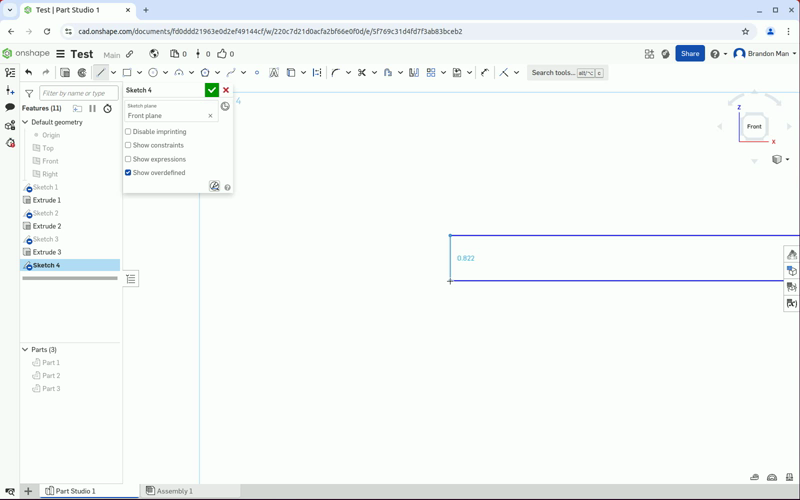
scroll(-6)
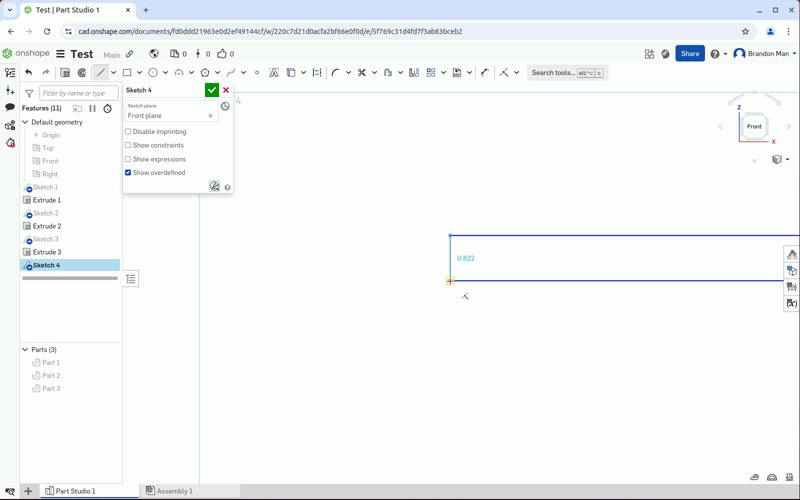
scroll(-6)
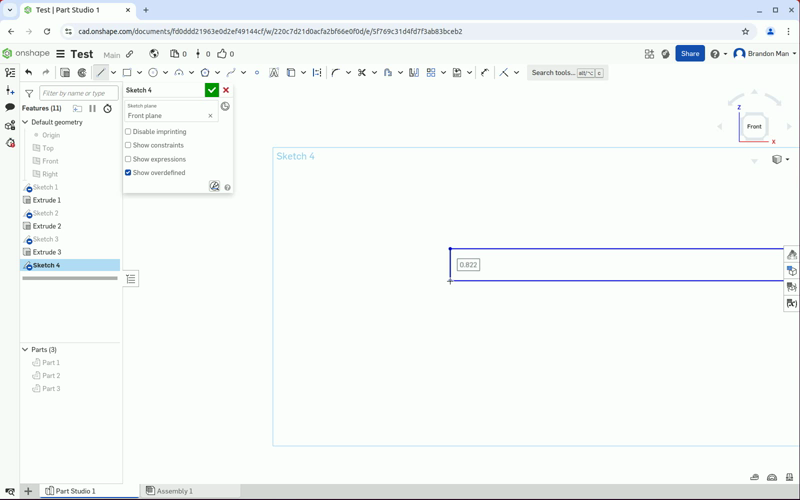
scroll(-6)
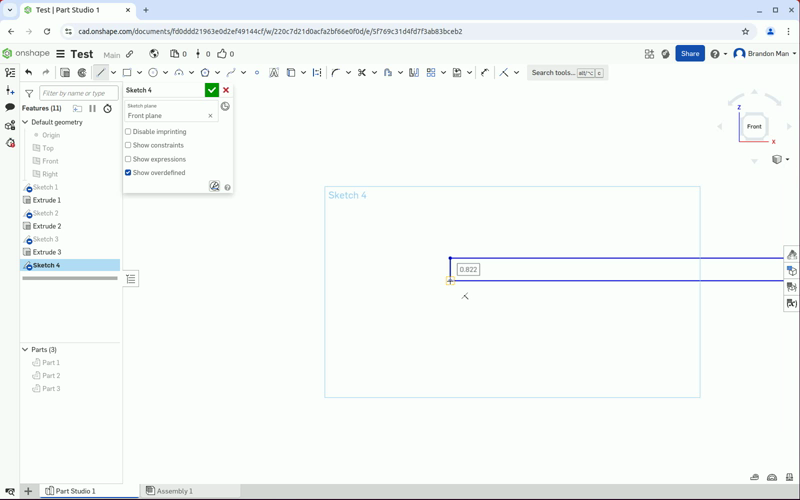
scroll(-6)
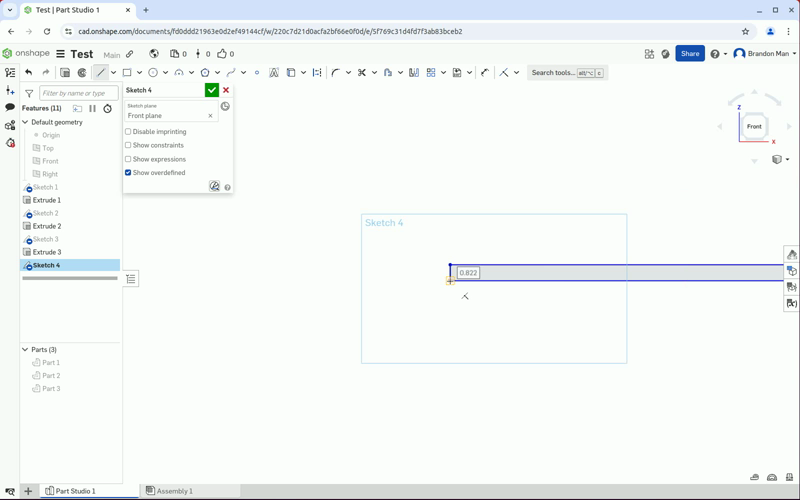
scroll(-6)
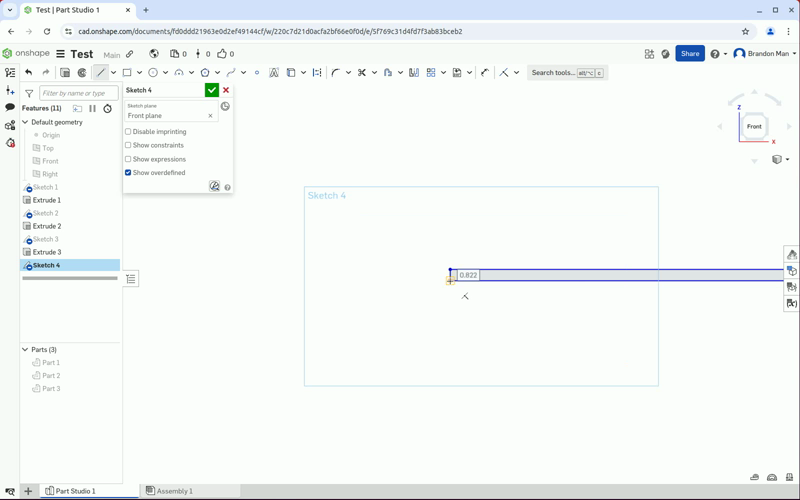
scroll(-6)
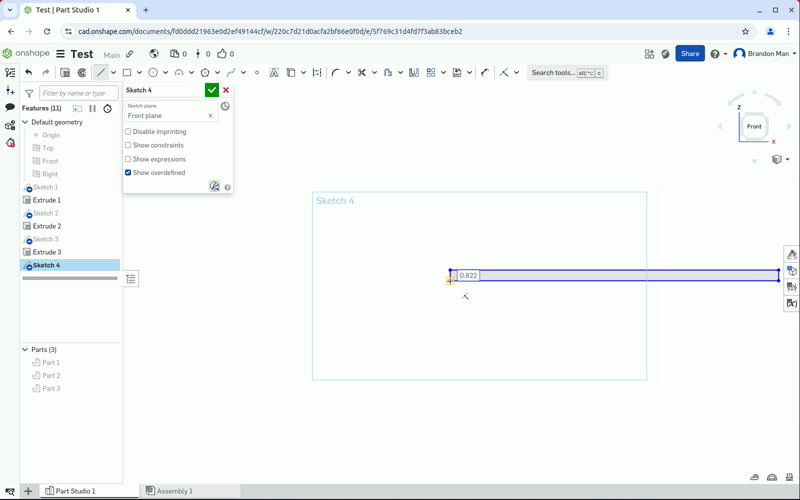
scroll(-6)
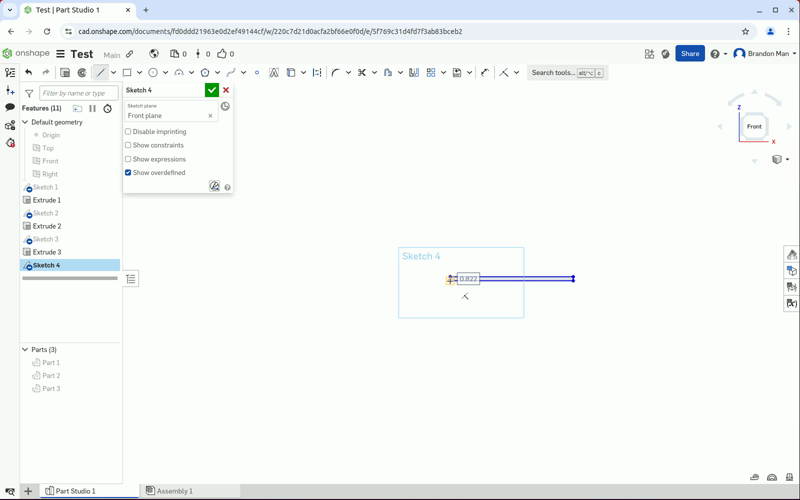
key(esc)
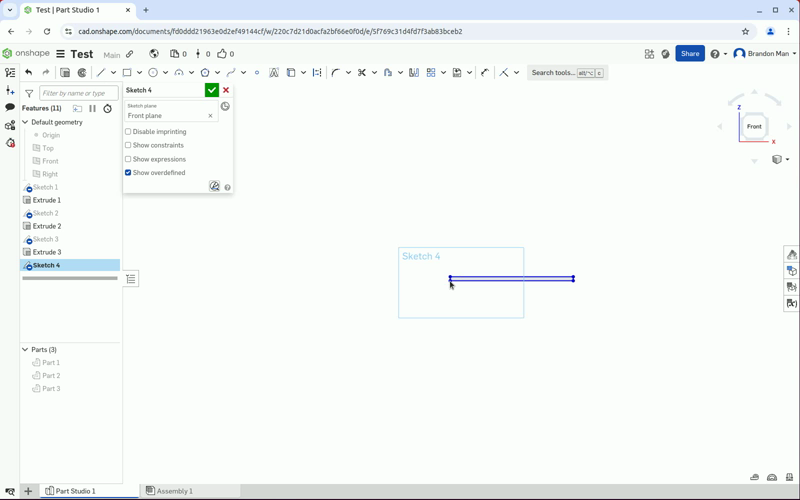
mouse_move(515, 277)
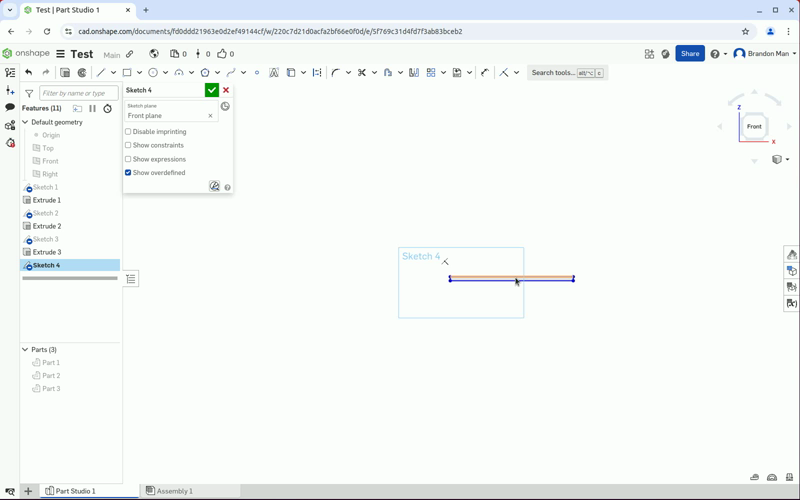
scroll(6)
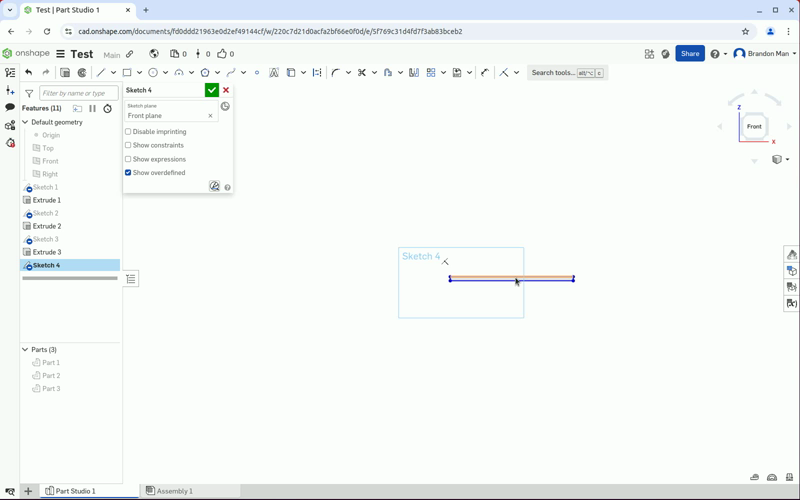
scroll(6)
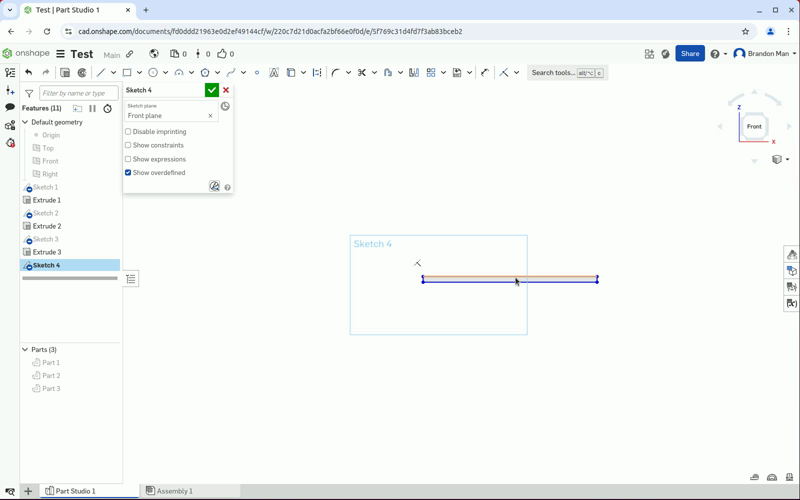
scroll(6)
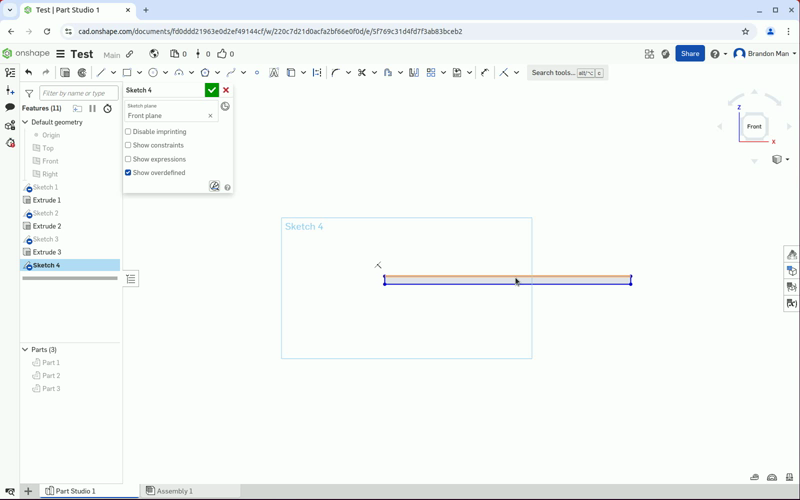
scroll(6)
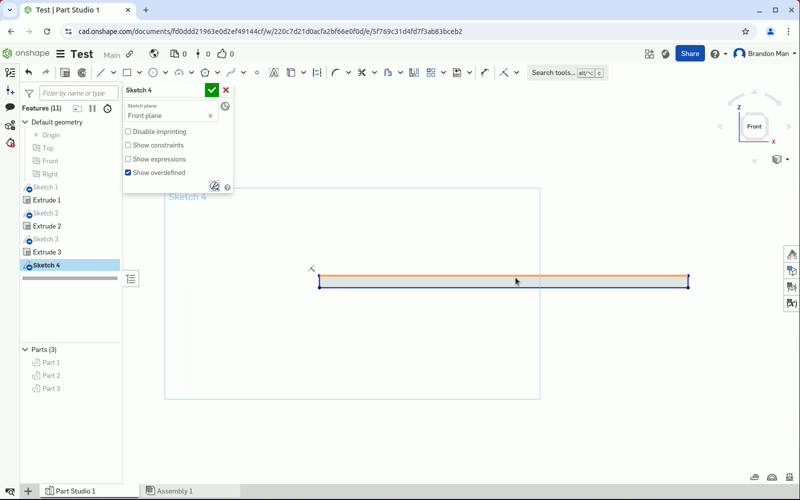
scroll(6)
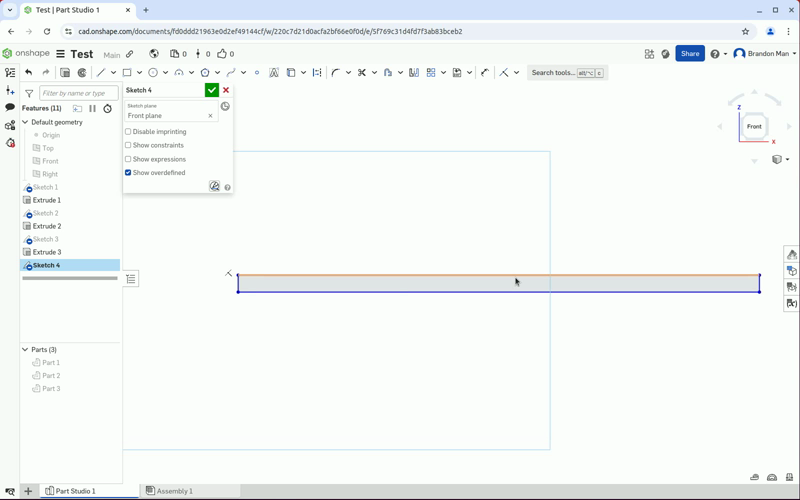
scroll(6)
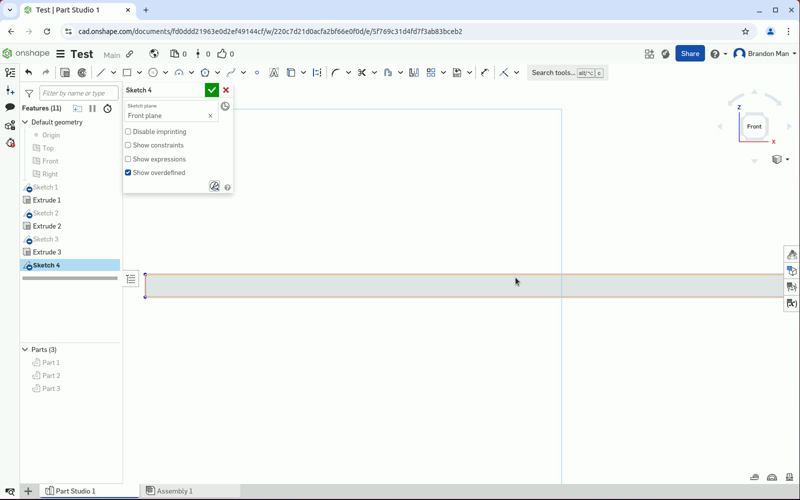
scroll(6)
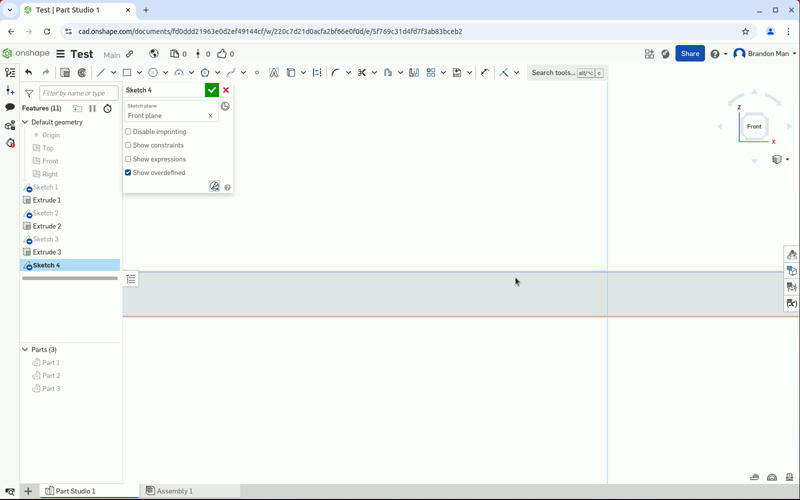
click(515, 277)
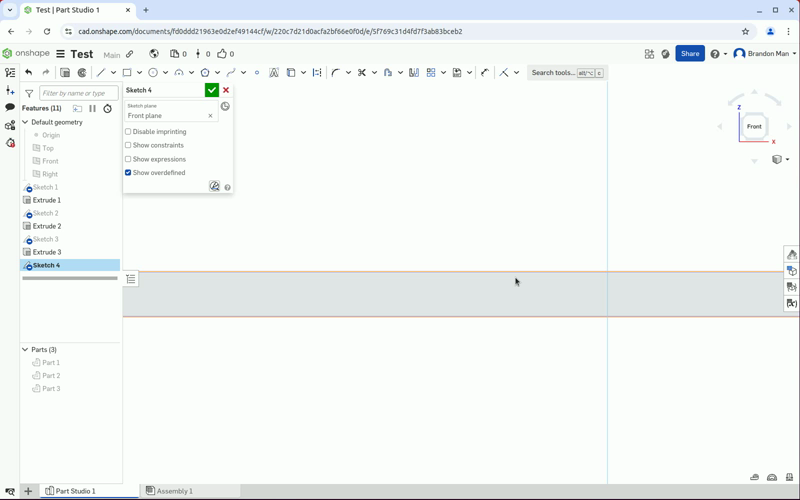
scroll(-6)
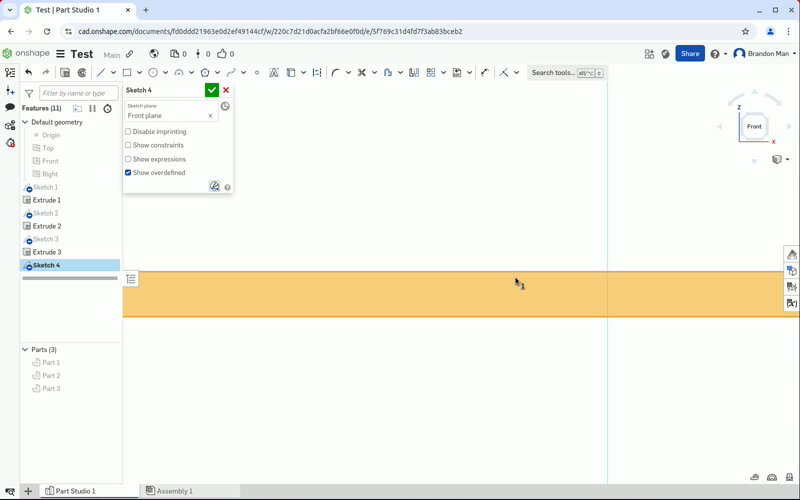
scroll(-6)
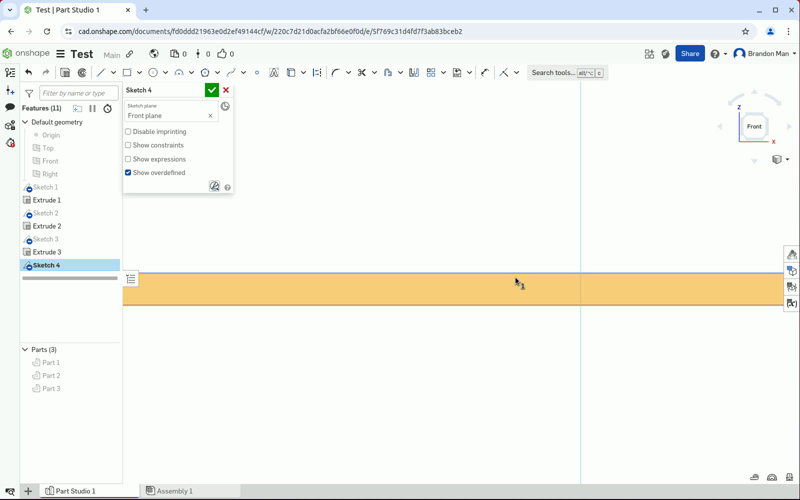
scroll(-6)
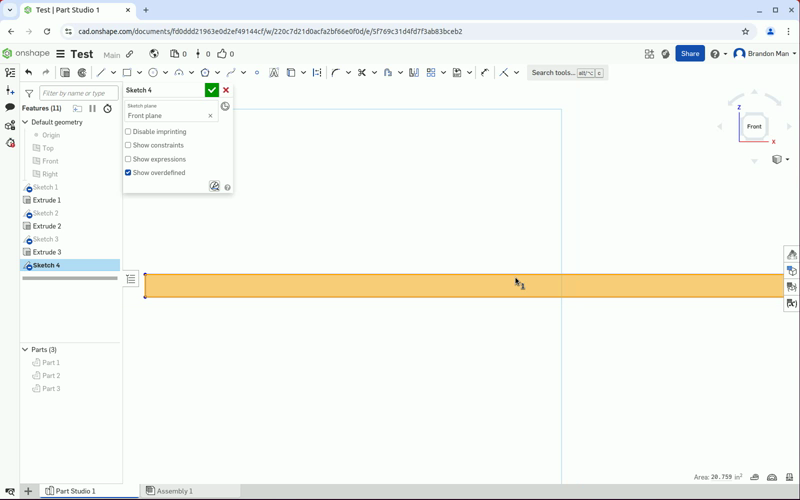
scroll(-6)
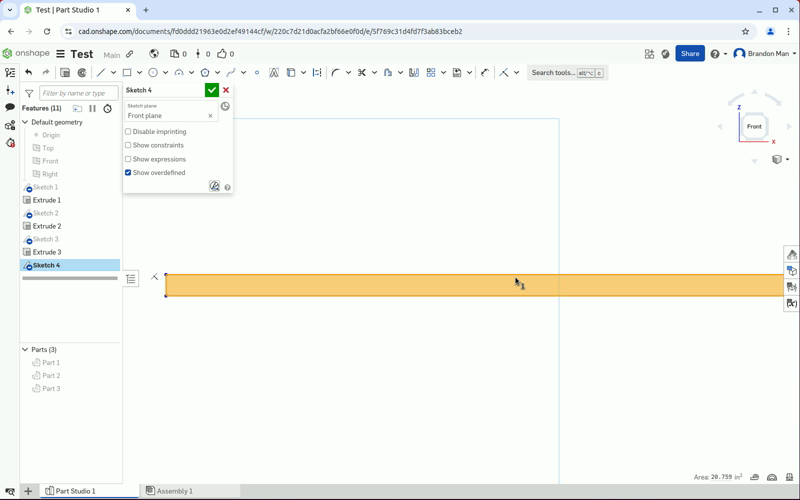
scroll(-6)
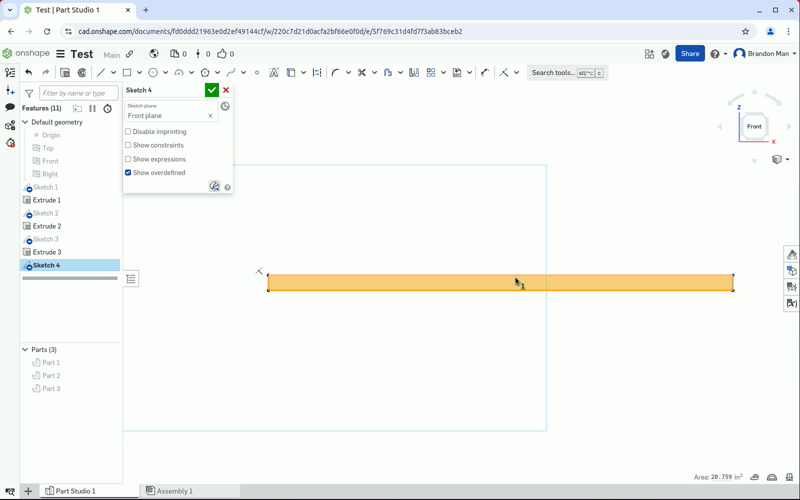
scroll(-6)
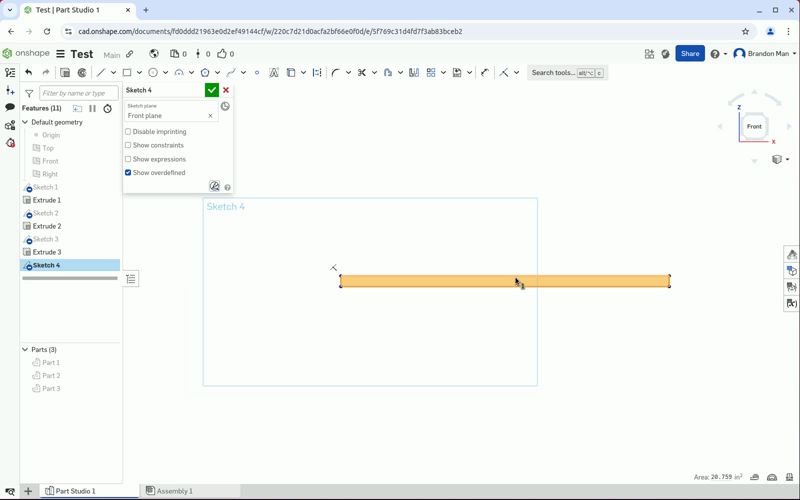
scroll(-6)
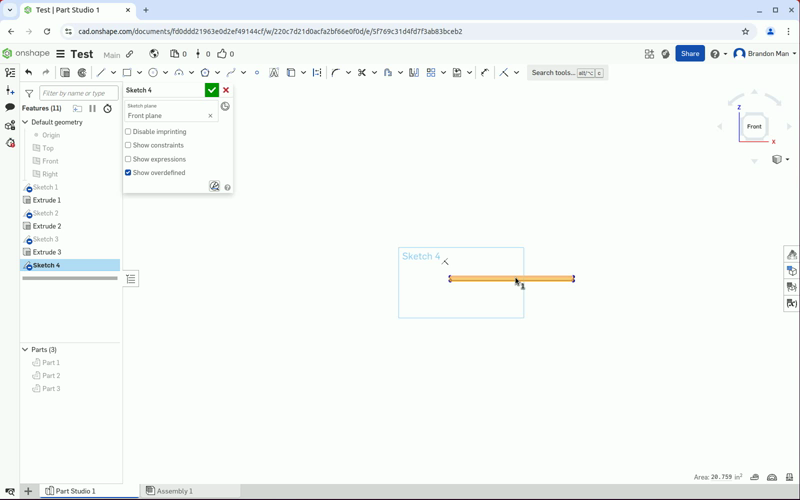
mouse_move(73, 352)
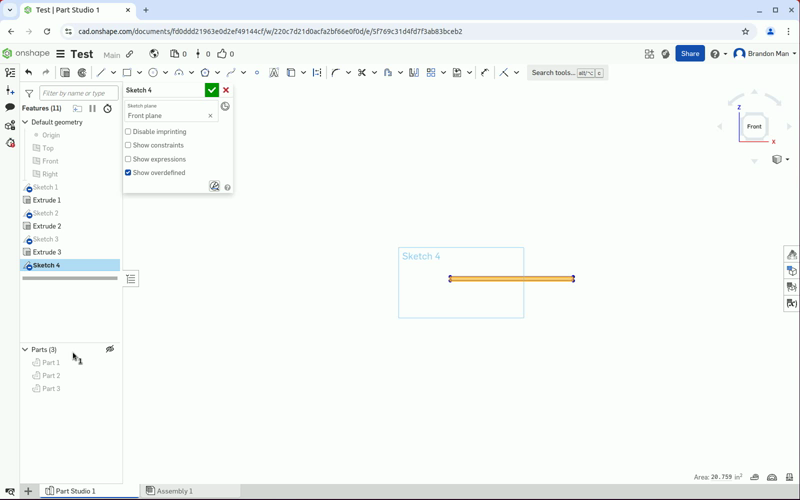
key(shift+y)
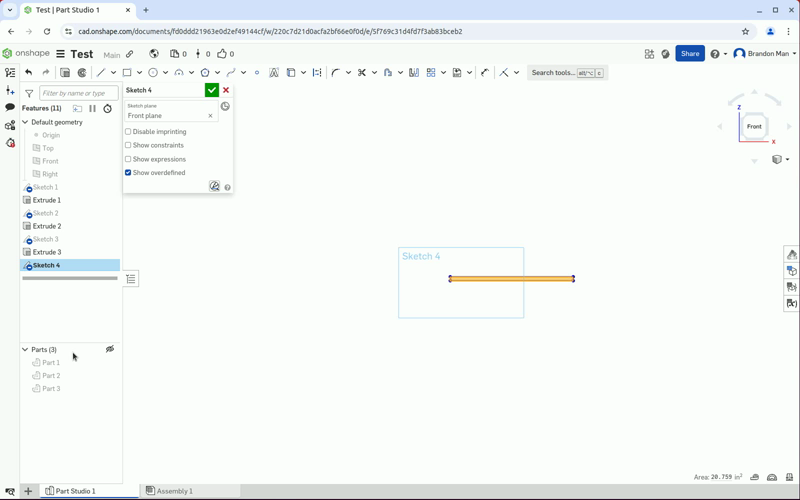
key(shift+e)
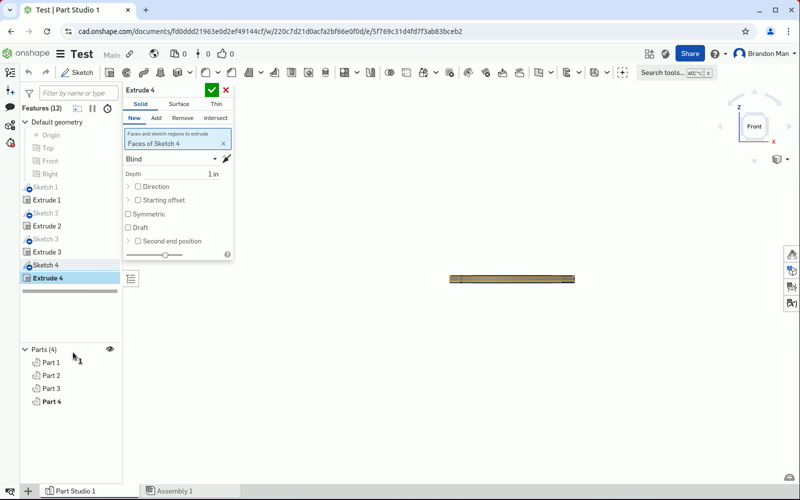
mouse_move(143, 106)
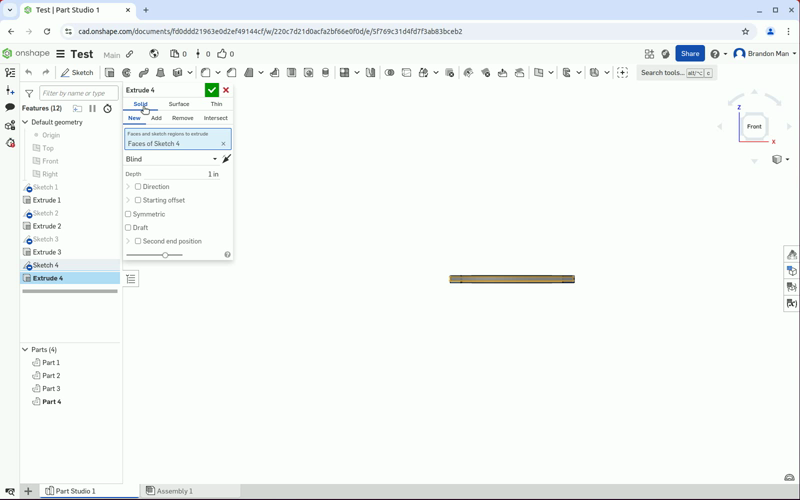
click(143, 106)
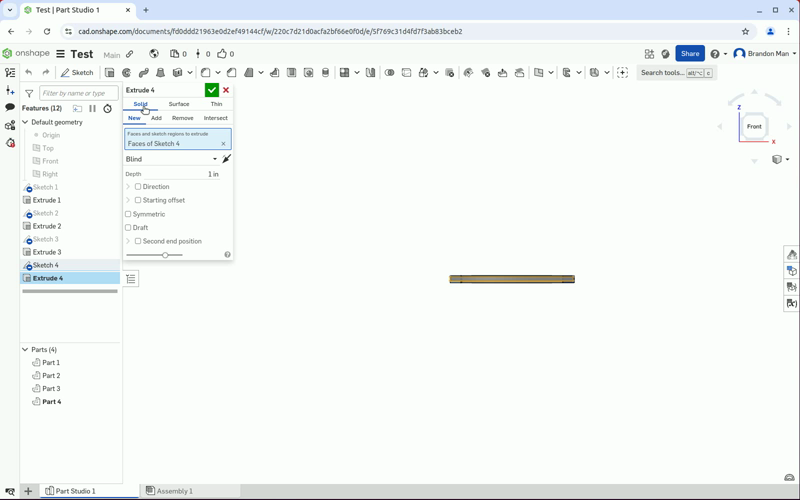
mouse_move(186, 120)
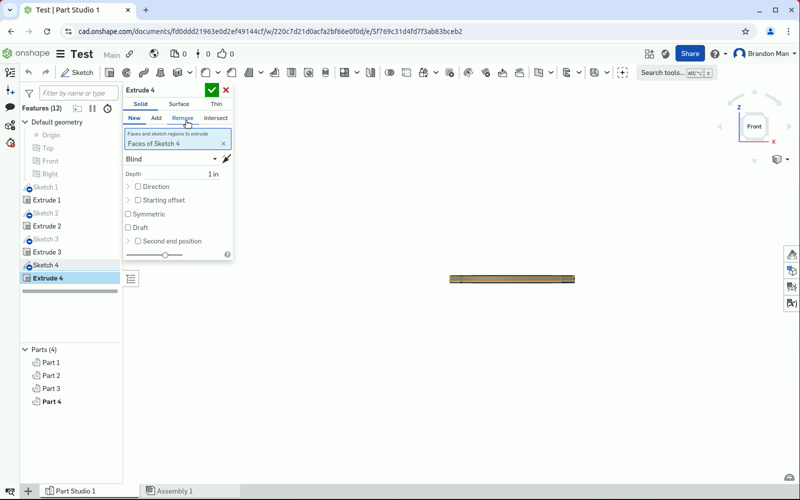
click(186, 120)
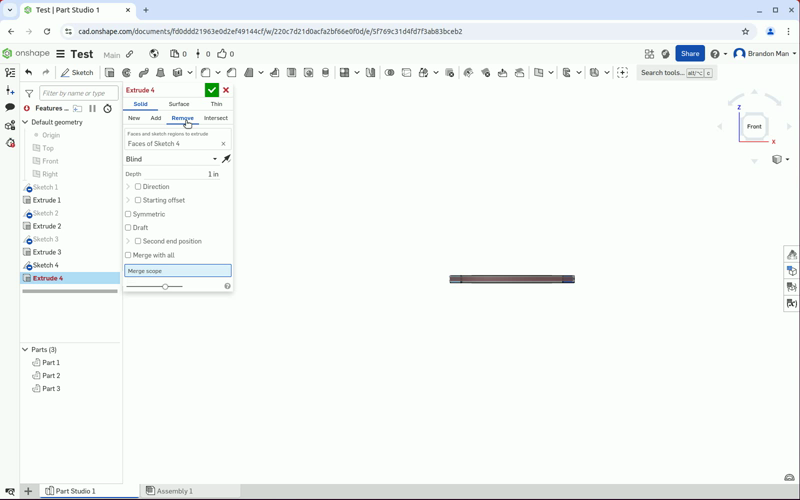
key(tab, 4)
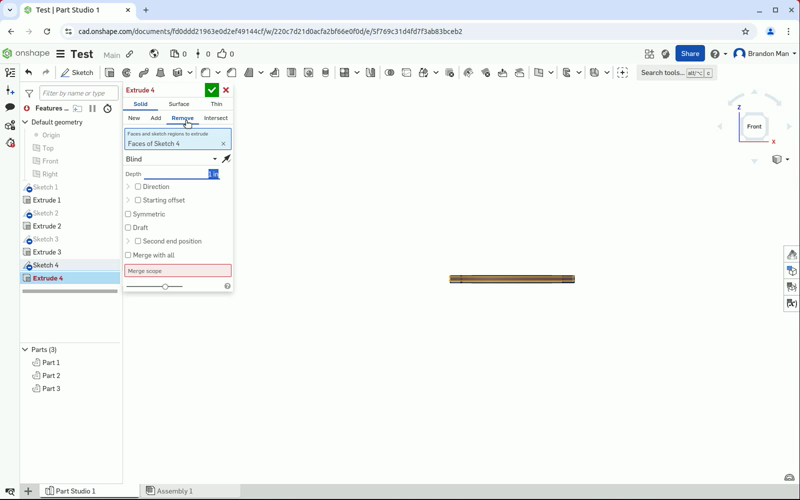
text(2.166)
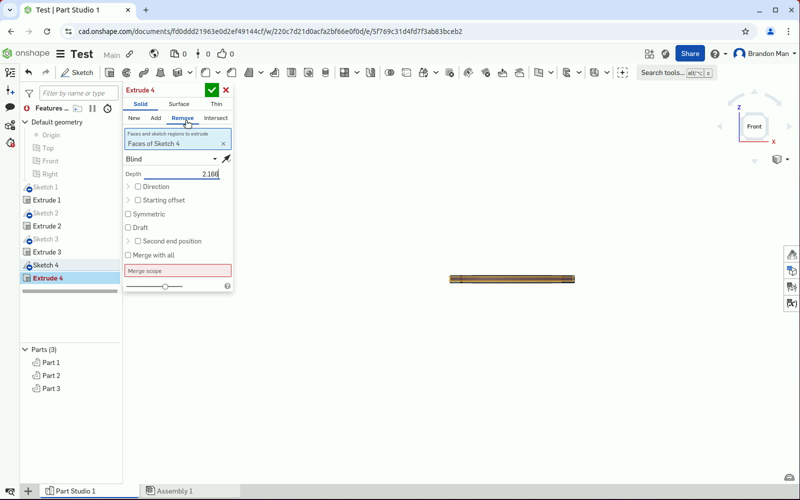
key(tab, 6)
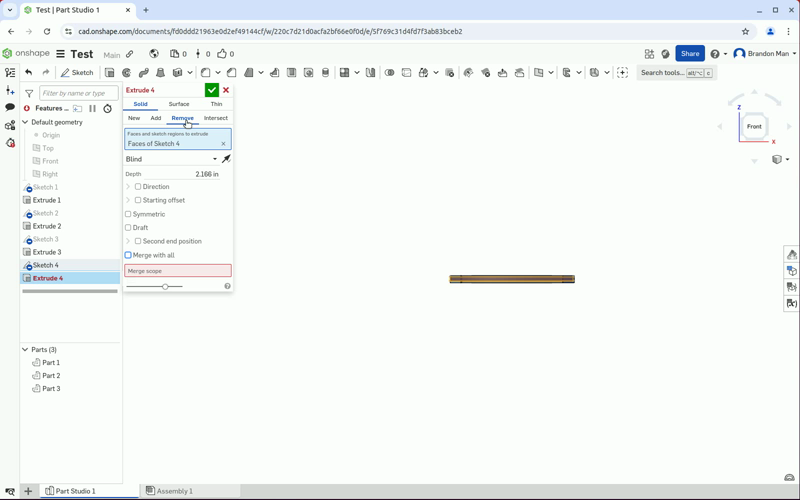
key(space)
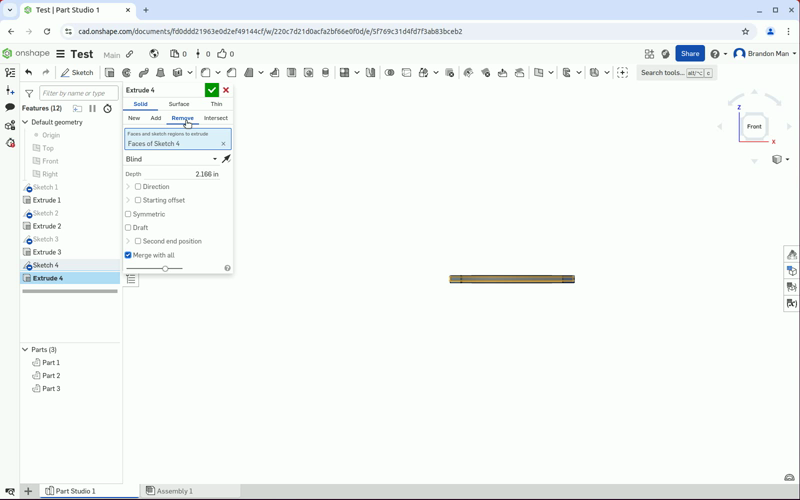
key(enter)
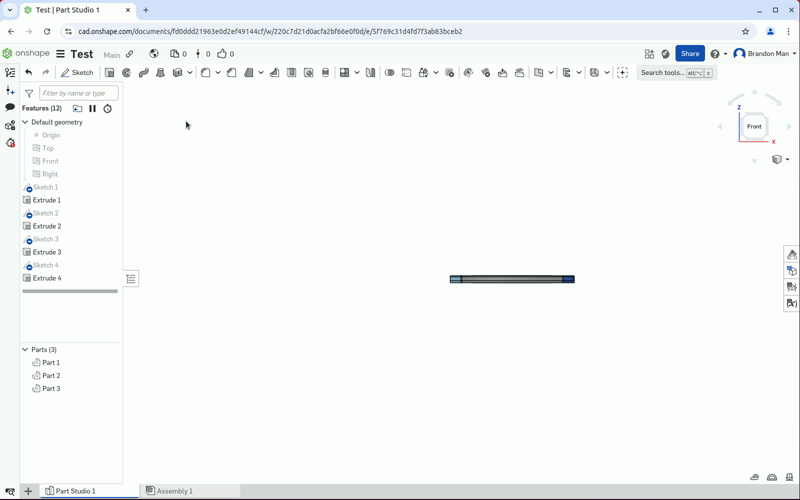
key(shift+h)
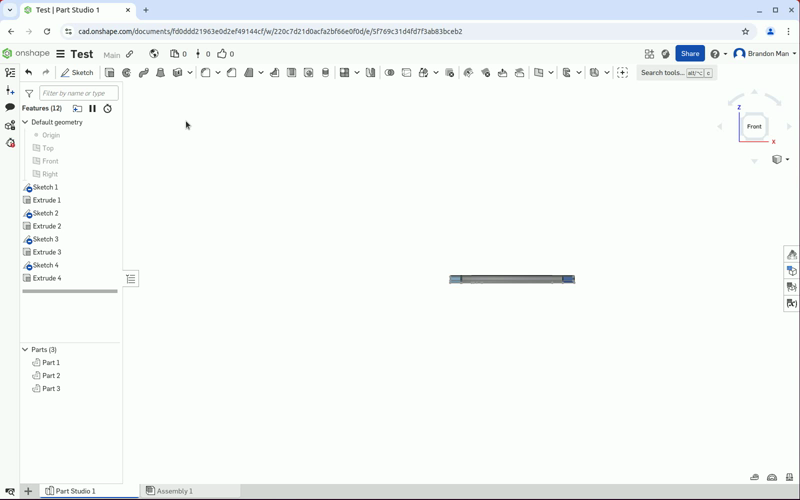
key(shift+h)
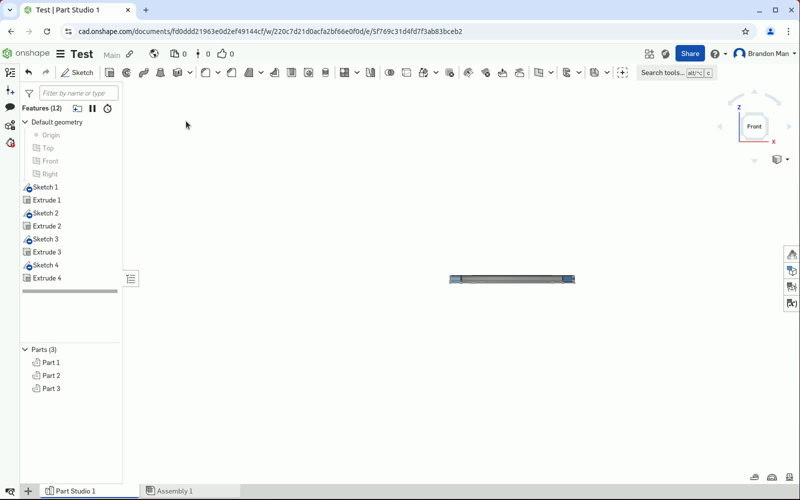
key(shift+7)
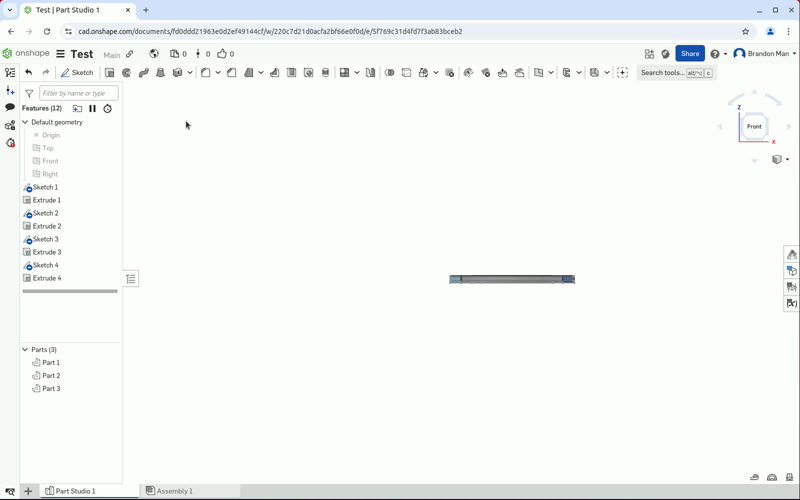
key(left, 2)
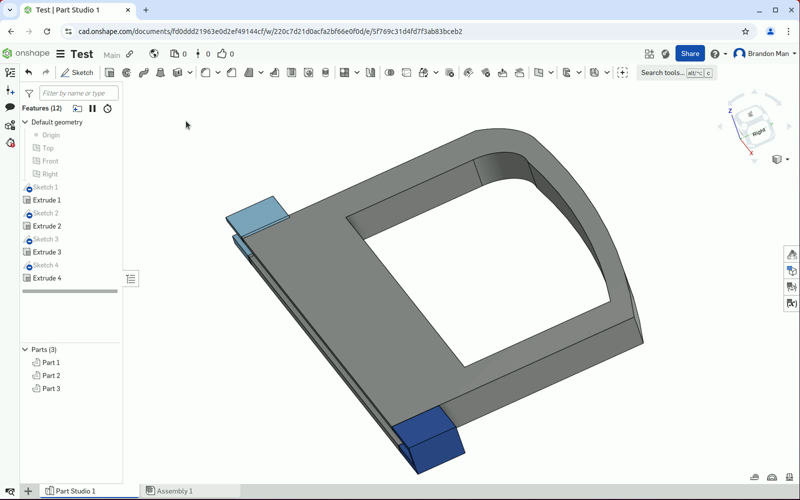
key(down, 2)
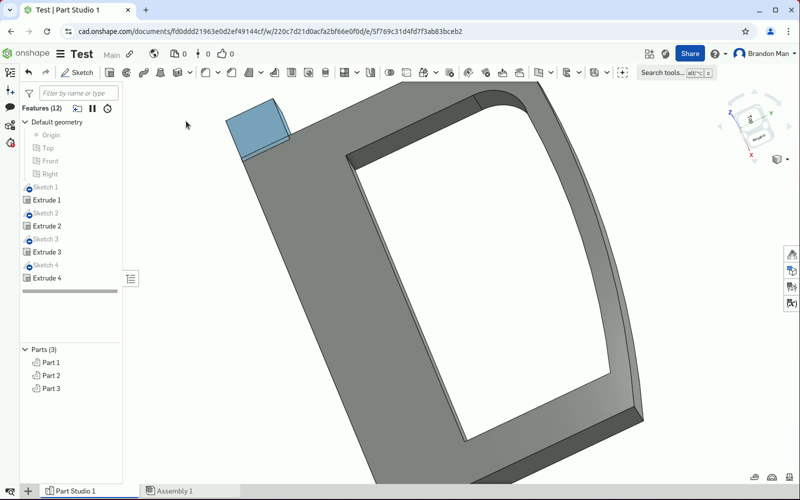
key(up, 2)
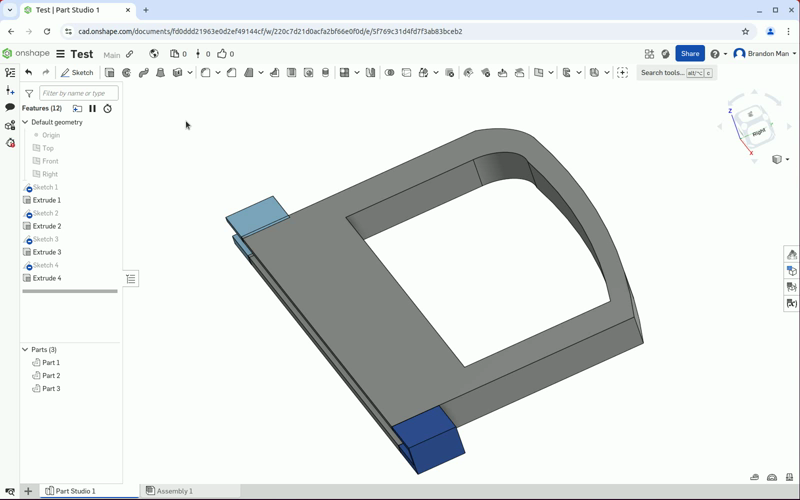
key(right, 2)
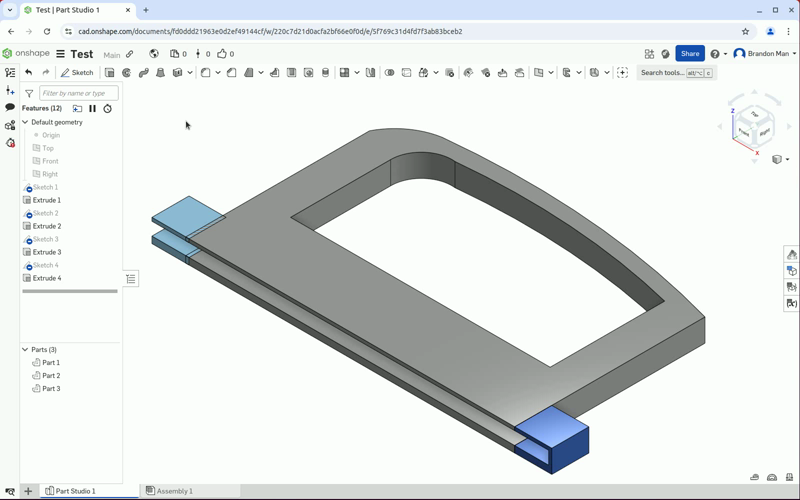
mouse_move(73, 189)
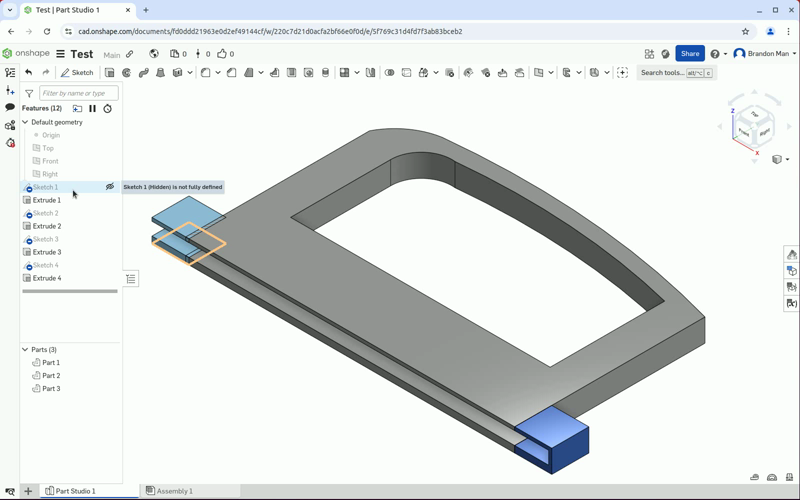
click(73, 189)